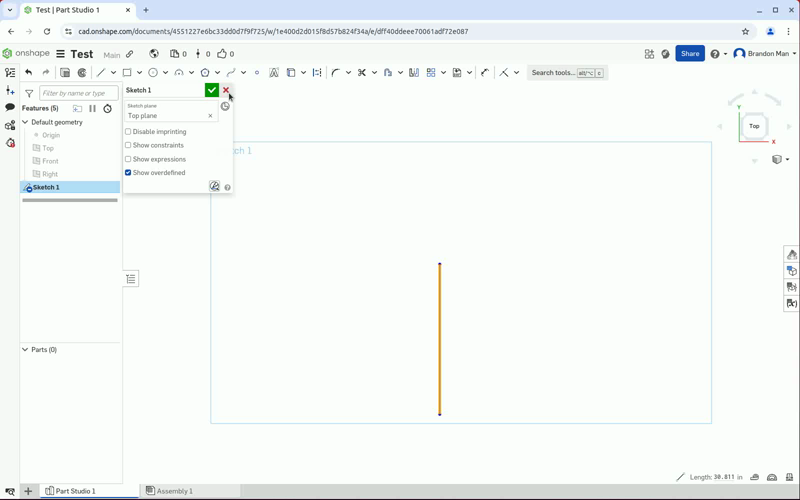
key(shift+h)
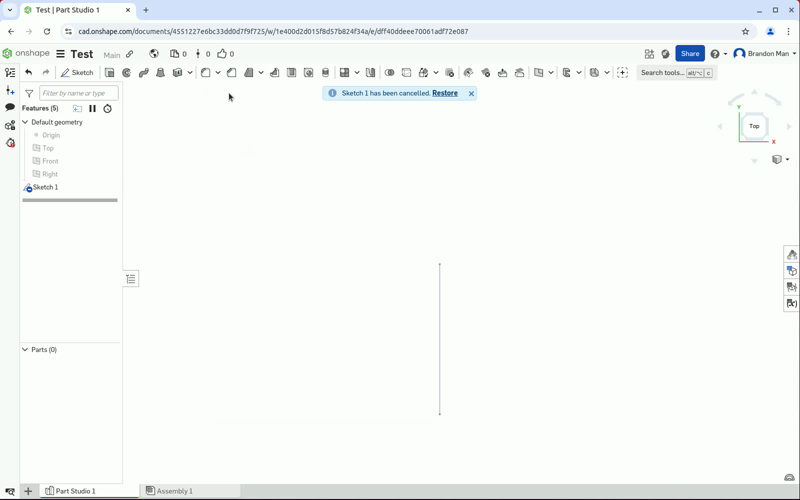
key(shift+s)
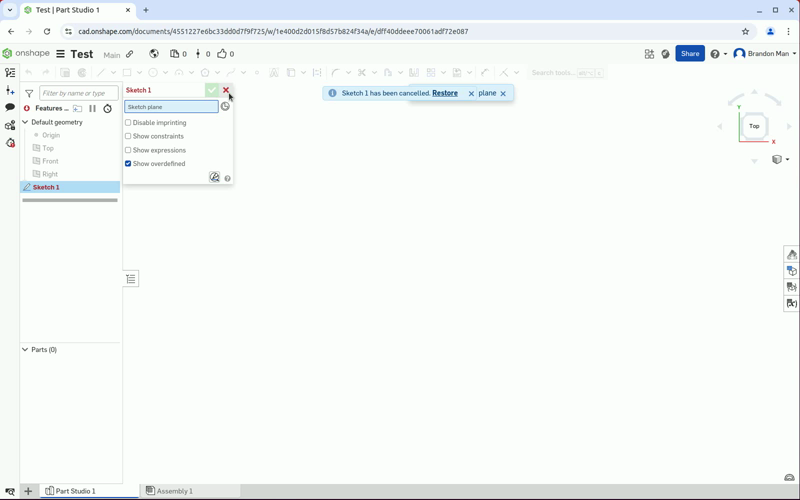
mouse_move(73, 150)
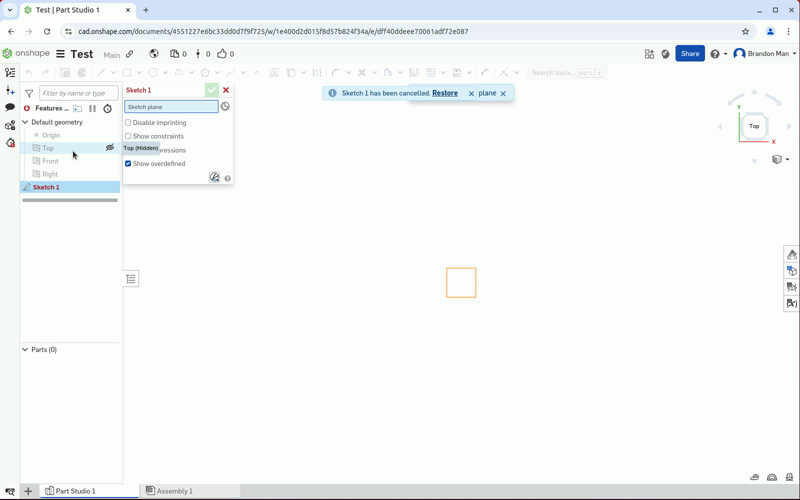
click(73, 150)
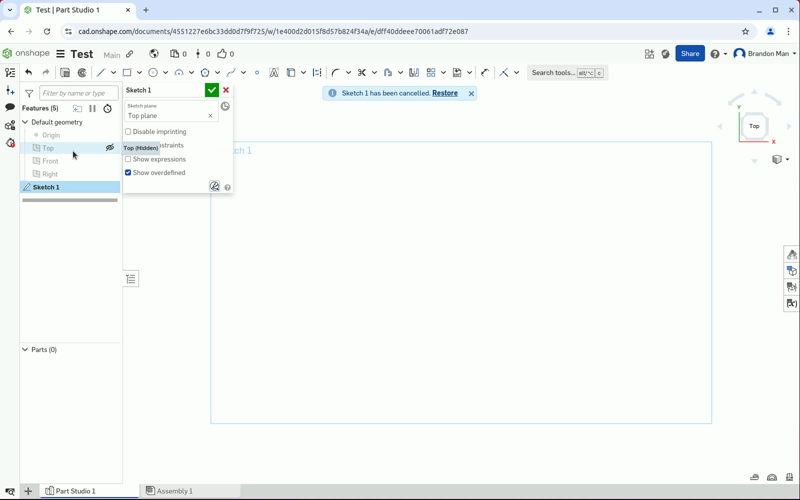
mouse_move(73, 352)
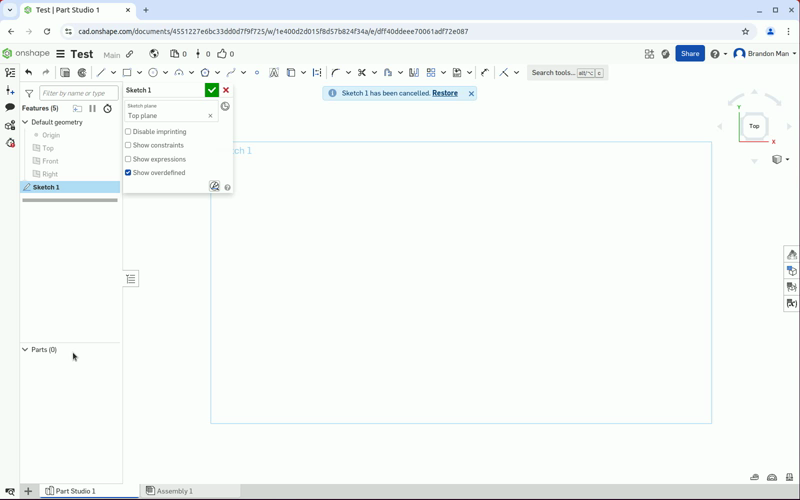
key(y)
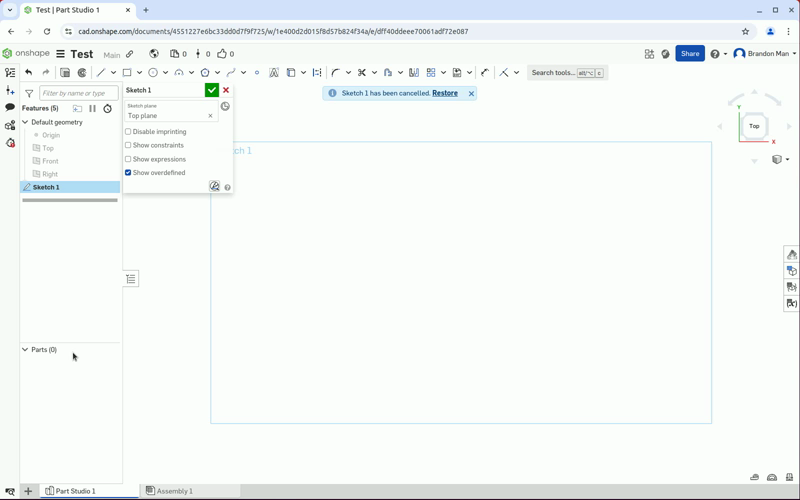
key(c)
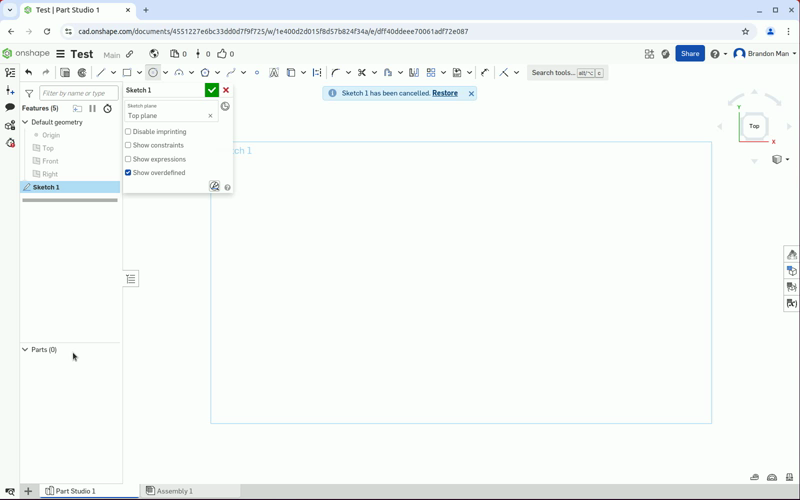
key_down(shift)
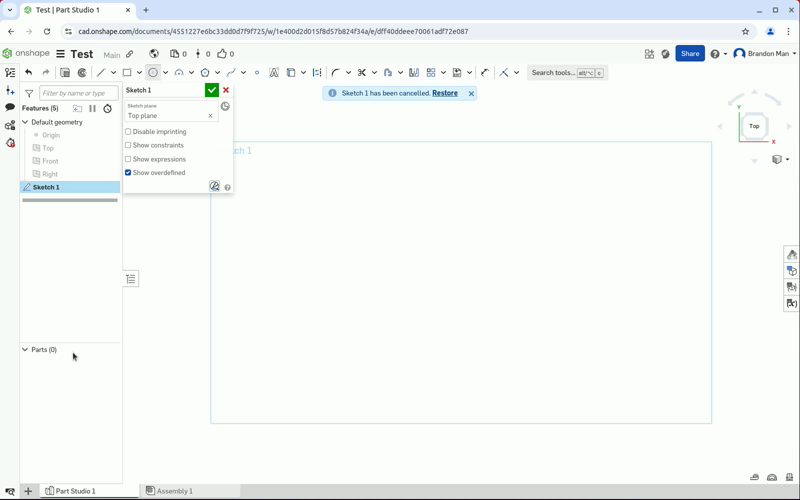
mouse_move(461, 282)
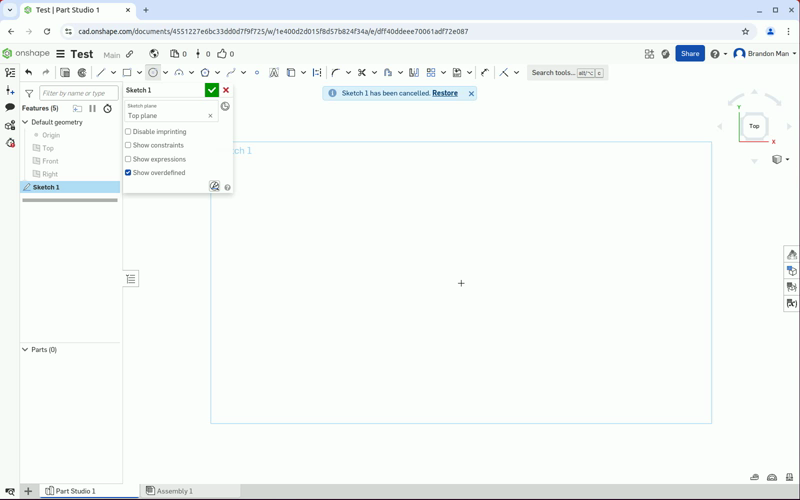
click(461, 282)
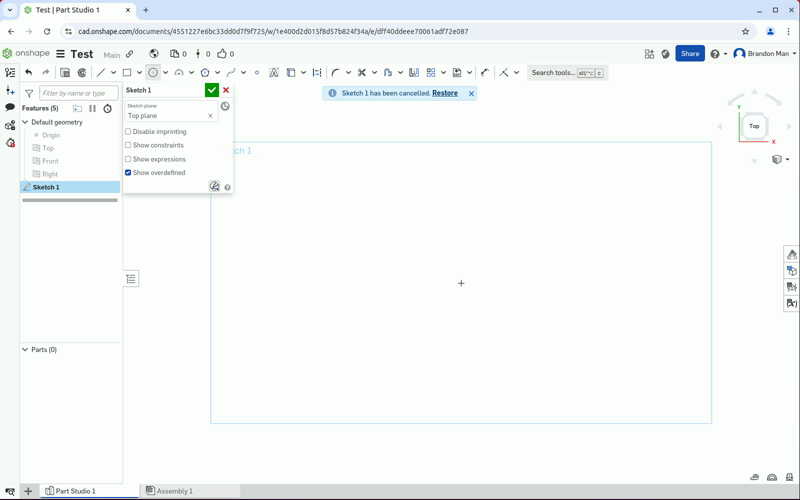
key_up(shift)
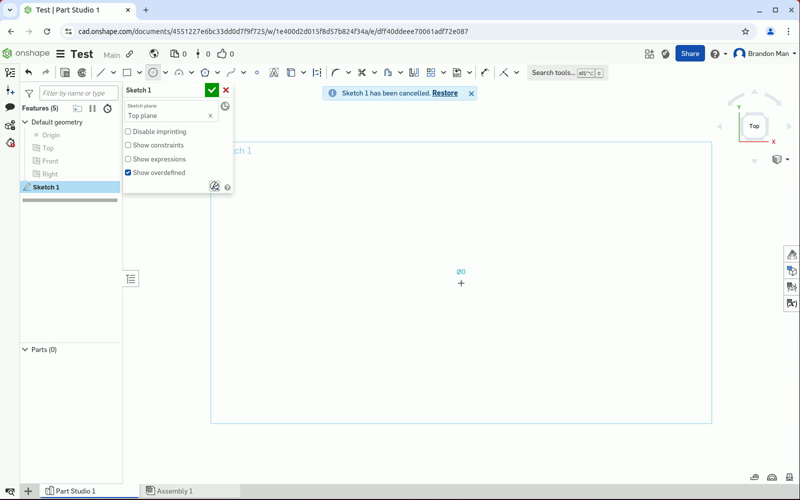
mouse_move(503, 282)
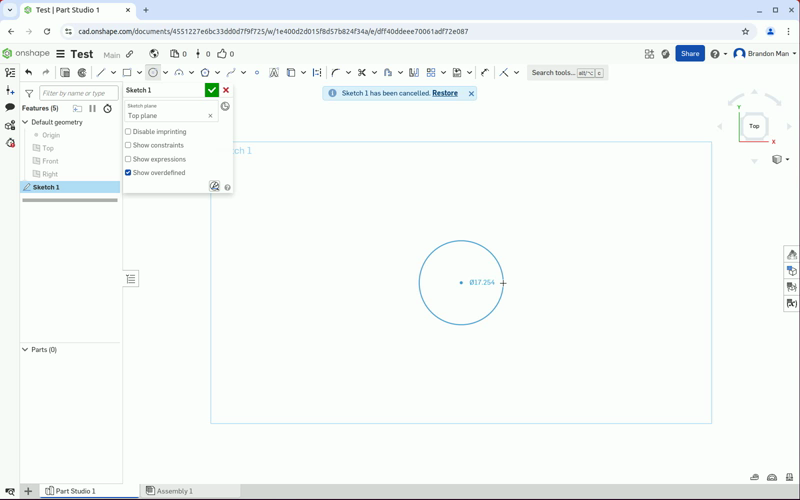
click(503, 282)
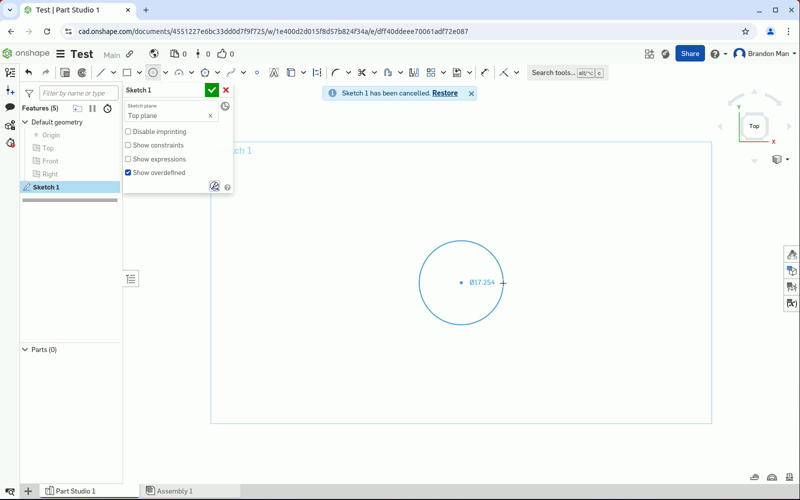
key(esc)
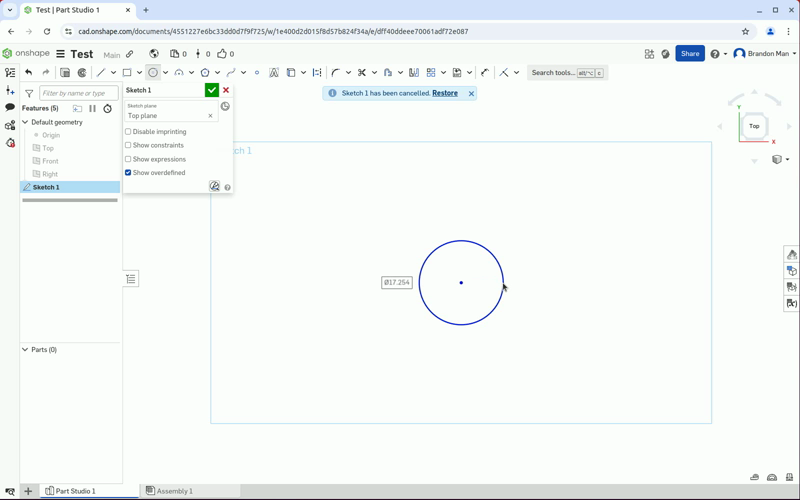
key(c)
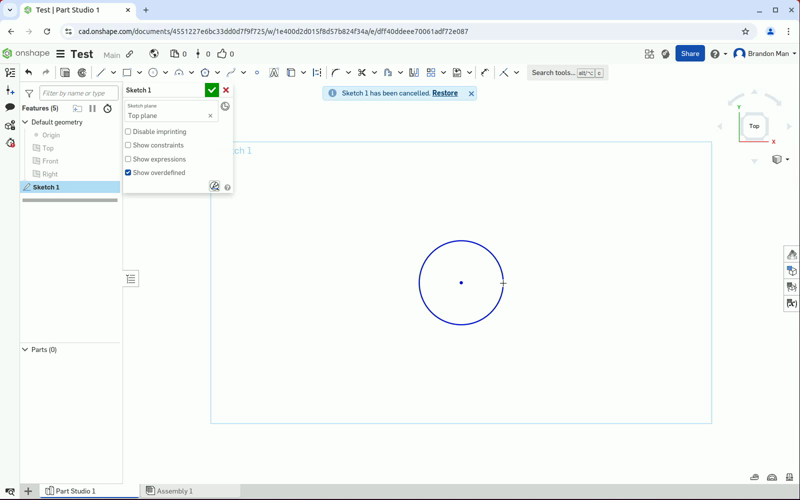
key_down(shift)
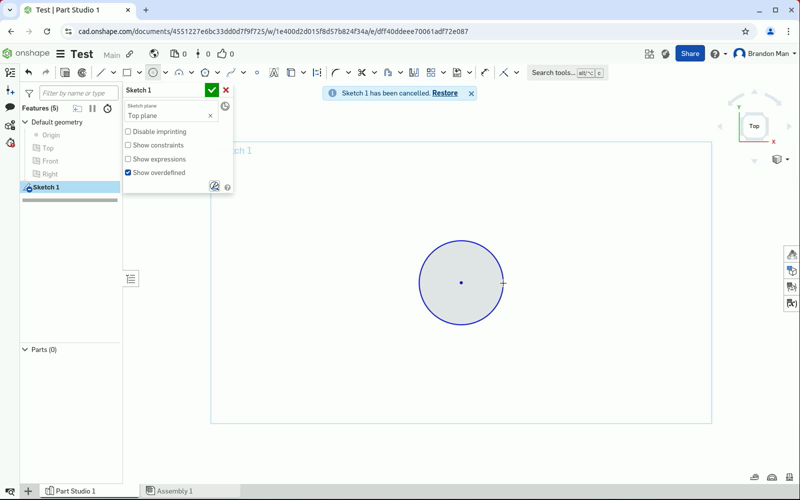
mouse_move(461, 282)
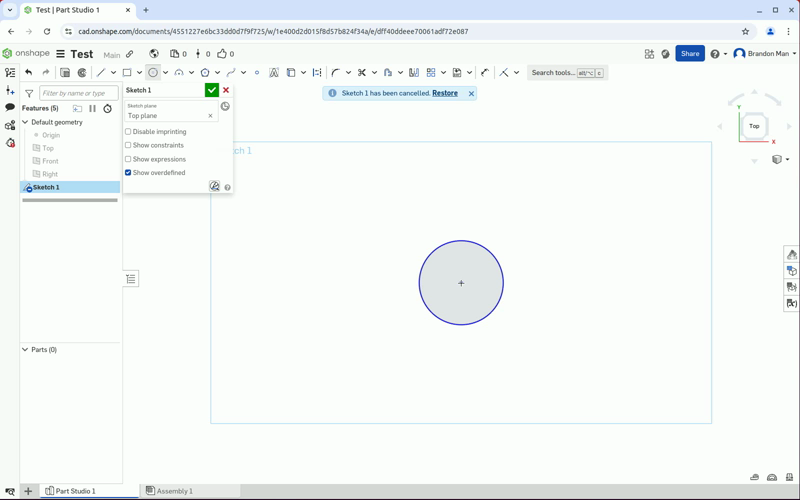
click(461, 282)
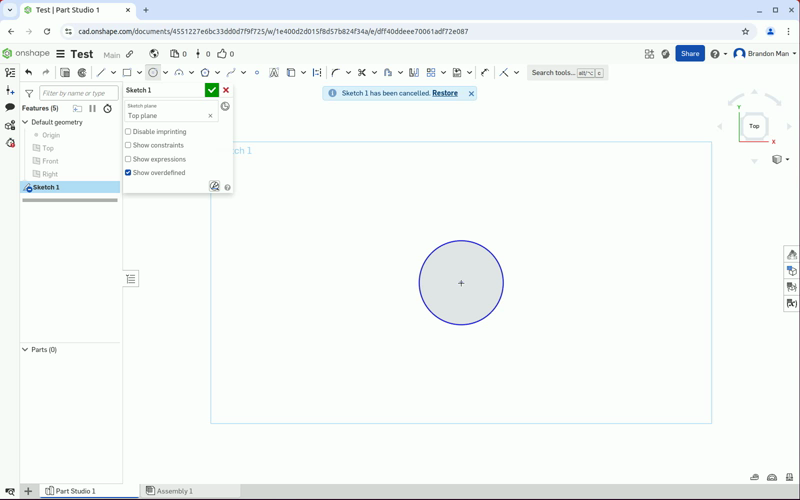
key_up(shift)
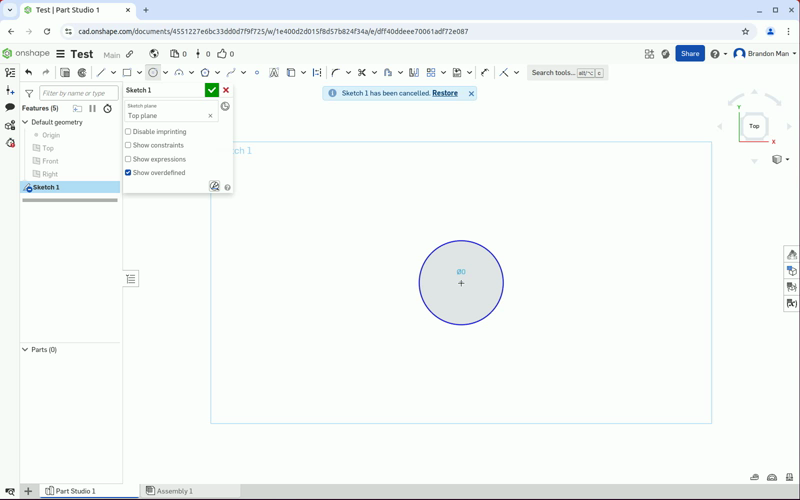
mouse_move(485, 282)
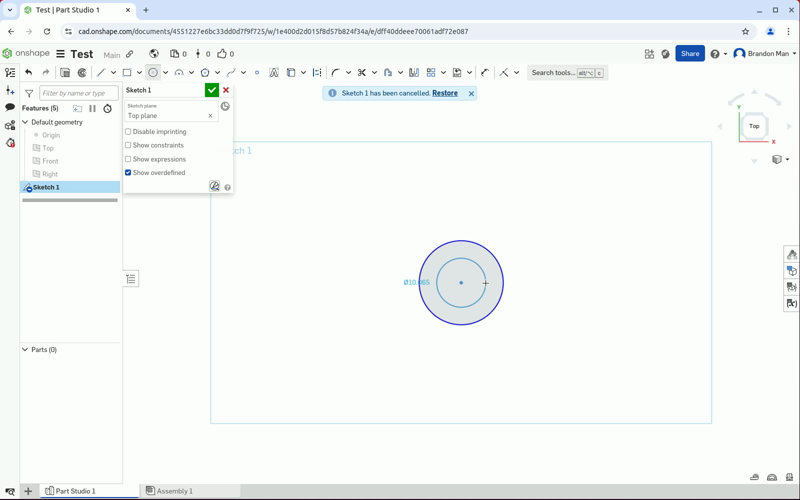
click(485, 282)
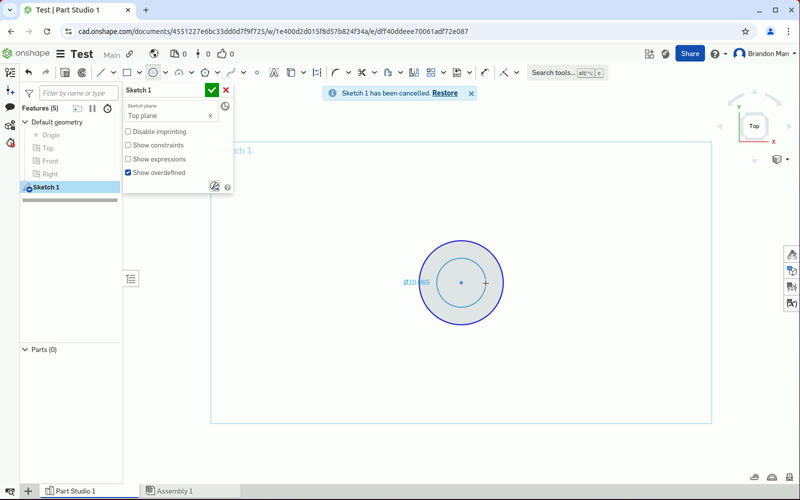
key(esc)
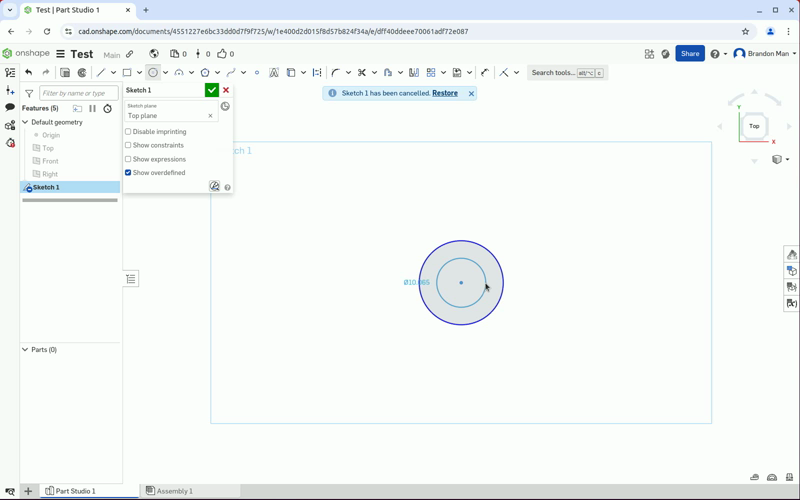
mouse_move(446, 250)
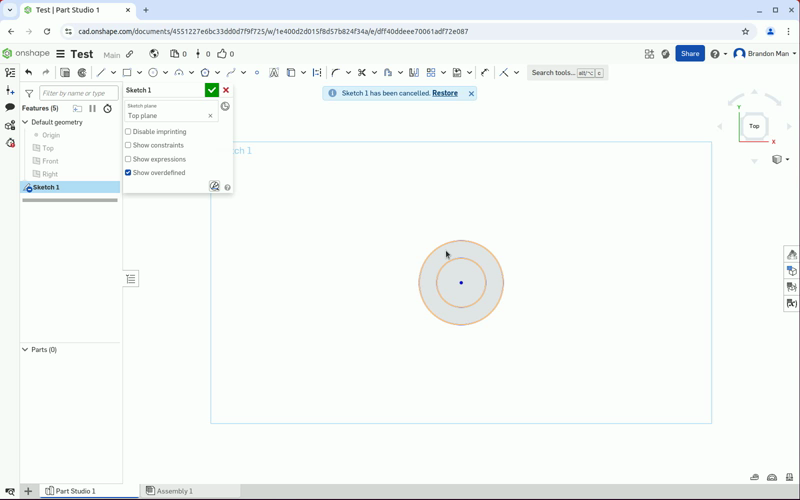
click(446, 250)
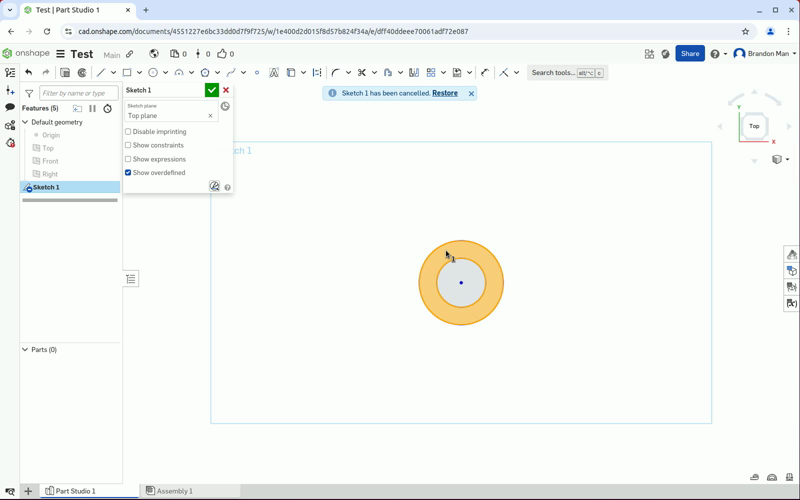
mouse_move(73, 352)
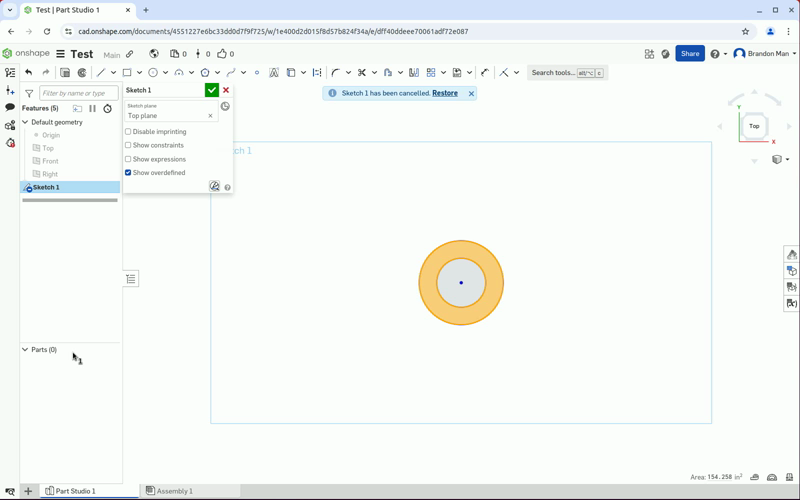
key(shift+y)
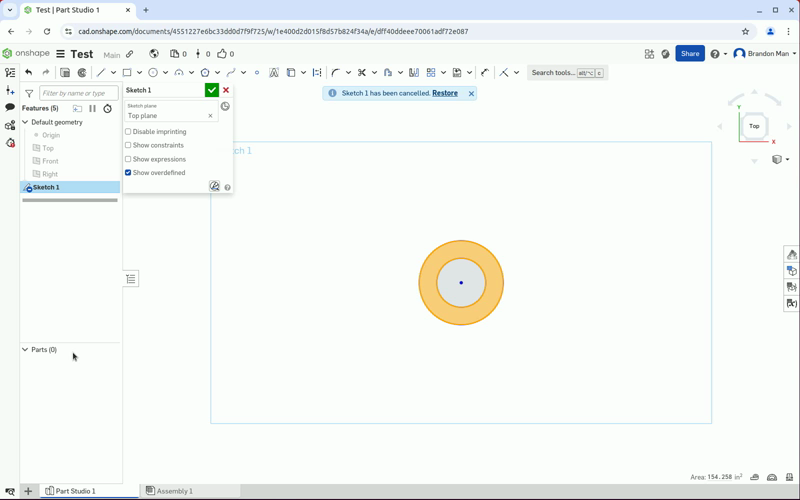
key(shift+e)
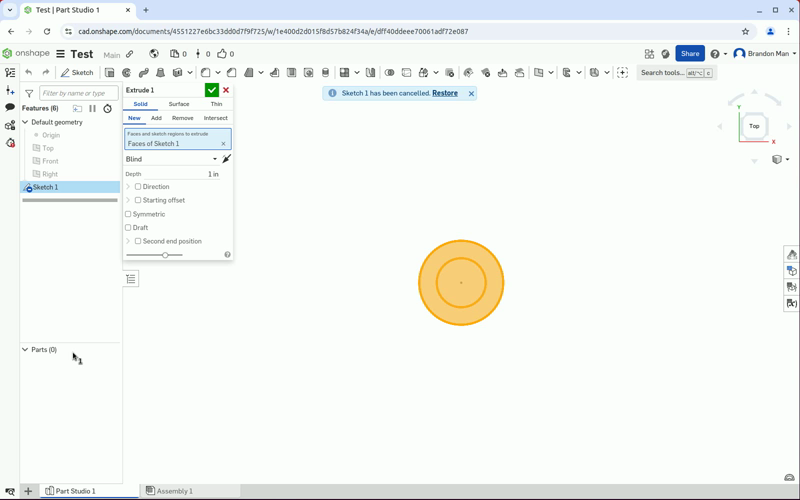
mouse_move(143, 106)
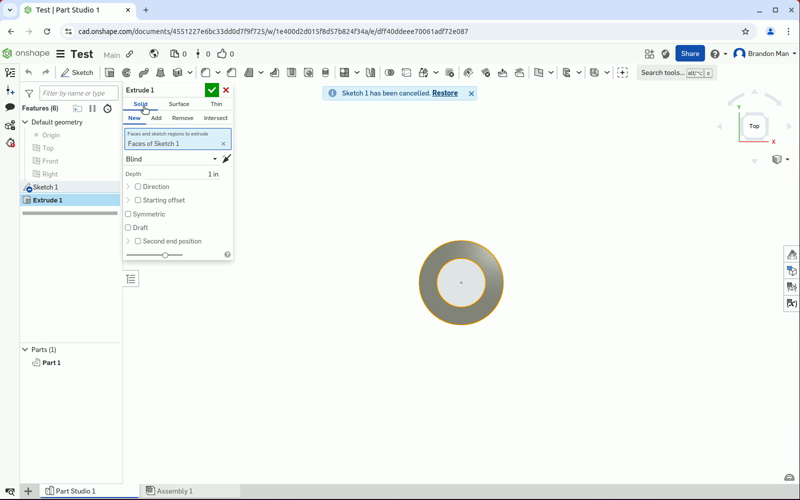
click(143, 106)
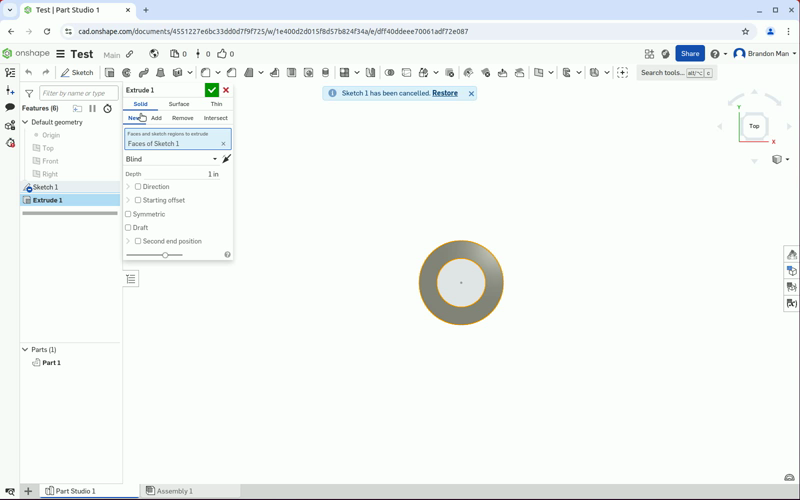
mouse_move(137, 120)
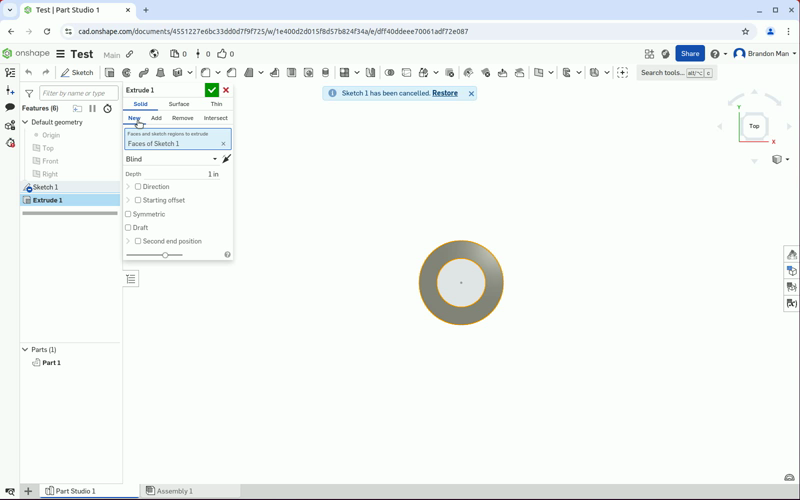
click(137, 120)
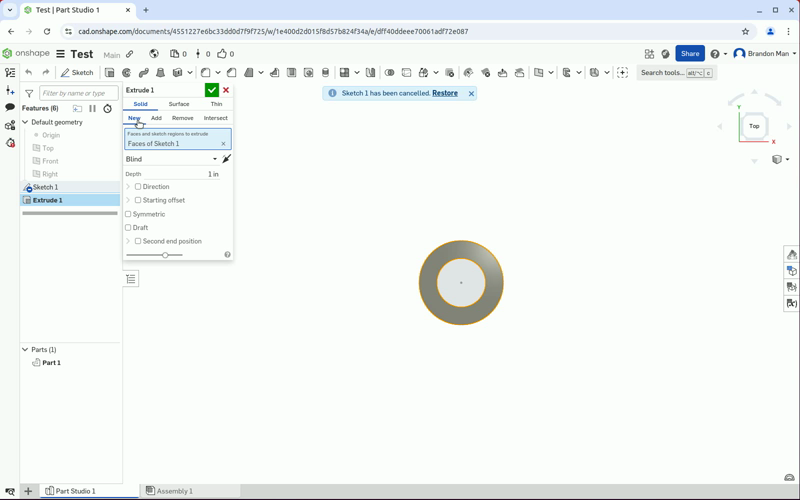
key(tab, 4)
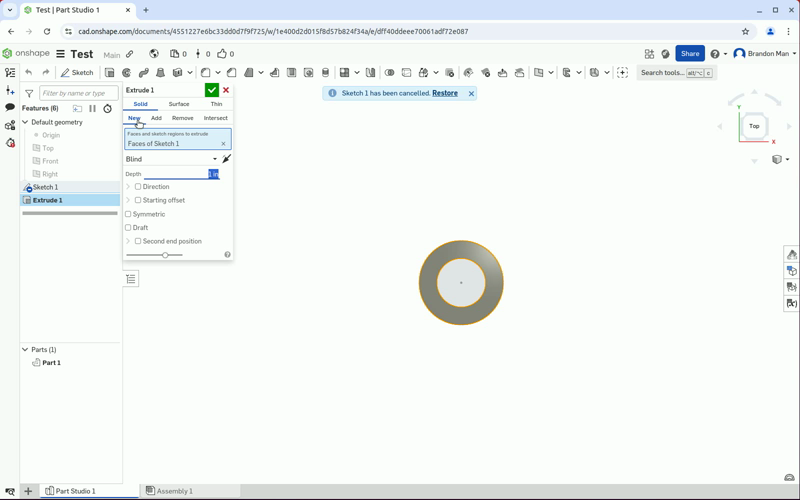
text(13.48)
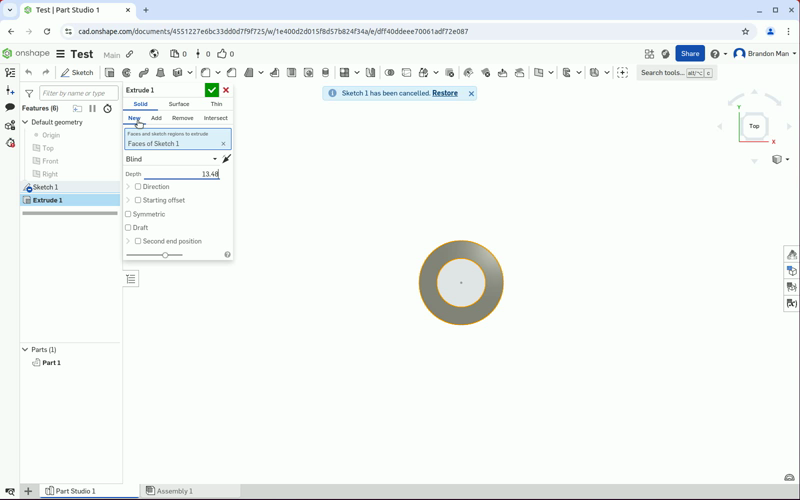
key(enter)
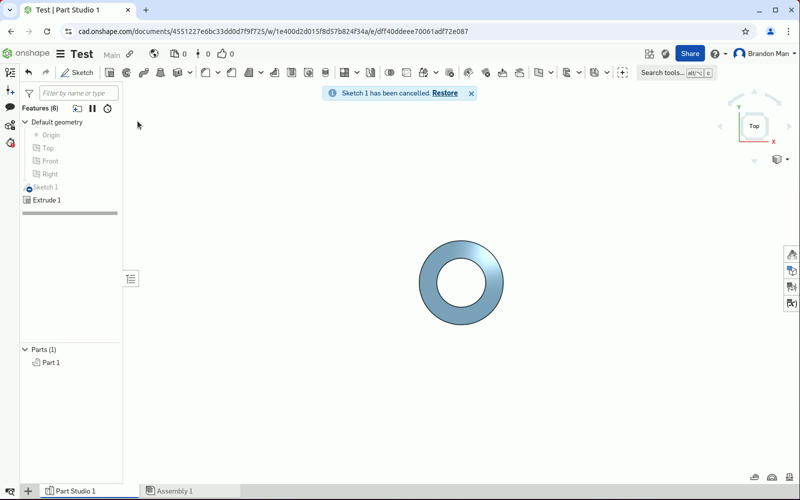
key(shift+h)
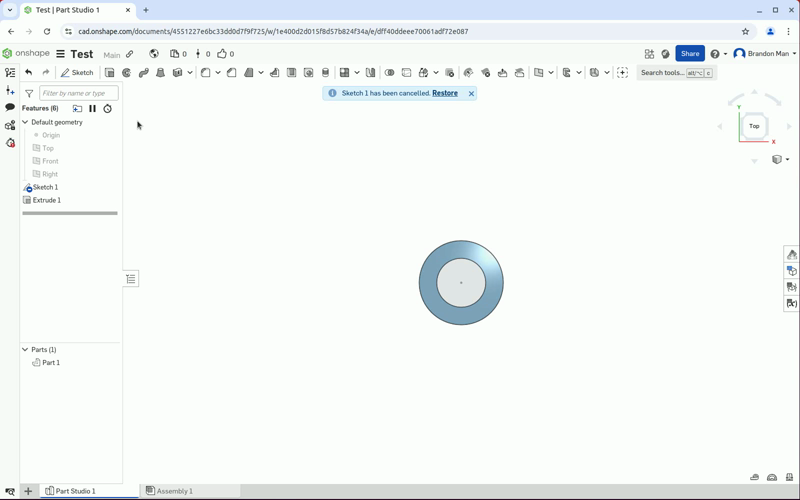
key(shift+h)
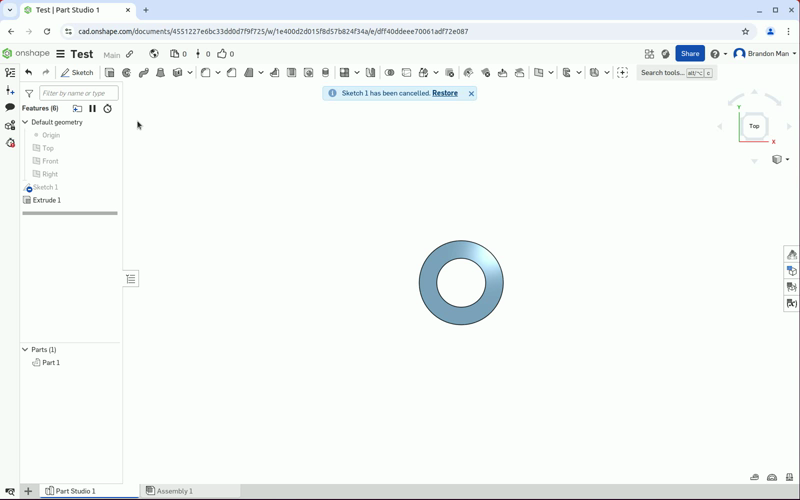
mouse_move(73, 189)
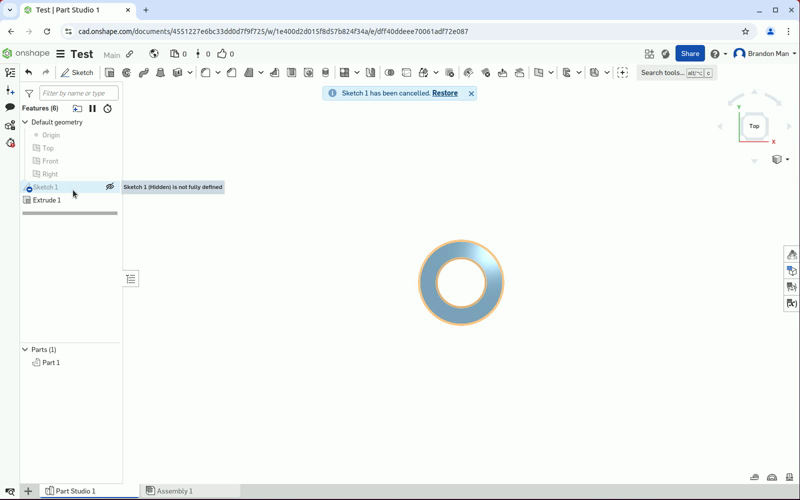
click(73, 189)
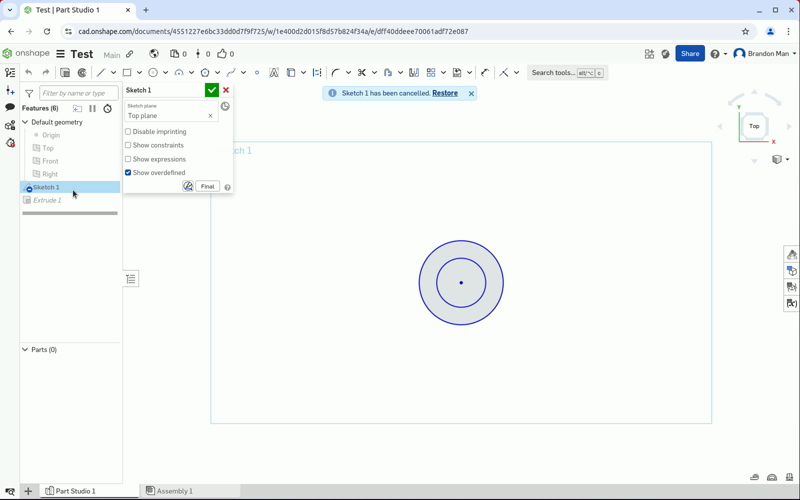
mouse_move(229, 92)
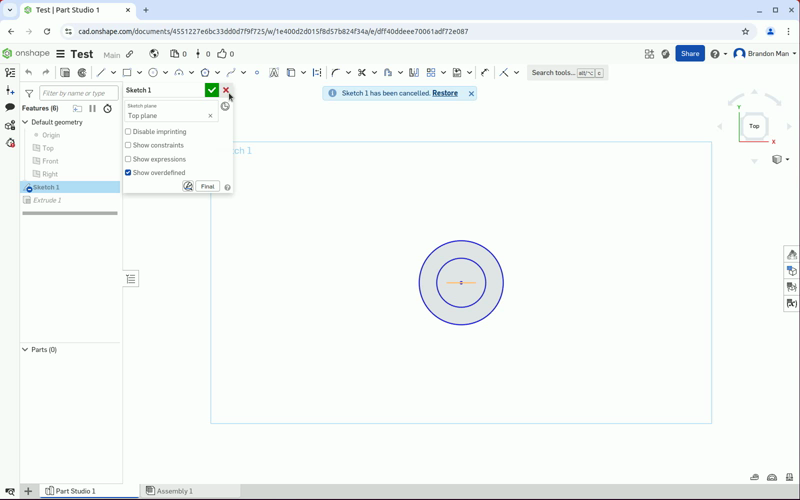
click(229, 92)
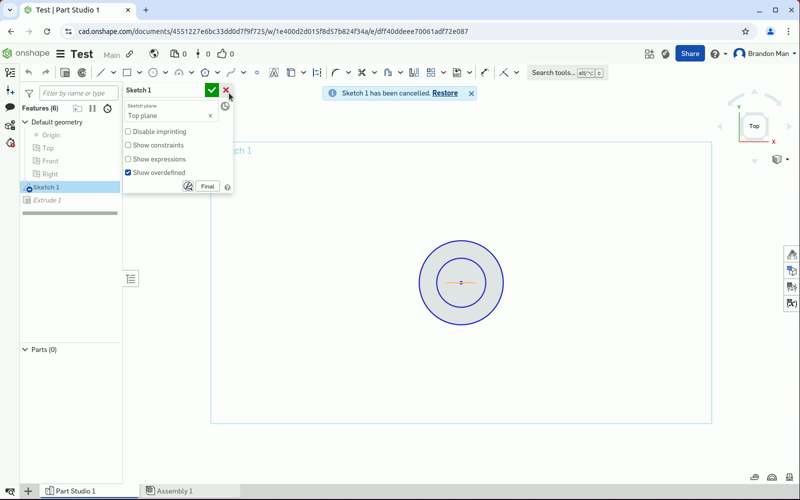
key(shift+s)
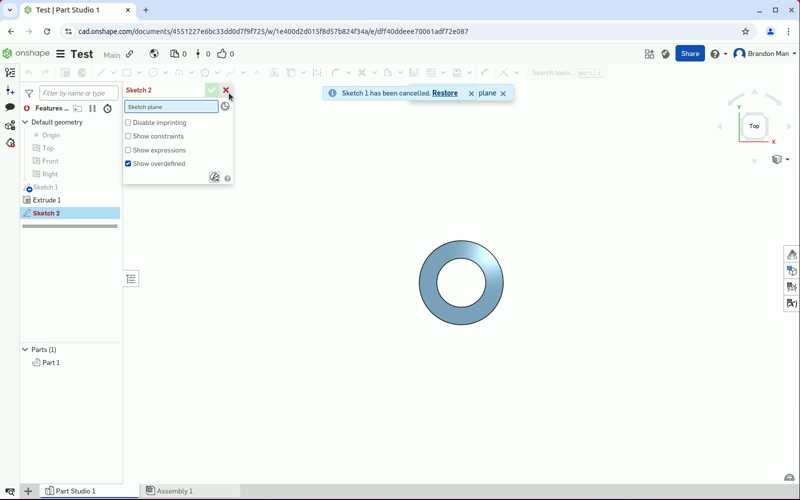
mouse_move(73, 150)
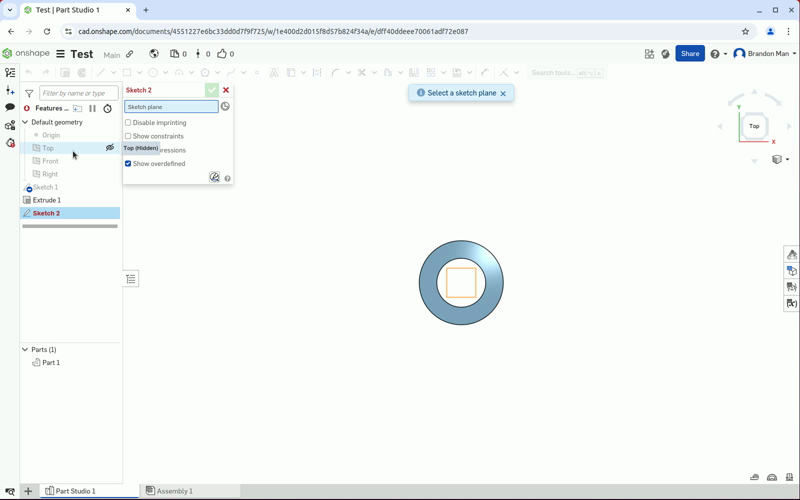
click(73, 150)
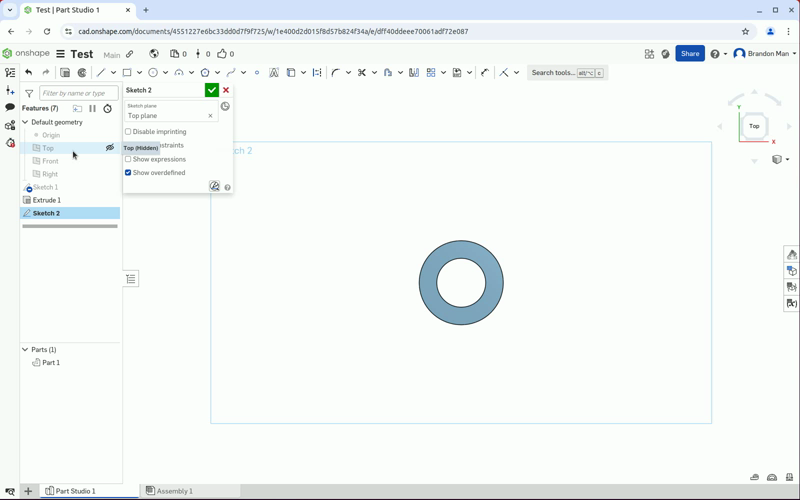
mouse_move(73, 352)
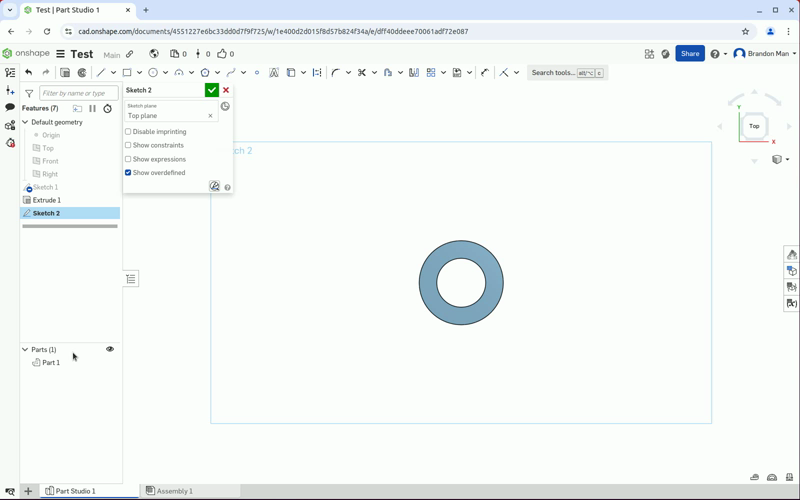
key(y)
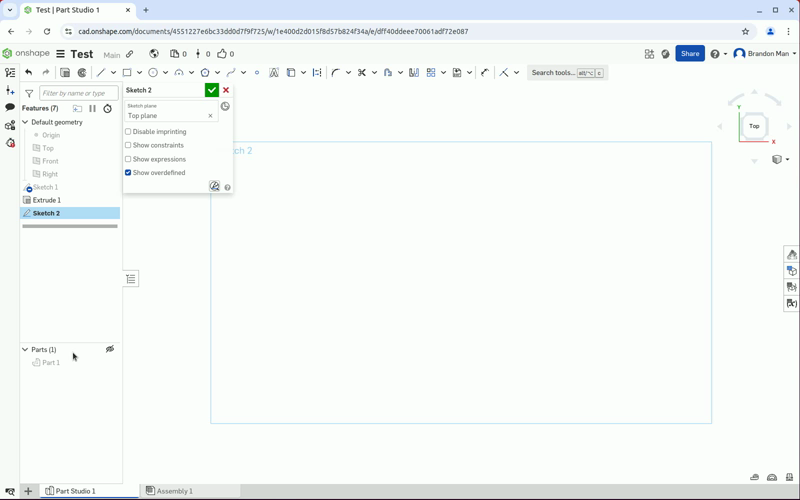
key(a)
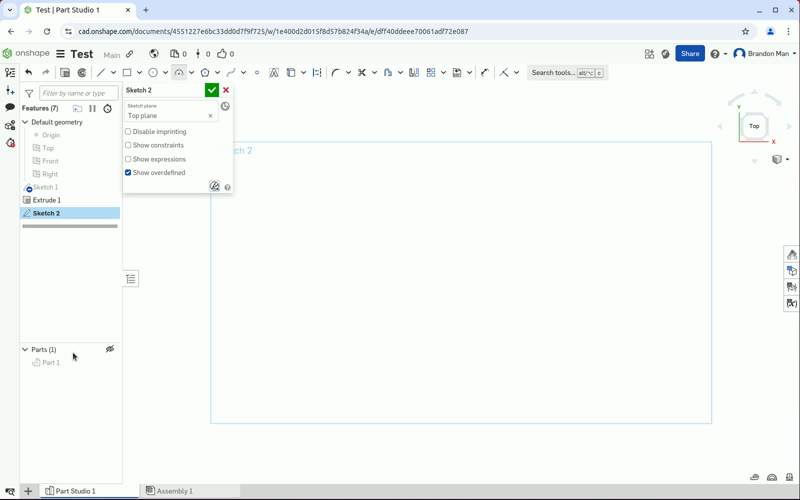
key_down(shift)
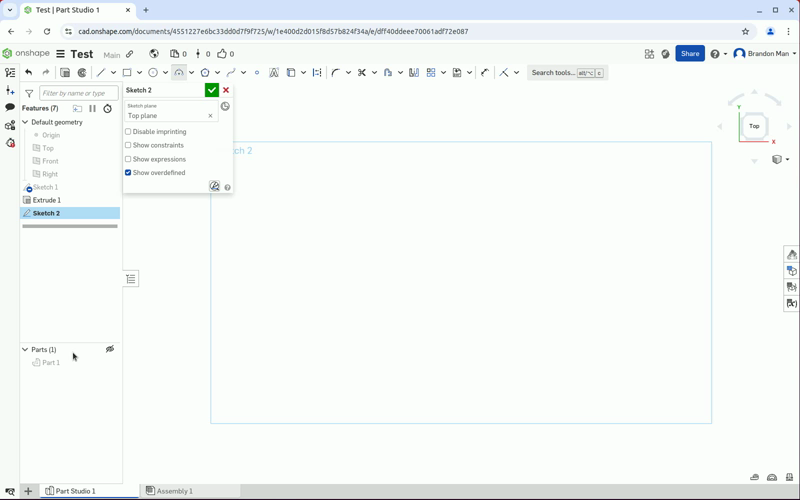
mouse_move(384, 266)
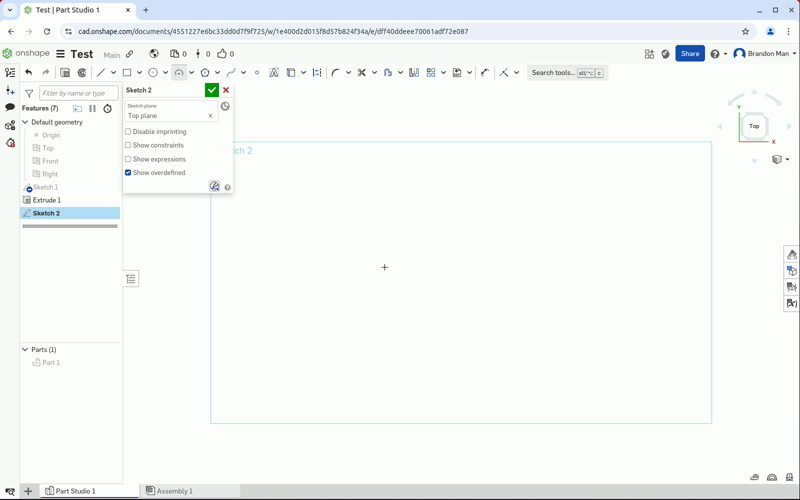
click(384, 266)
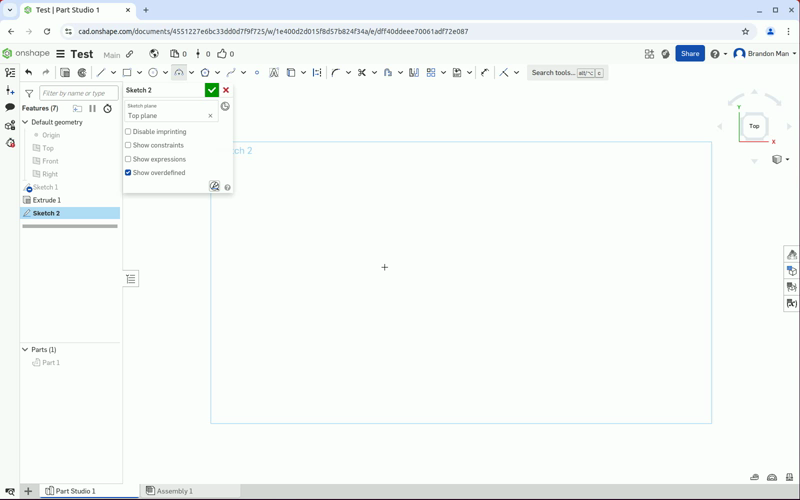
key_up(shift)
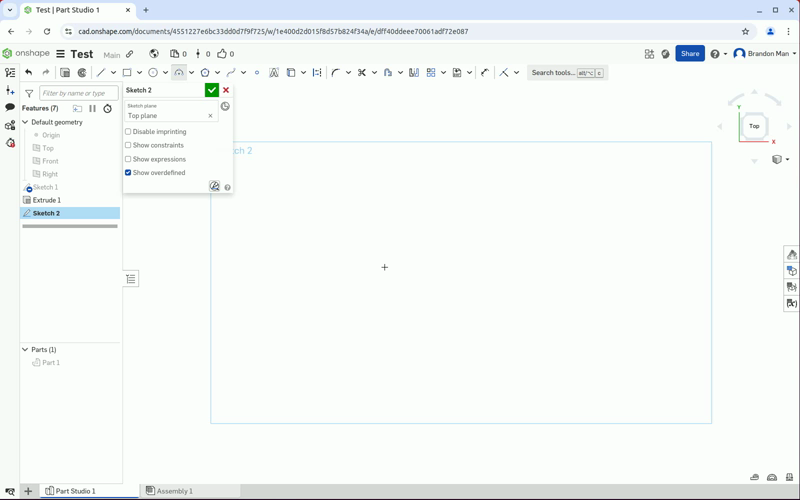
key_down(shift)
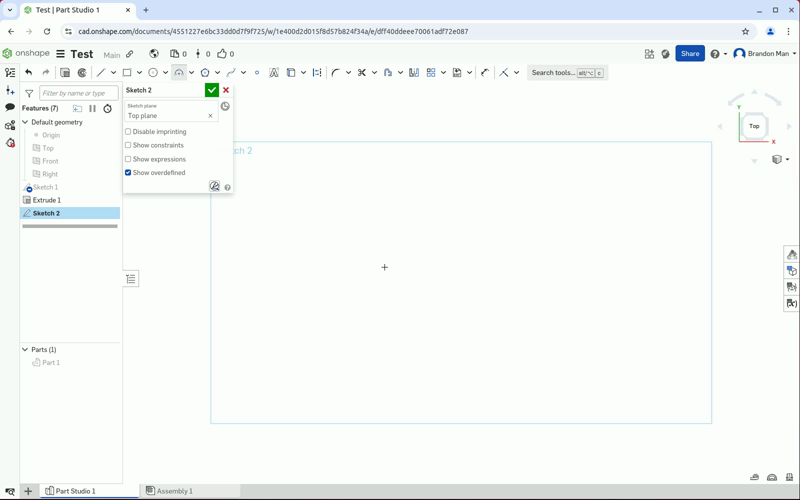
mouse_move(384, 299)
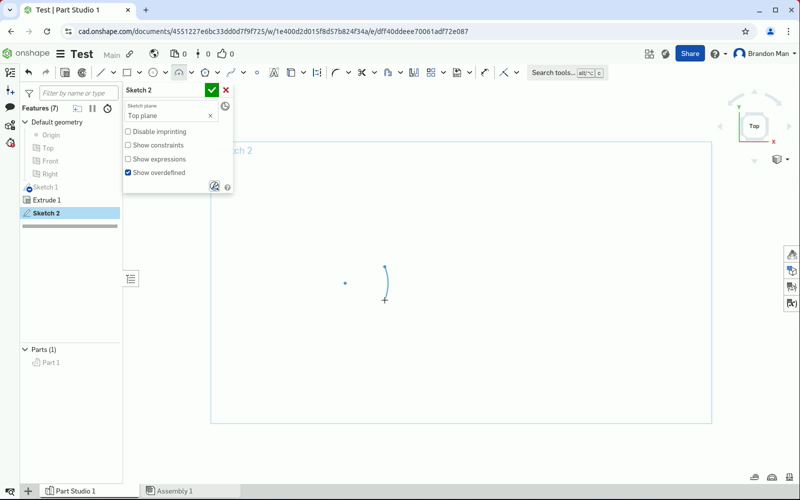
click(384, 299)
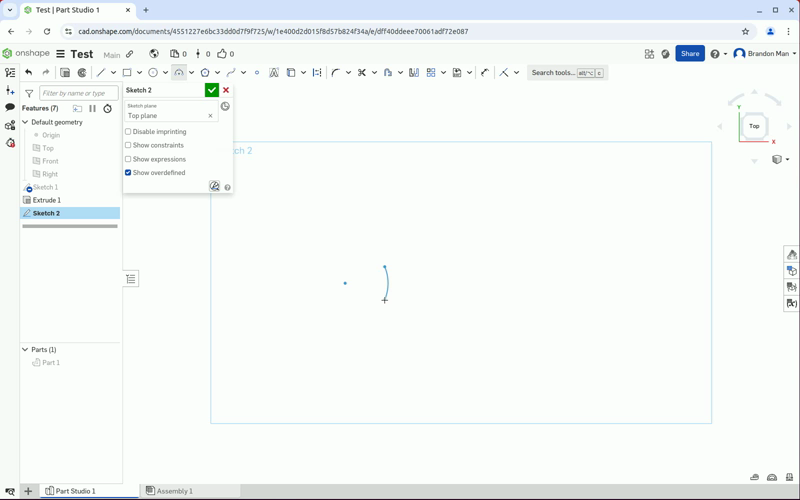
mouse_move(368, 283)
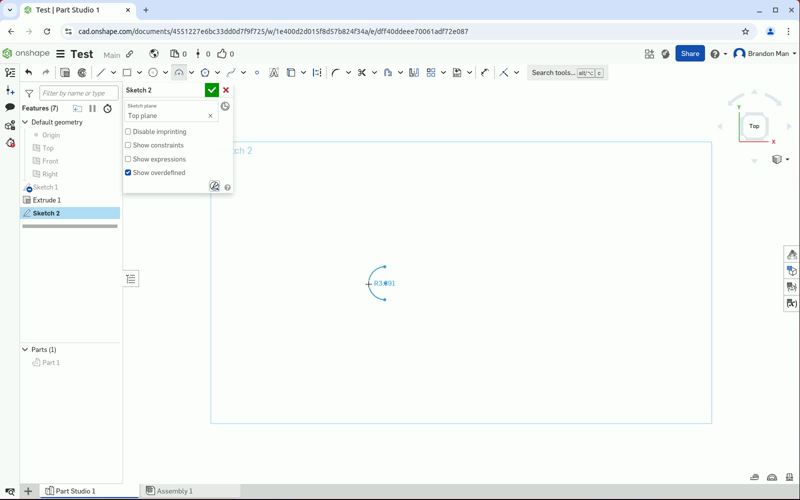
click(368, 283)
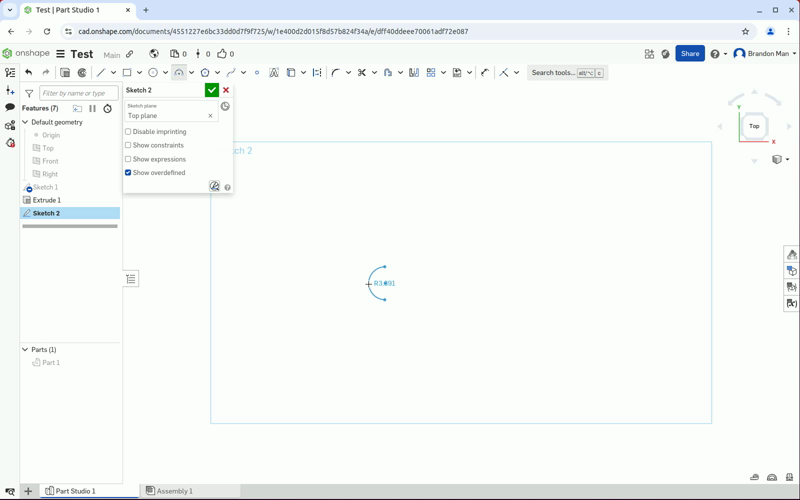
key_up(shift)
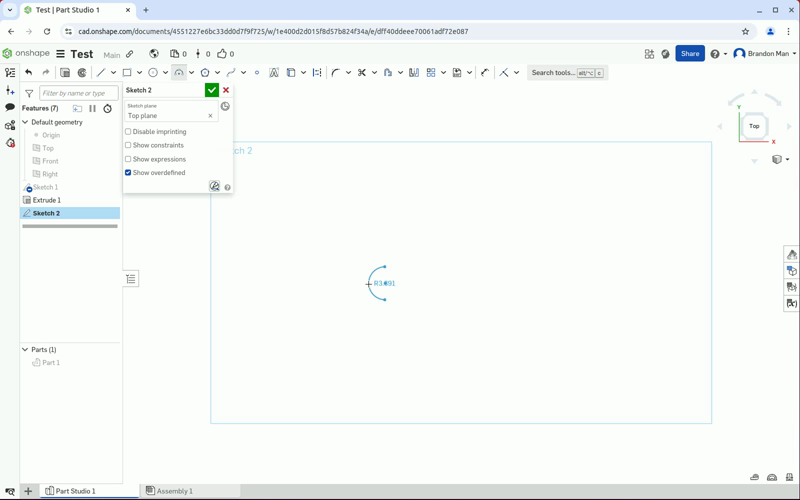
key(esc)
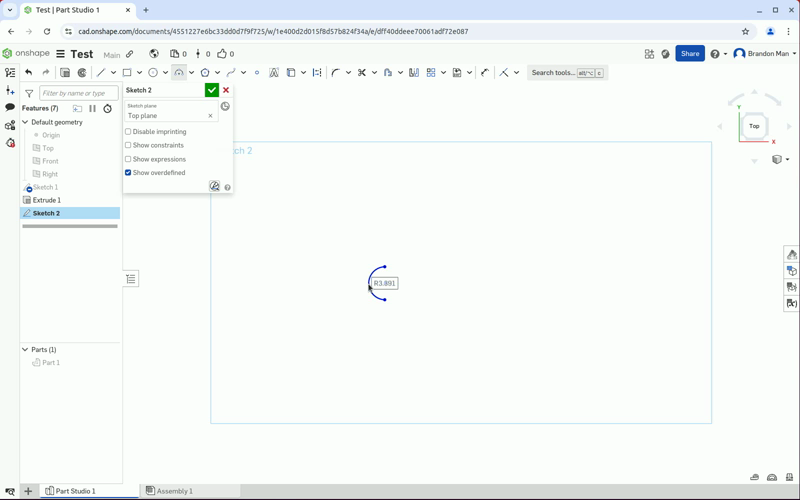
key(l)
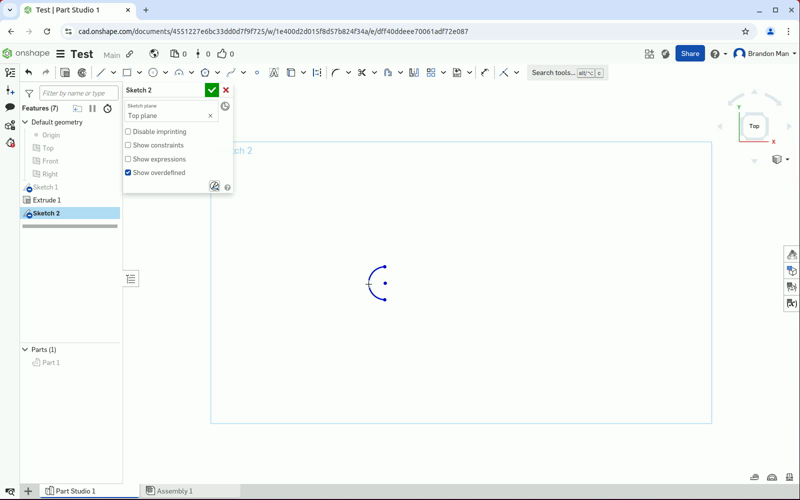
mouse_move(384, 299)
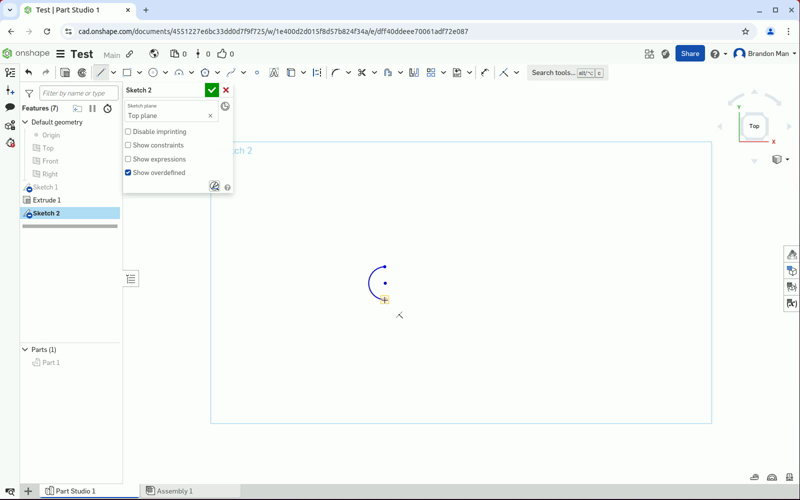
click(384, 299)
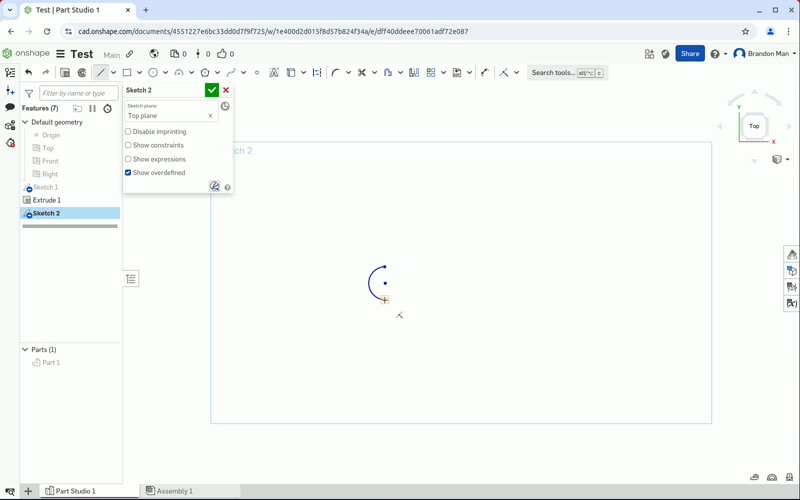
key_down(shift)
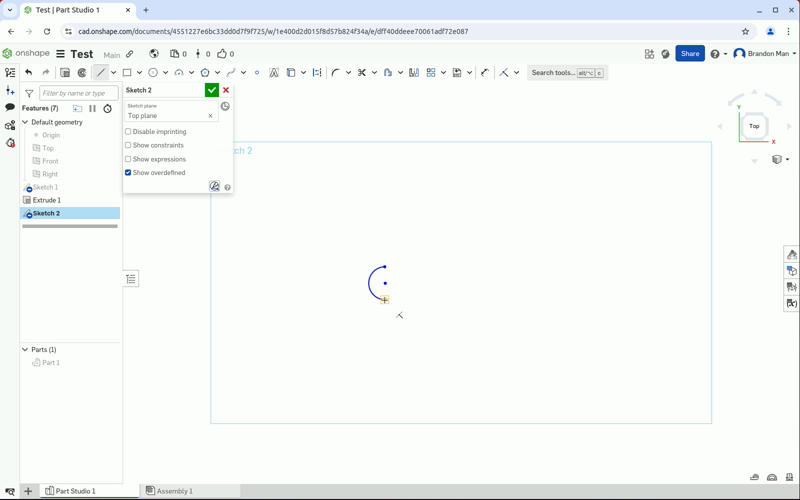
mouse_move(414, 299)
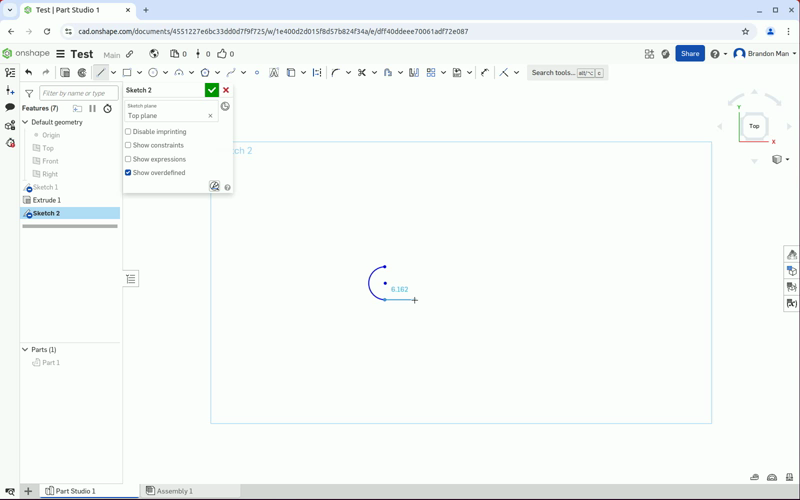
mouse_move(385, 299)
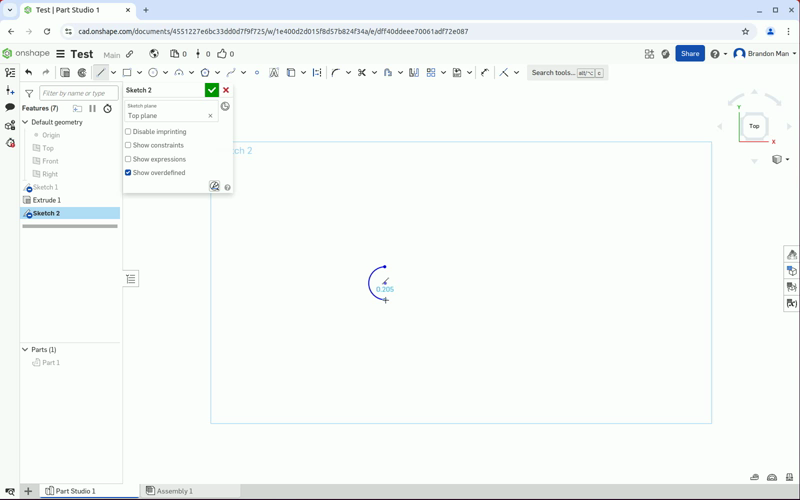
scroll(6)
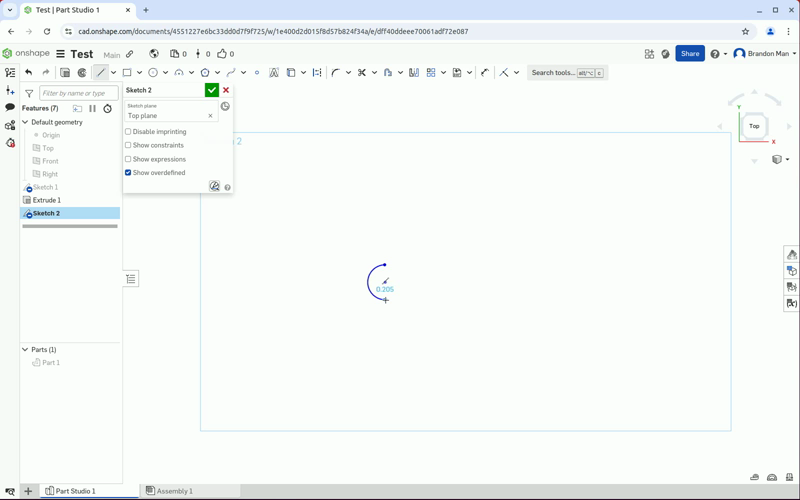
scroll(6)
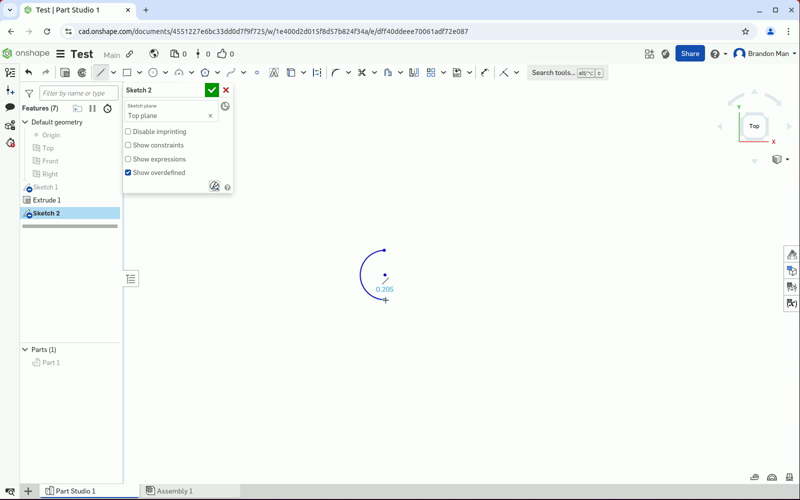
scroll(6)
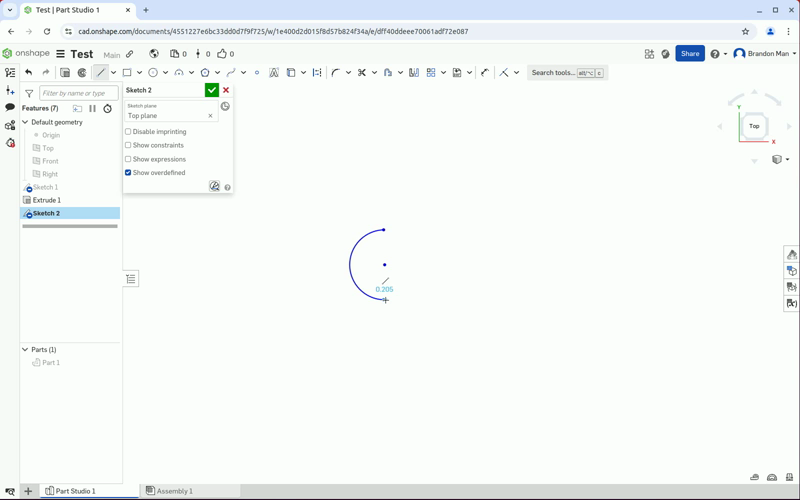
scroll(6)
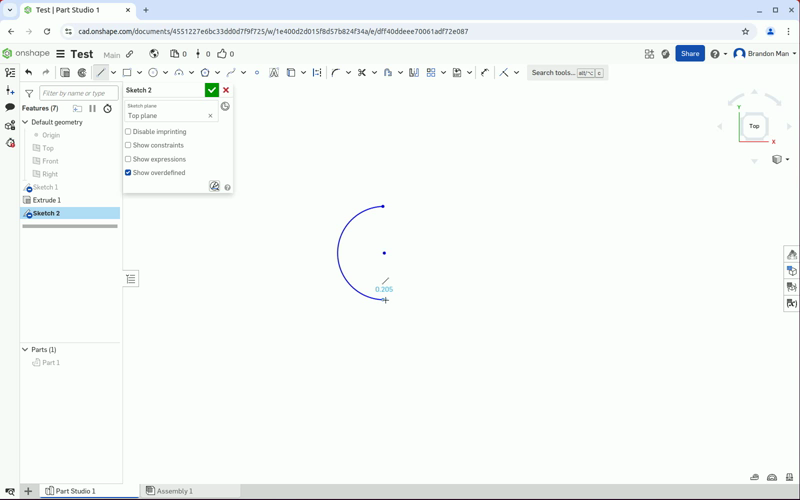
scroll(6)
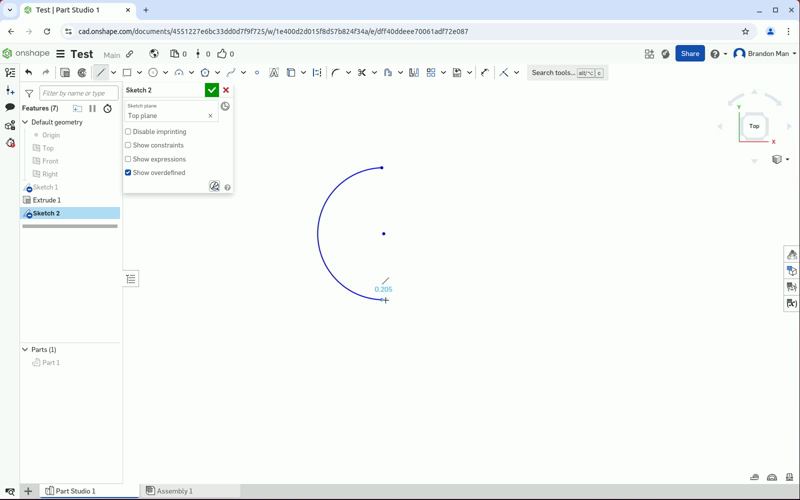
scroll(6)
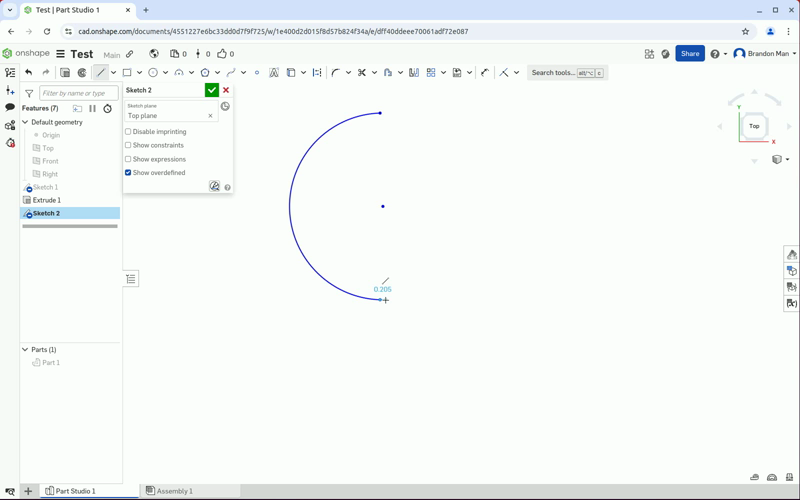
scroll(6)
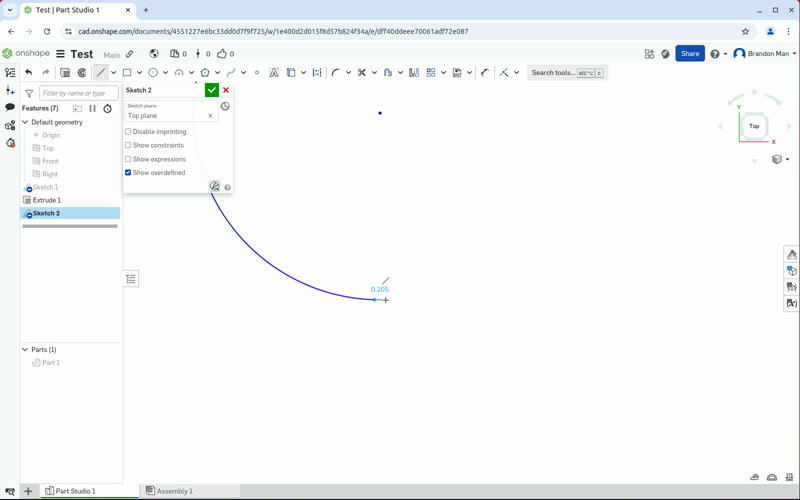
click(385, 299)
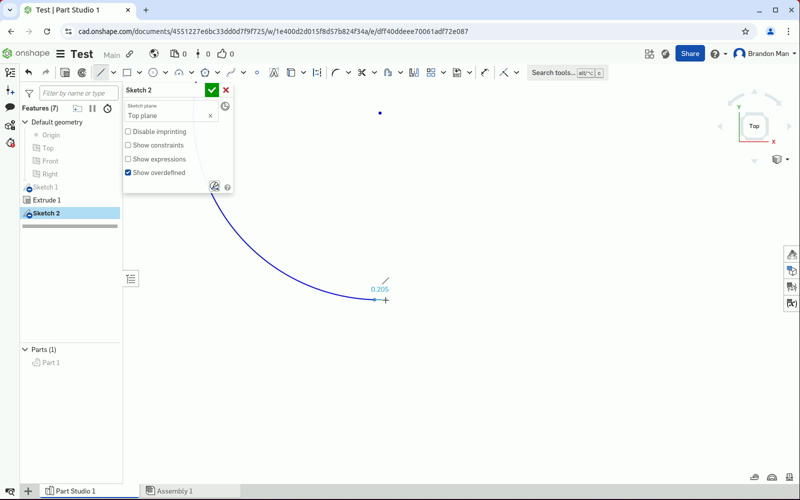
scroll(-6)
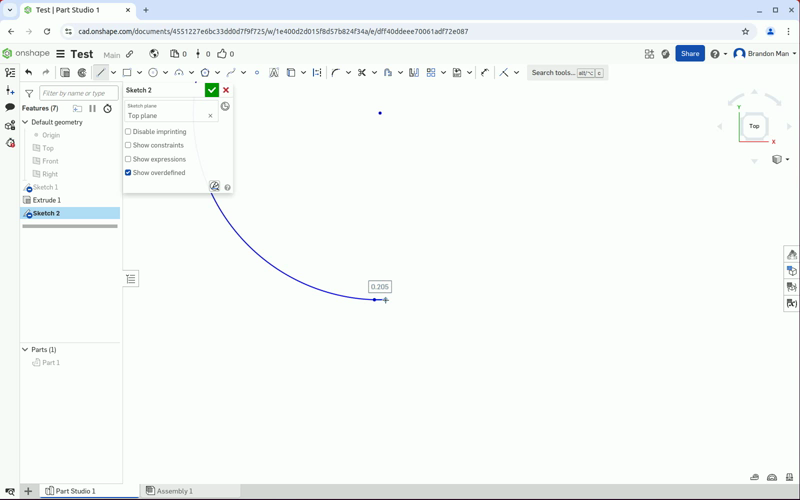
scroll(-6)
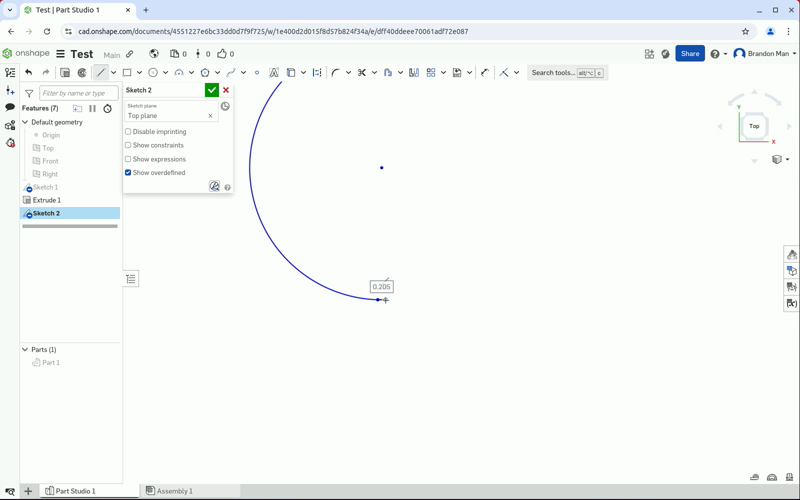
scroll(-6)
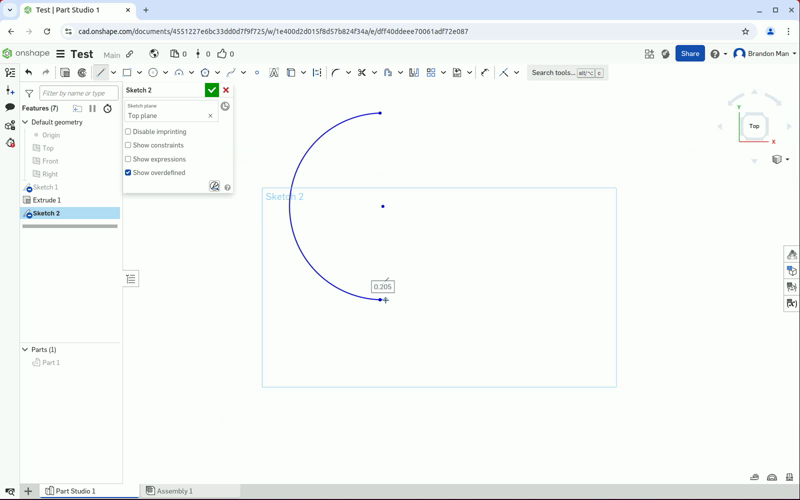
scroll(-6)
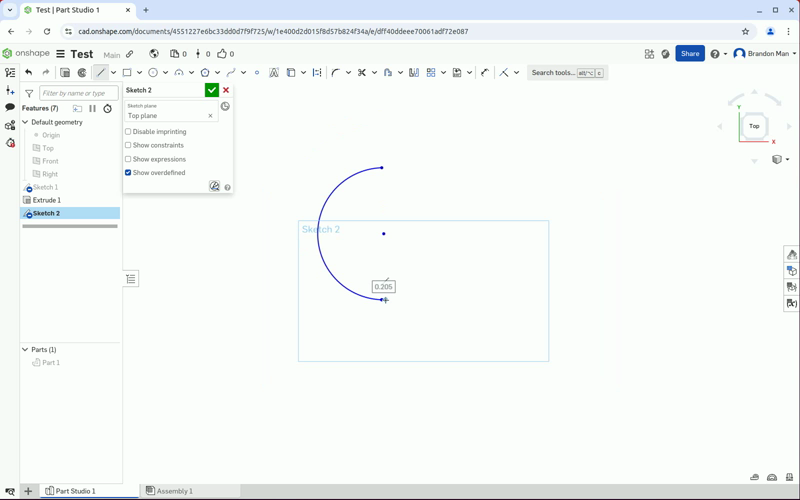
scroll(-6)
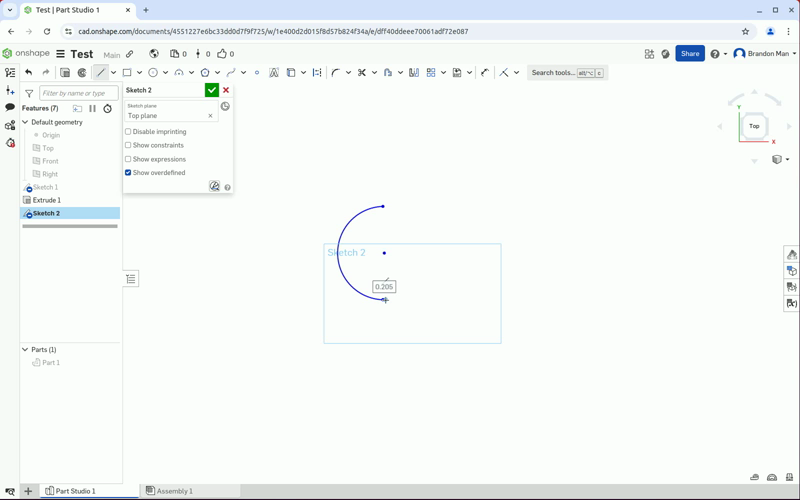
scroll(-6)
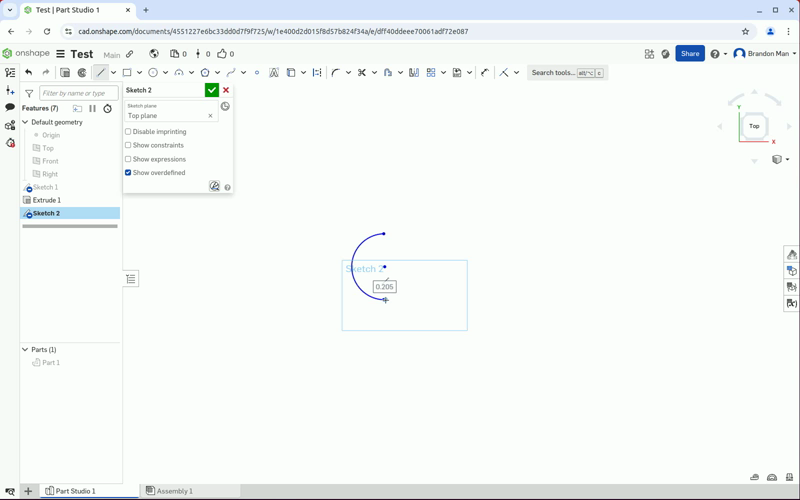
scroll(-6)
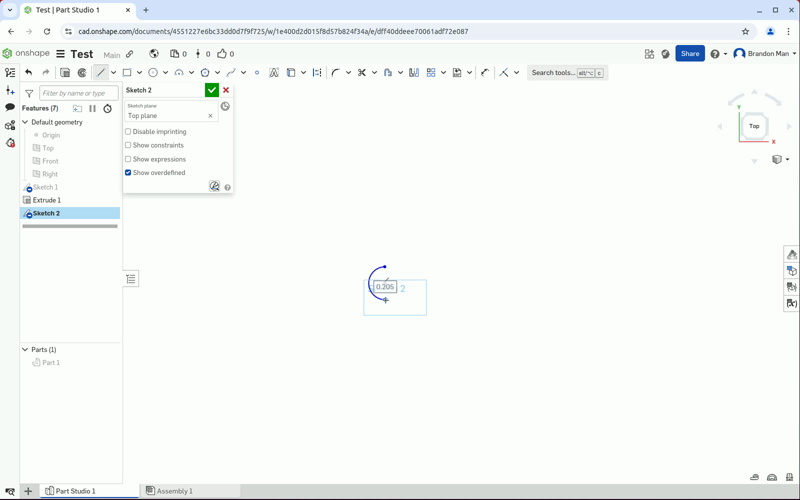
key_up(shift)
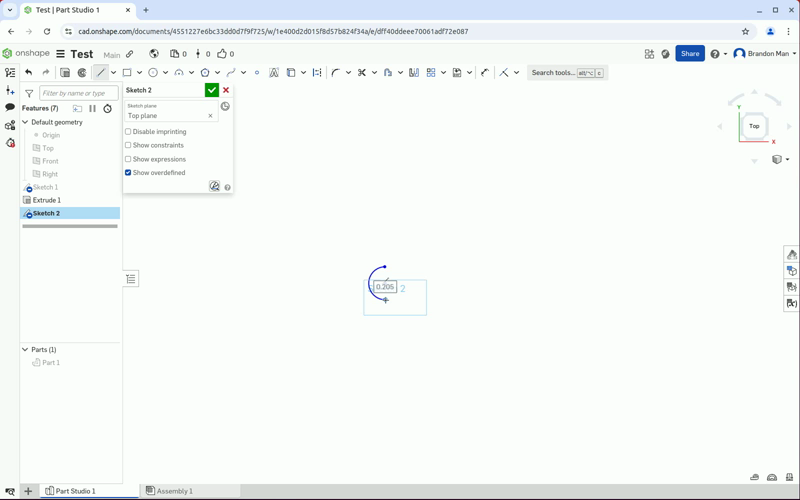
key_down(shift)
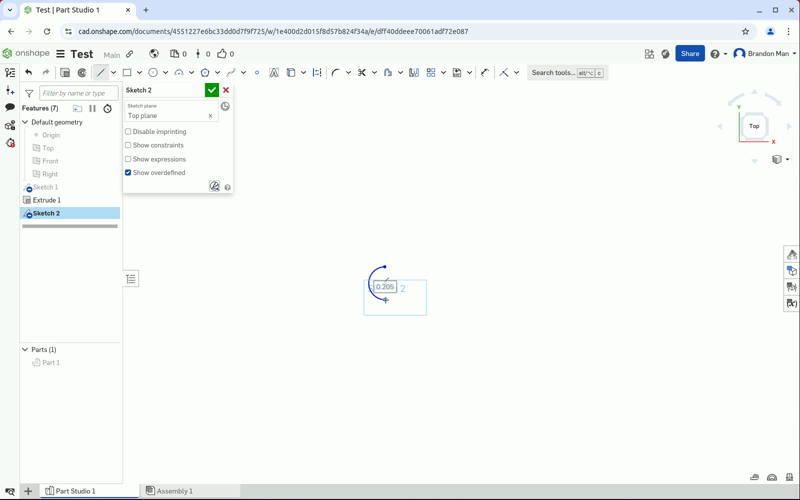
mouse_move(415, 299)
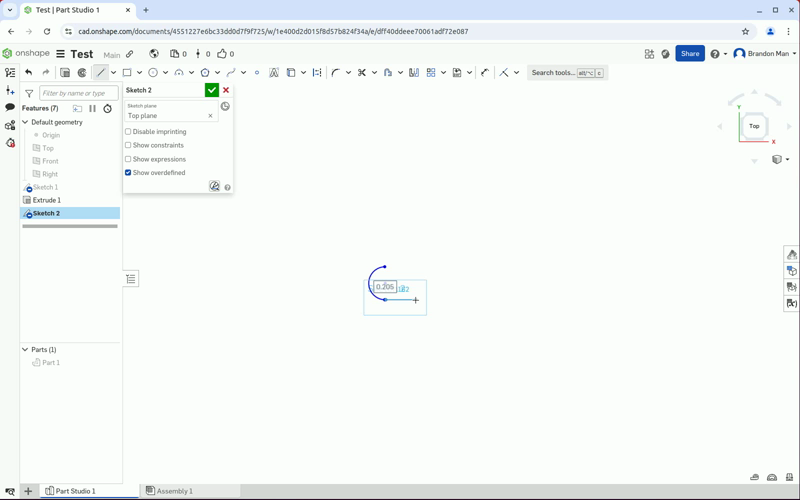
mouse_move(423, 299)
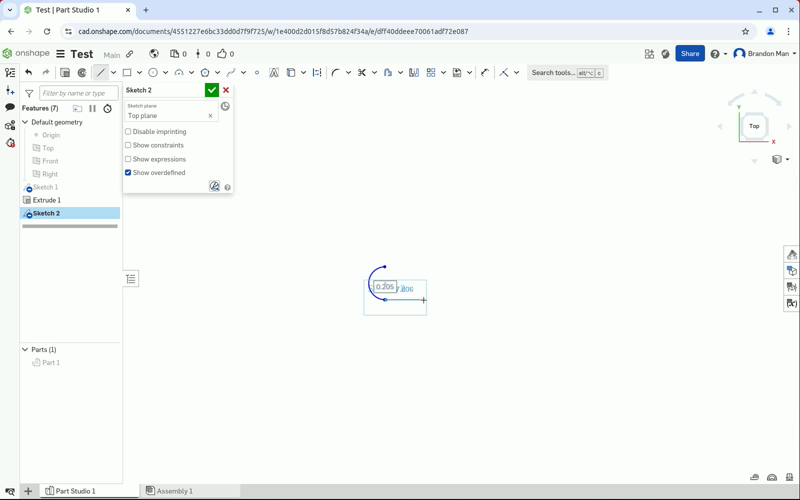
click(423, 299)
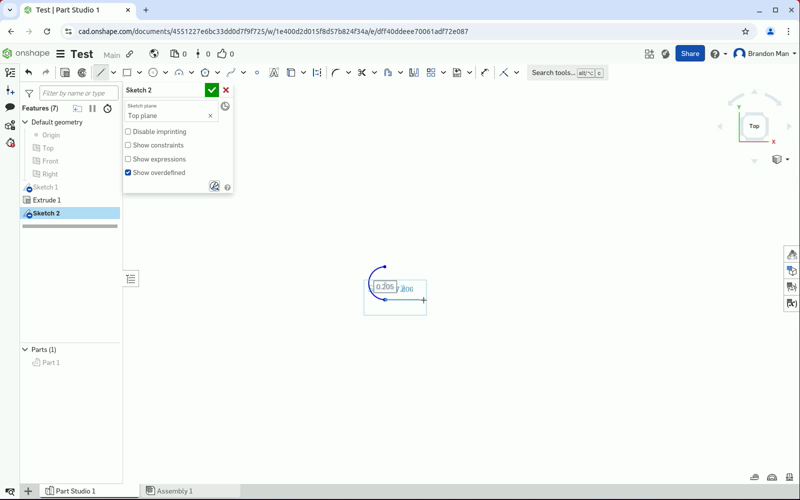
key_up(shift)
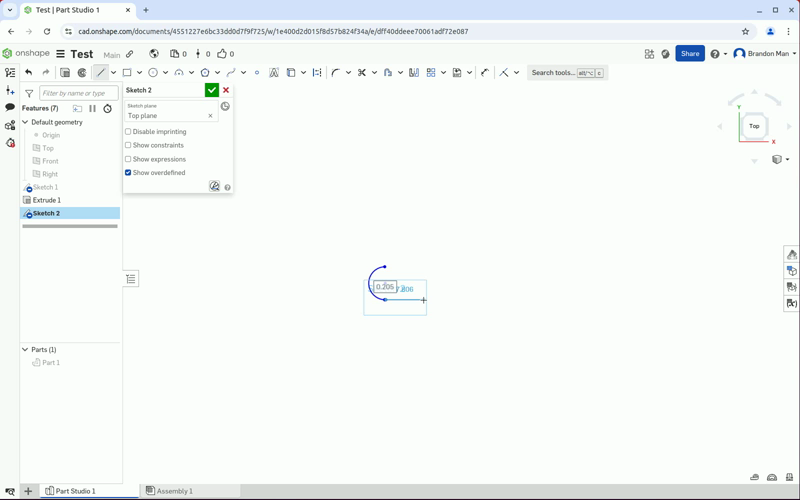
key(esc)
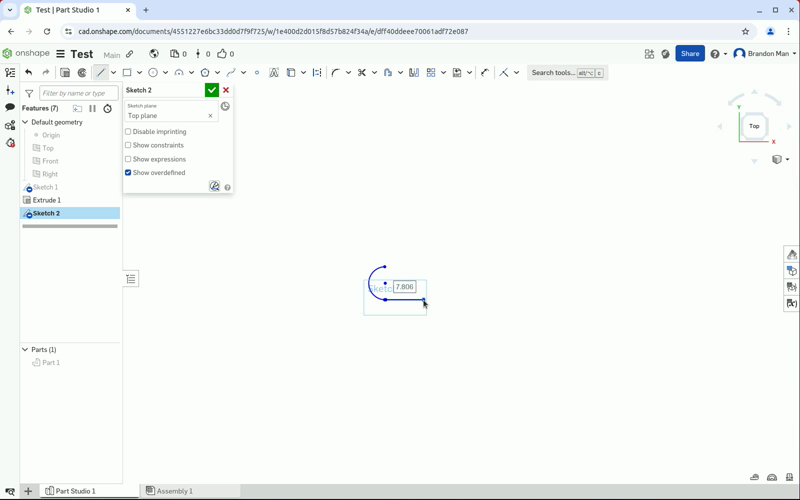
key(a)
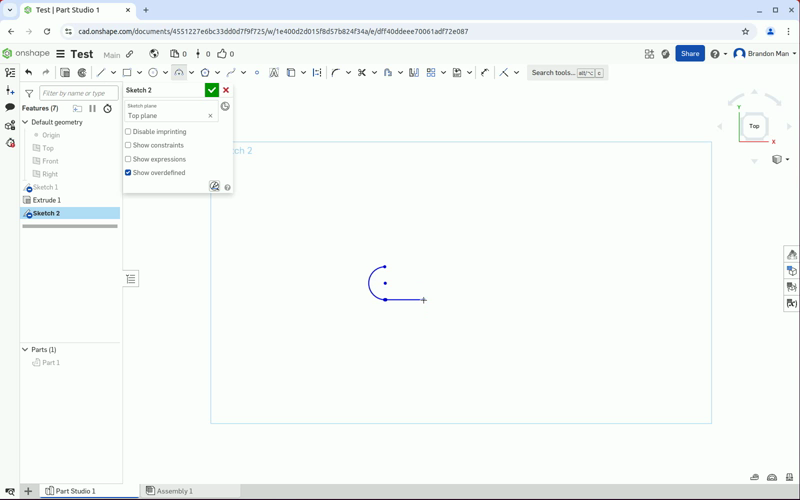
mouse_move(423, 299)
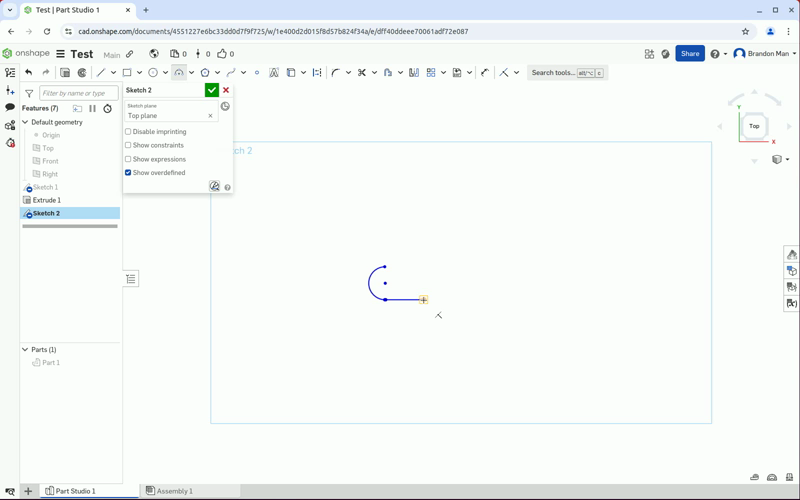
click(423, 299)
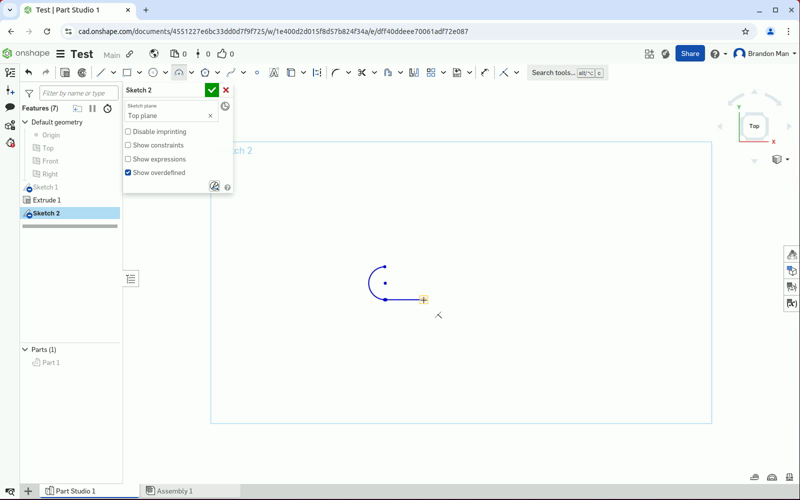
key_down(shift)
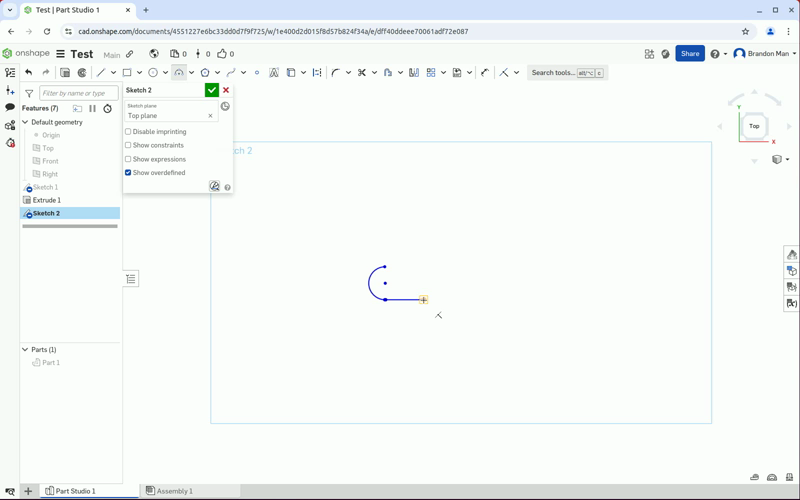
mouse_move(423, 266)
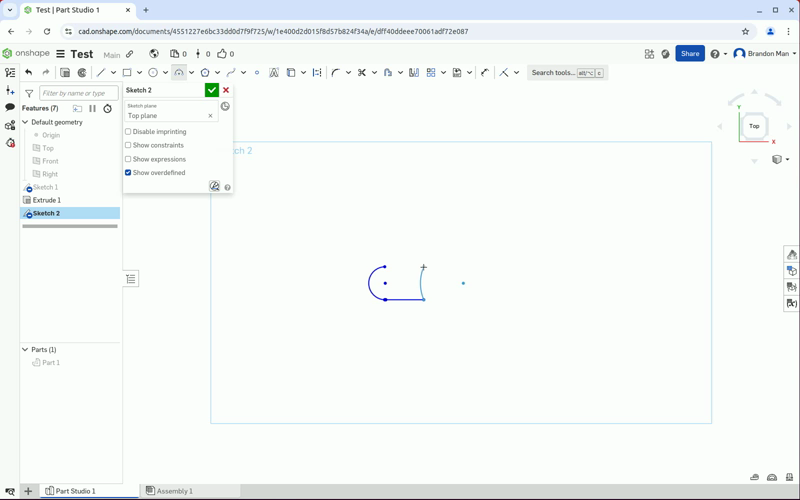
click(423, 266)
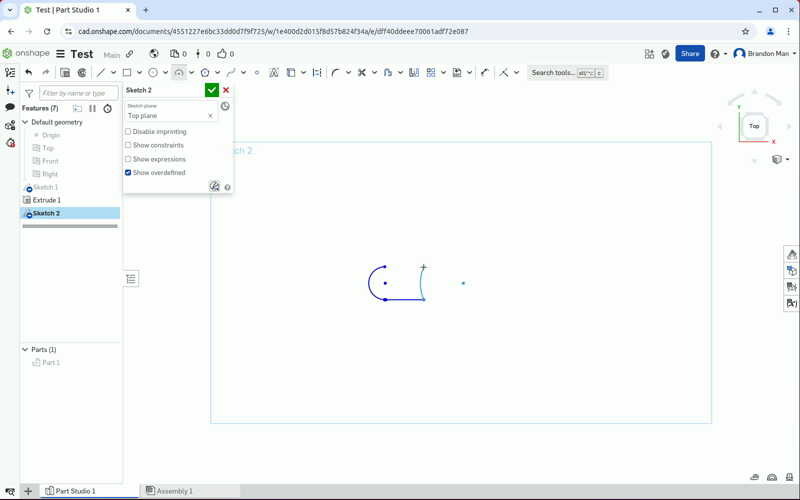
mouse_move(420, 283)
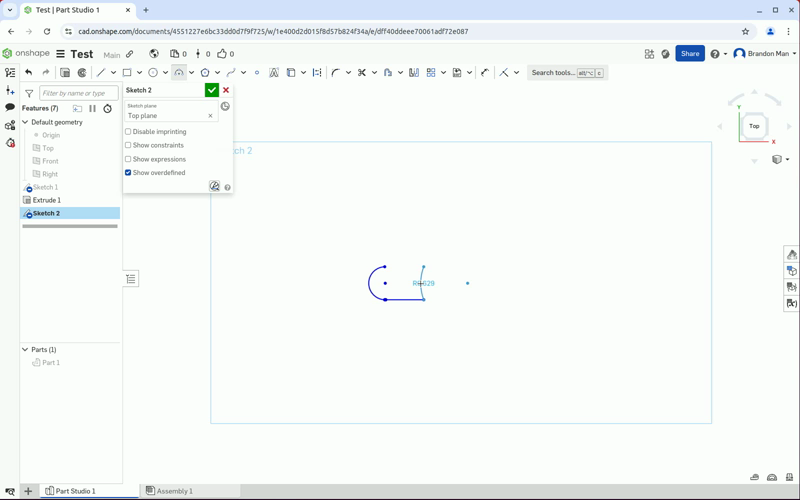
click(420, 283)
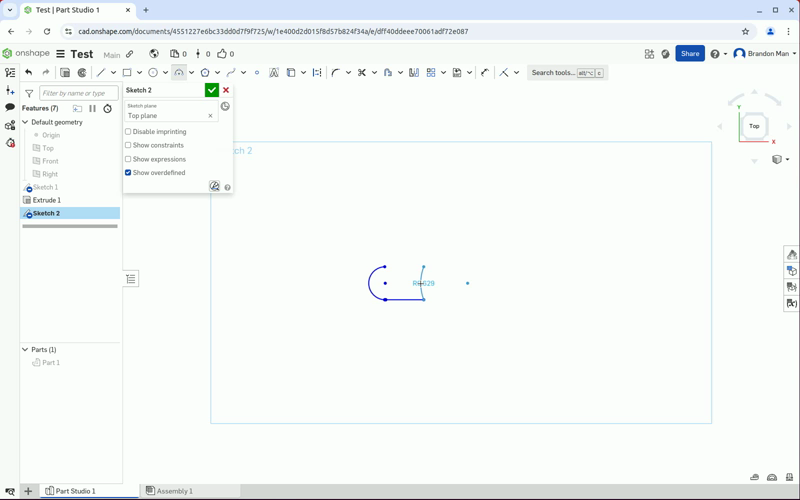
key_up(shift)
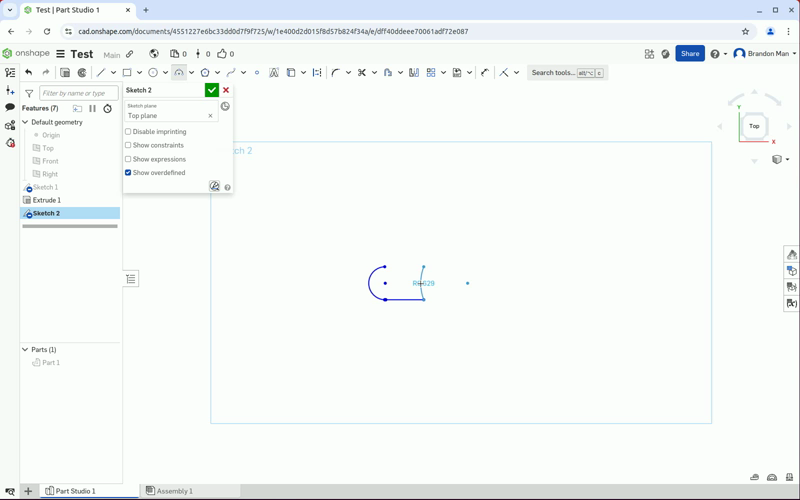
key(esc)
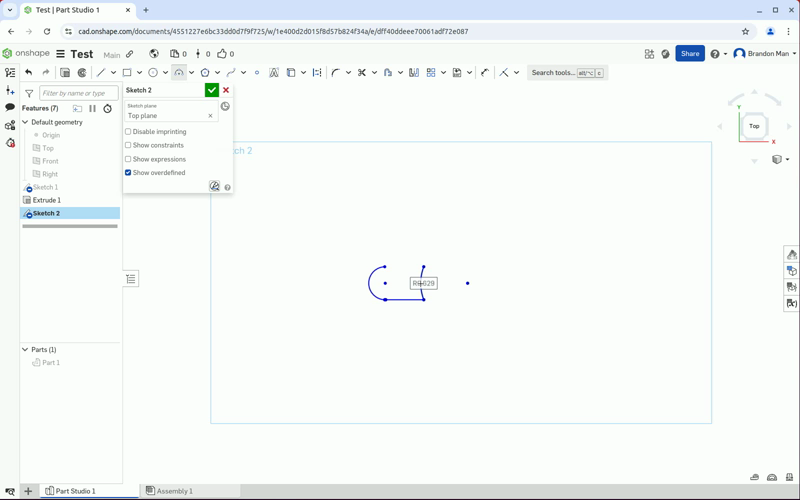
key(l)
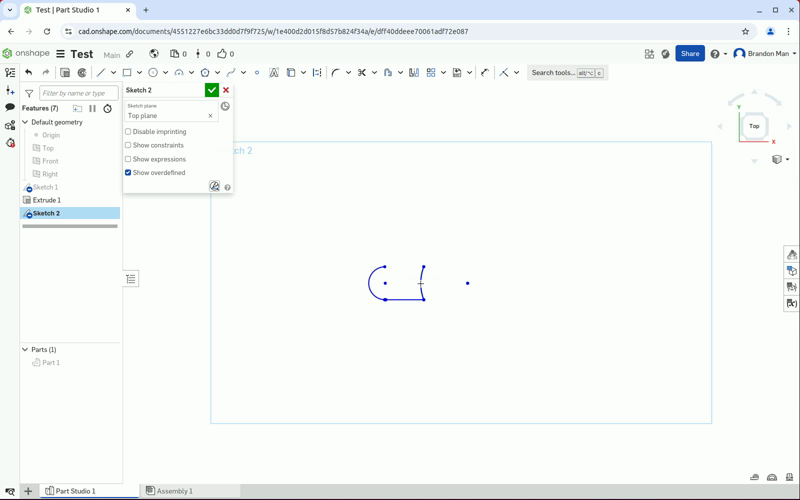
mouse_move(423, 266)
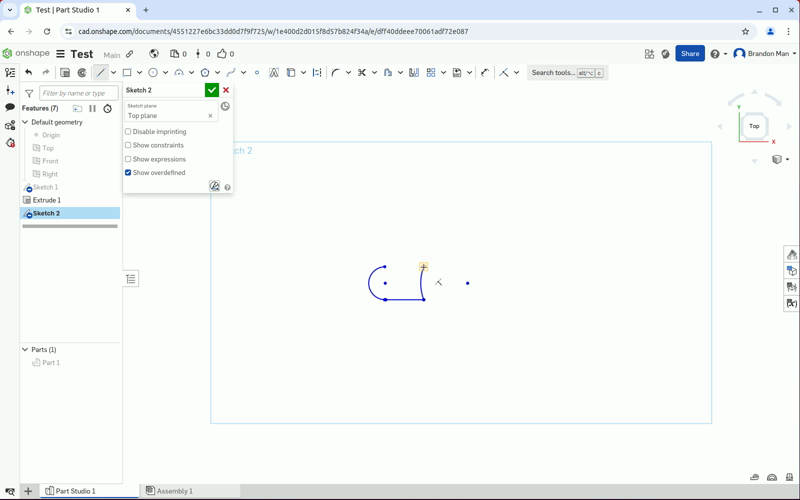
click(423, 266)
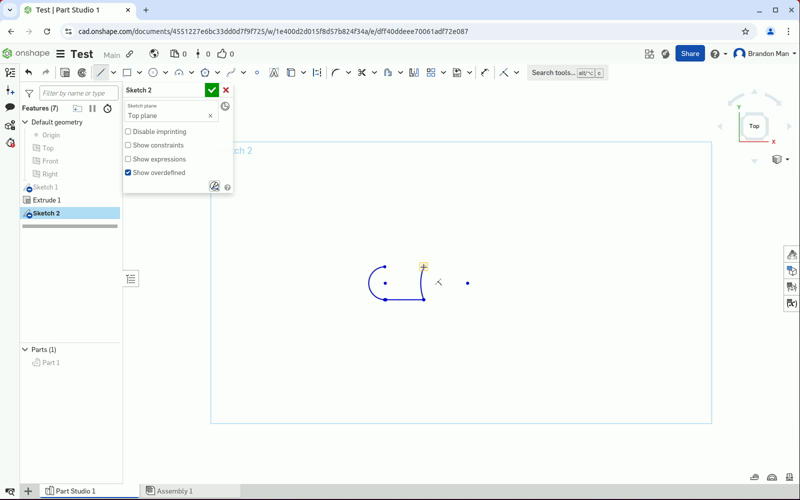
key_down(shift)
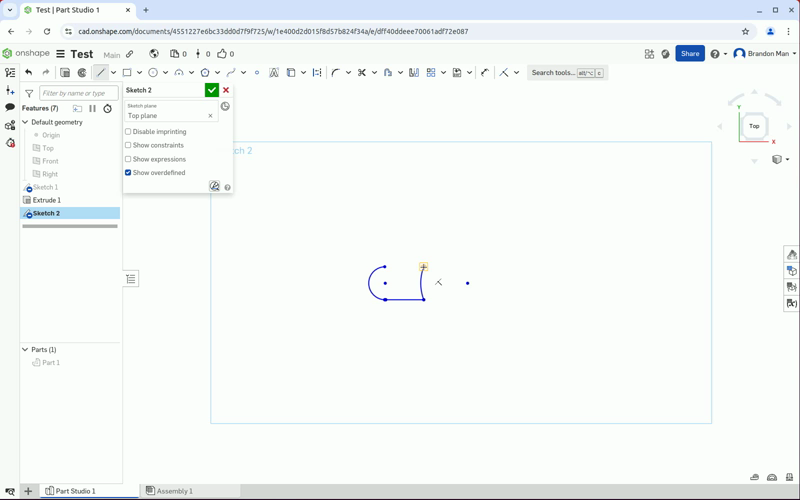
mouse_move(453, 266)
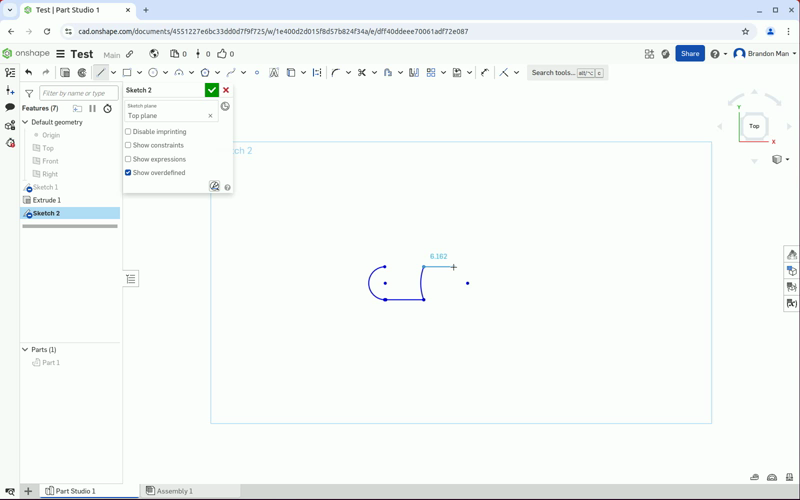
mouse_move(386, 266)
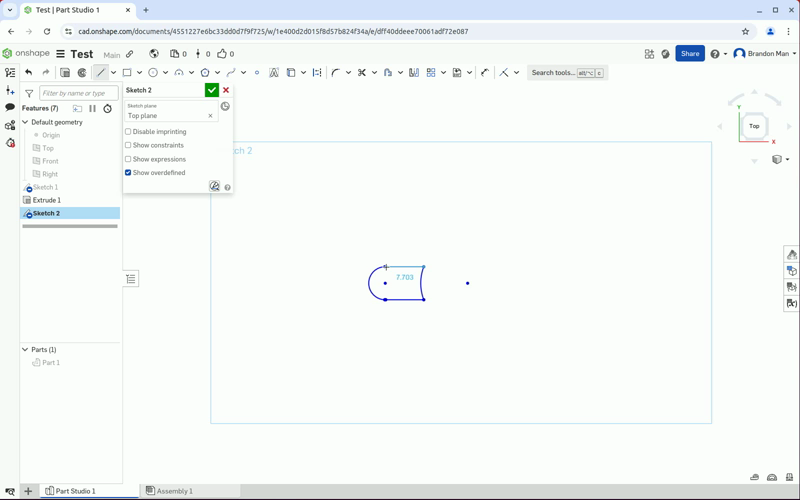
scroll(6)
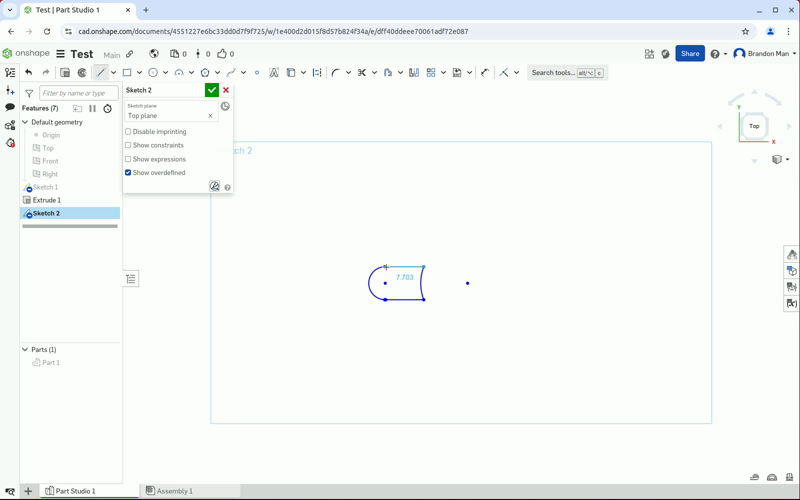
scroll(6)
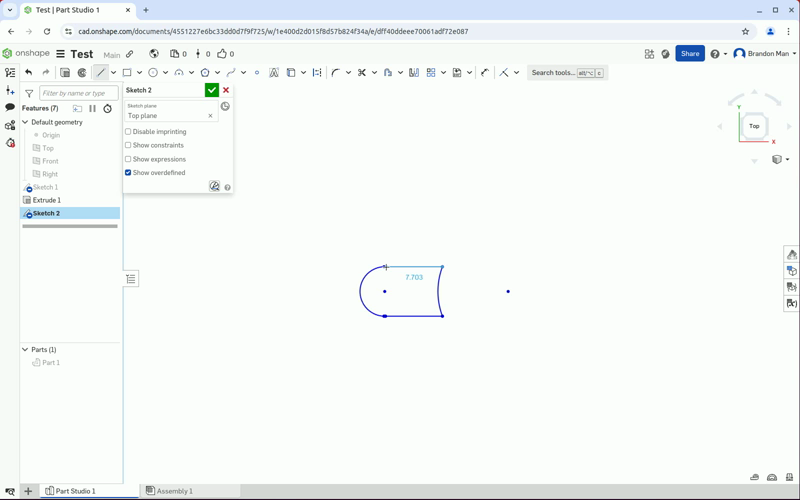
scroll(6)
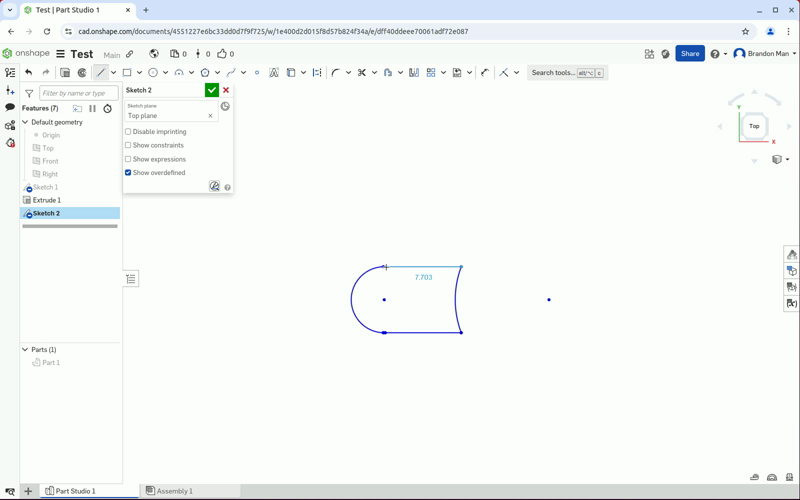
scroll(6)
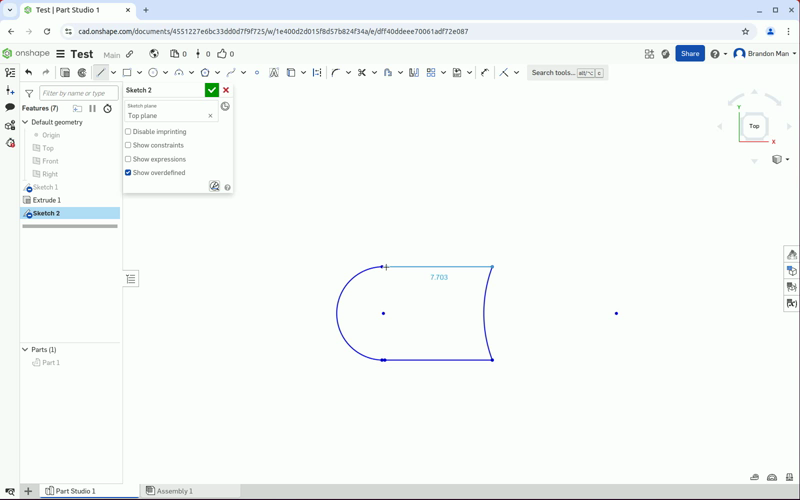
scroll(6)
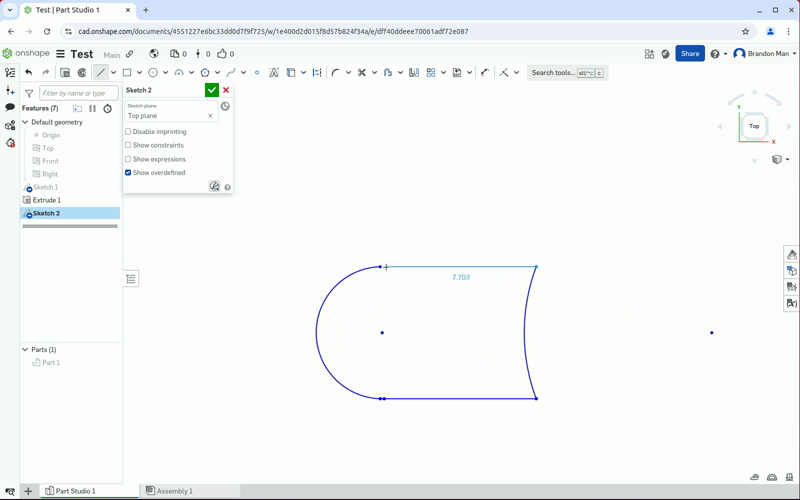
scroll(6)
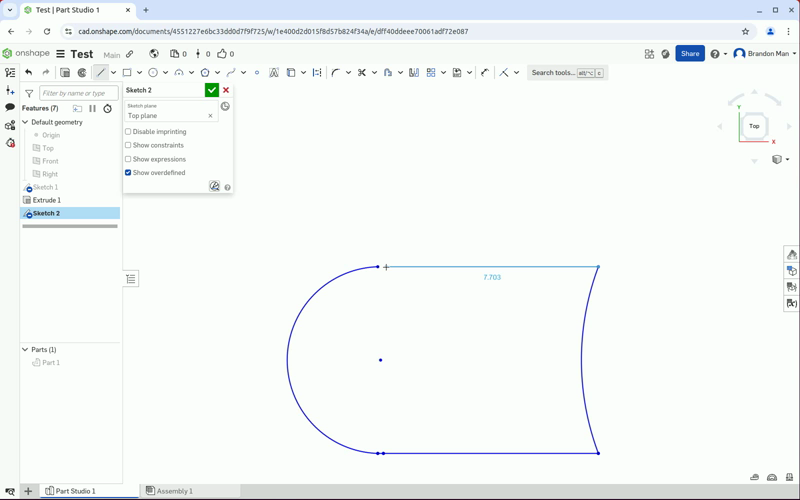
scroll(6)
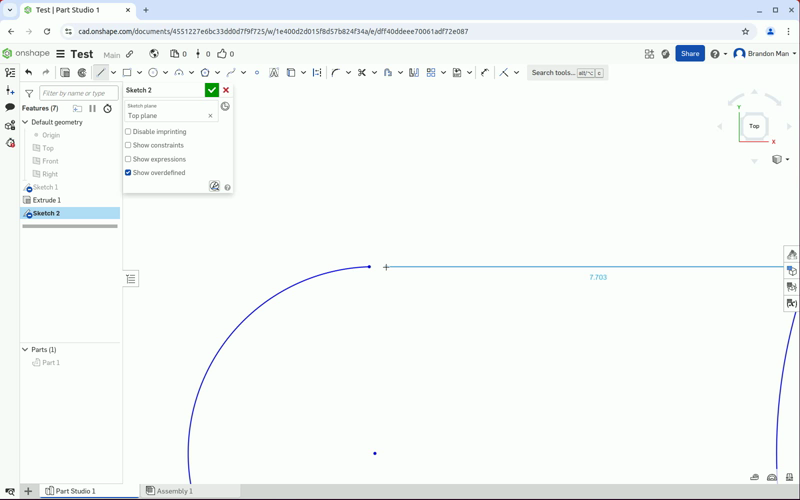
click(386, 266)
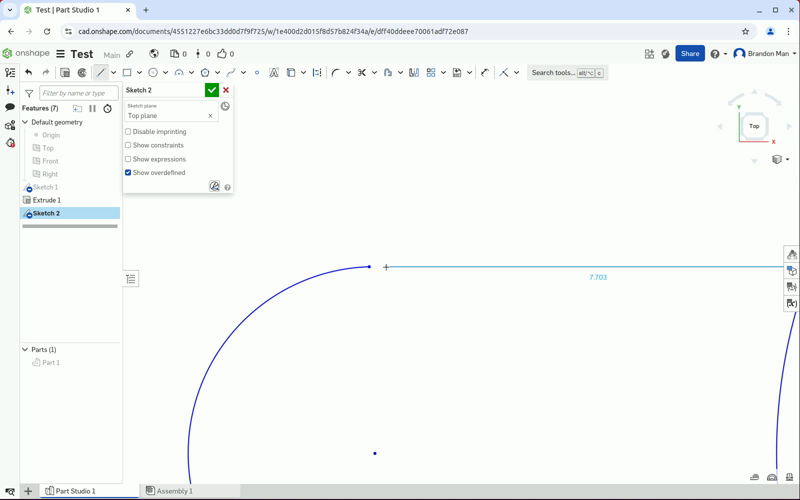
scroll(-6)
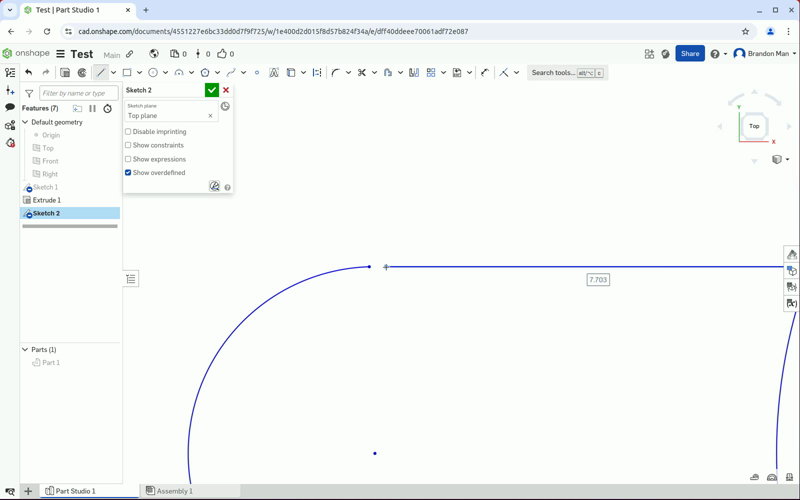
scroll(-6)
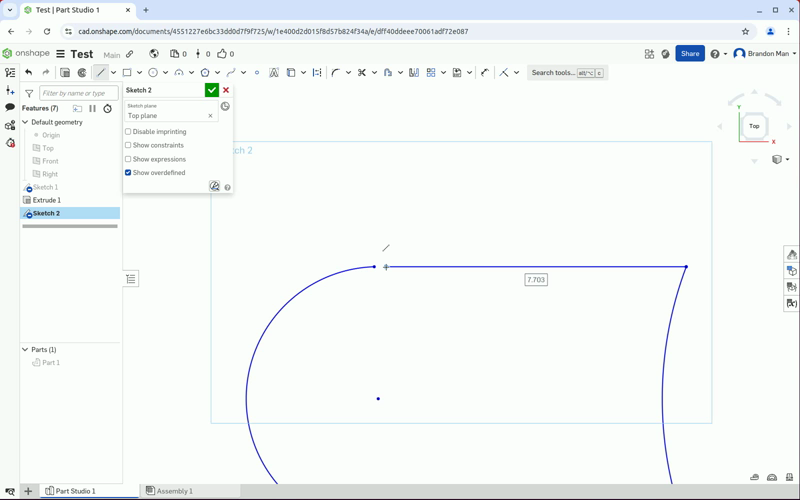
scroll(-6)
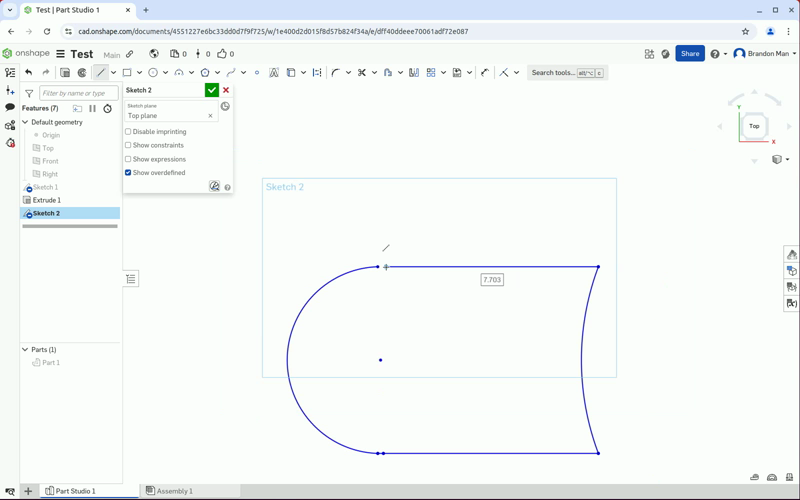
scroll(-6)
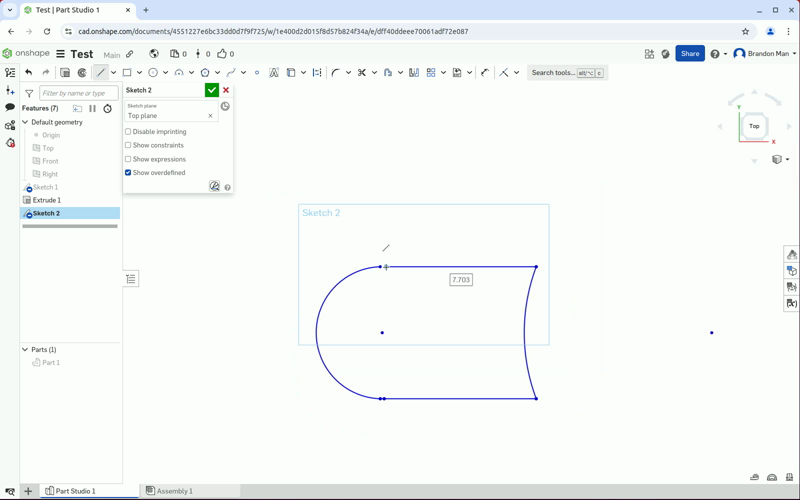
scroll(-6)
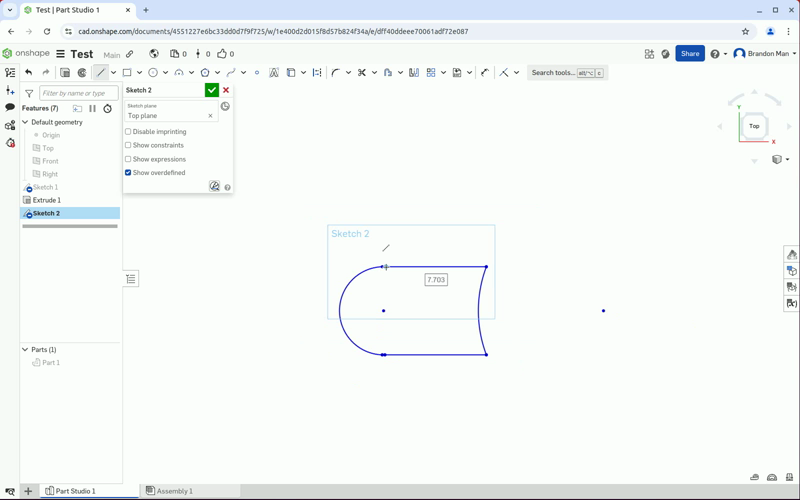
scroll(-6)
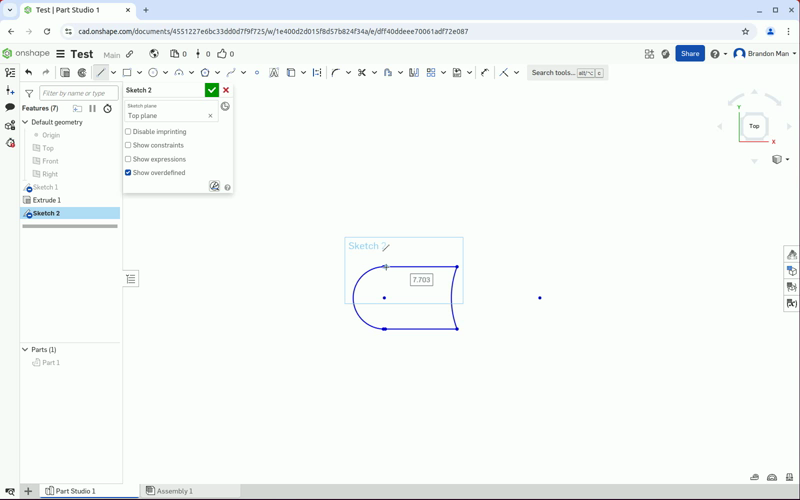
scroll(-6)
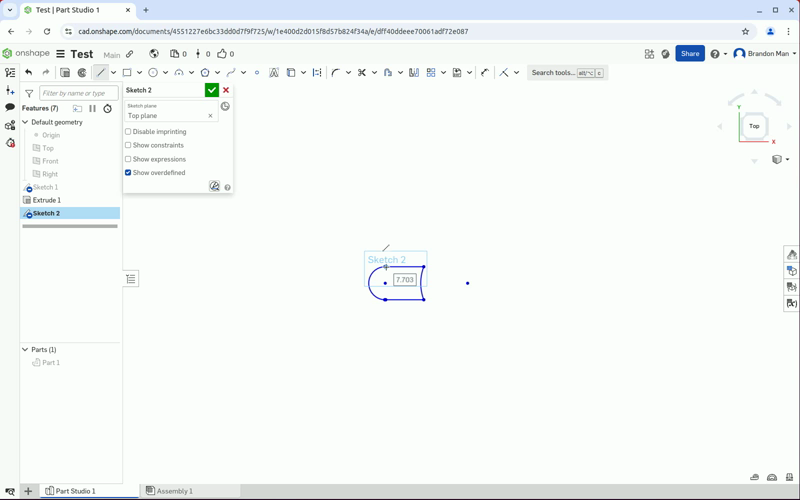
key_up(shift)
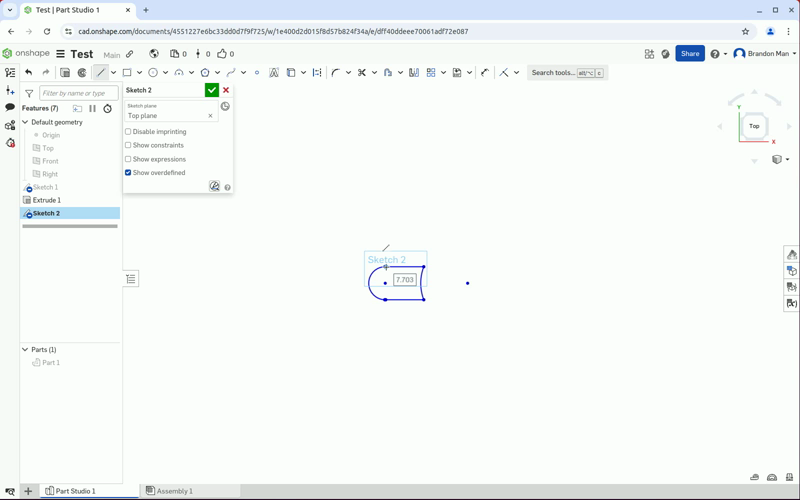
mouse_move(416, 266)
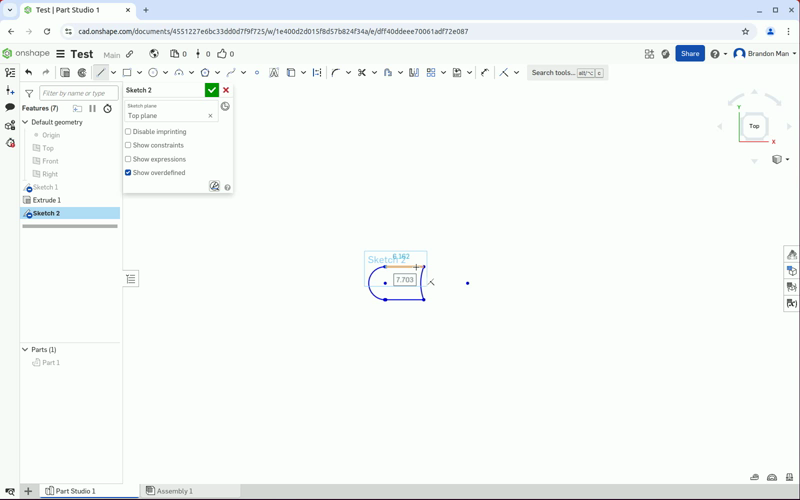
key_down(shift)
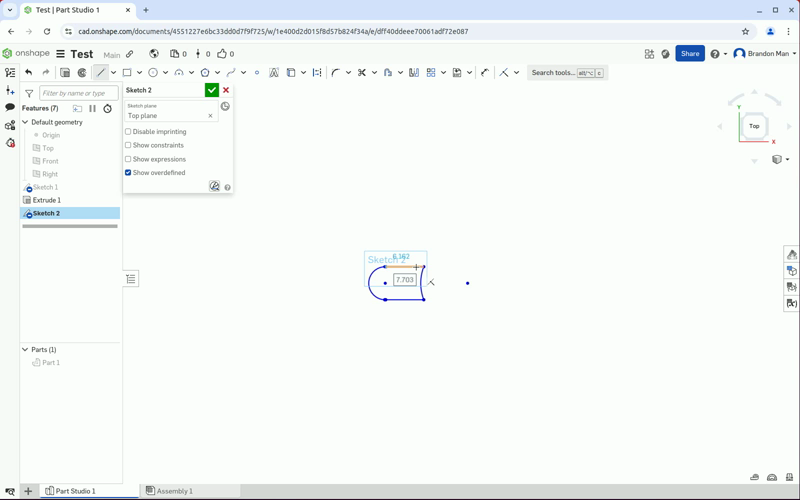
mouse_move(384, 266)
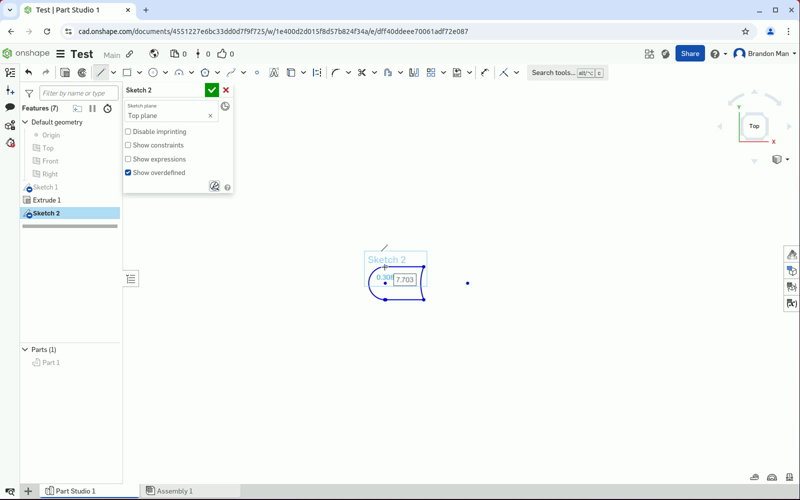
scroll(6)
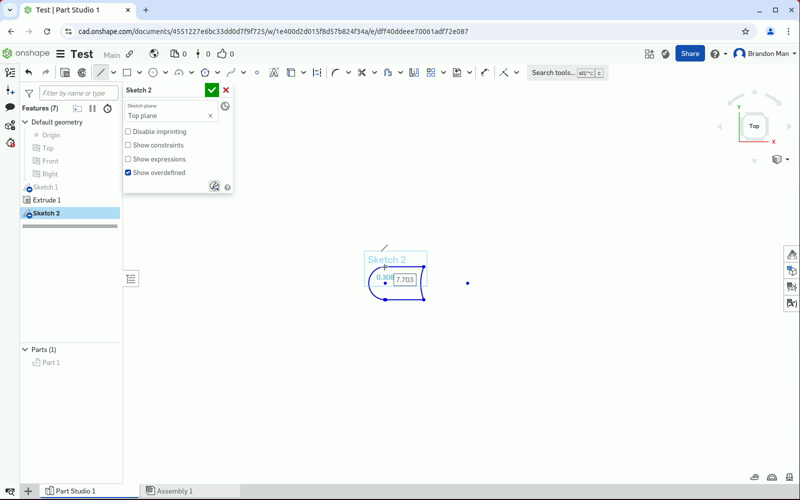
scroll(6)
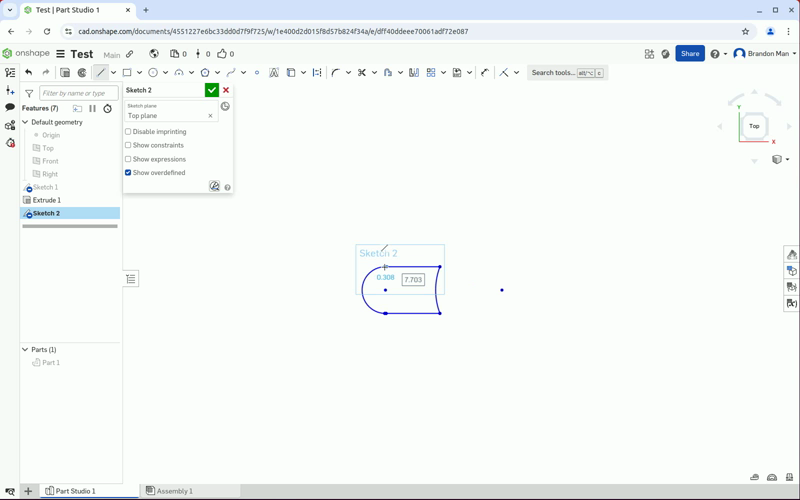
scroll(6)
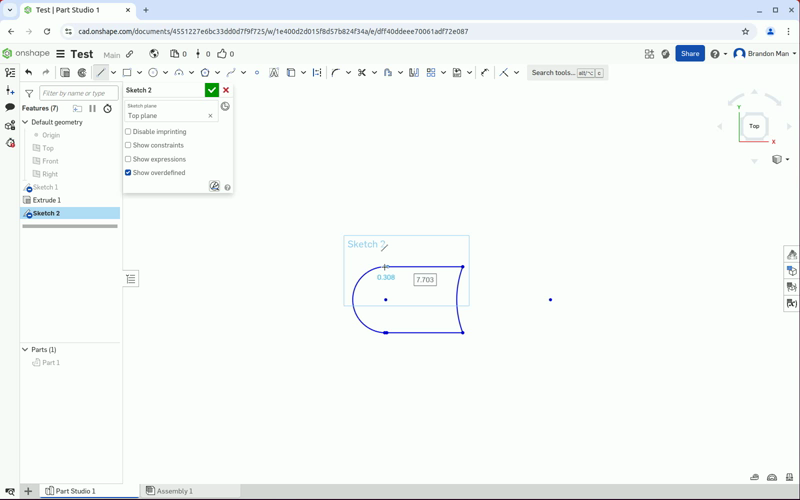
scroll(6)
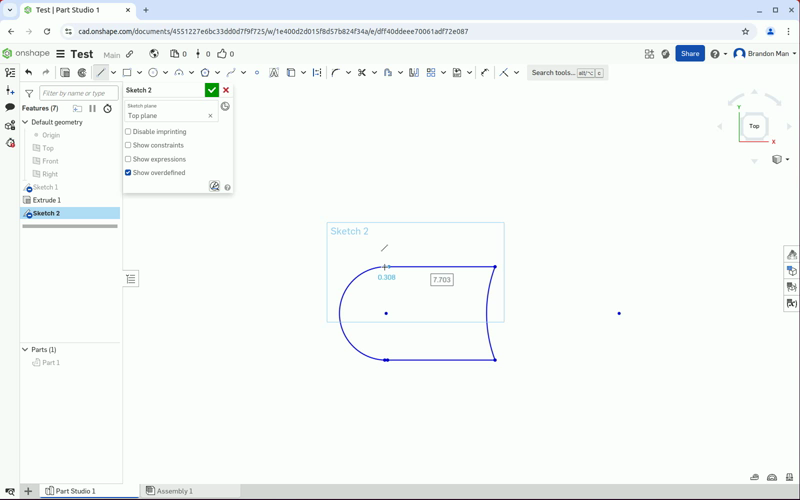
scroll(6)
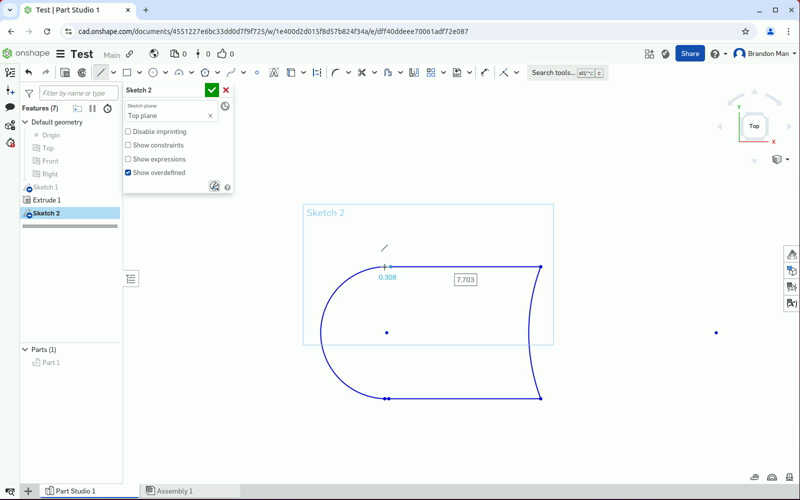
scroll(6)
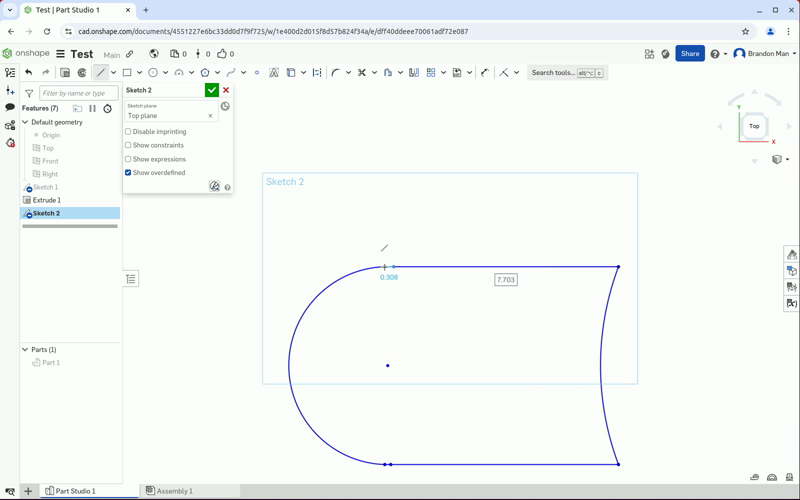
scroll(6)
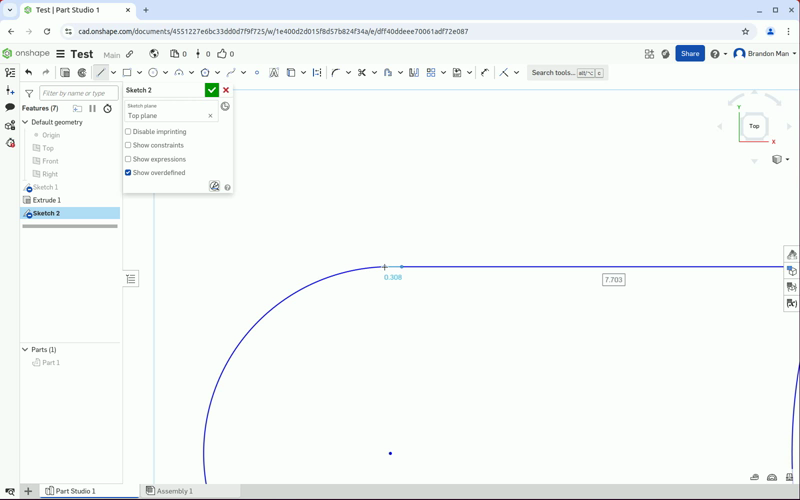
key_up(shift)
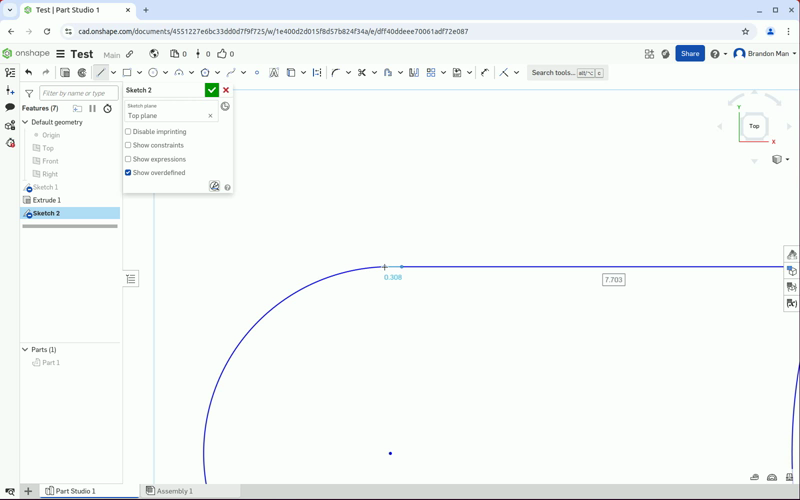
click(384, 266)
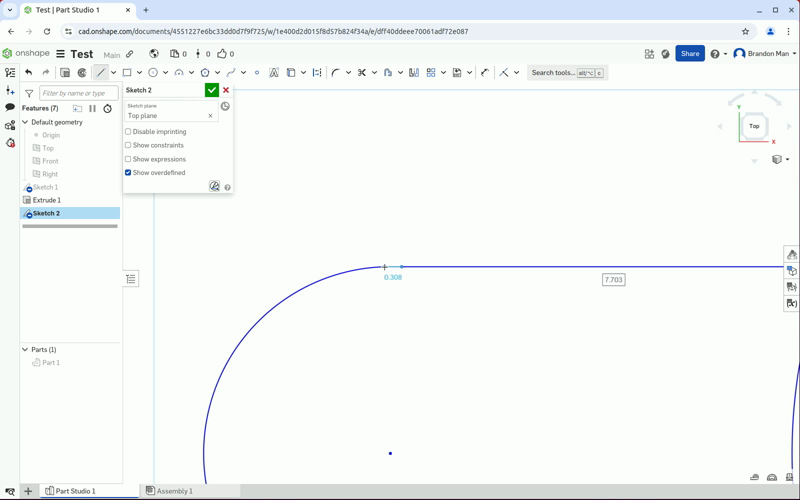
scroll(-6)
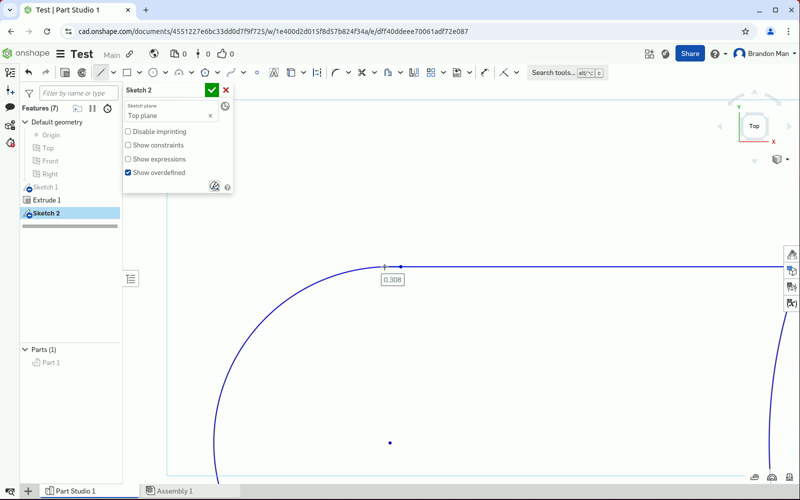
scroll(-6)
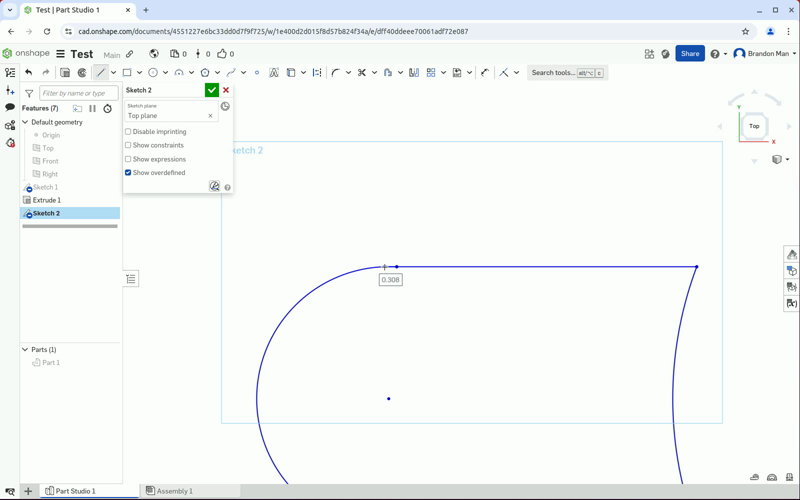
scroll(-6)
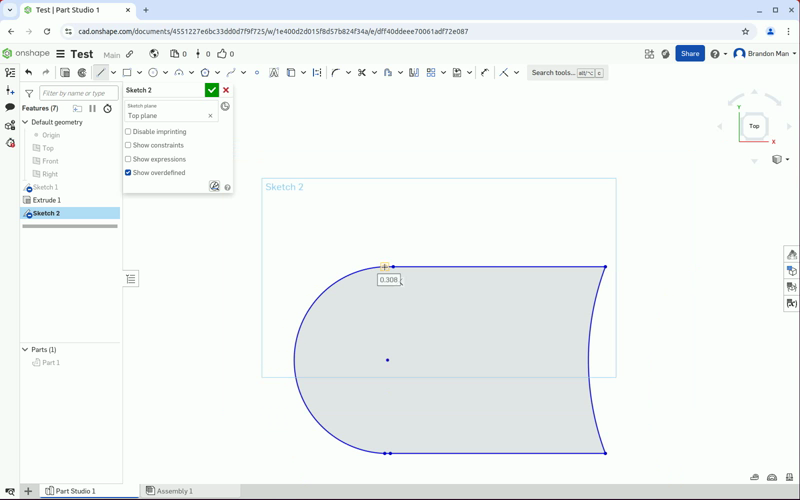
scroll(-6)
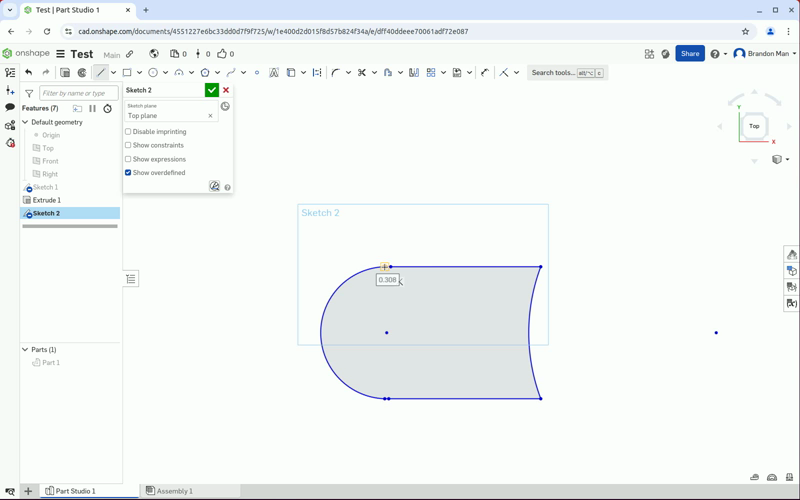
scroll(-6)
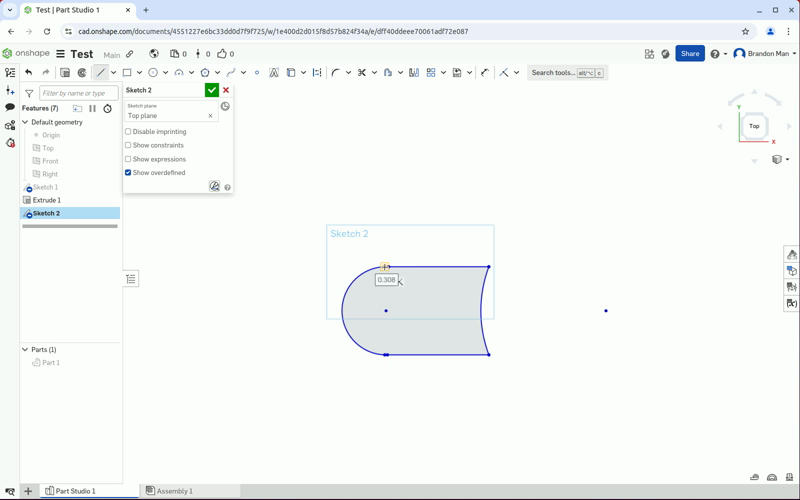
scroll(-6)
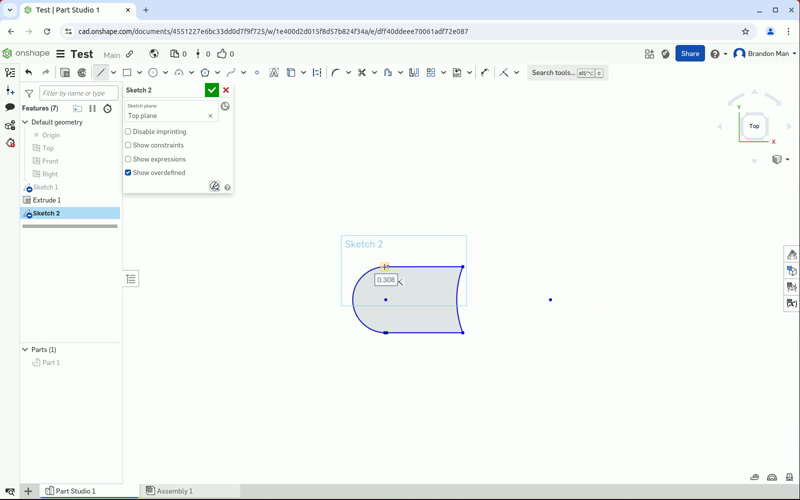
scroll(-6)
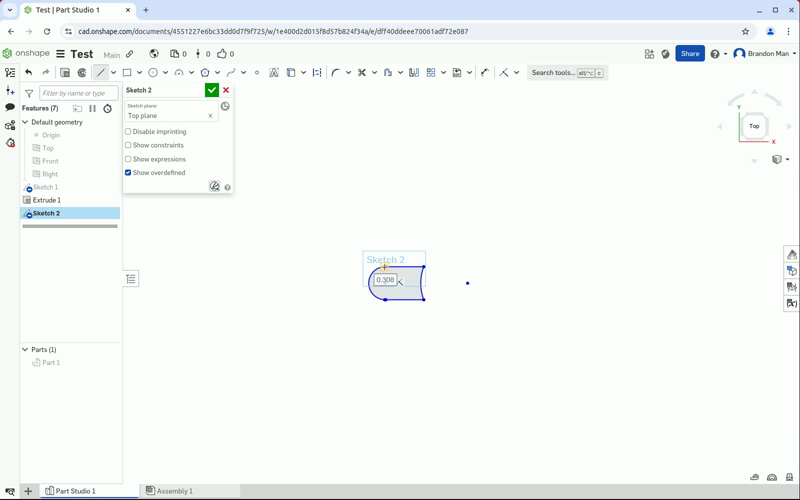
key(esc)
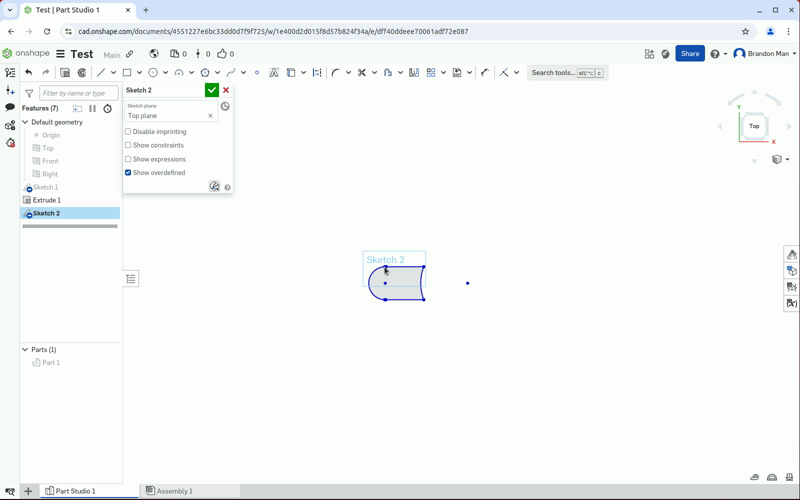
key(c)
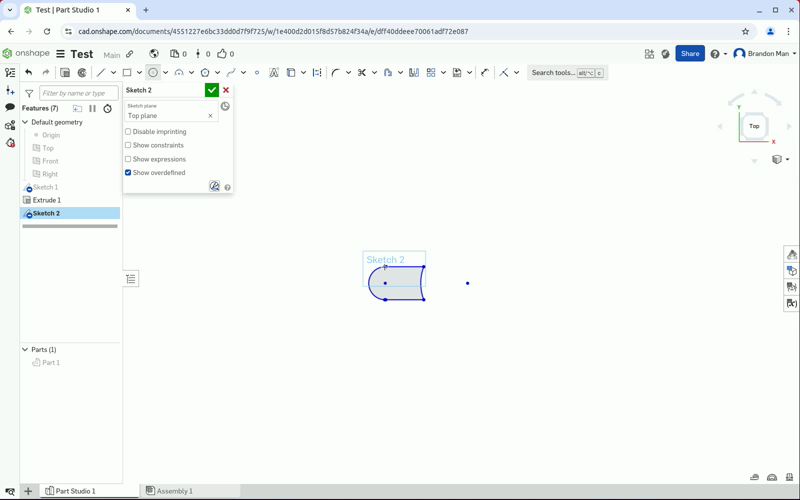
key_down(shift)
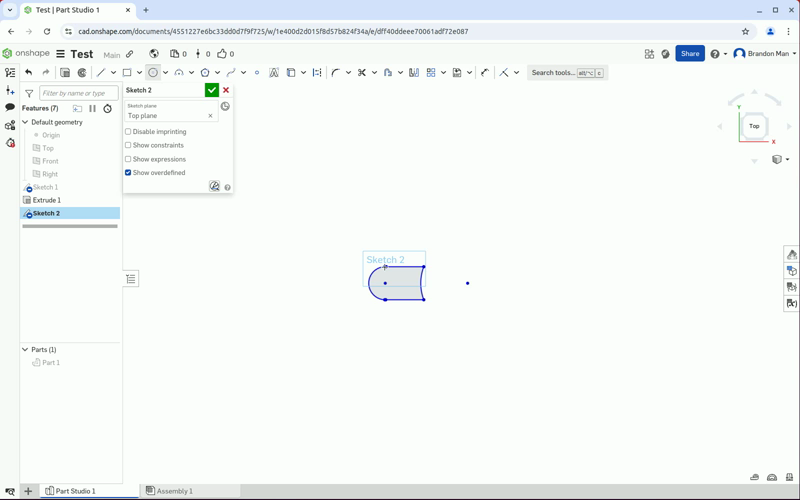
mouse_move(385, 283)
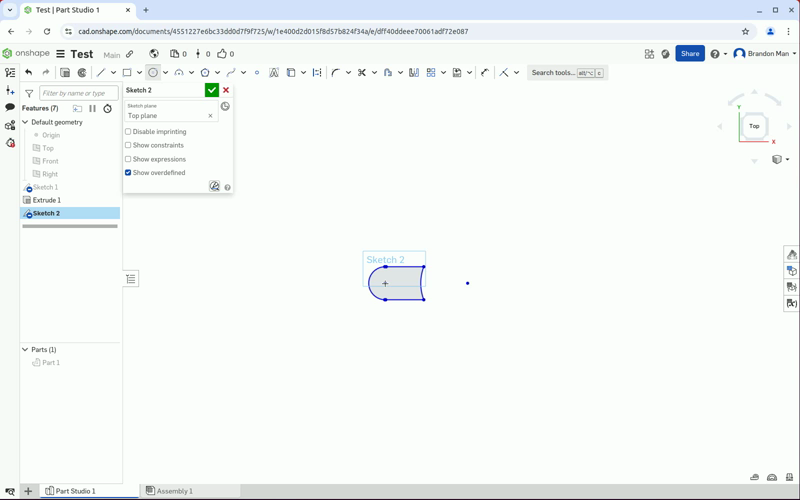
click(385, 283)
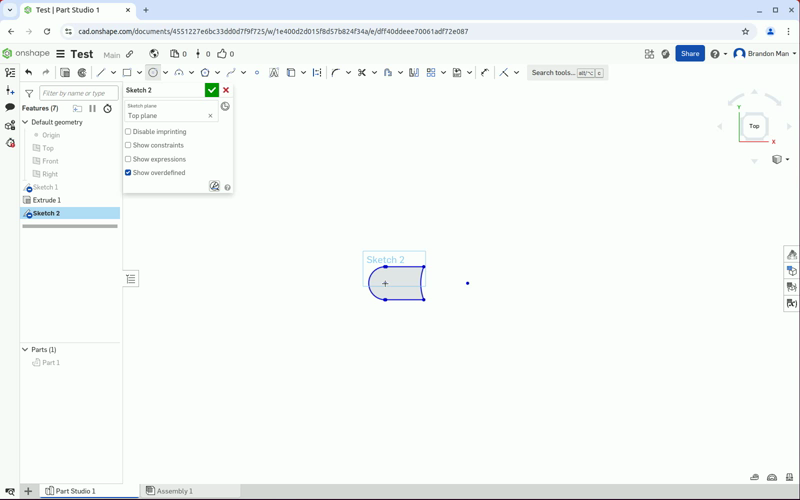
key_up(shift)
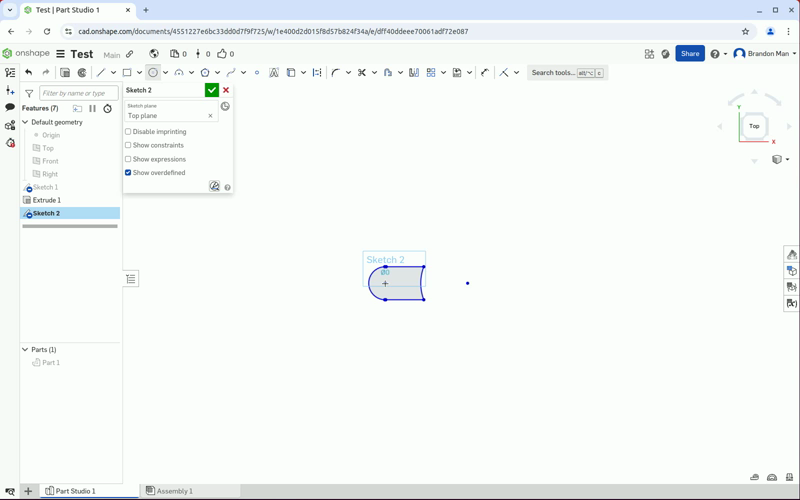
mouse_move(394, 283)
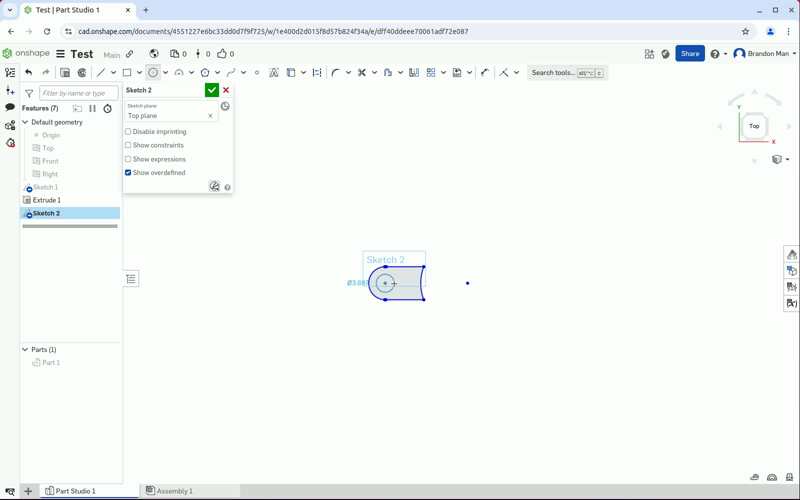
click(394, 283)
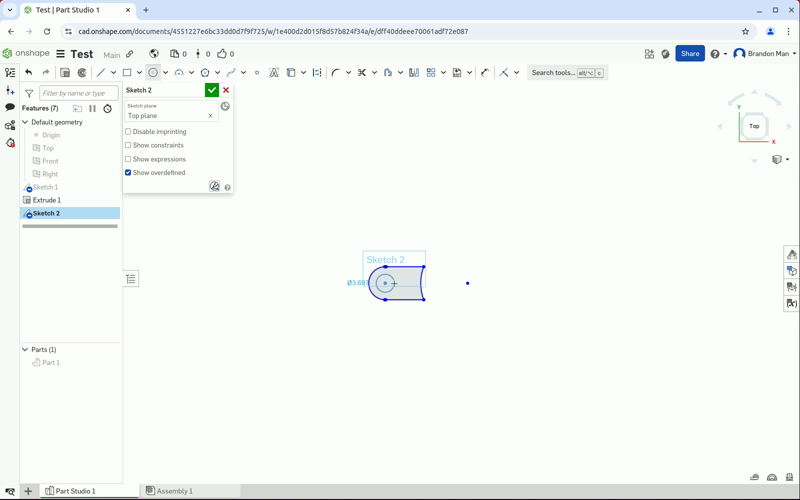
key(esc)
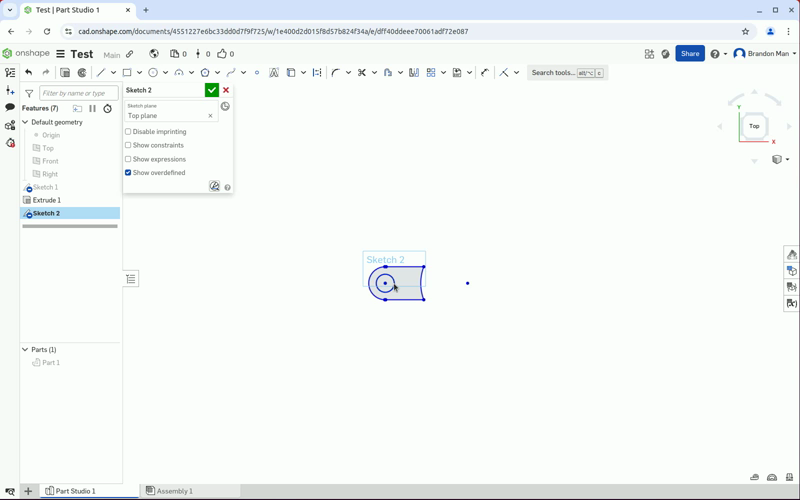
mouse_move(370, 284)
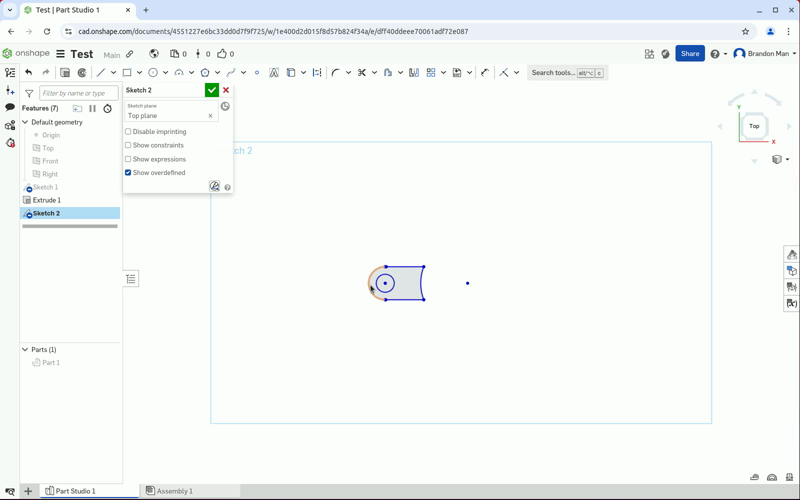
scroll(6)
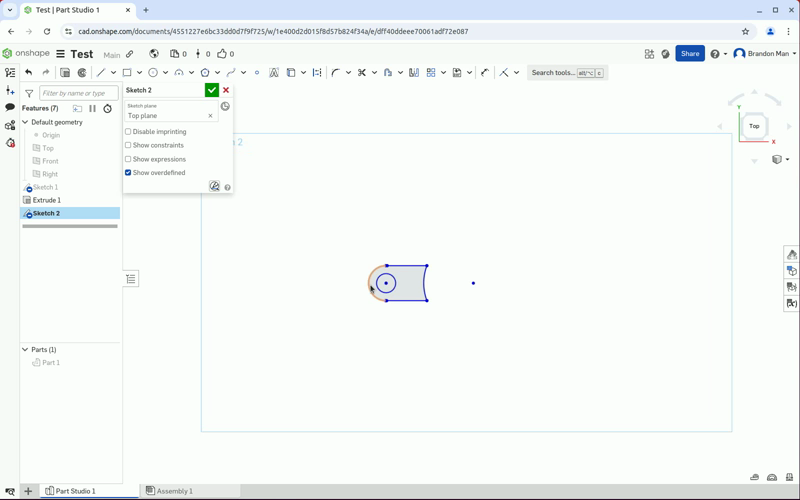
scroll(6)
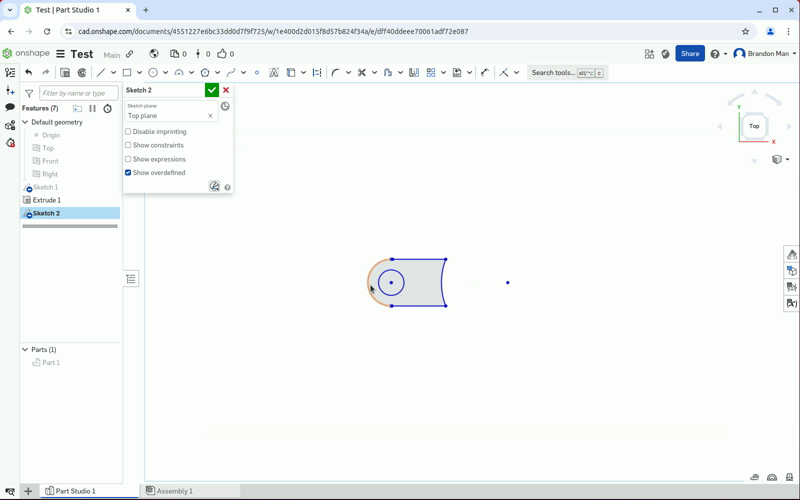
scroll(6)
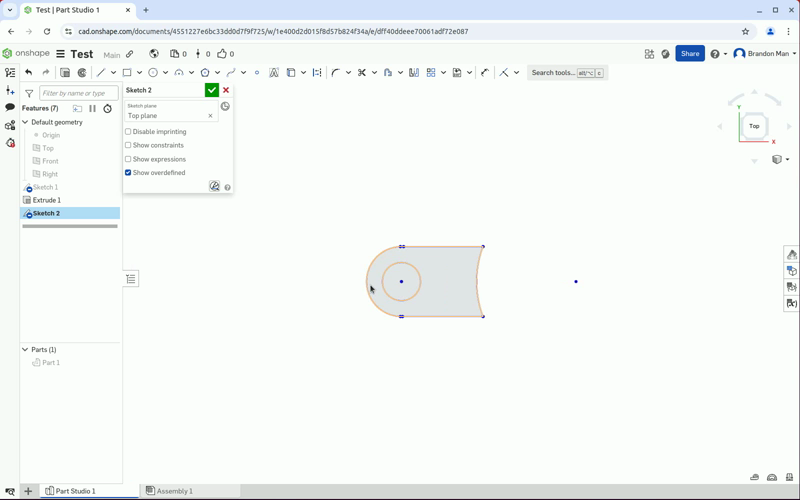
scroll(6)
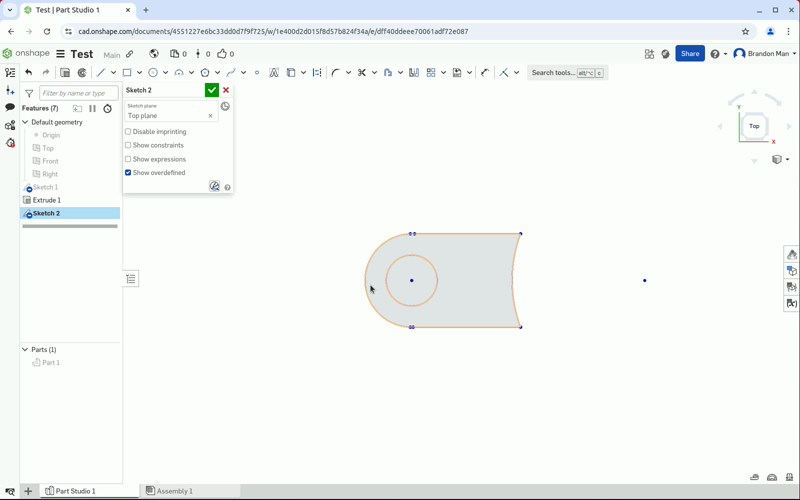
scroll(6)
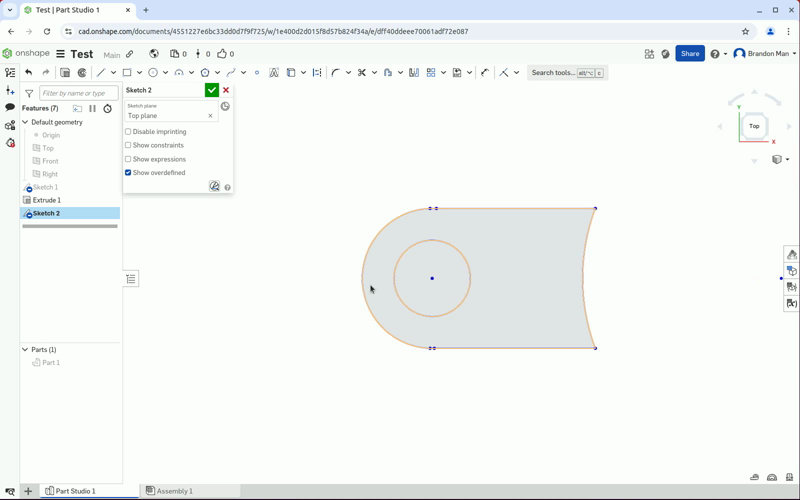
scroll(6)
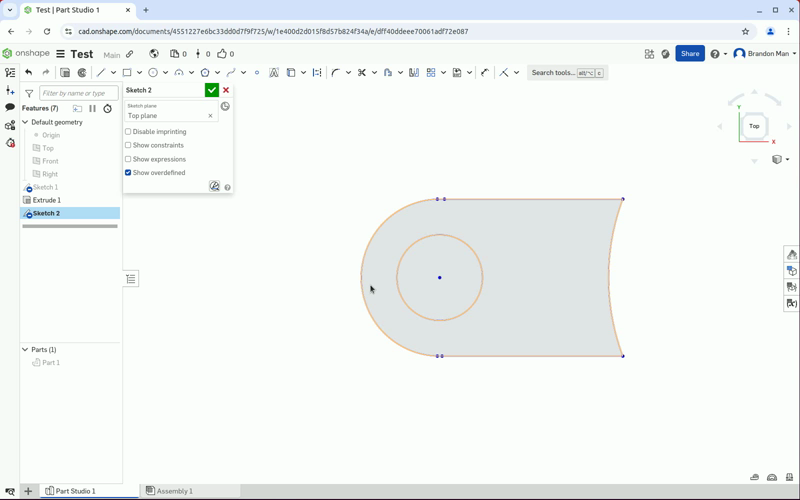
scroll(6)
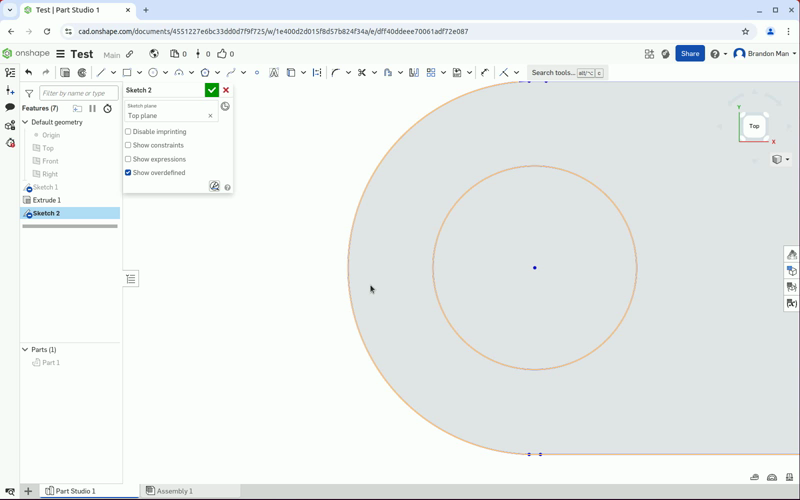
click(370, 284)
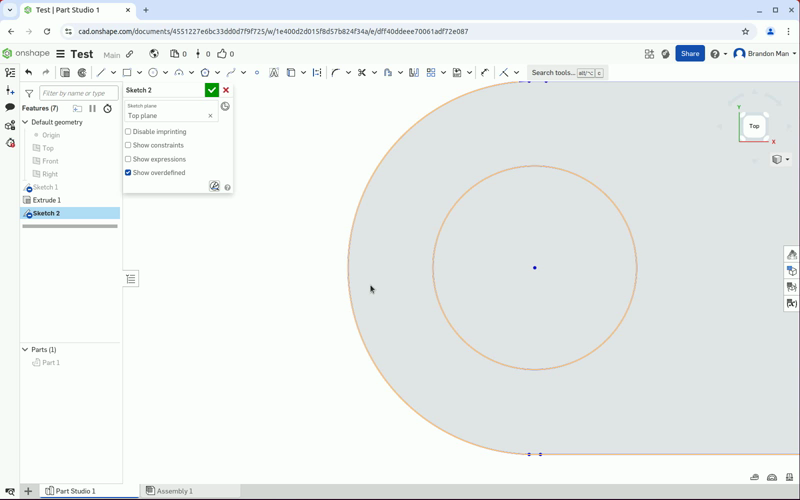
scroll(-6)
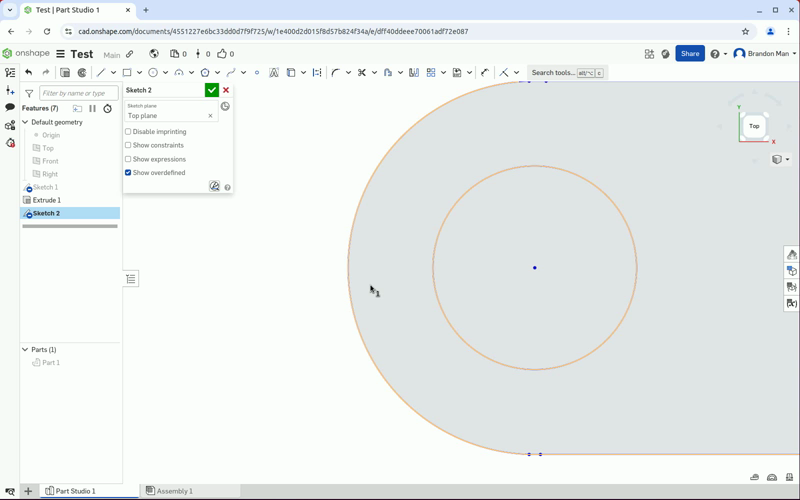
scroll(-6)
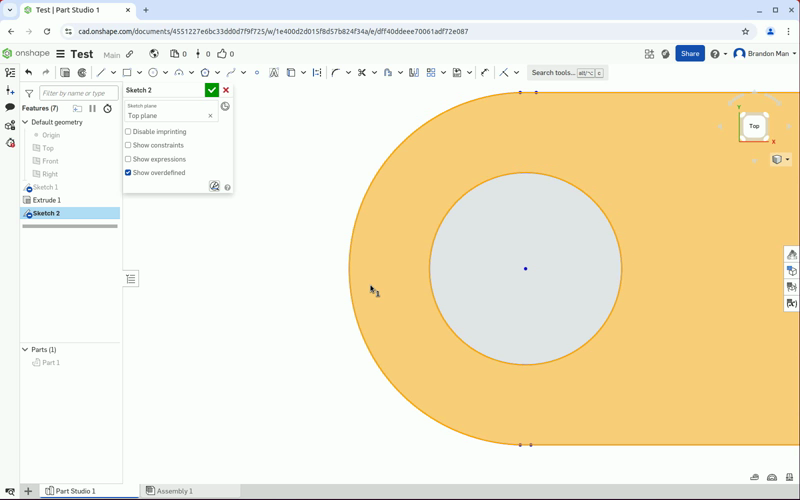
scroll(-6)
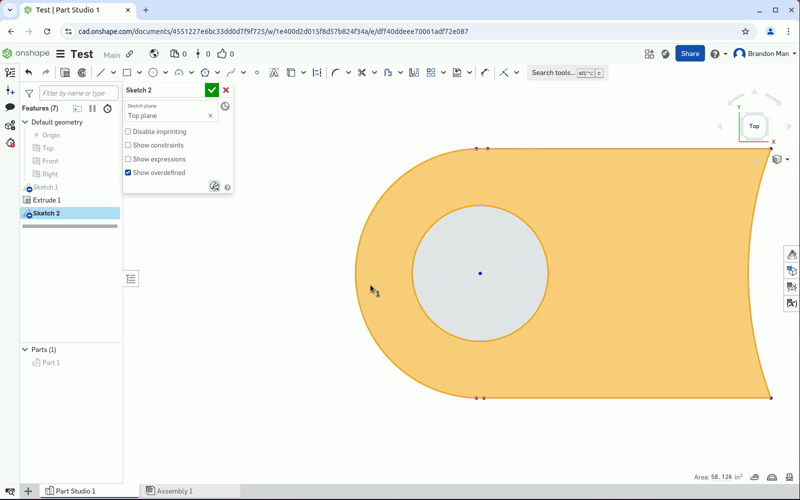
scroll(-6)
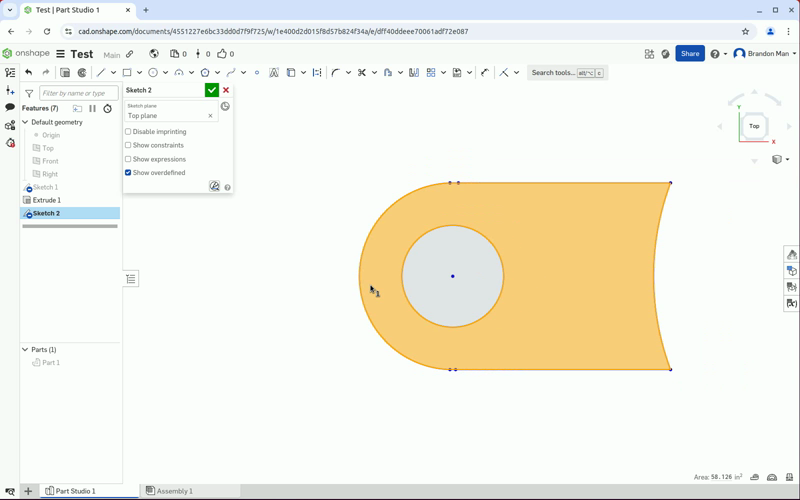
scroll(-6)
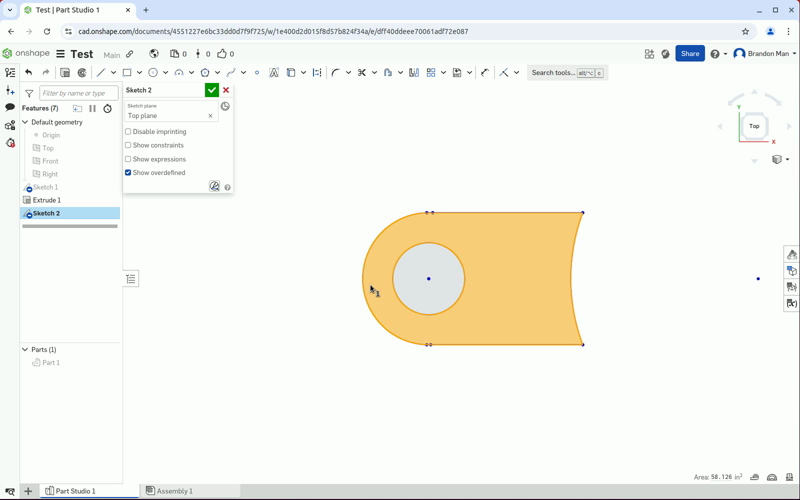
scroll(-6)
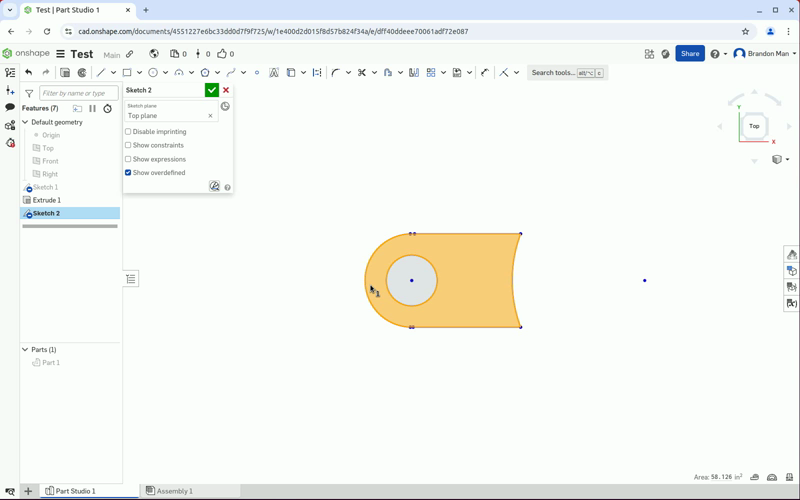
scroll(-6)
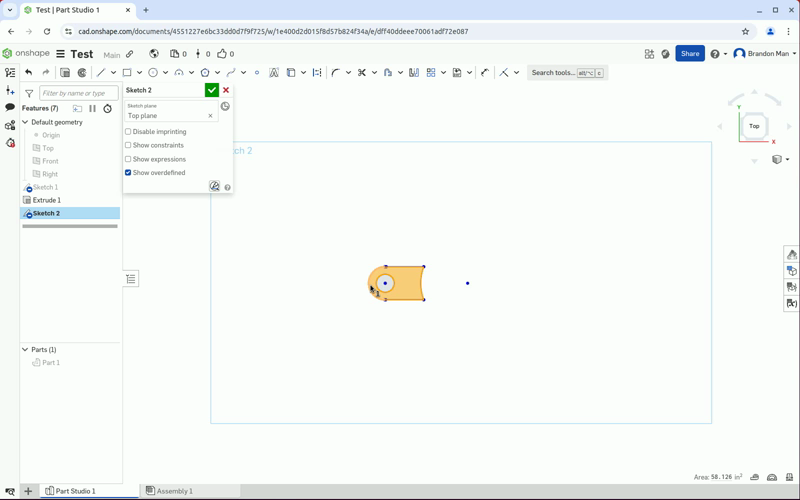
mouse_move(73, 352)
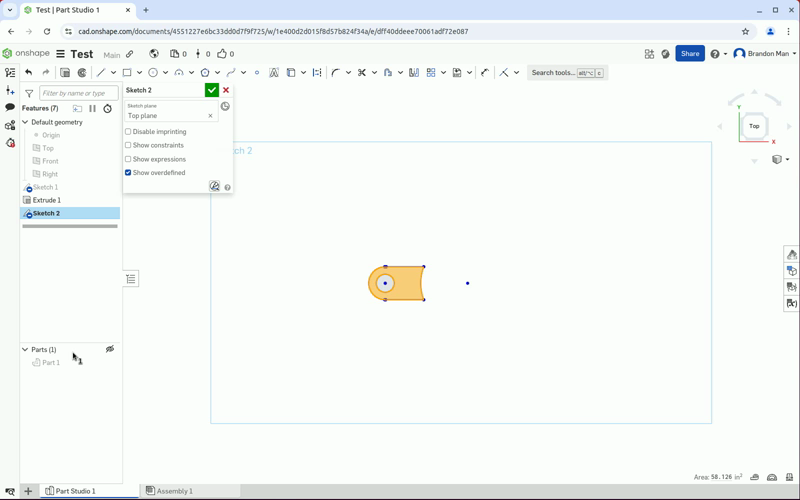
key(shift+y)
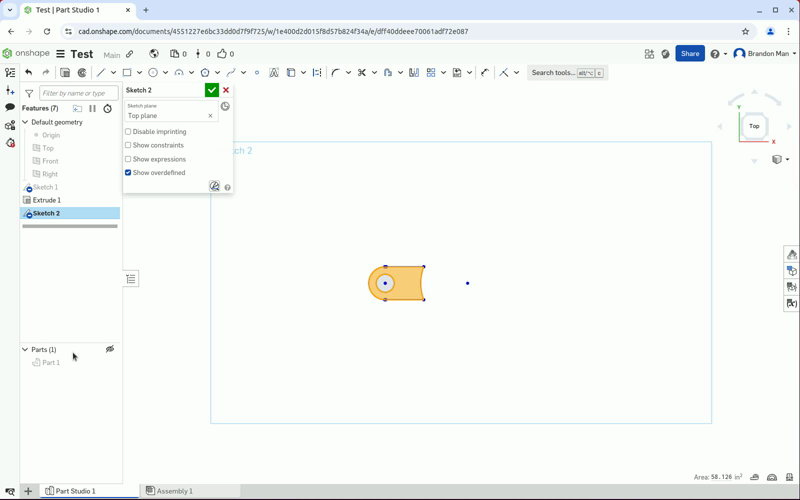
key(shift+e)
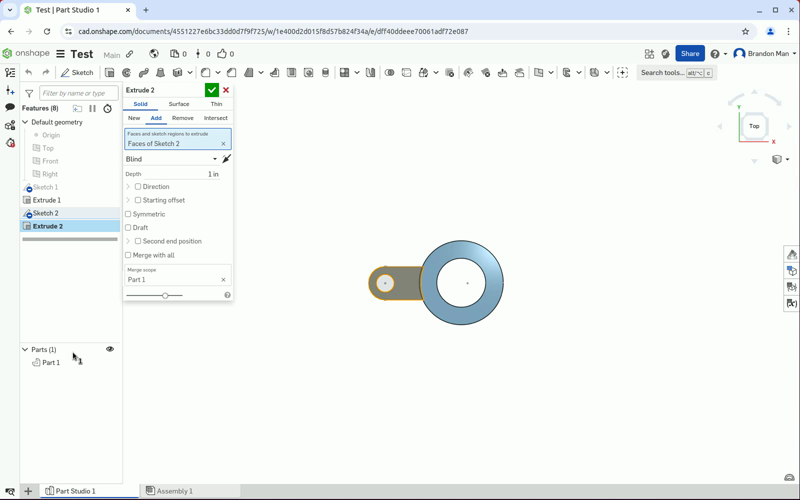
mouse_move(143, 106)
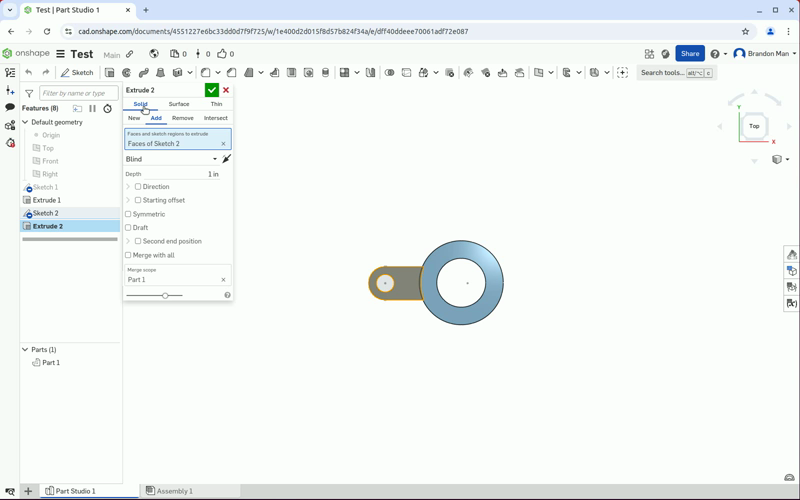
click(143, 106)
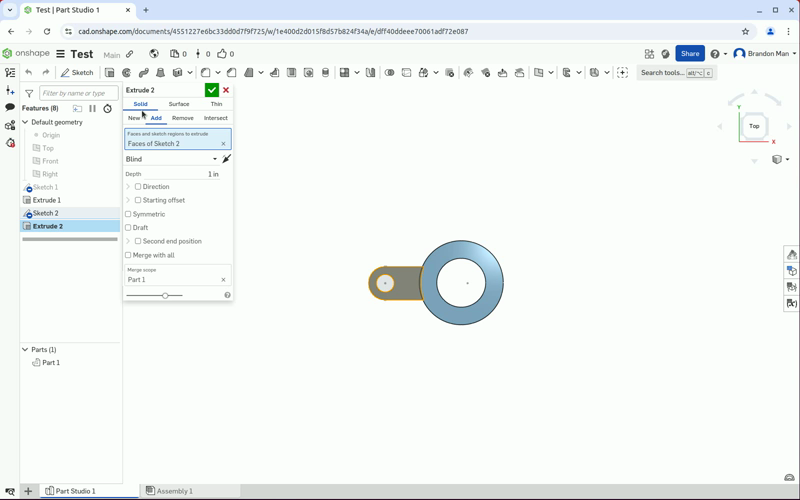
mouse_move(137, 120)
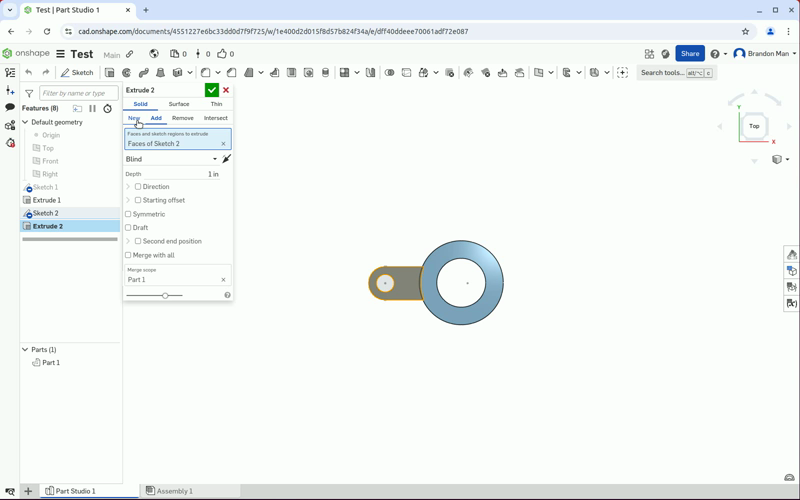
click(137, 120)
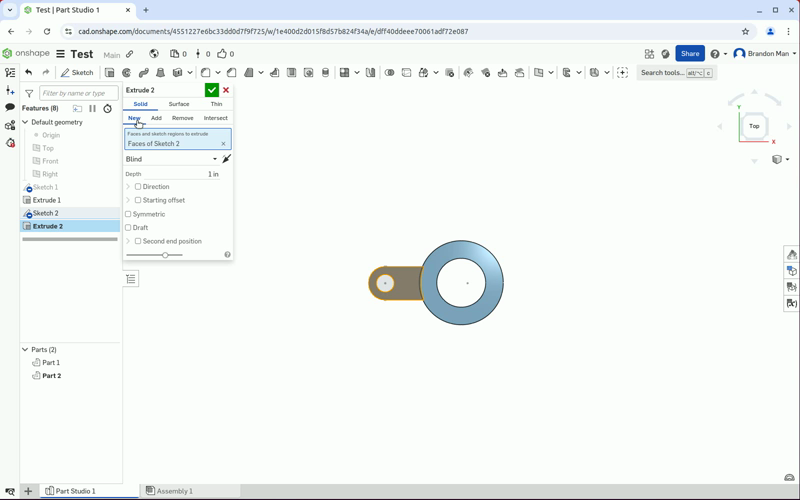
key(tab, 4)
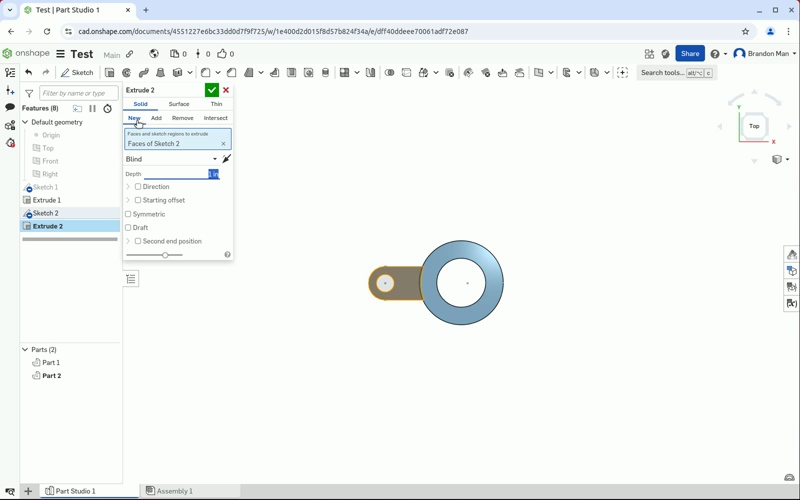
text(5.055)
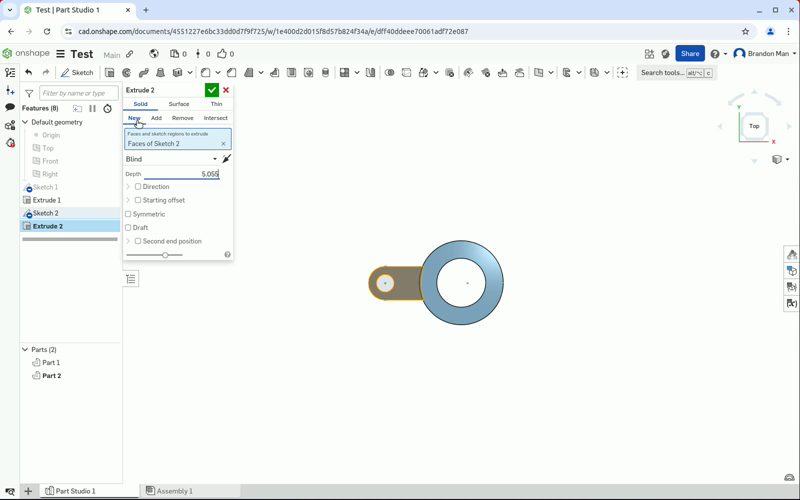
key(enter)
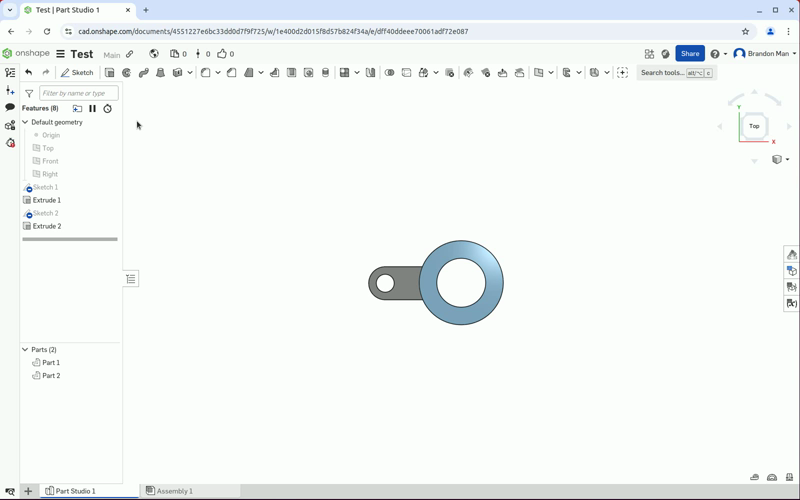
key(shift+h)
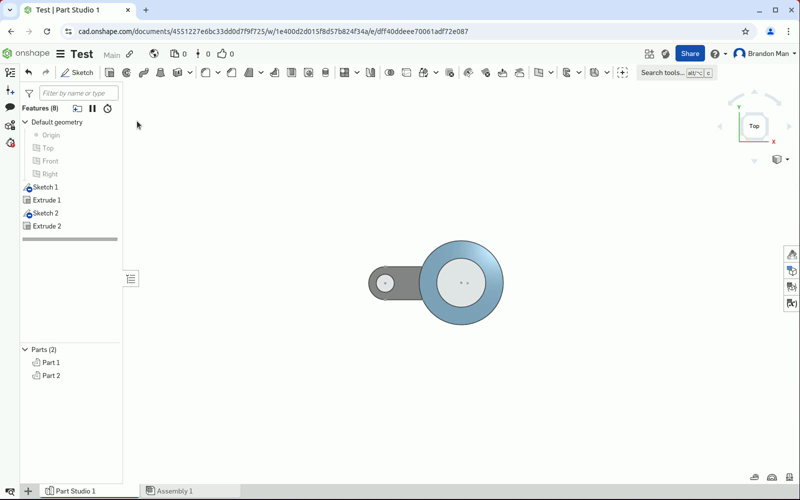
key(shift+h)
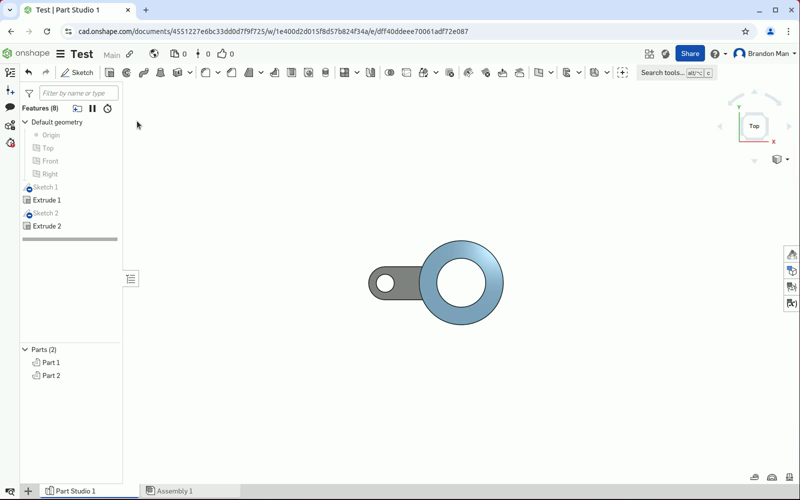
mouse_move(73, 189)
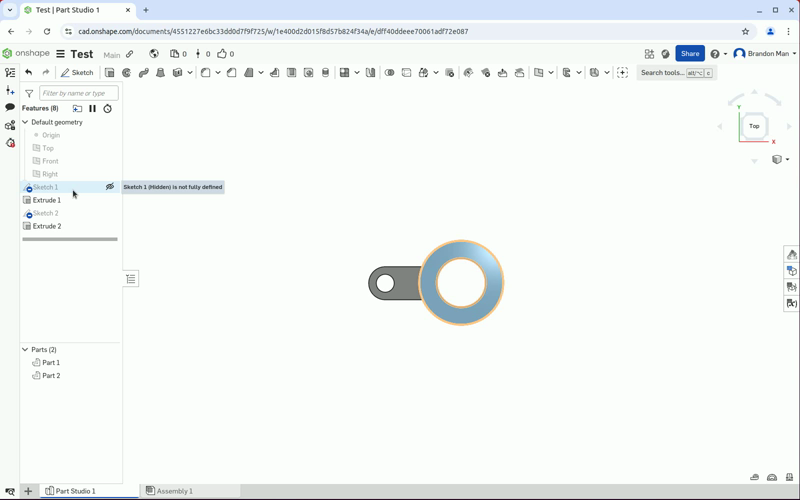
click(73, 189)
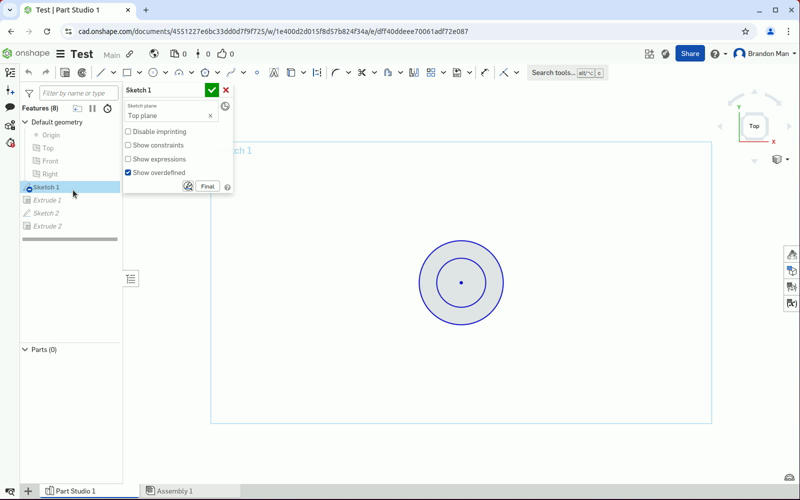
mouse_move(229, 92)
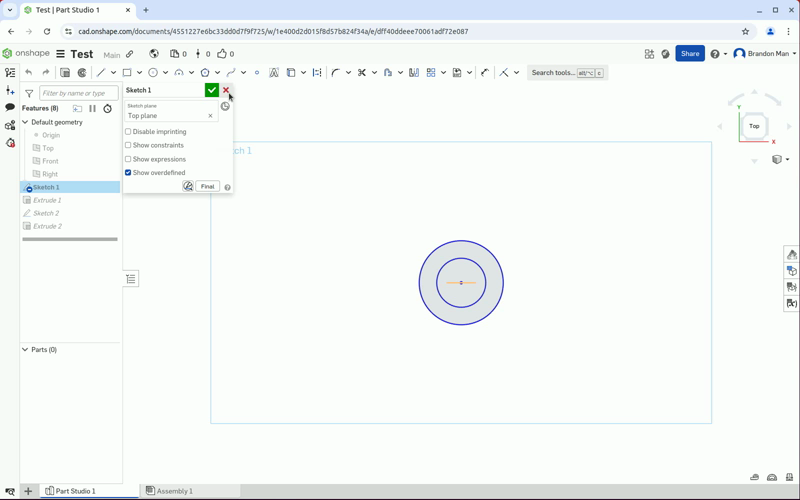
click(229, 92)
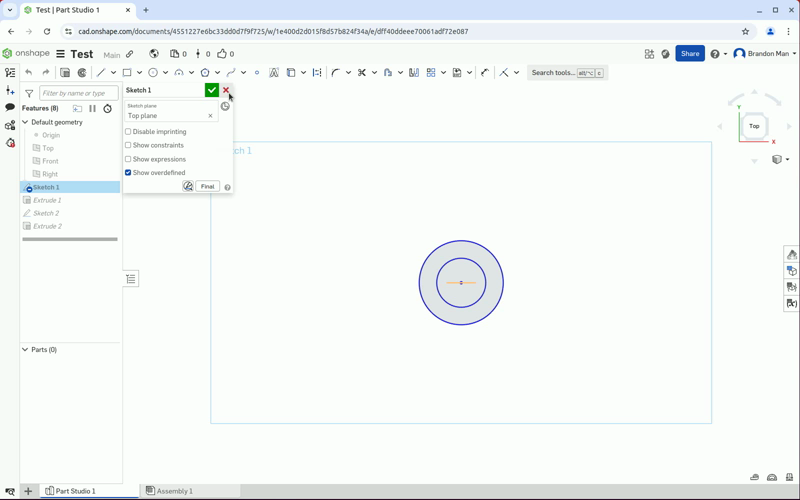
key(shift+s)
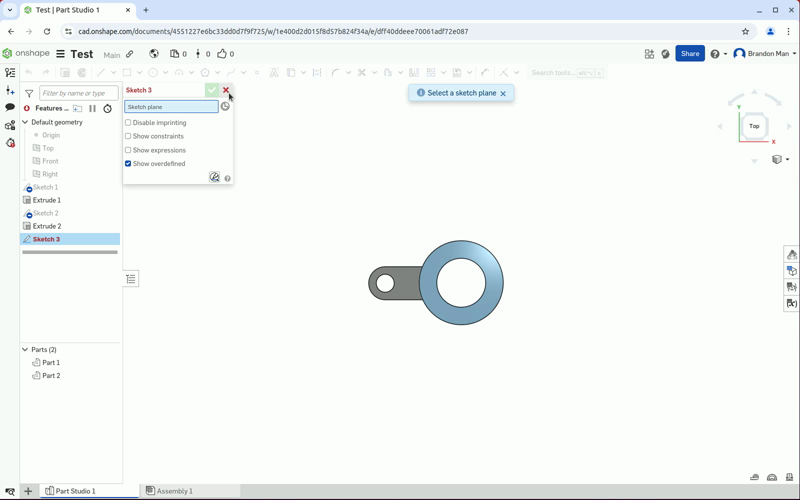
mouse_move(73, 150)
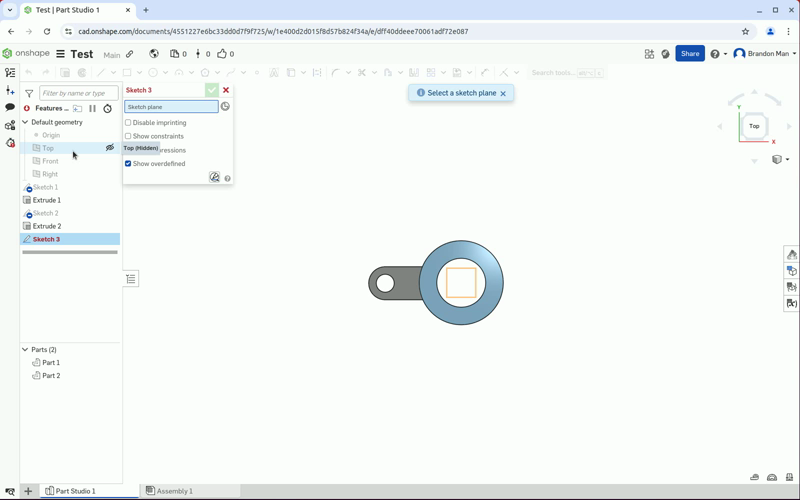
click(73, 150)
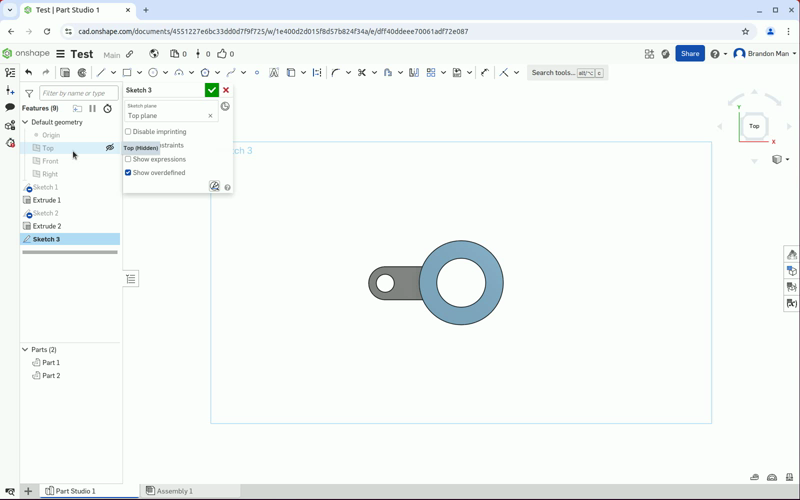
mouse_move(73, 352)
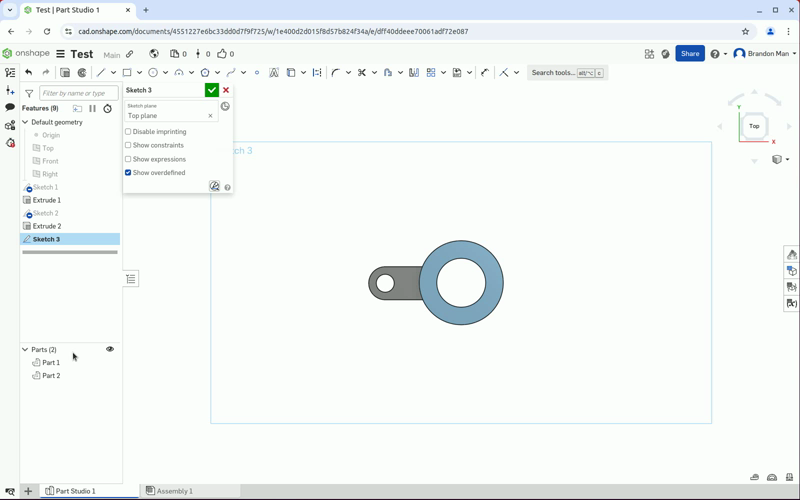
key(y)
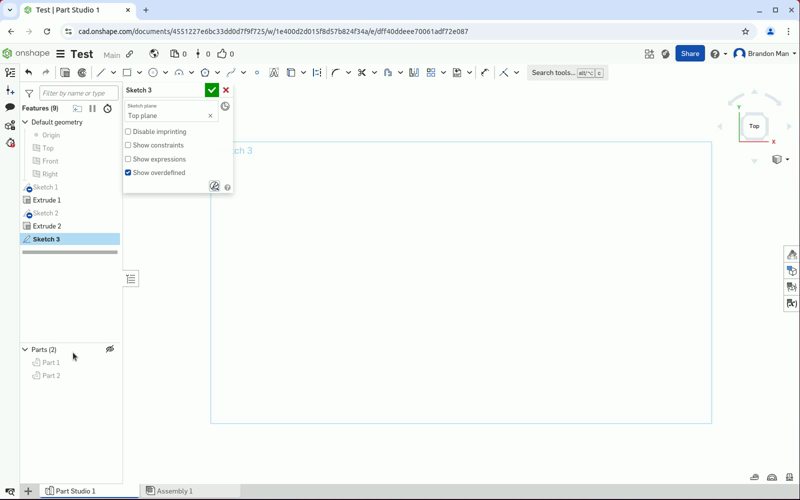
key(l)
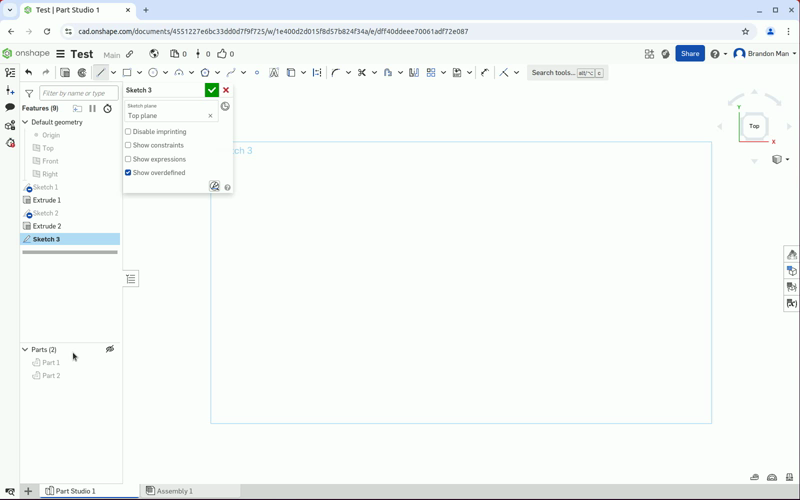
key_down(shift)
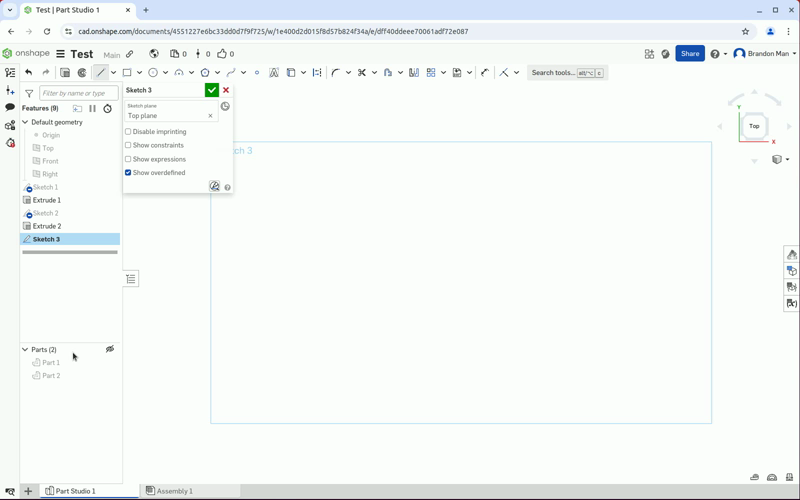
mouse_move(498, 299)
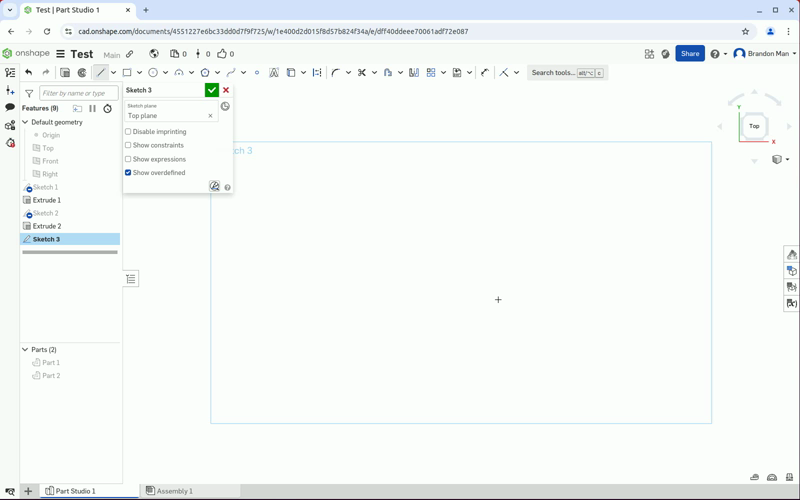
click(498, 299)
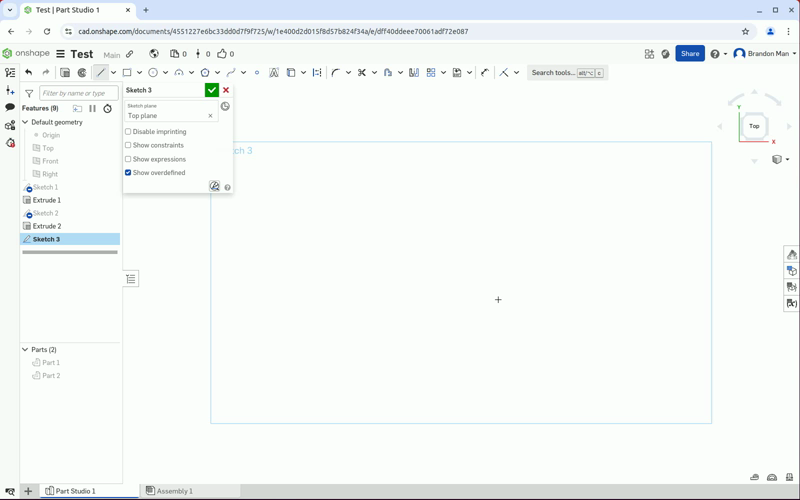
key_up(shift)
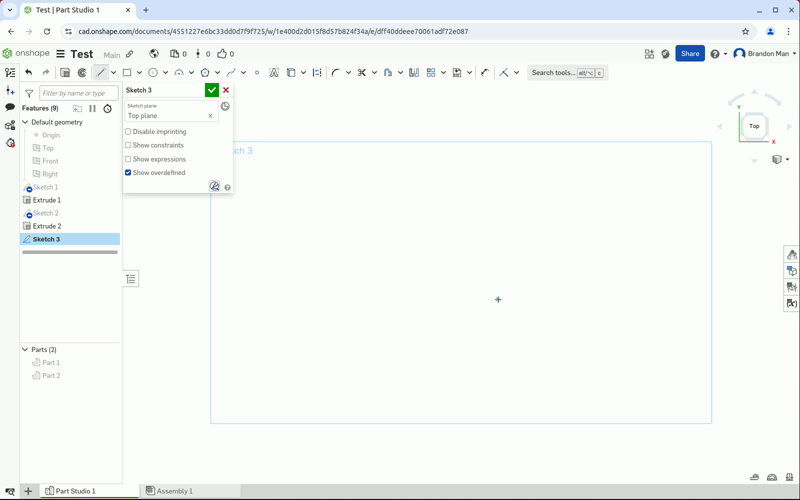
key_down(shift)
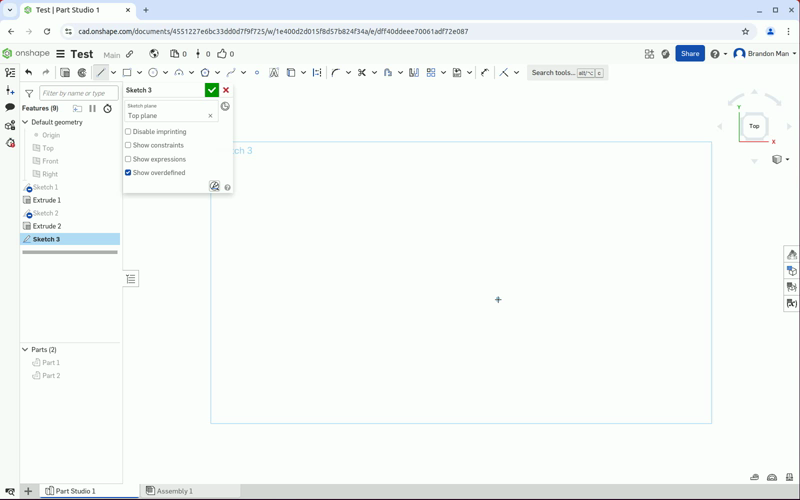
mouse_move(528, 299)
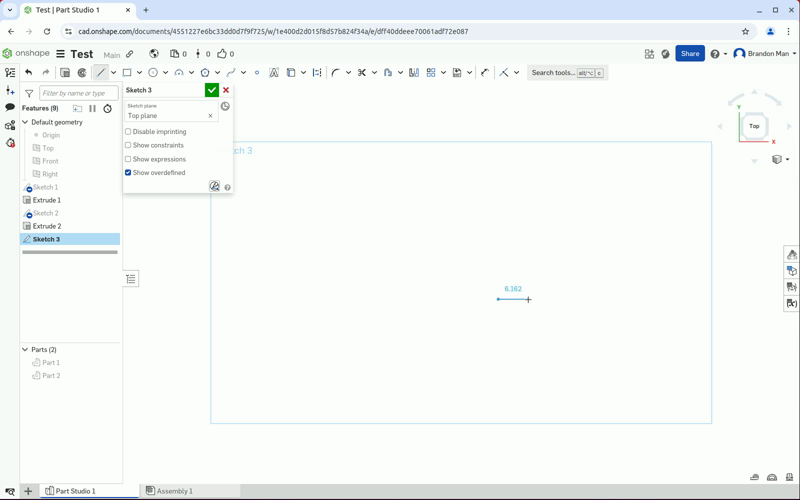
mouse_move(557, 299)
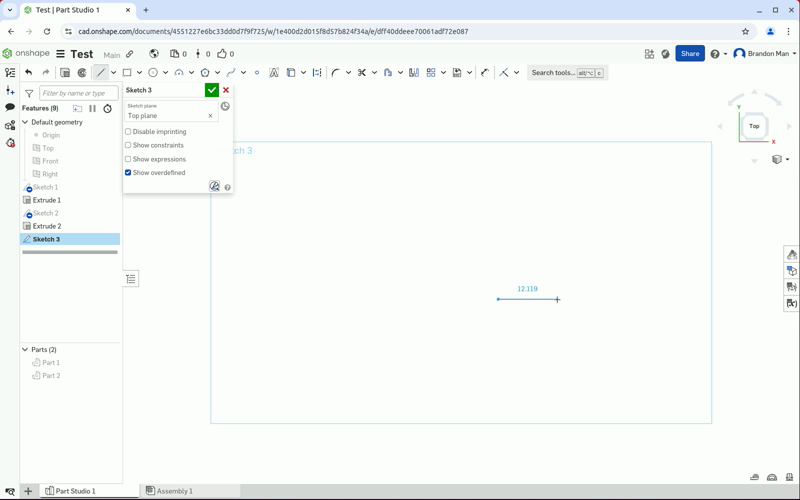
click(557, 299)
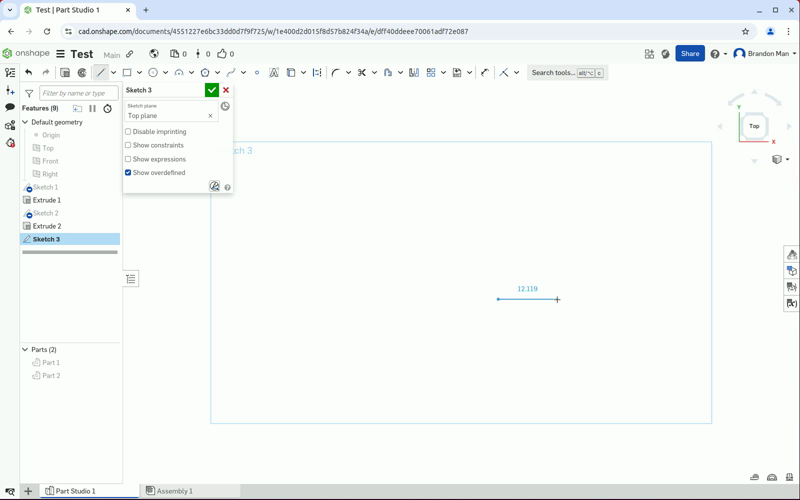
key_up(shift)
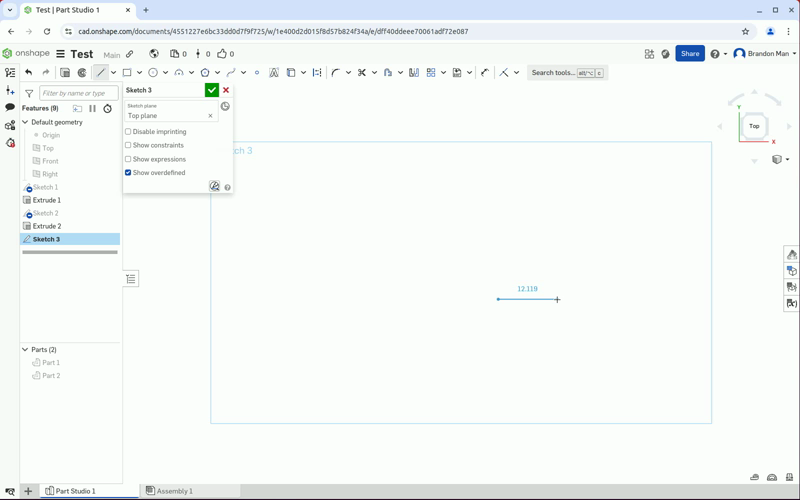
key_down(shift)
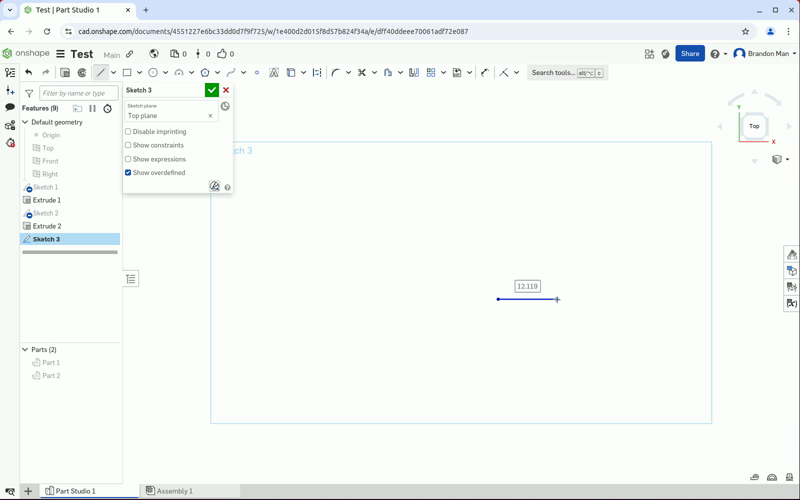
mouse_move(587, 299)
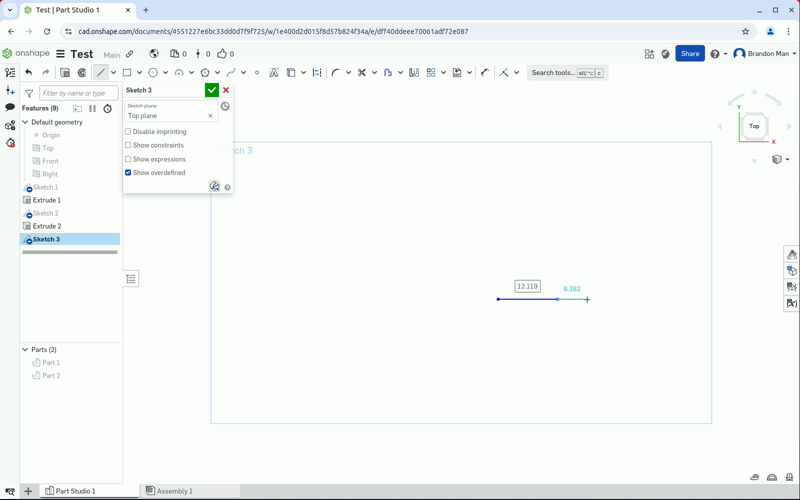
mouse_move(557, 299)
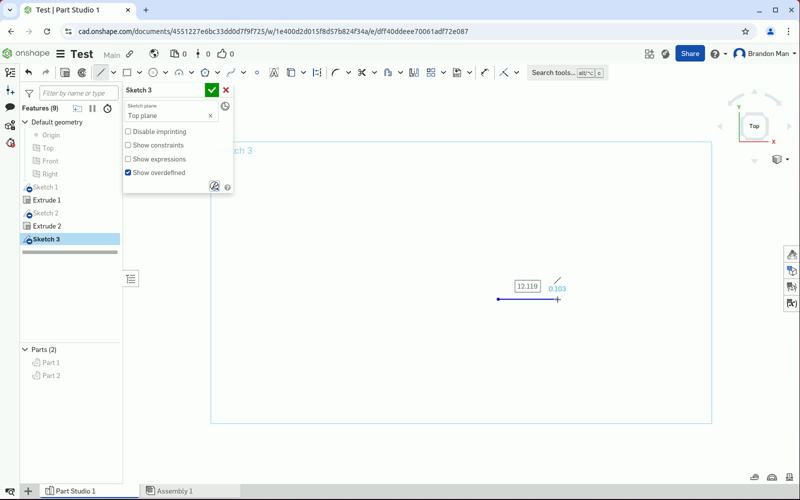
scroll(6)
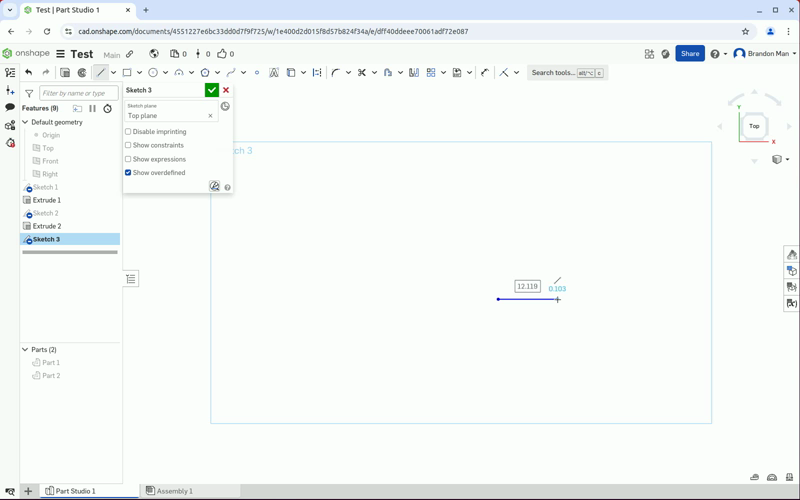
scroll(6)
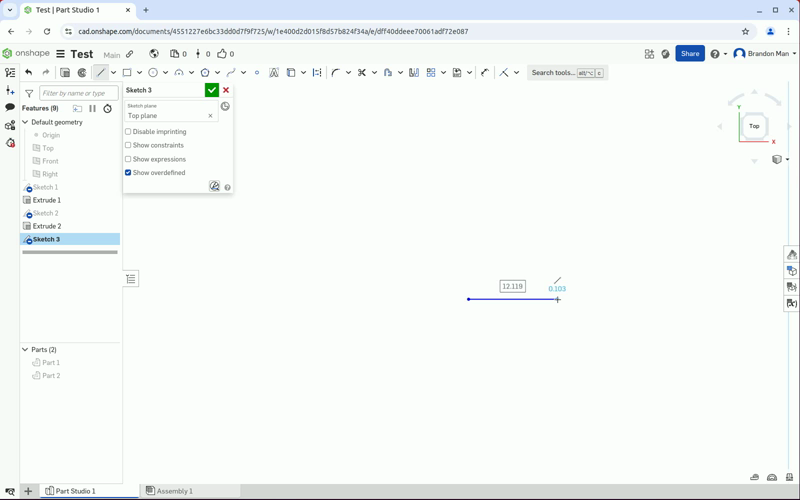
scroll(6)
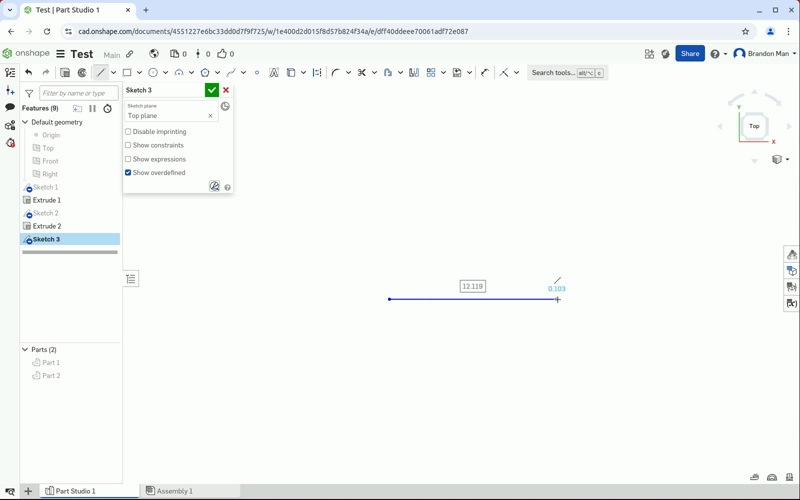
scroll(6)
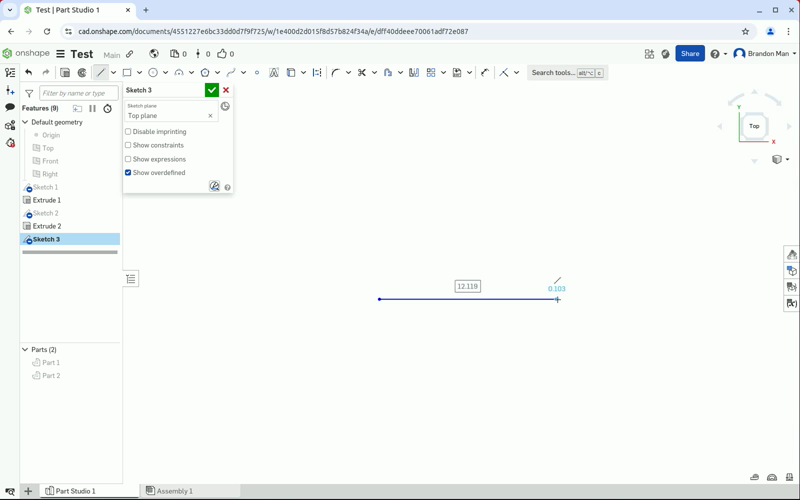
scroll(6)
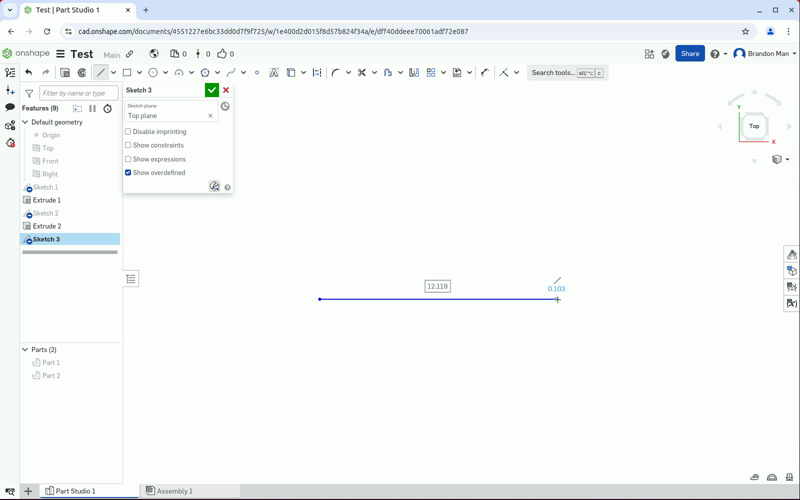
scroll(6)
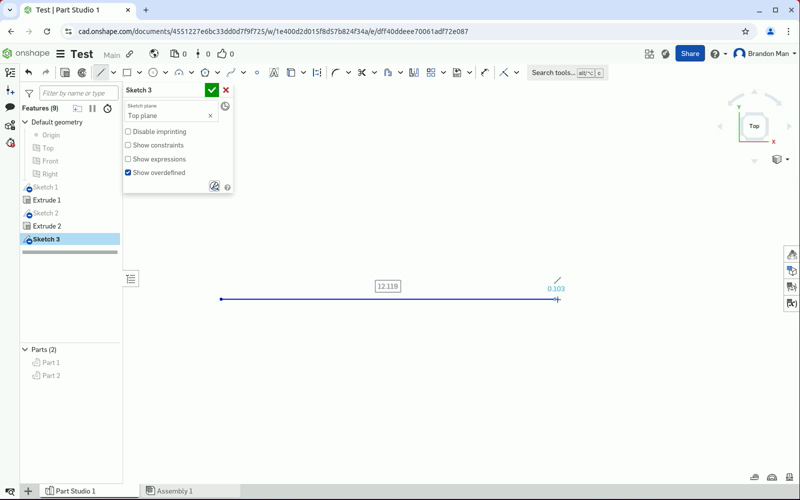
scroll(6)
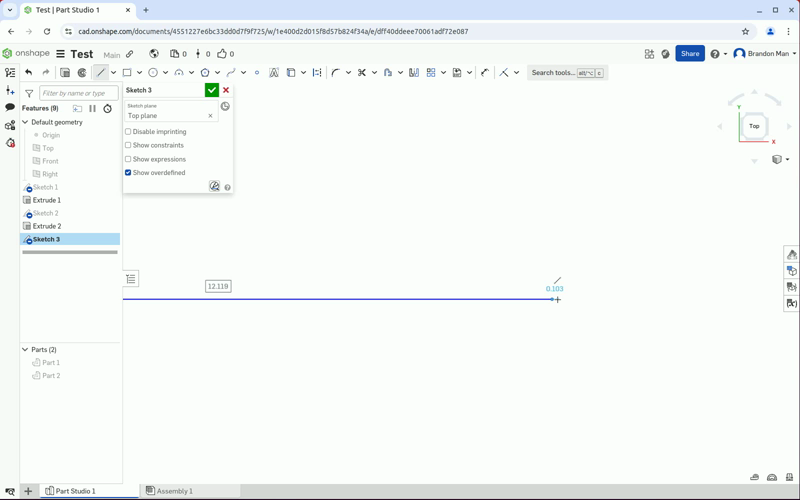
click(557, 299)
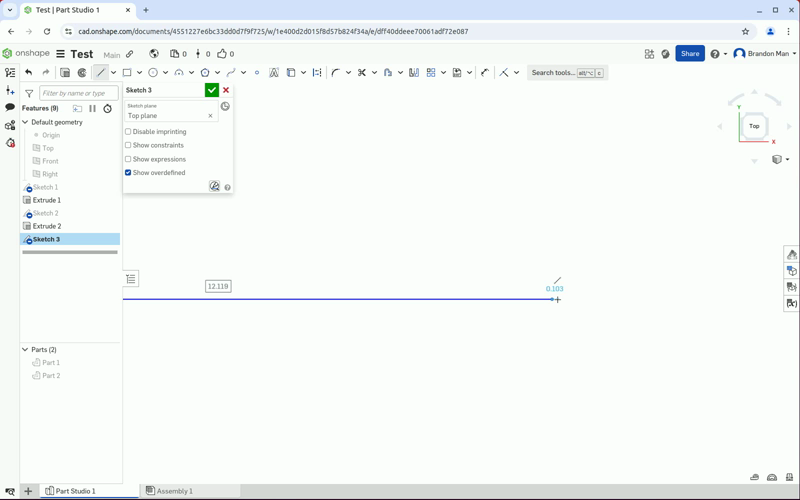
scroll(-6)
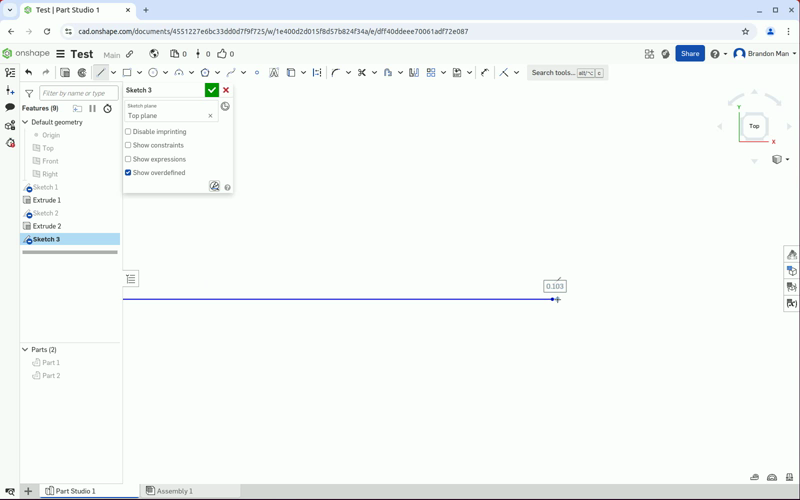
scroll(-6)
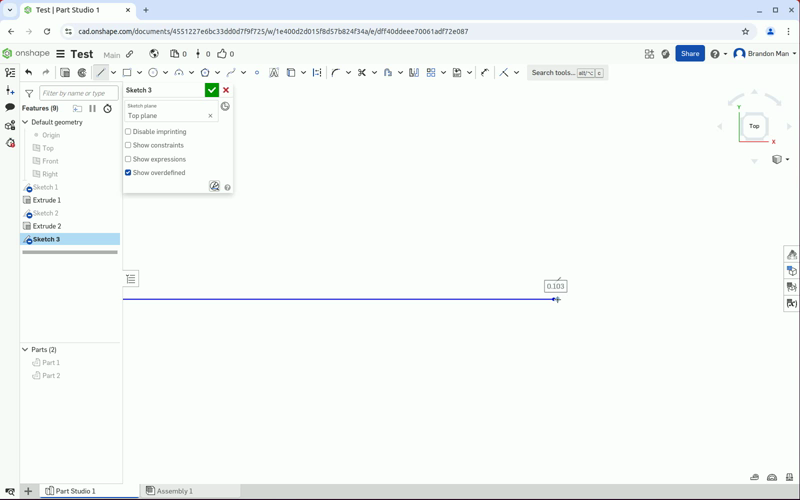
scroll(-6)
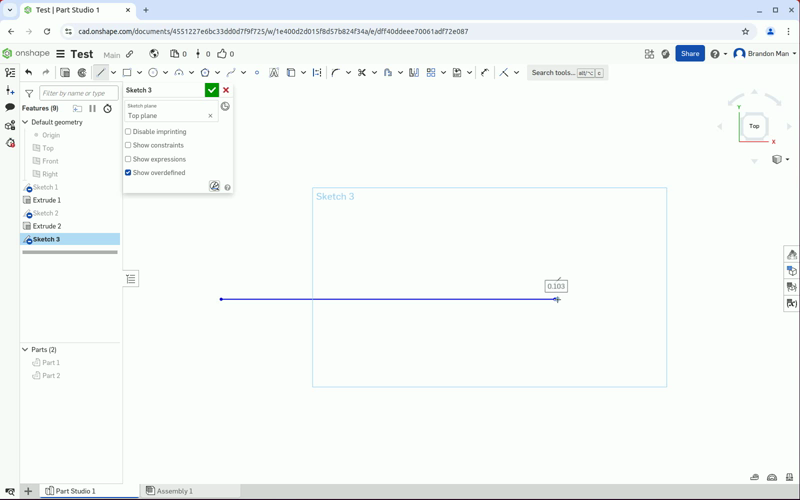
scroll(-6)
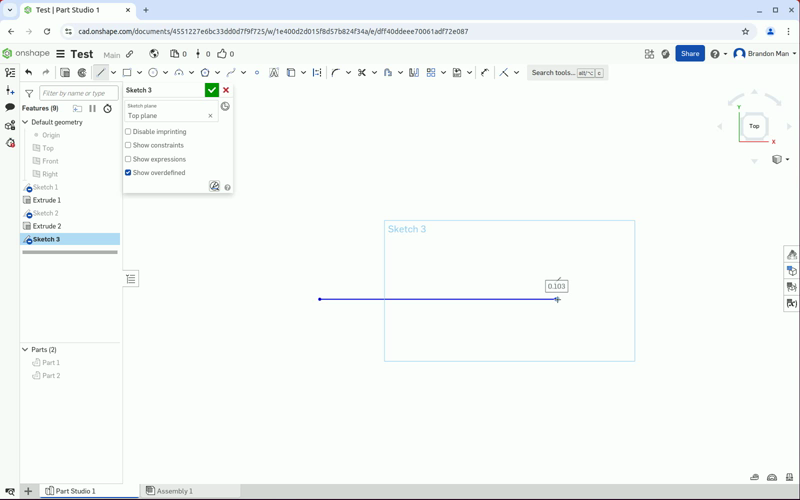
scroll(-6)
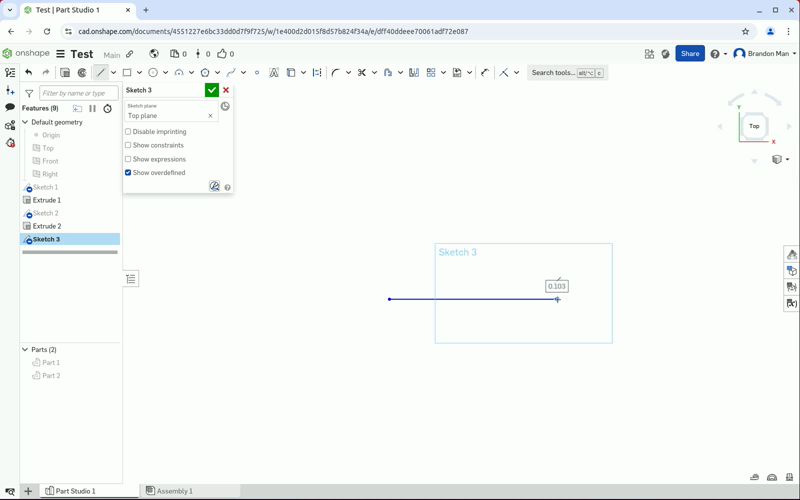
scroll(-6)
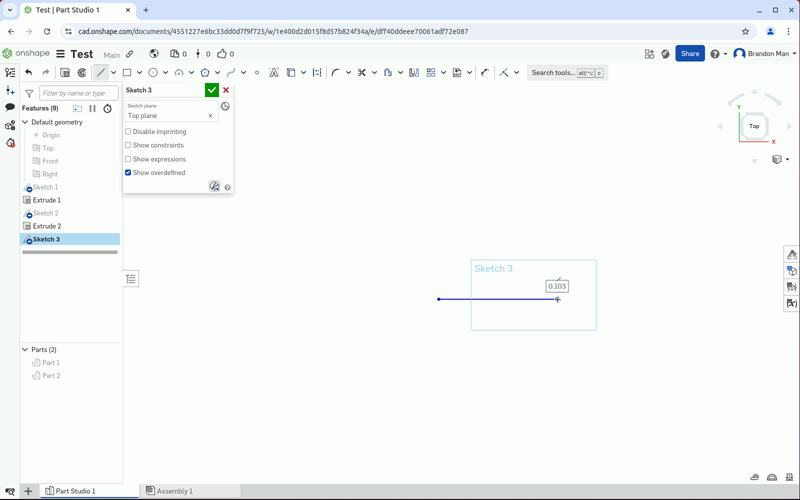
scroll(-6)
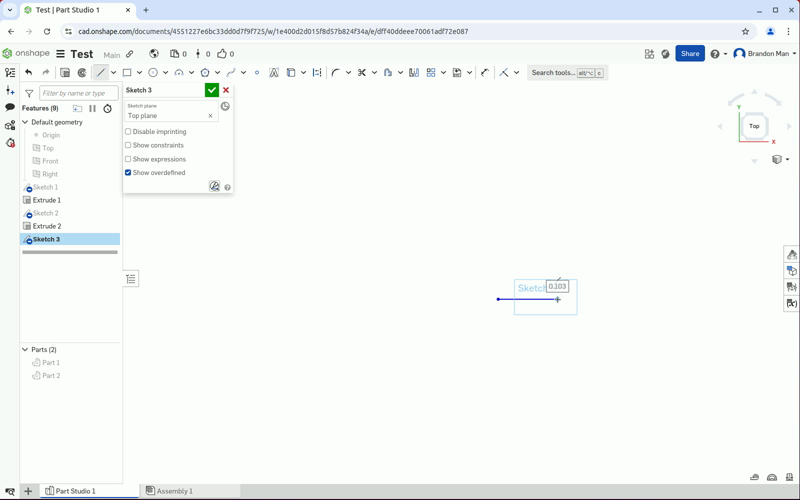
key_up(shift)
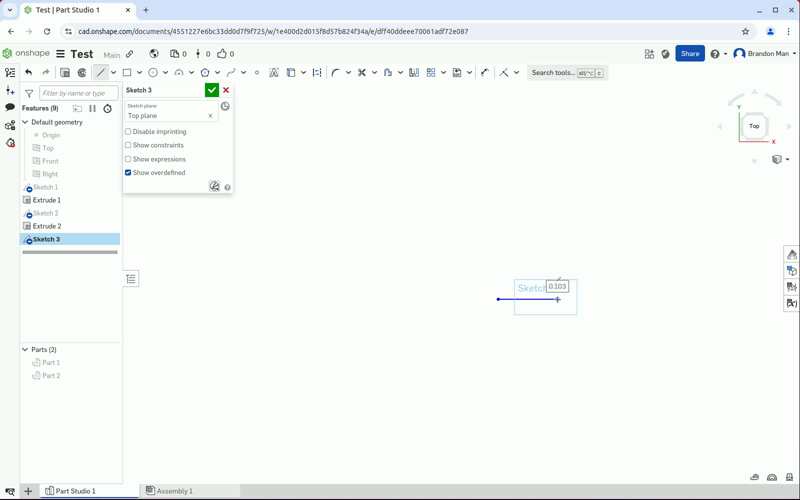
key(esc)
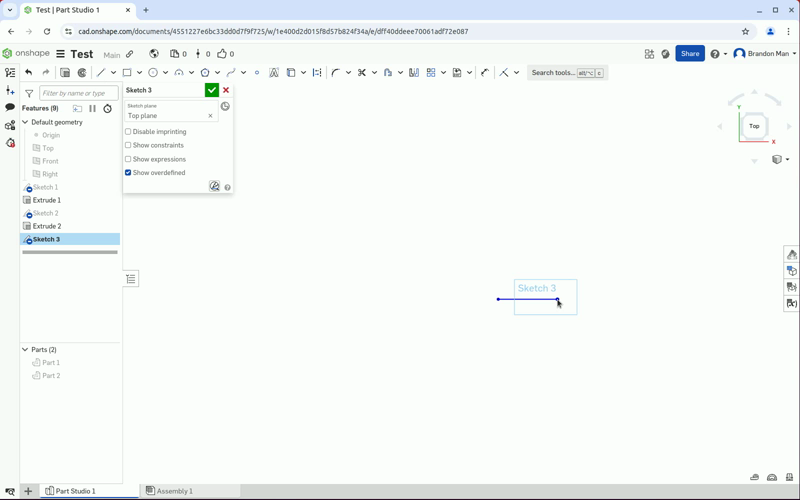
key(a)
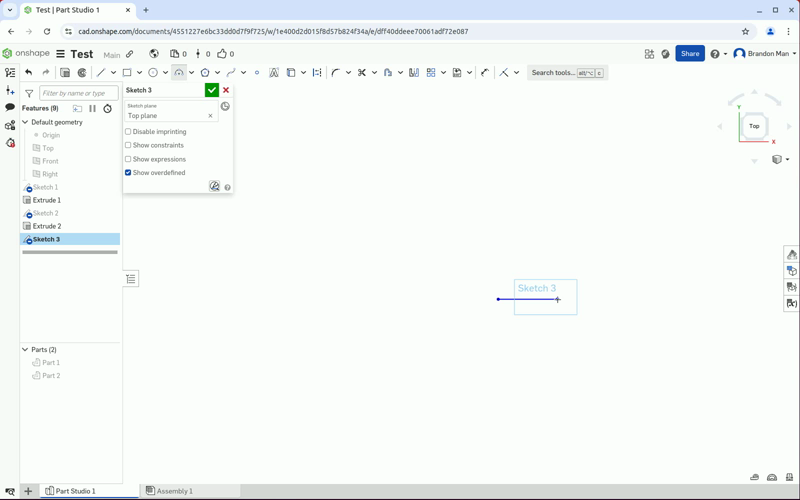
mouse_move(557, 299)
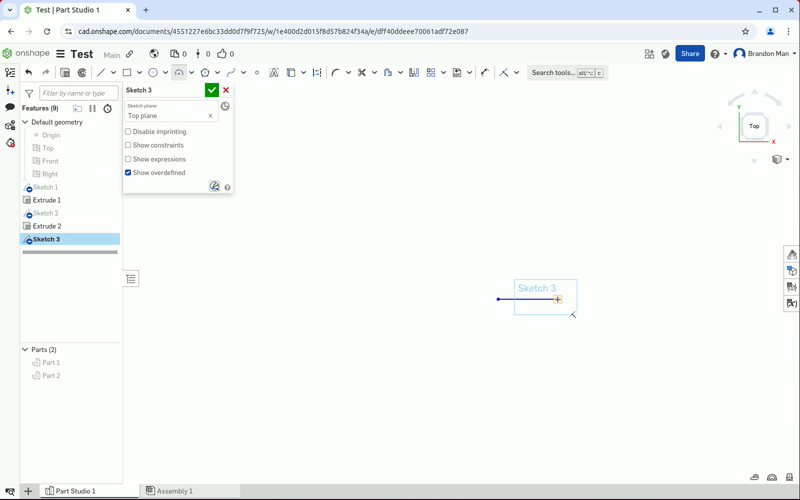
scroll(6)
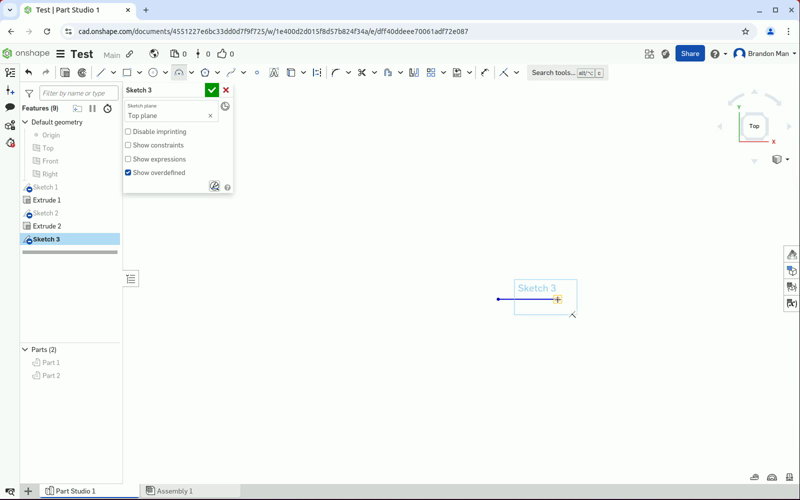
scroll(6)
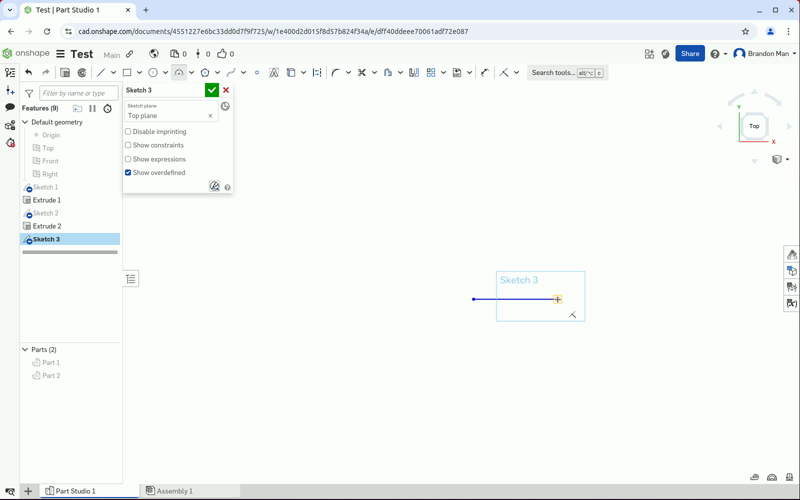
scroll(6)
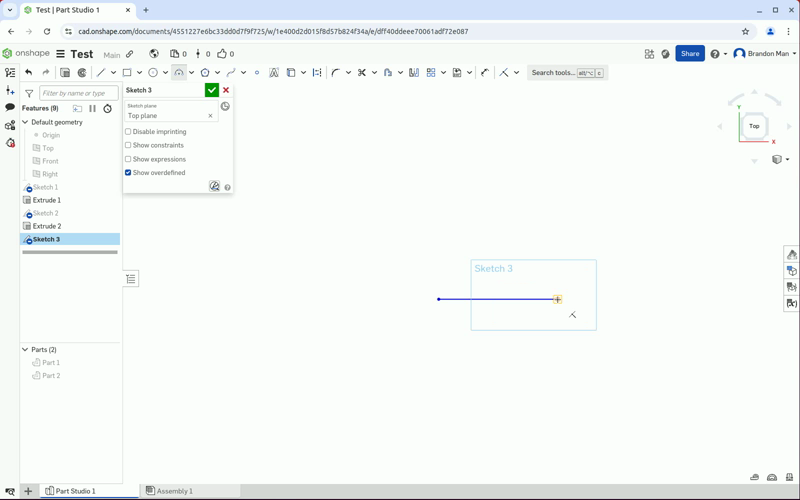
scroll(6)
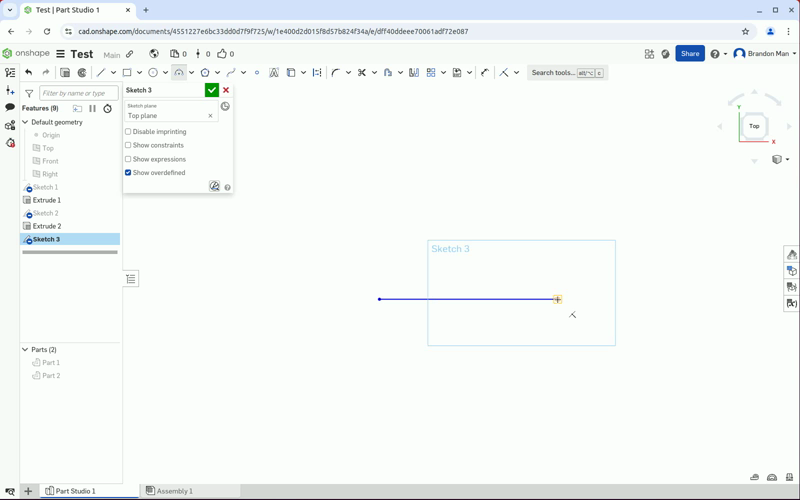
scroll(6)
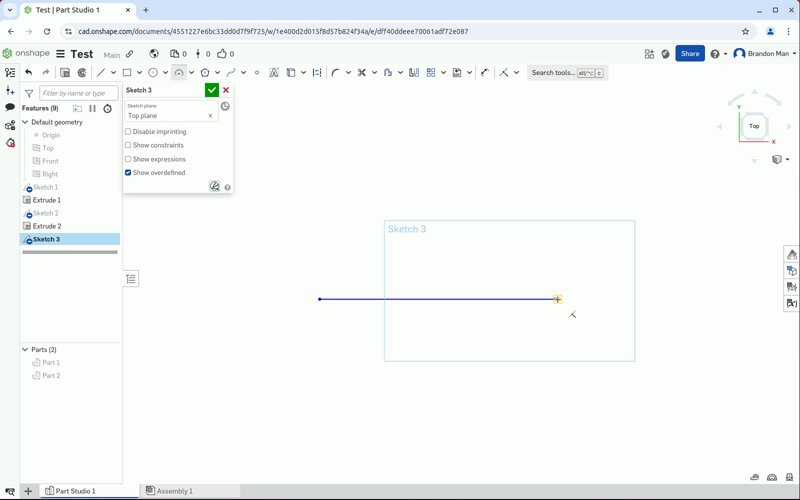
scroll(6)
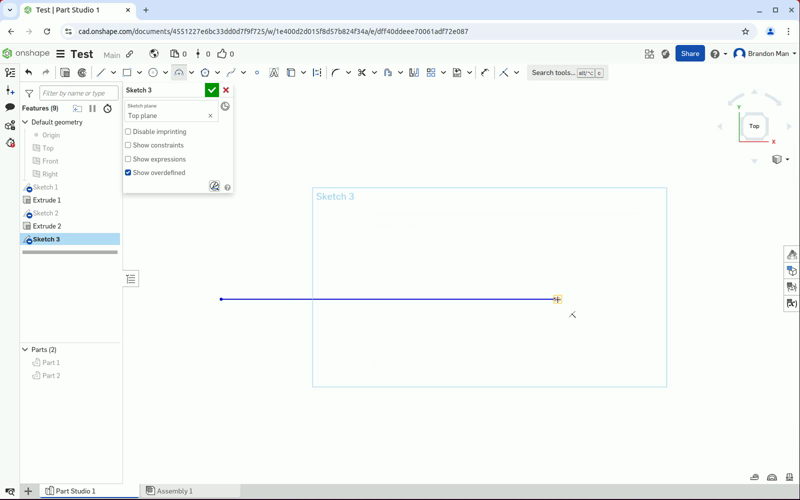
scroll(6)
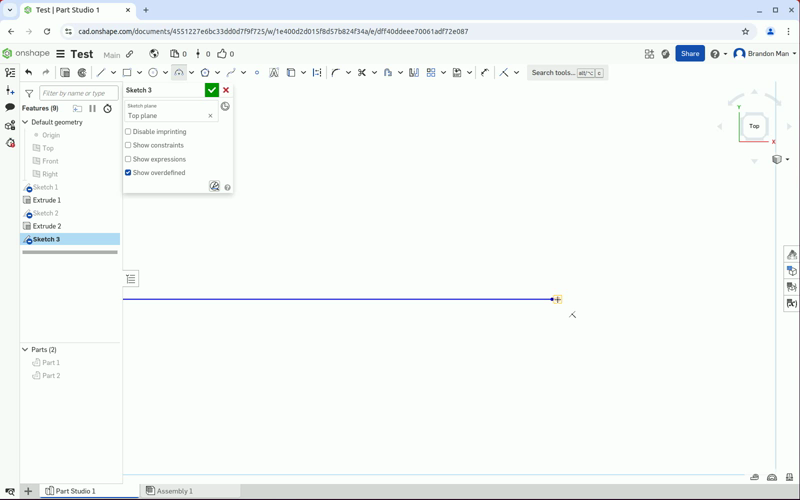
click(557, 299)
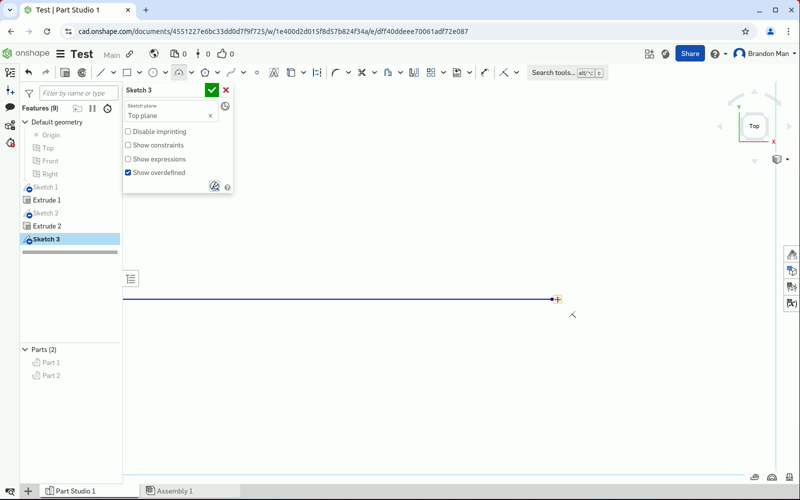
scroll(-6)
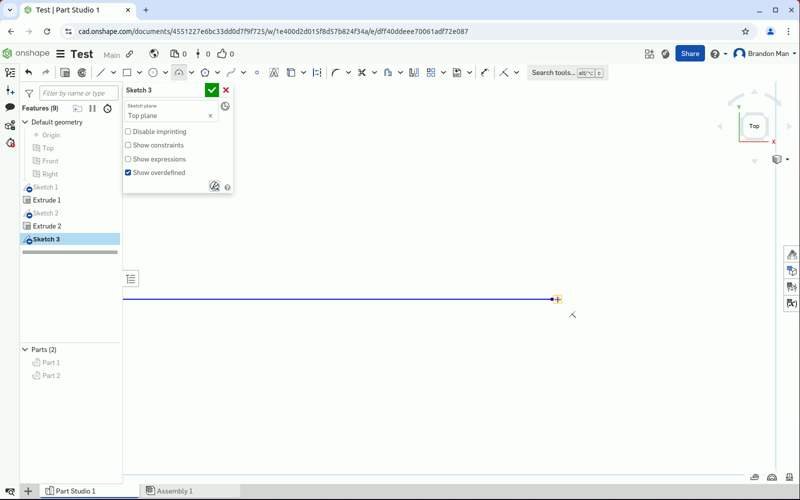
scroll(-6)
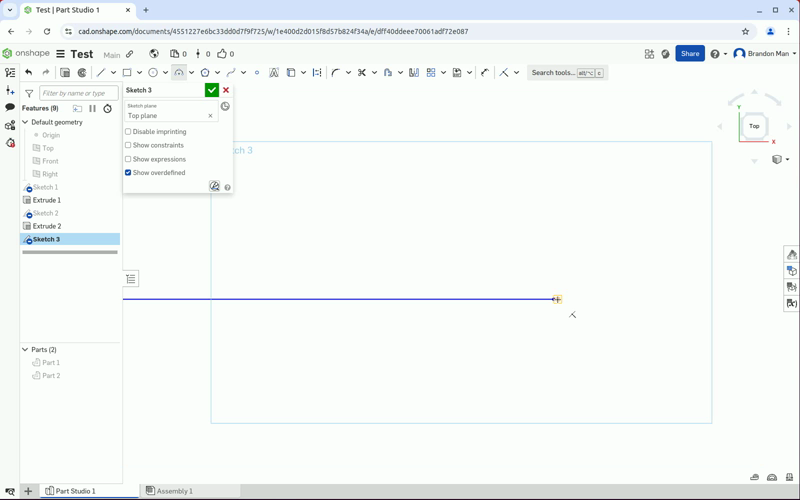
scroll(-6)
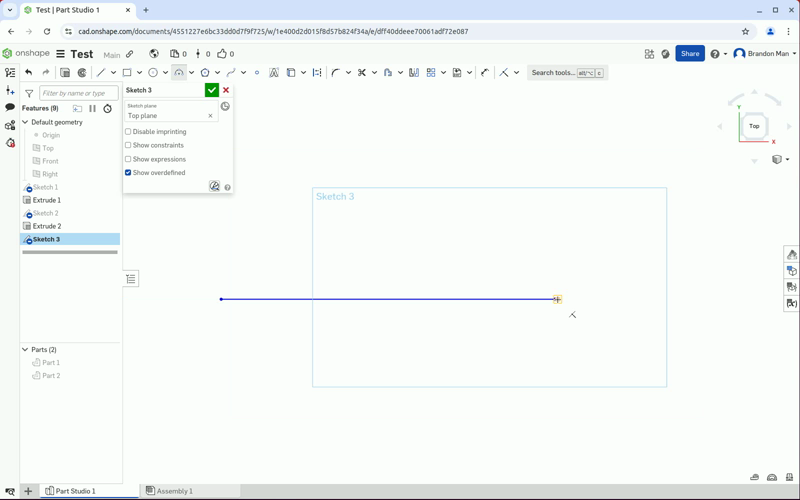
scroll(-6)
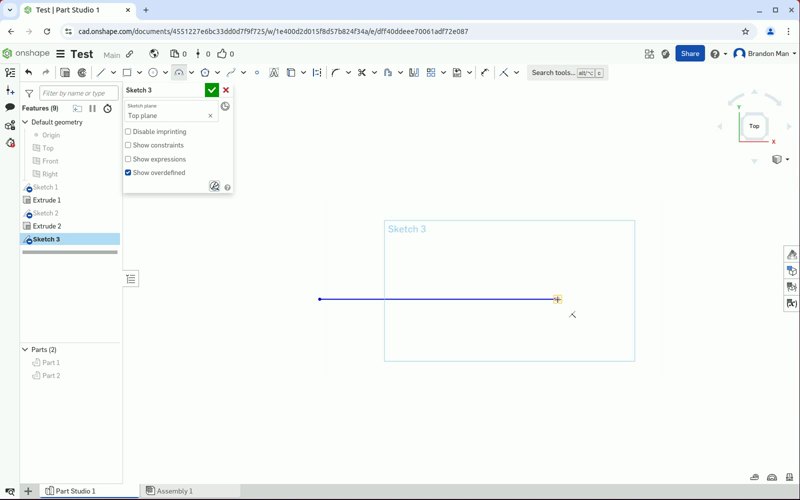
scroll(-6)
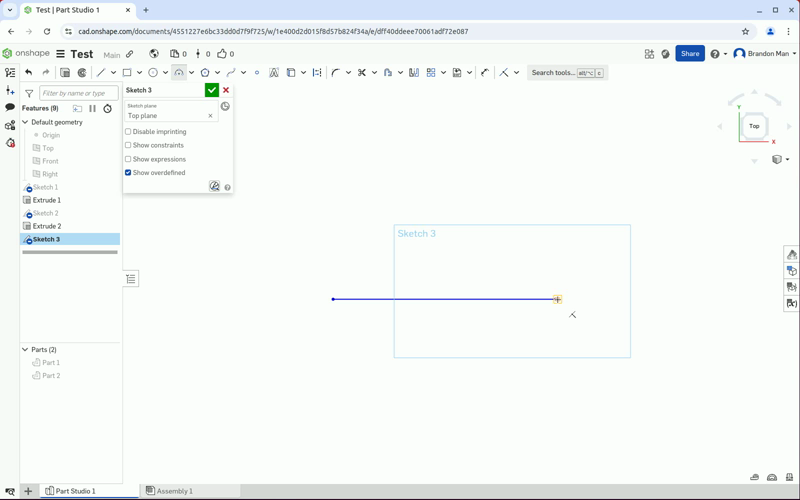
scroll(-6)
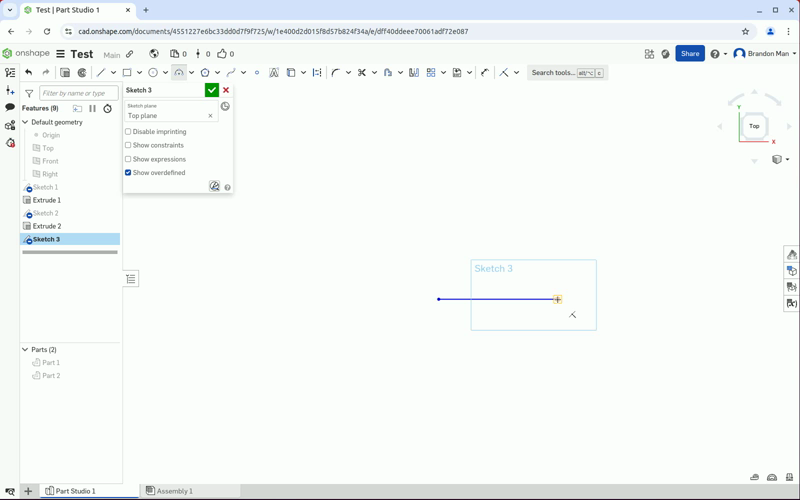
scroll(-6)
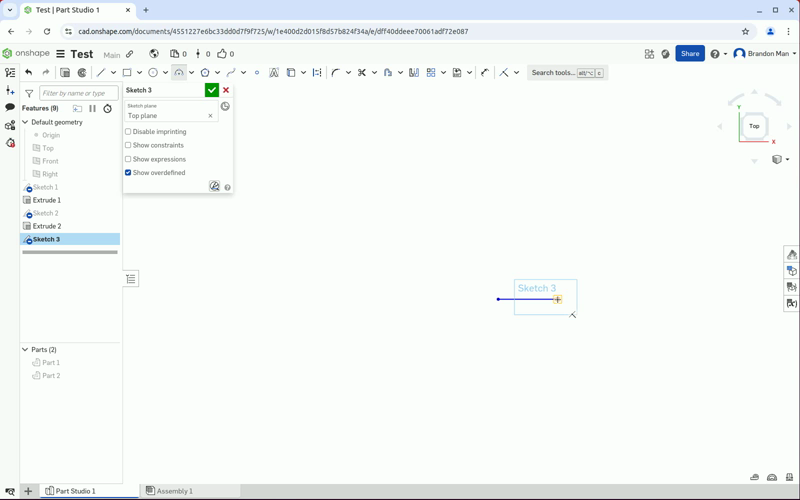
key_down(shift)
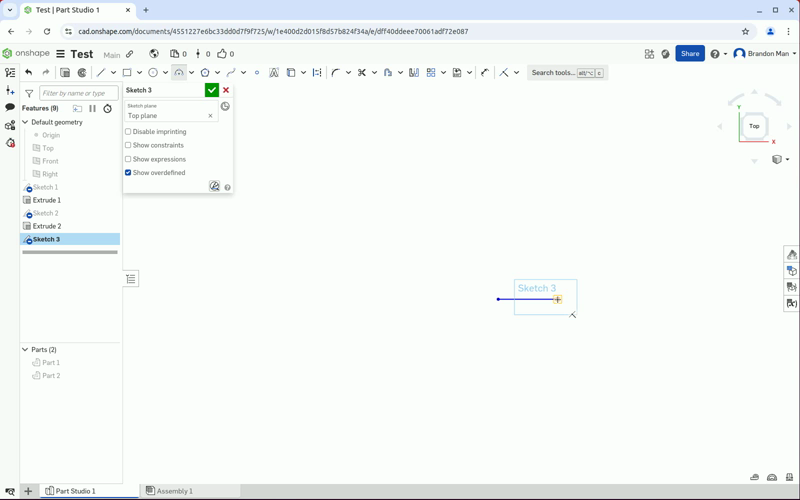
mouse_move(557, 266)
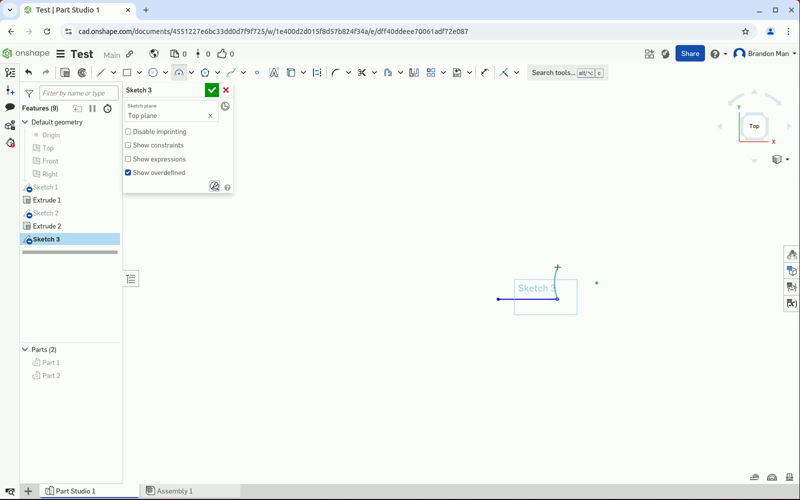
click(557, 266)
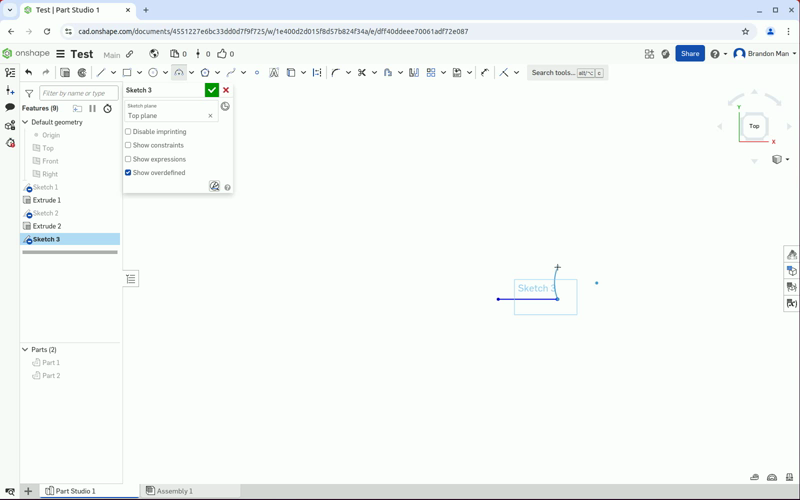
mouse_move(573, 282)
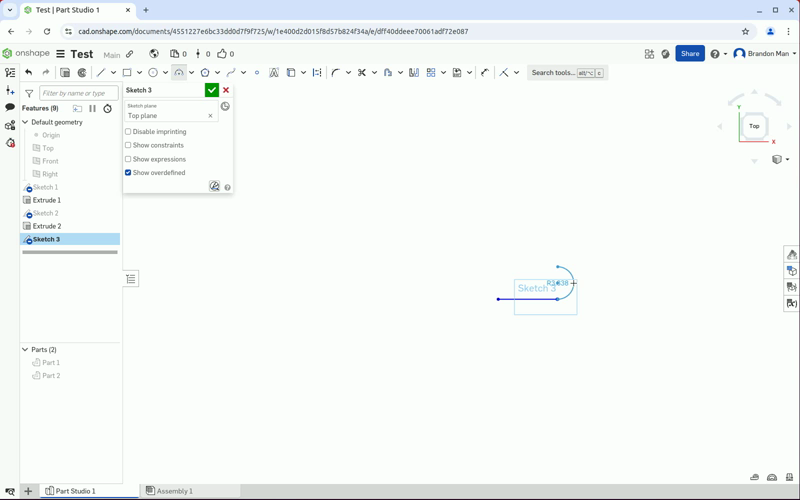
click(573, 282)
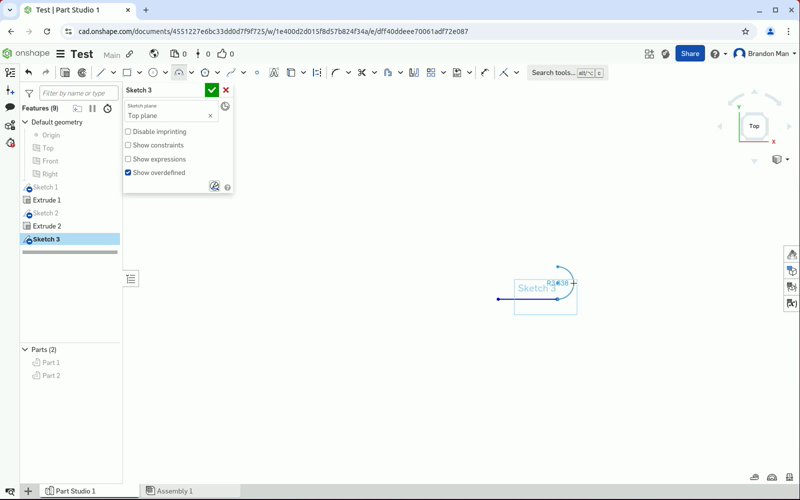
key_up(shift)
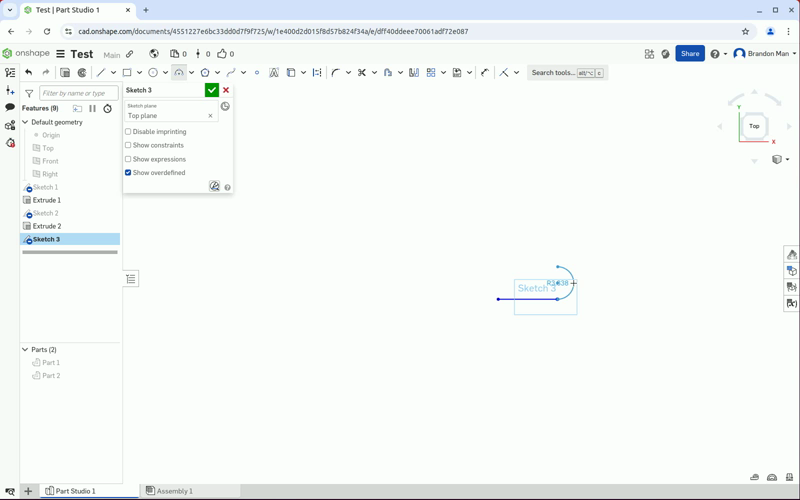
key(esc)
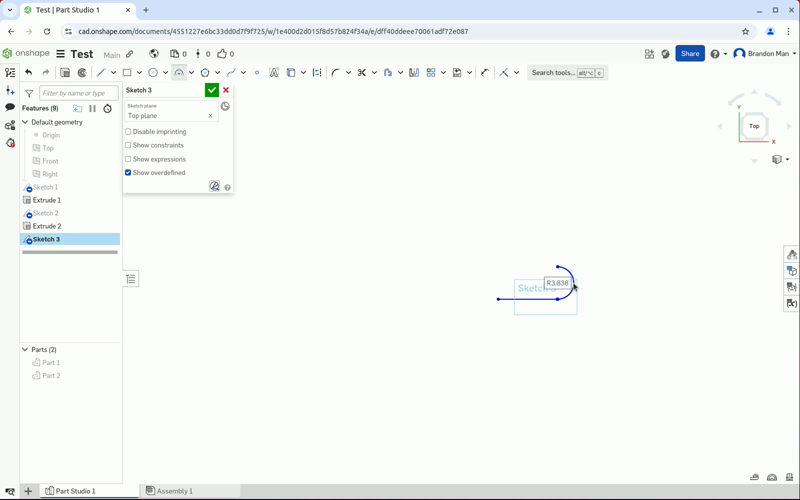
key(l)
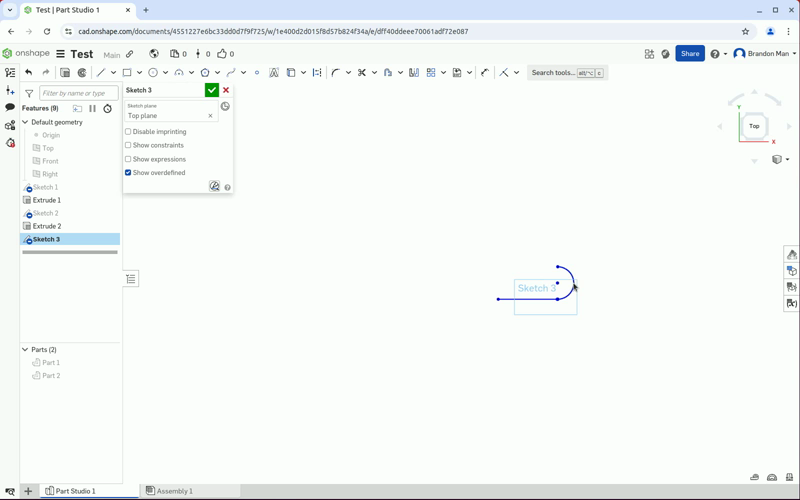
mouse_move(557, 266)
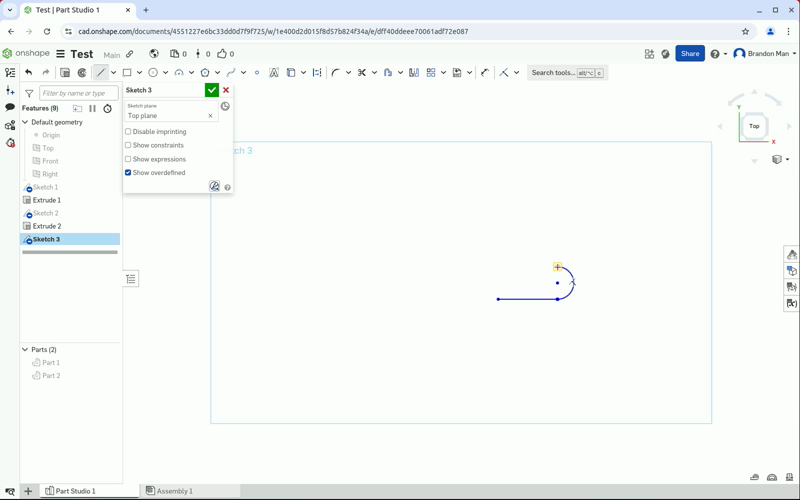
click(557, 266)
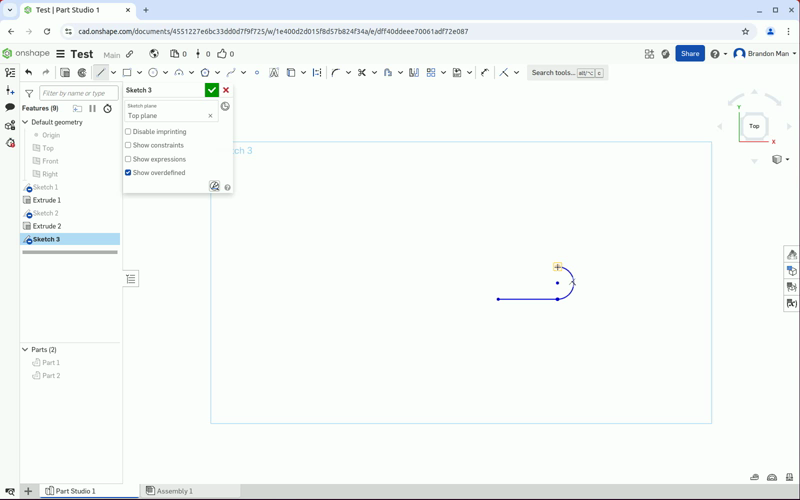
key_down(shift)
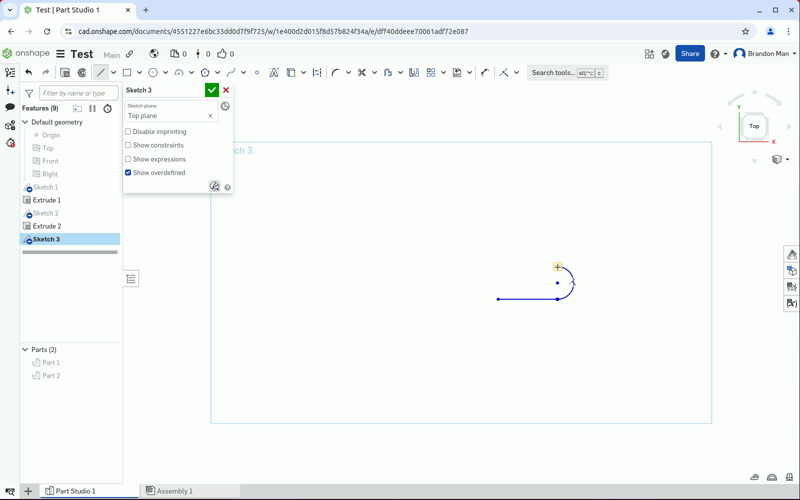
mouse_move(587, 266)
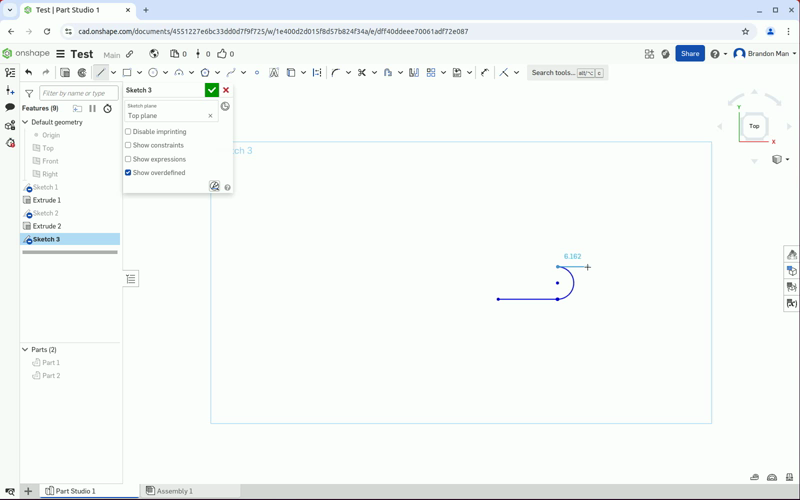
mouse_move(557, 266)
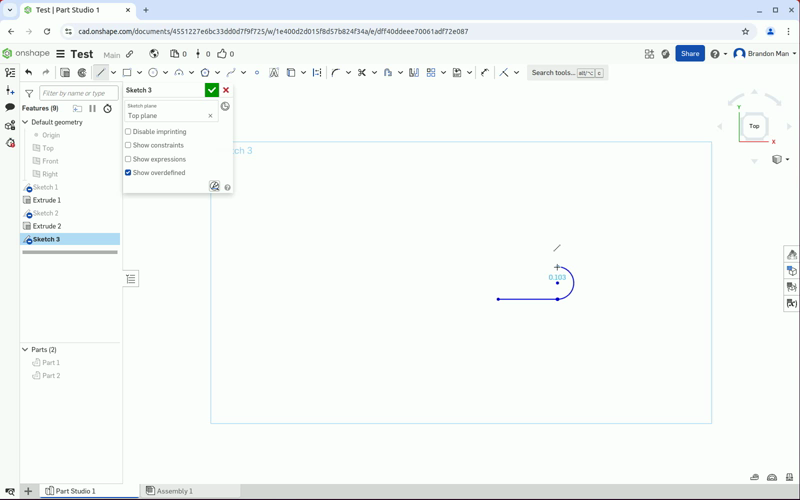
scroll(6)
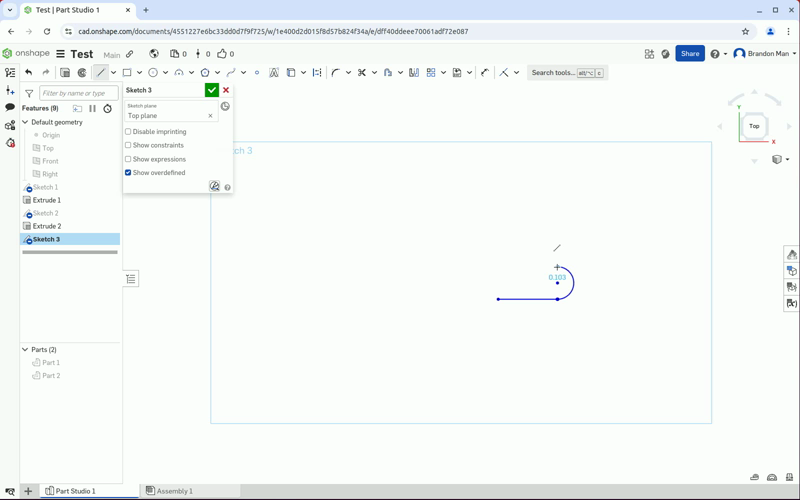
scroll(6)
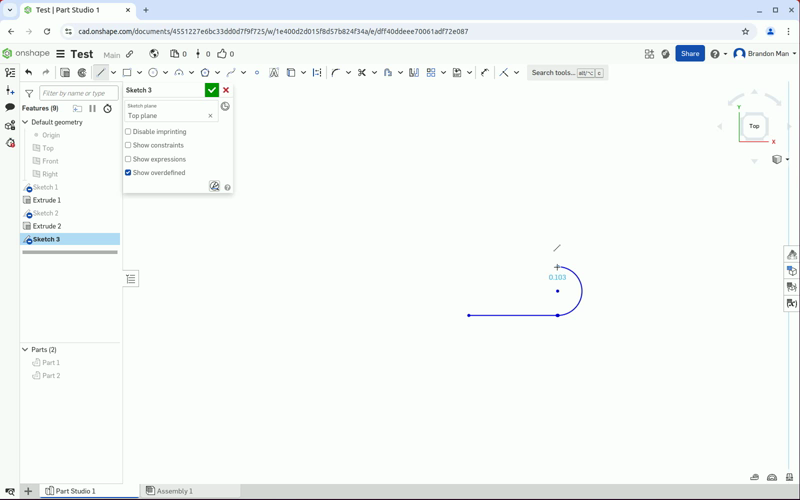
scroll(6)
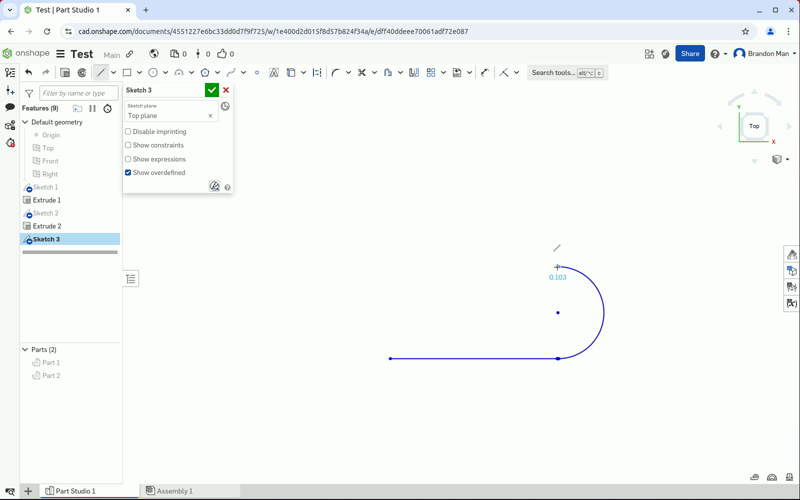
scroll(6)
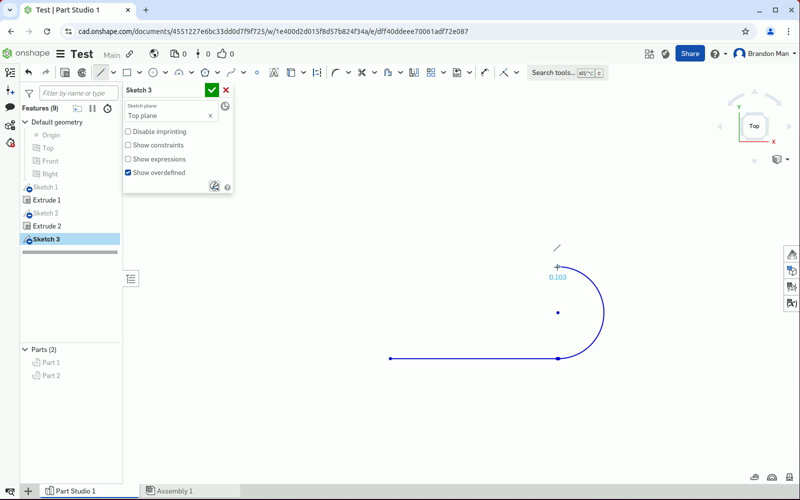
scroll(6)
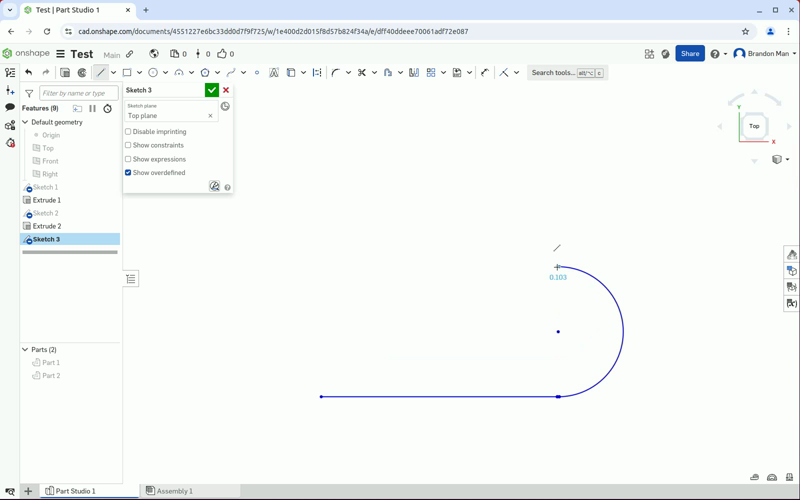
scroll(6)
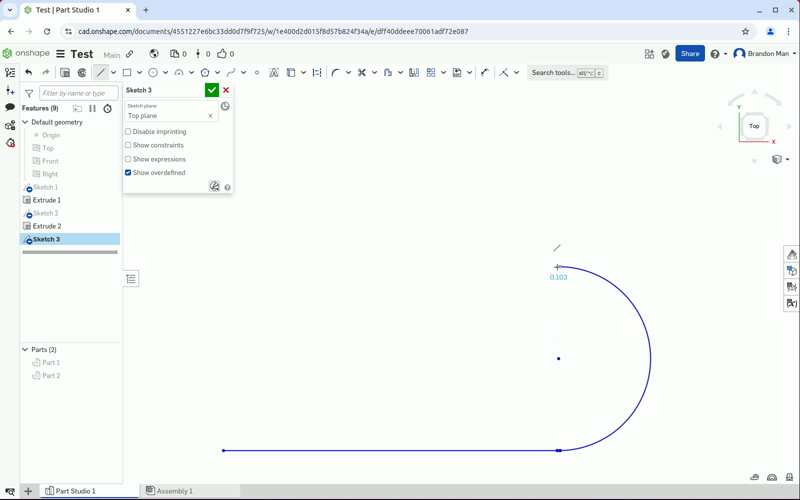
scroll(6)
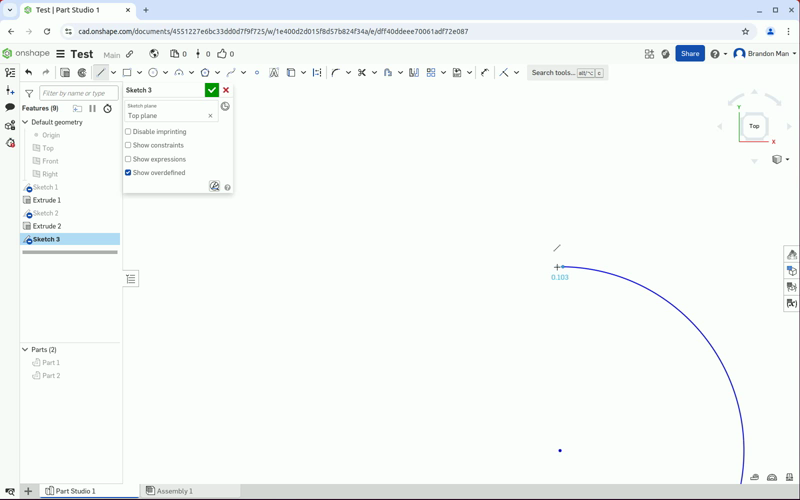
click(557, 266)
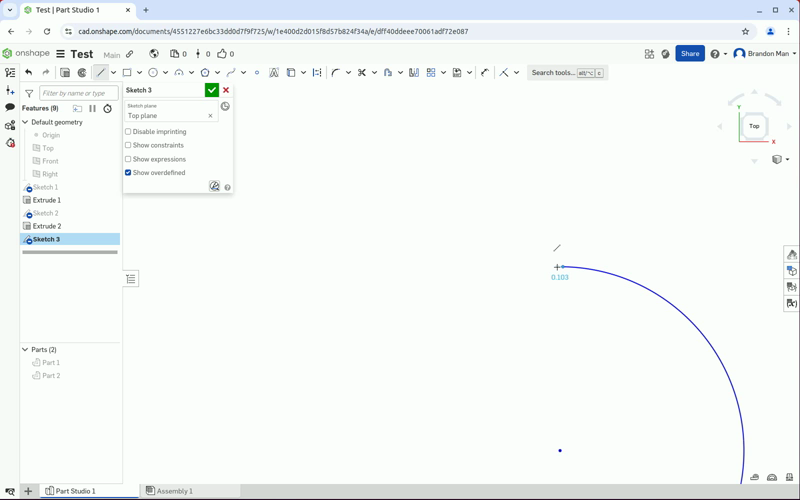
scroll(-6)
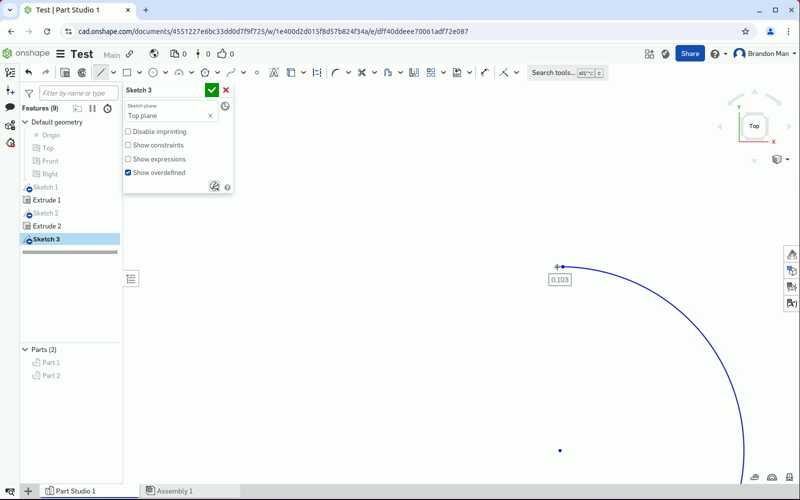
scroll(-6)
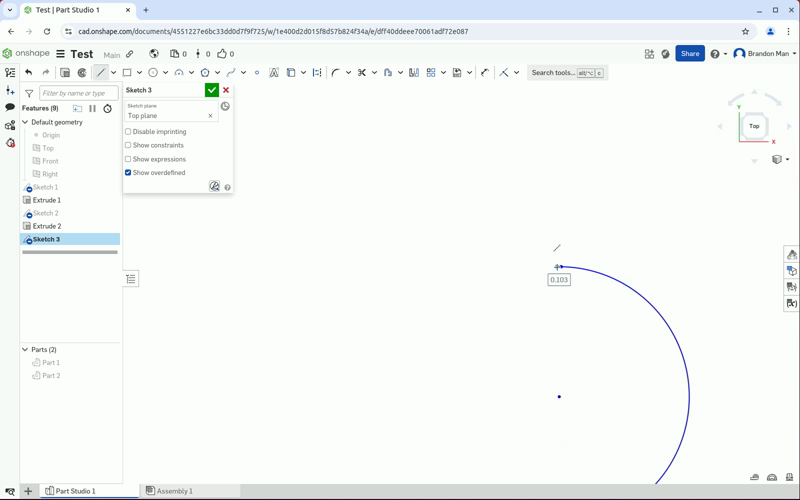
scroll(-6)
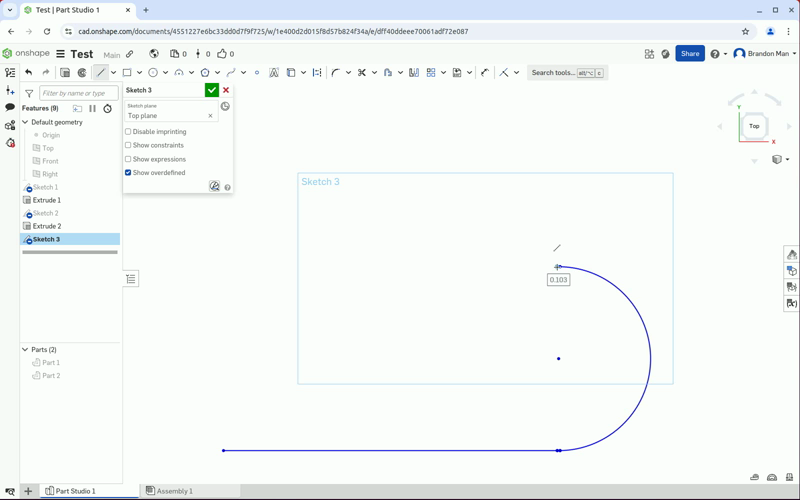
scroll(-6)
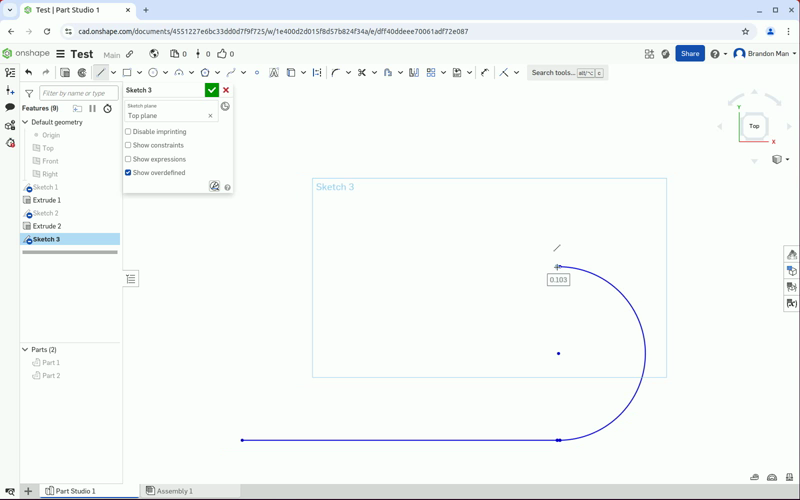
scroll(-6)
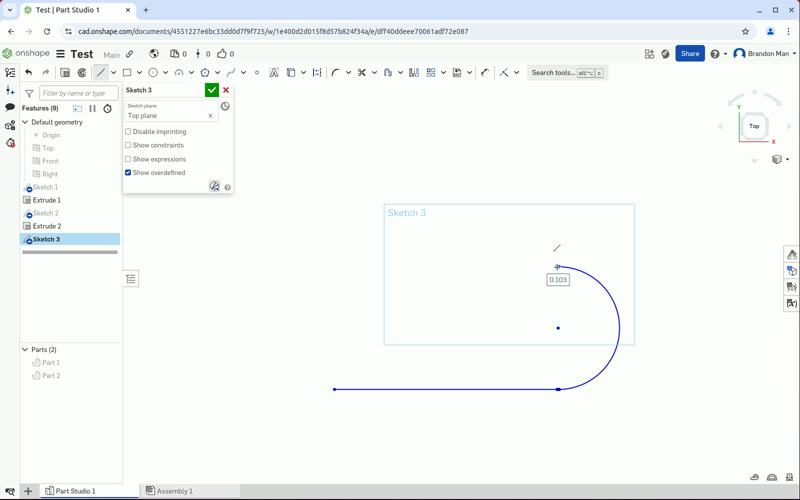
scroll(-6)
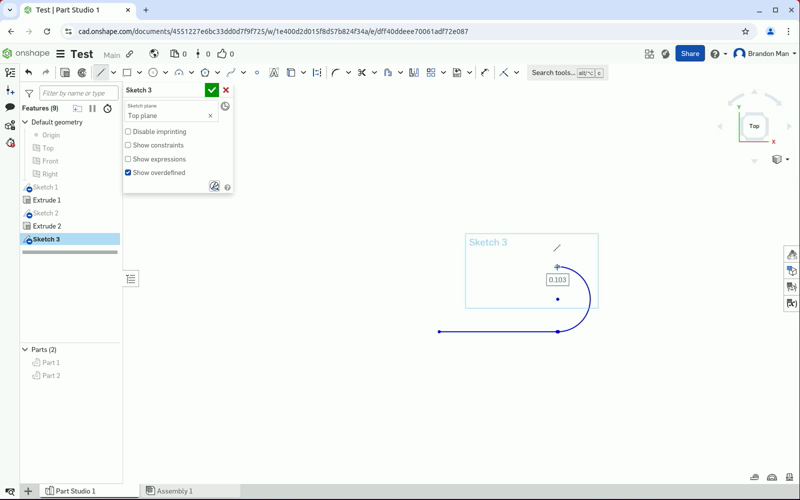
scroll(-6)
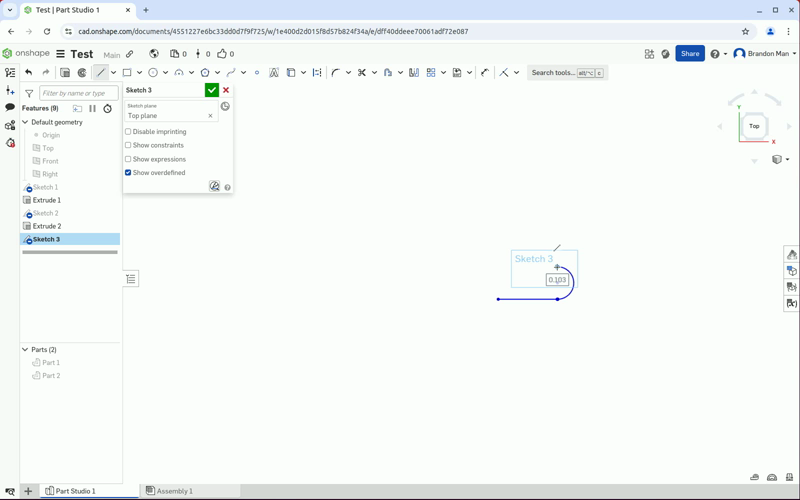
key_up(shift)
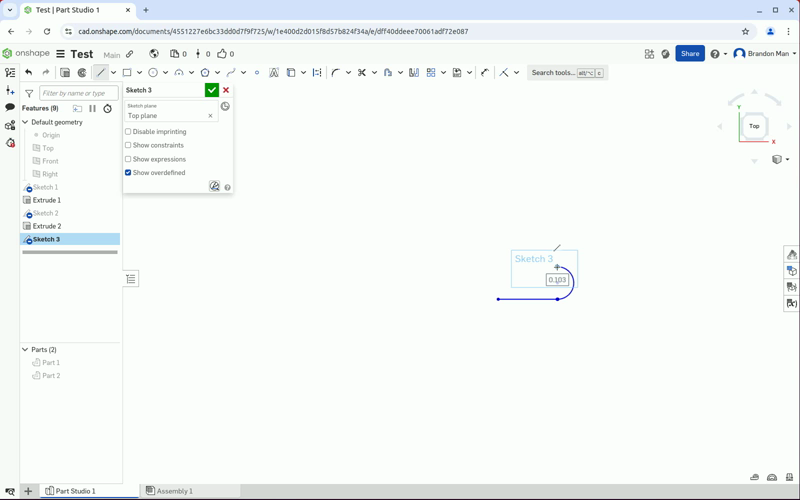
key_down(shift)
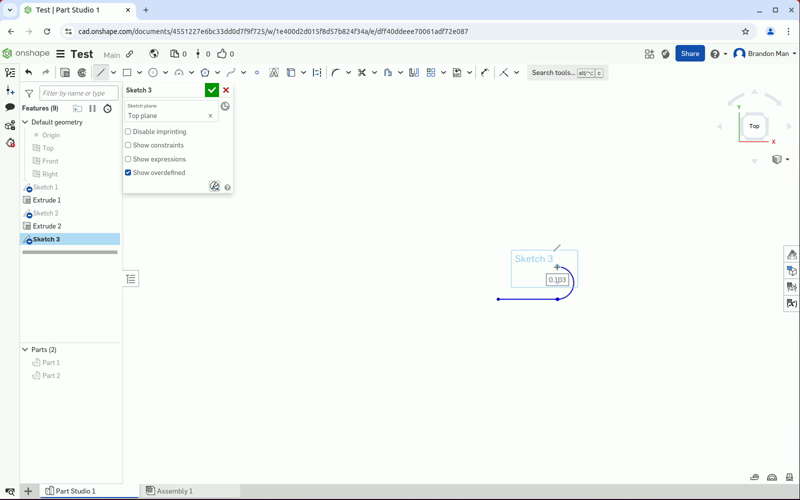
mouse_move(587, 266)
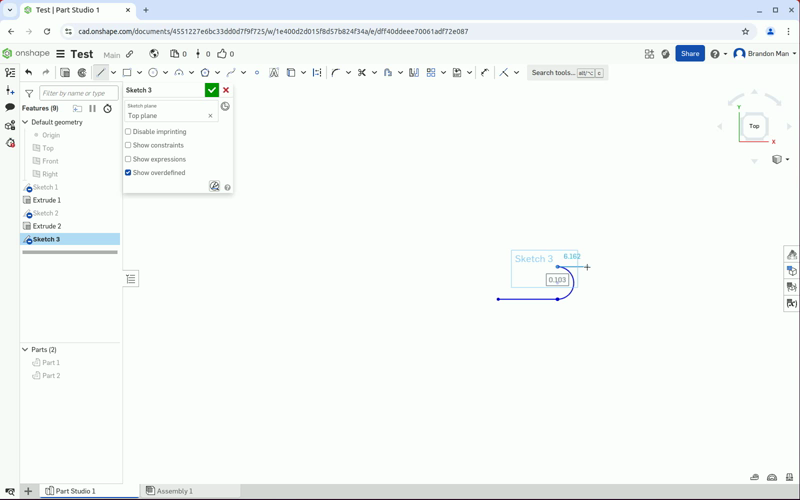
mouse_move(498, 266)
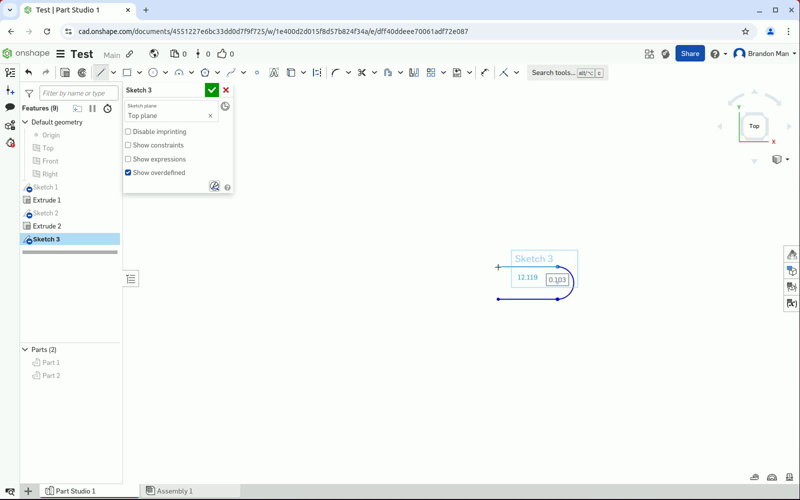
click(498, 266)
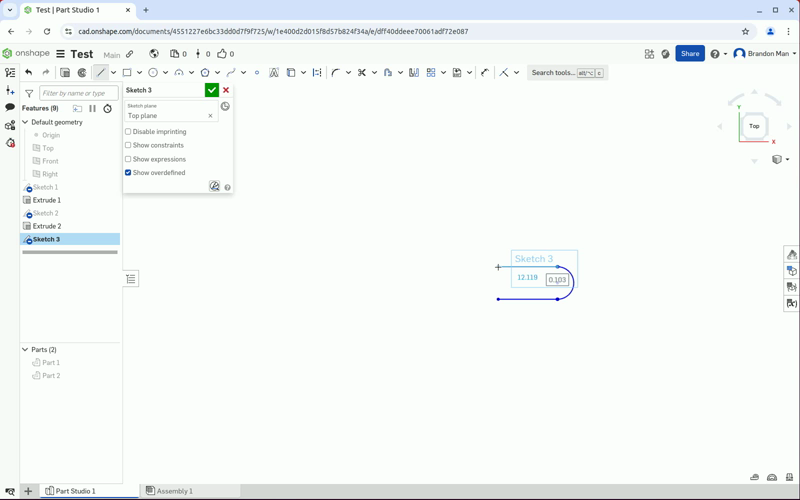
key_up(shift)
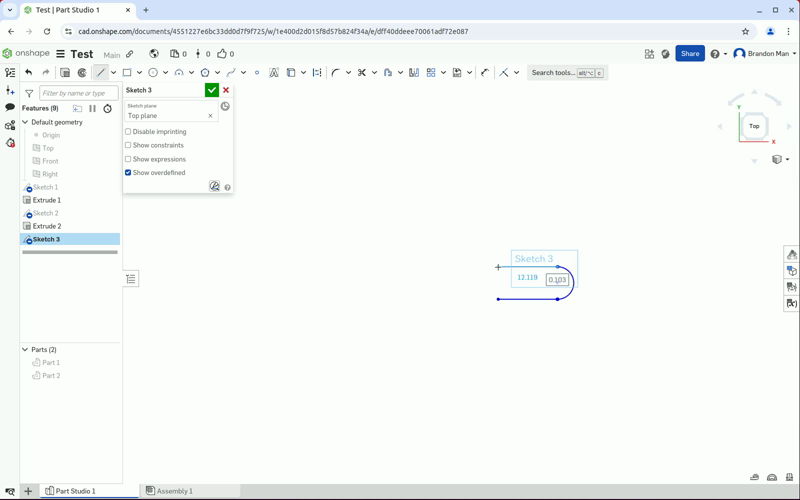
key(esc)
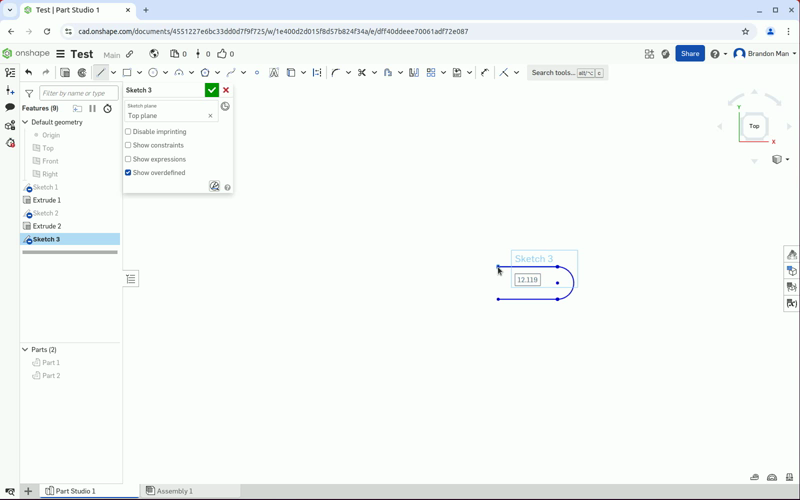
key(a)
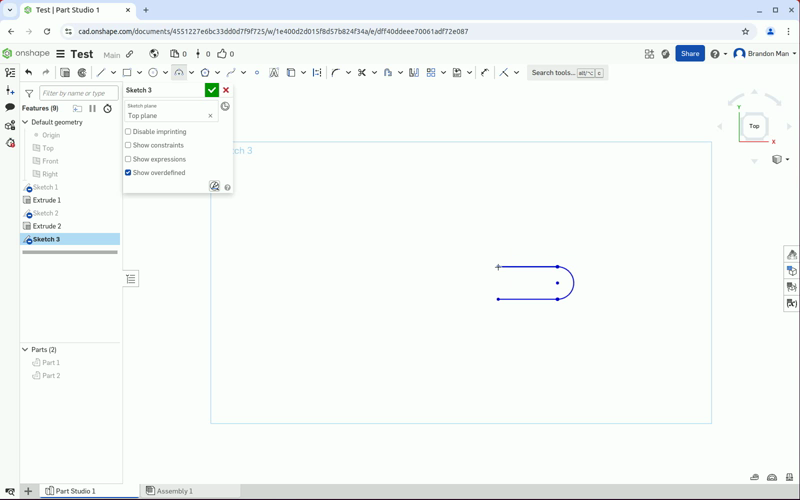
mouse_move(498, 266)
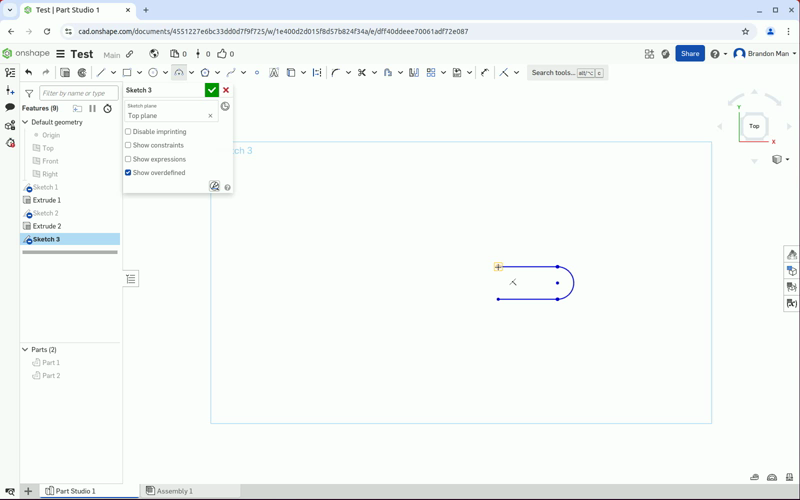
click(498, 266)
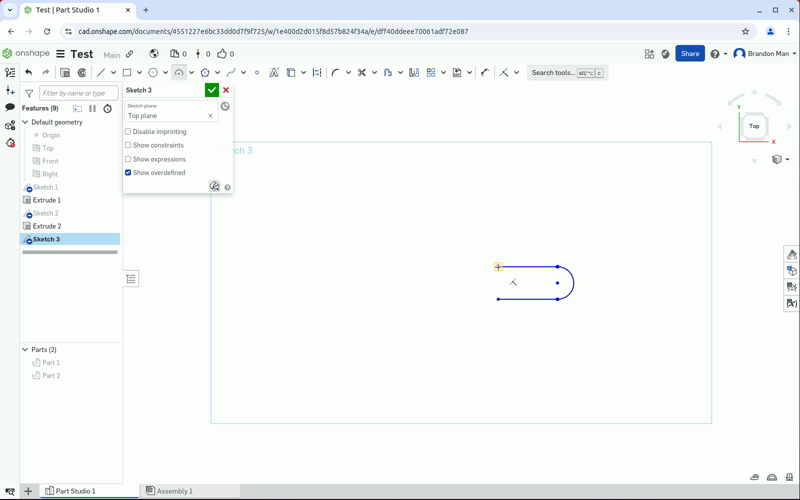
mouse_move(498, 299)
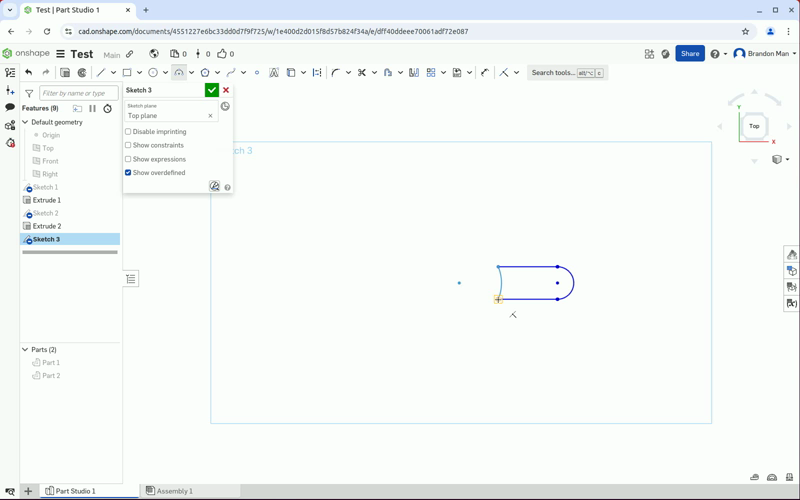
click(498, 299)
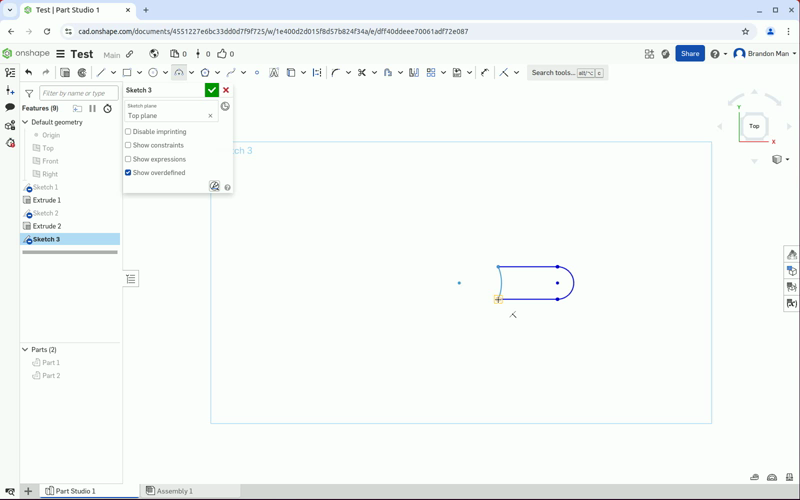
key_down(shift)
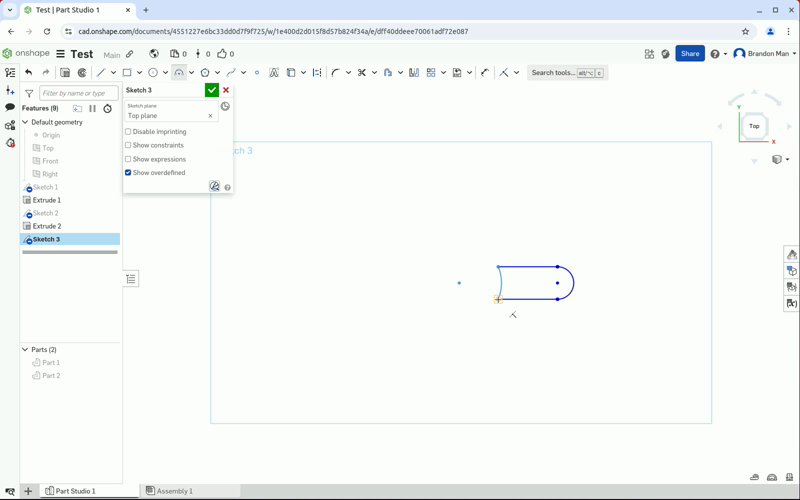
mouse_move(501, 282)
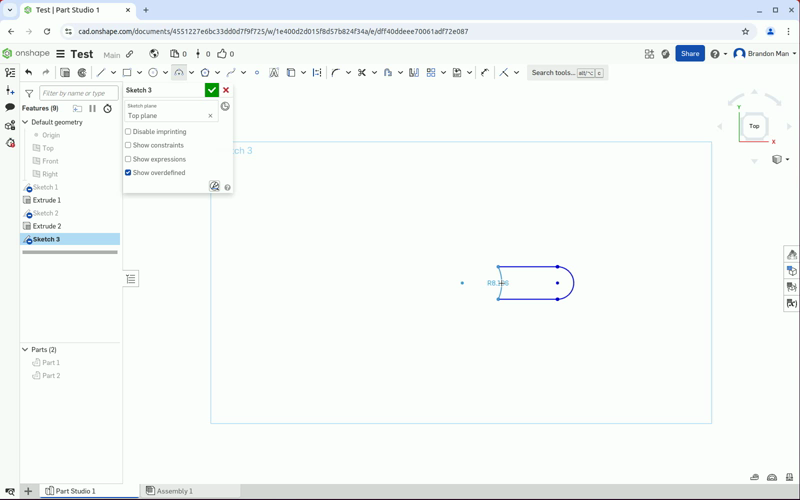
click(501, 282)
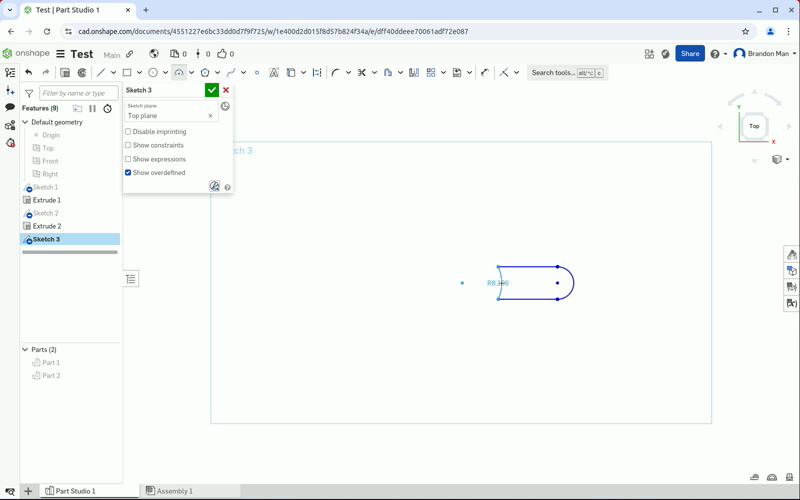
key_up(shift)
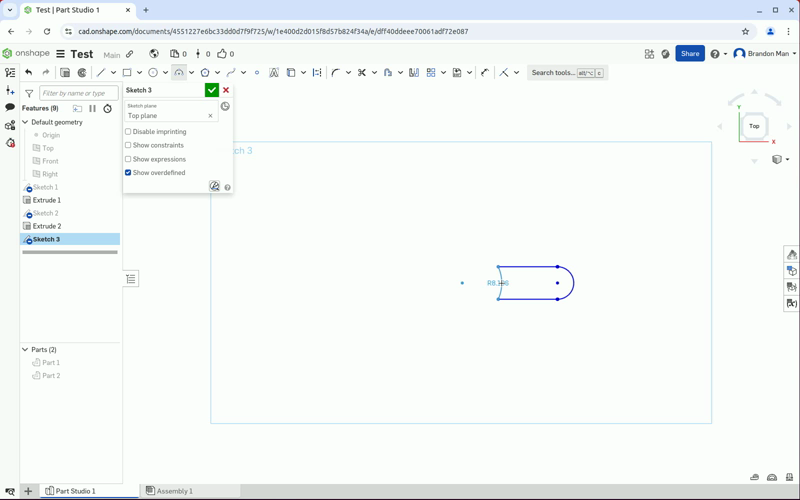
key(esc)
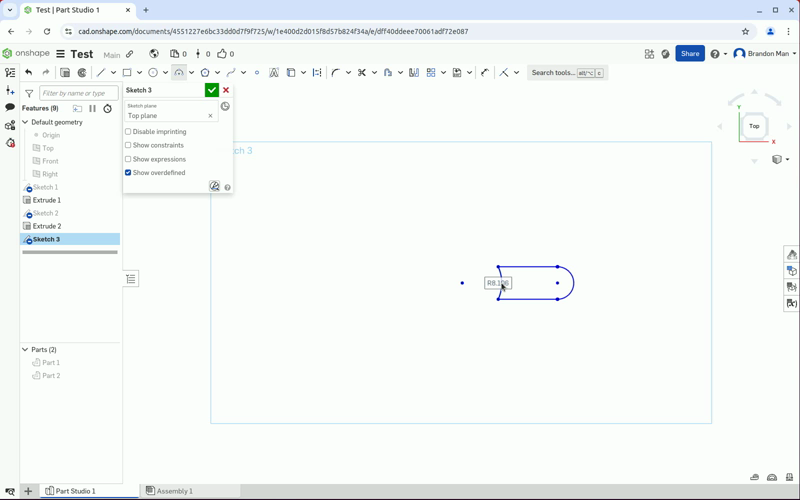
key(a)
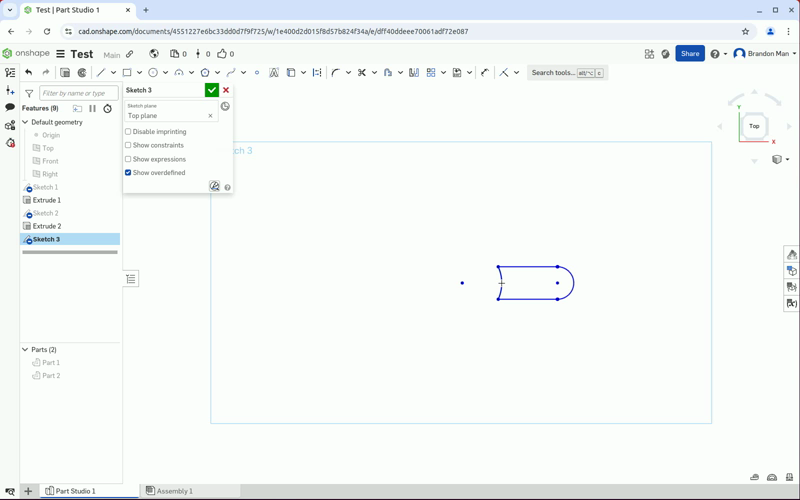
key_down(shift)
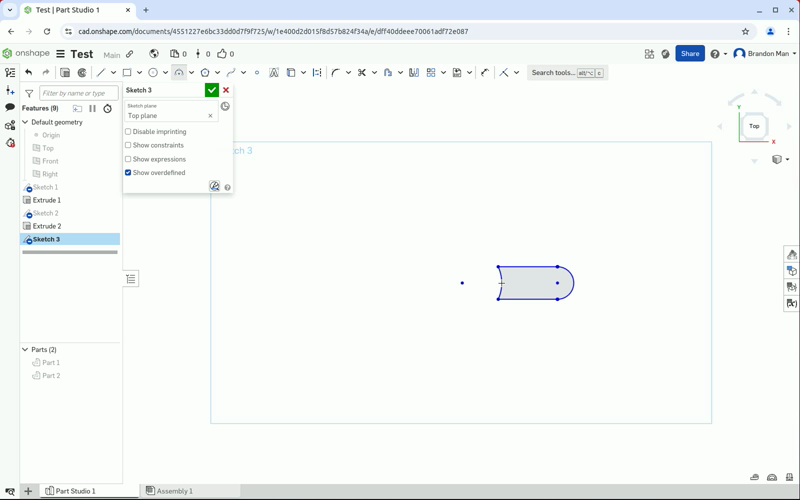
mouse_move(520, 274)
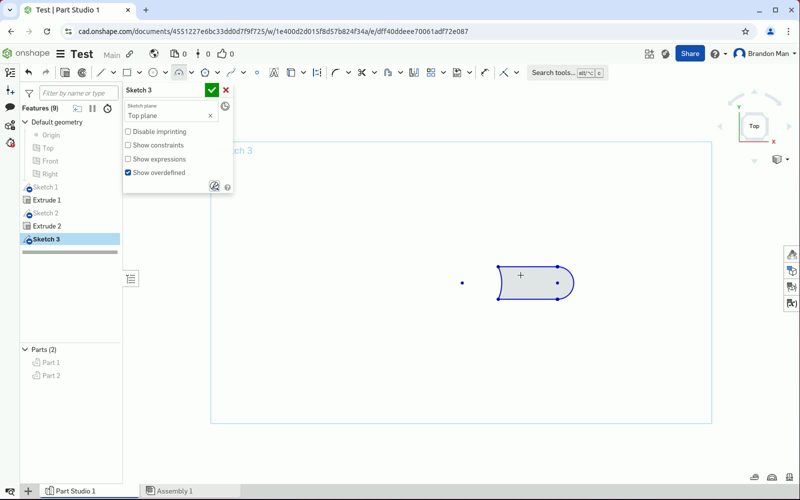
click(520, 274)
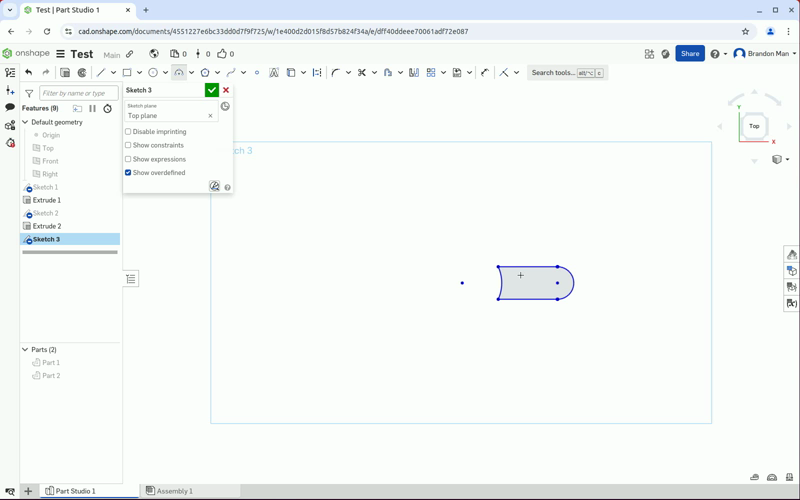
key_up(shift)
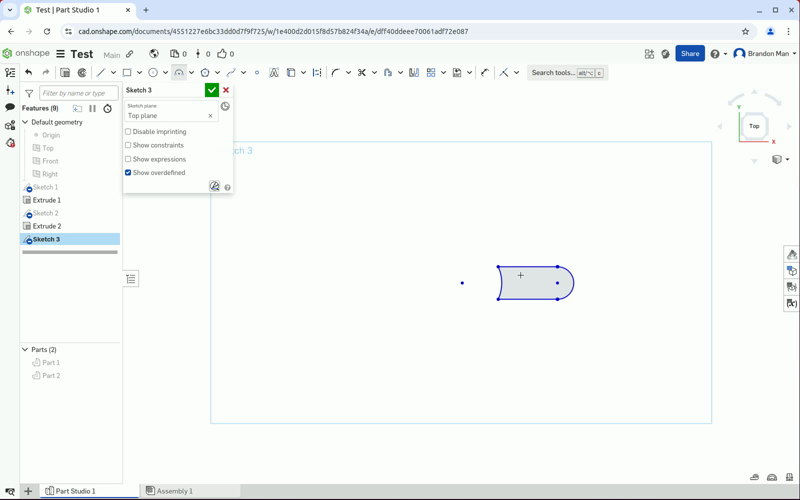
key_down(shift)
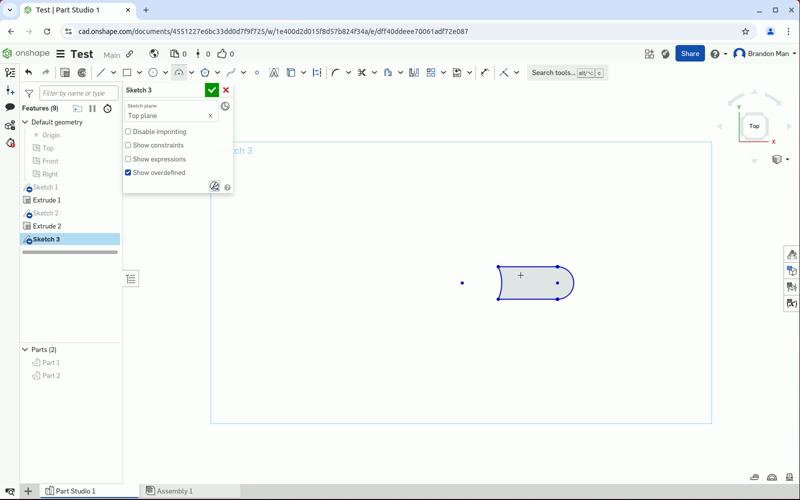
mouse_move(521, 291)
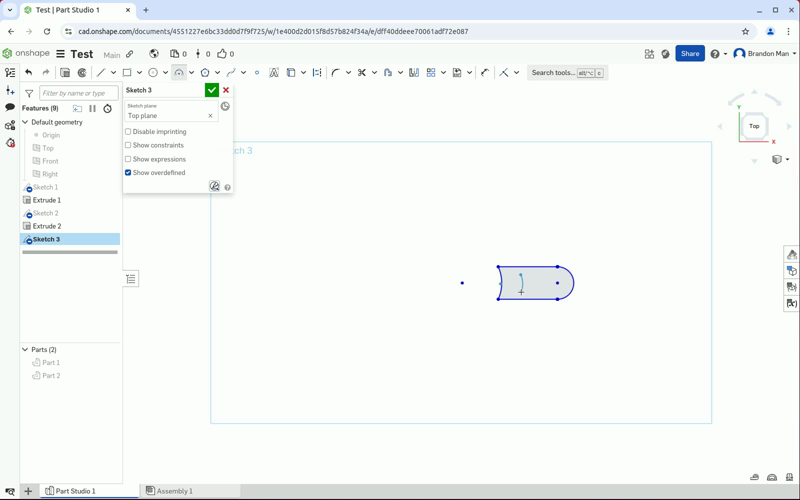
click(521, 291)
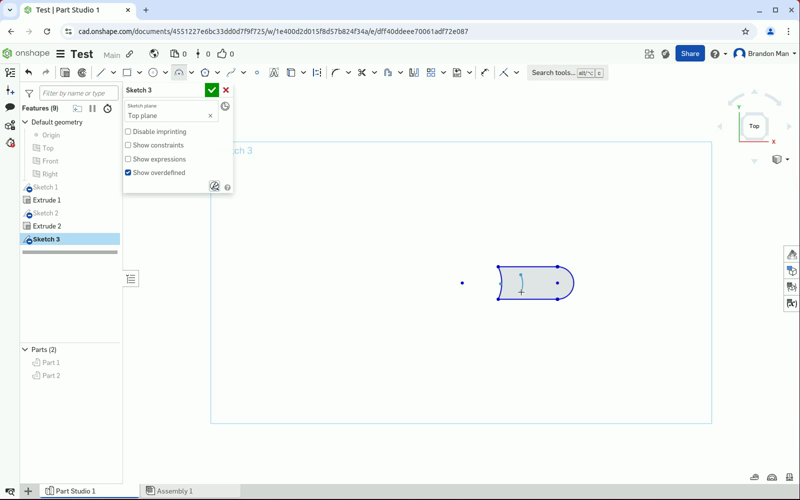
mouse_move(512, 283)
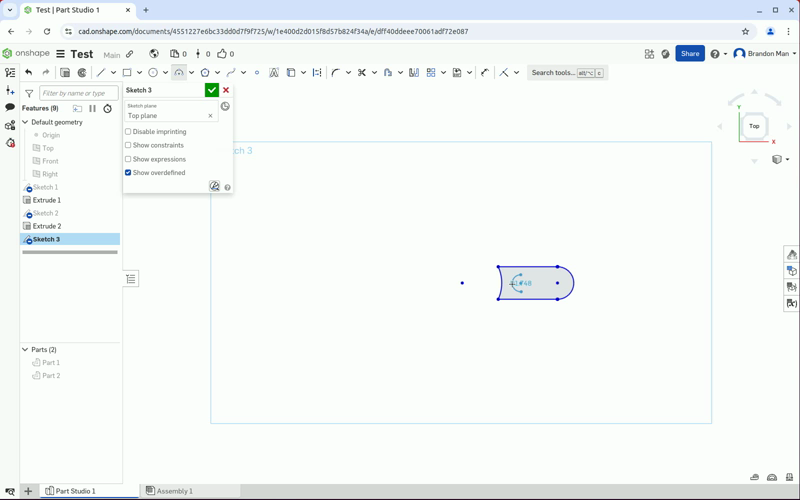
click(512, 283)
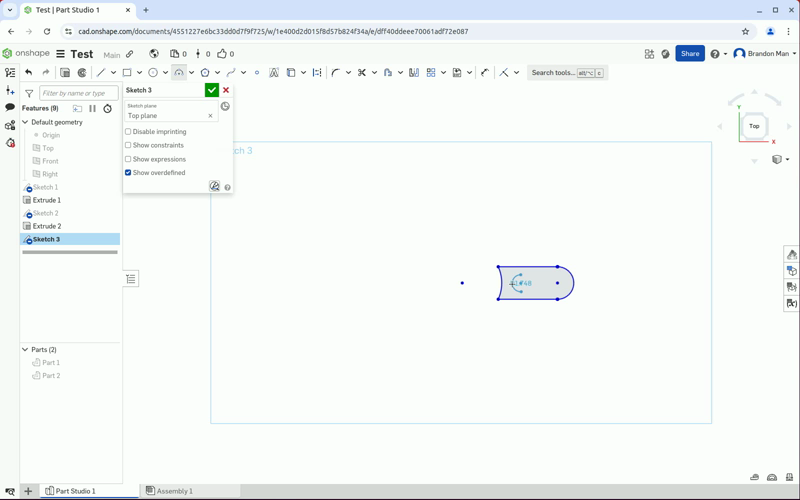
key_up(shift)
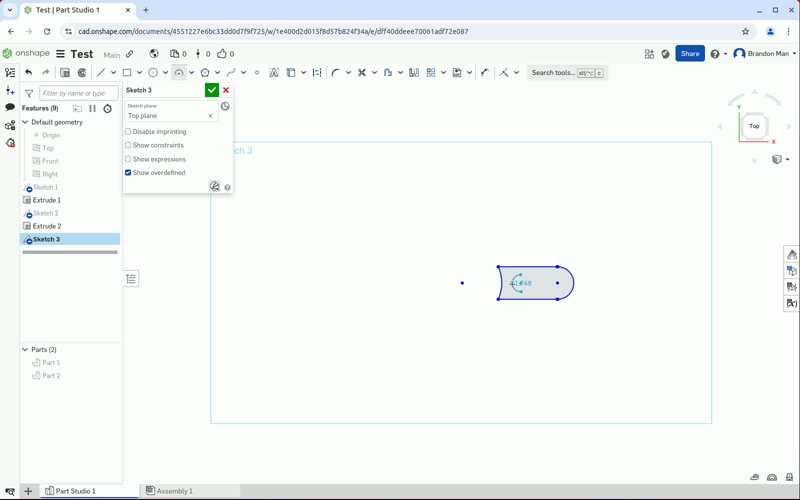
key(esc)
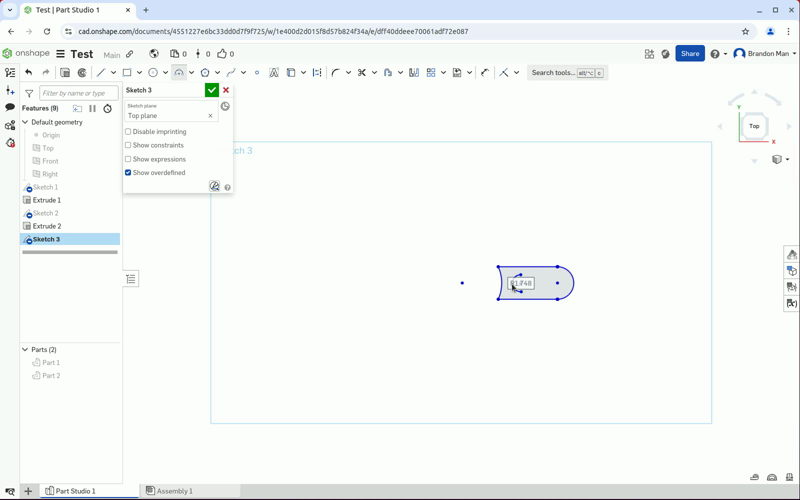
key(l)
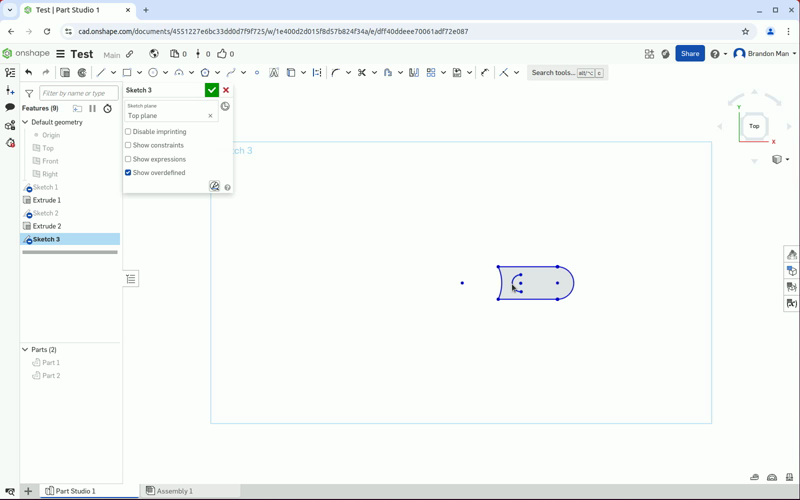
mouse_move(521, 291)
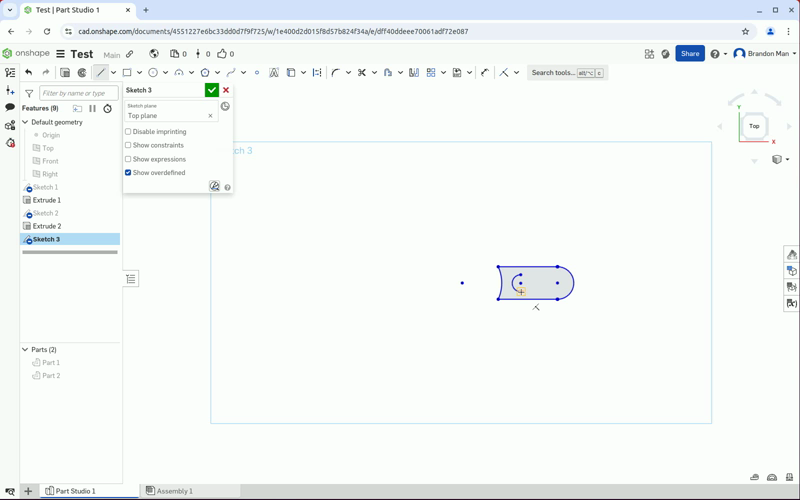
click(521, 291)
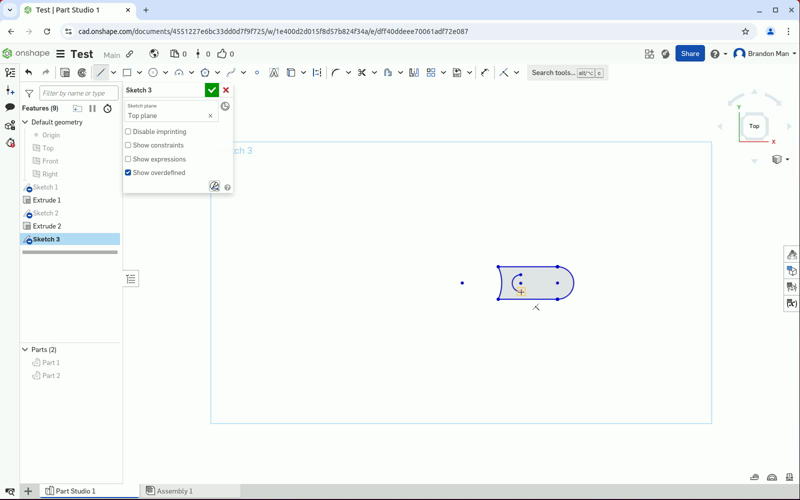
key_down(shift)
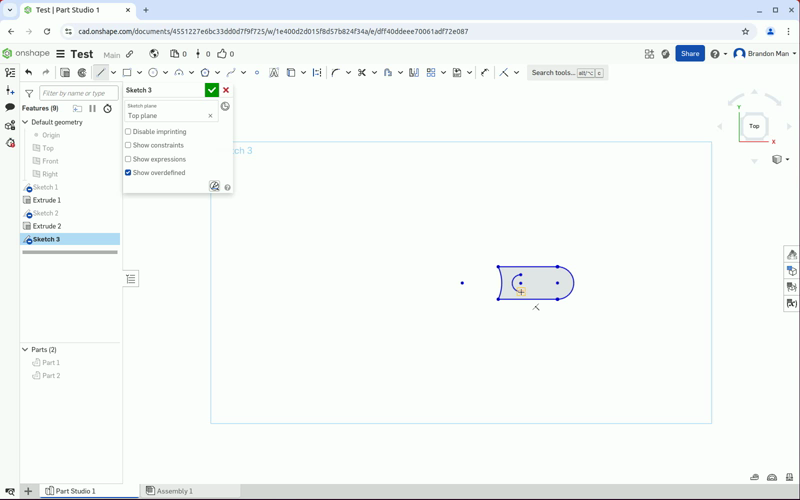
mouse_move(551, 291)
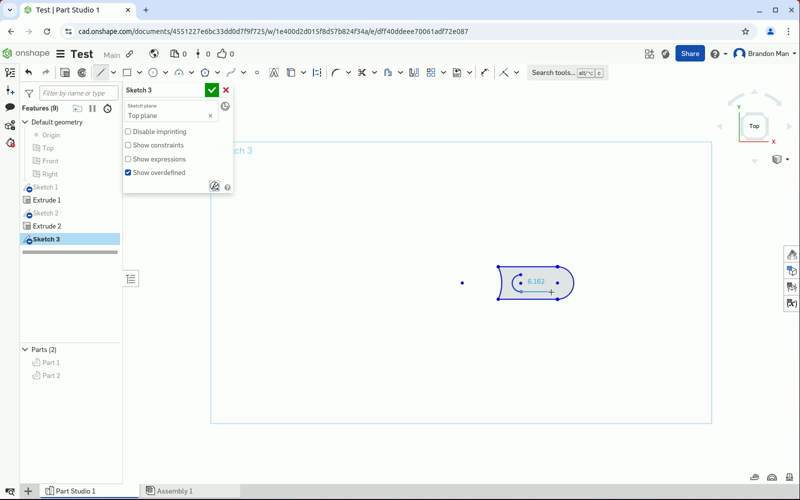
mouse_move(557, 291)
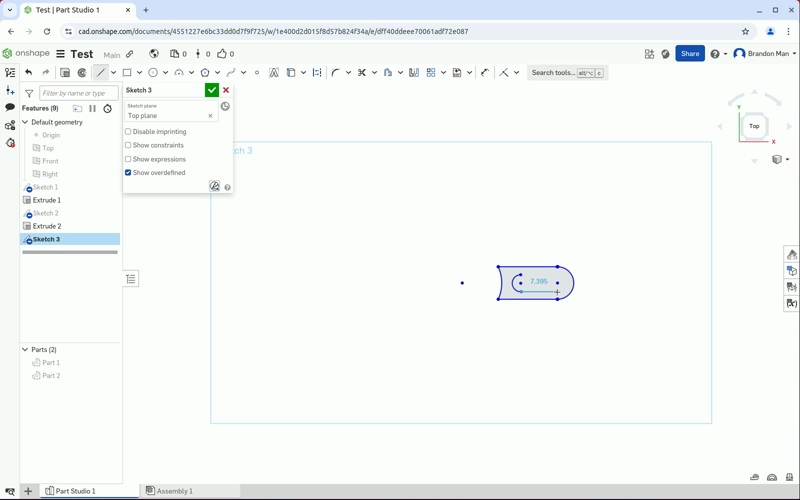
click(557, 291)
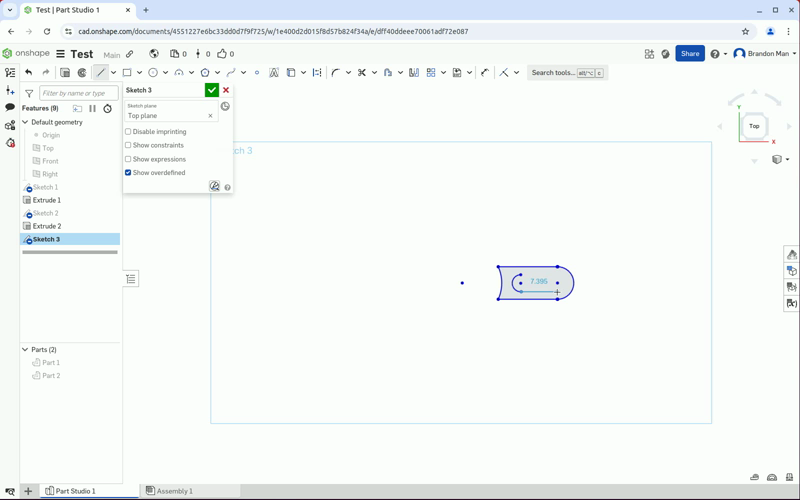
key_up(shift)
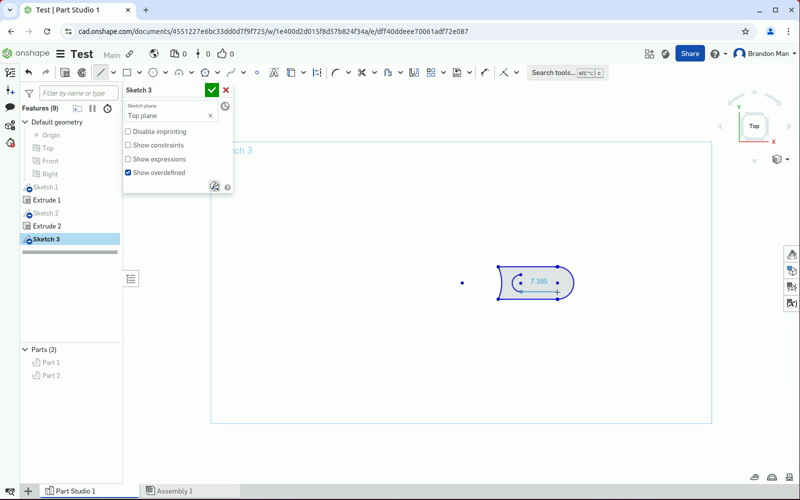
key(esc)
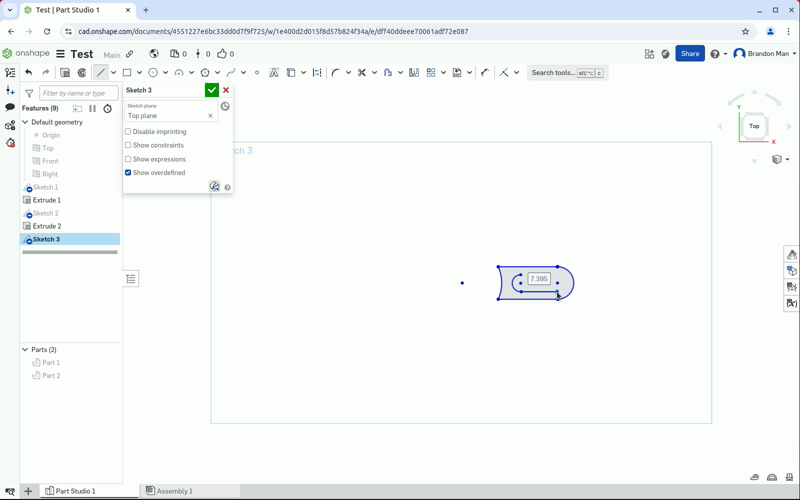
key(a)
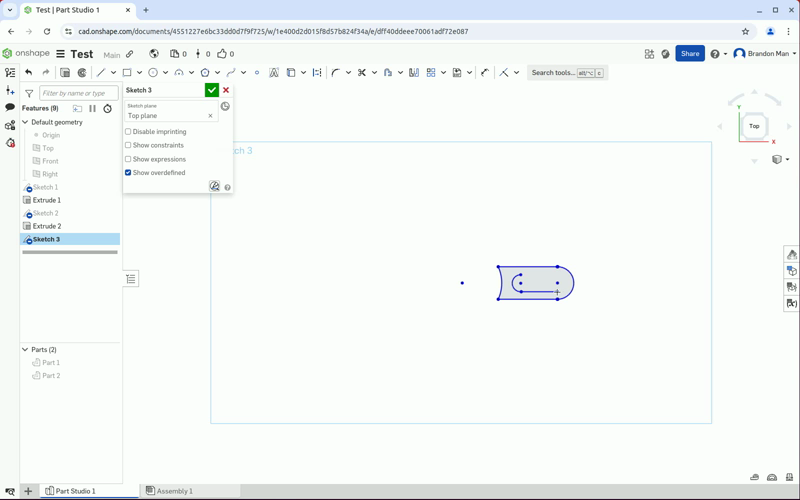
mouse_move(557, 291)
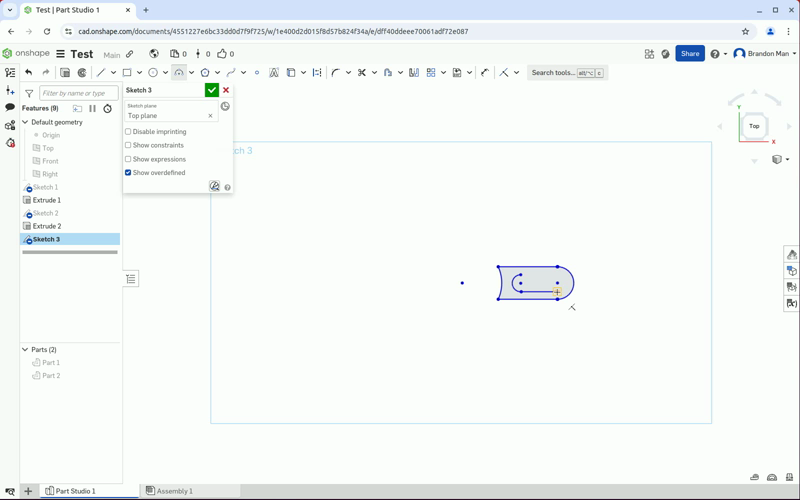
click(557, 291)
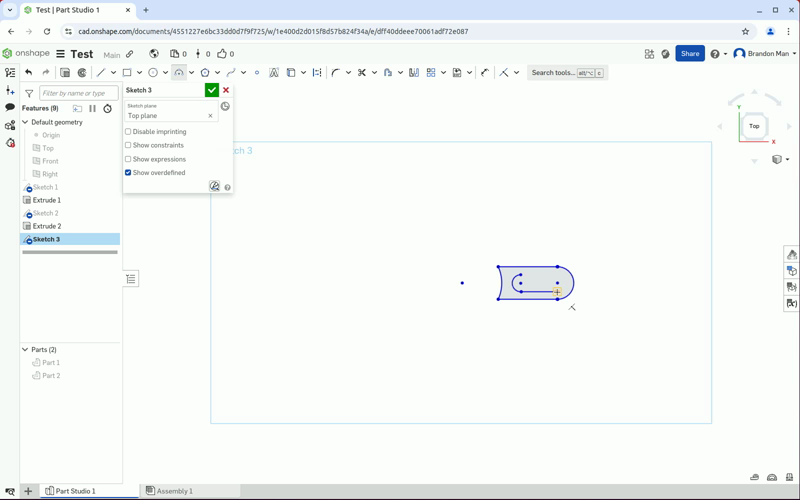
key_down(shift)
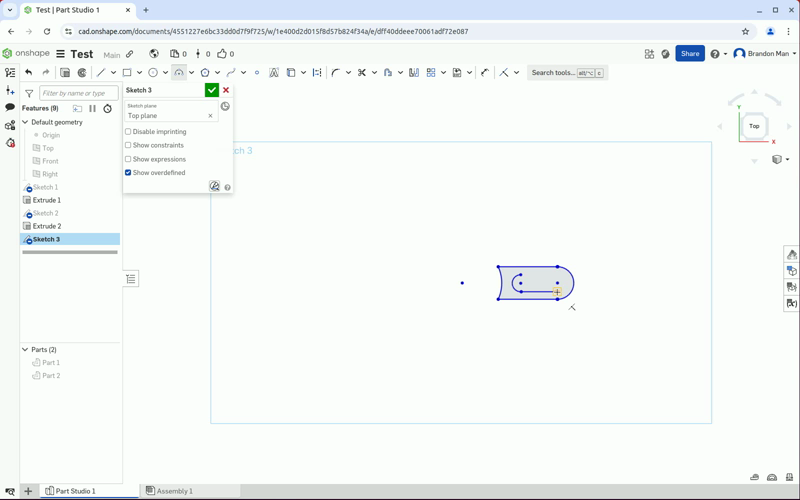
mouse_move(557, 274)
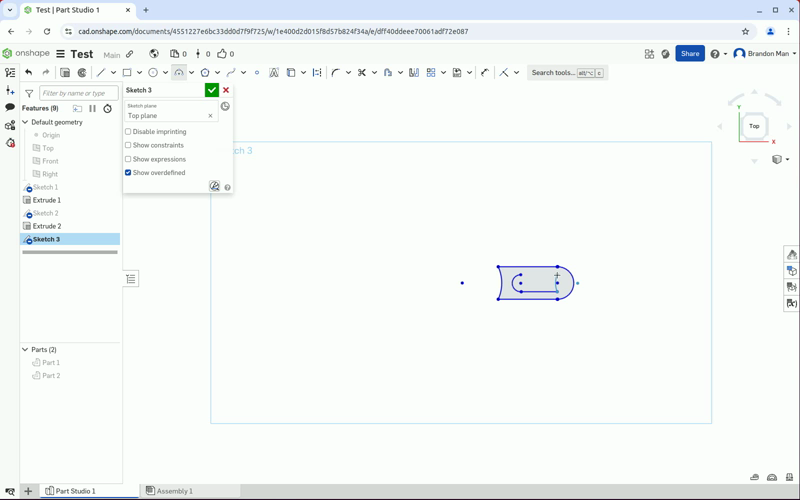
click(557, 274)
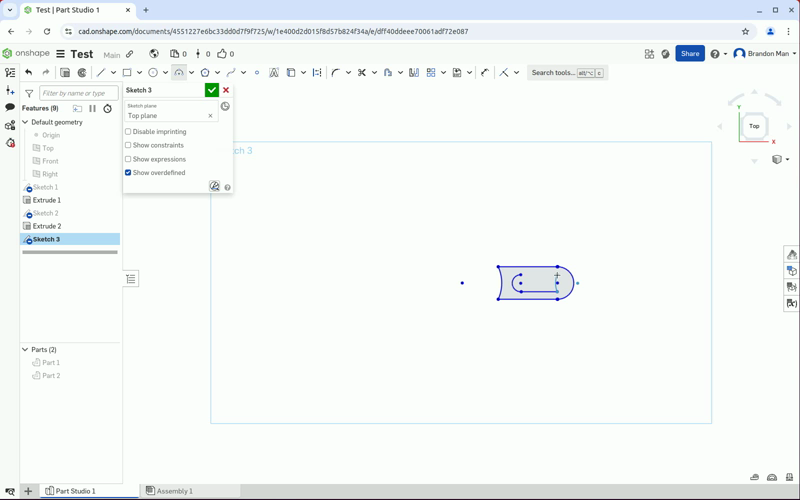
mouse_move(565, 283)
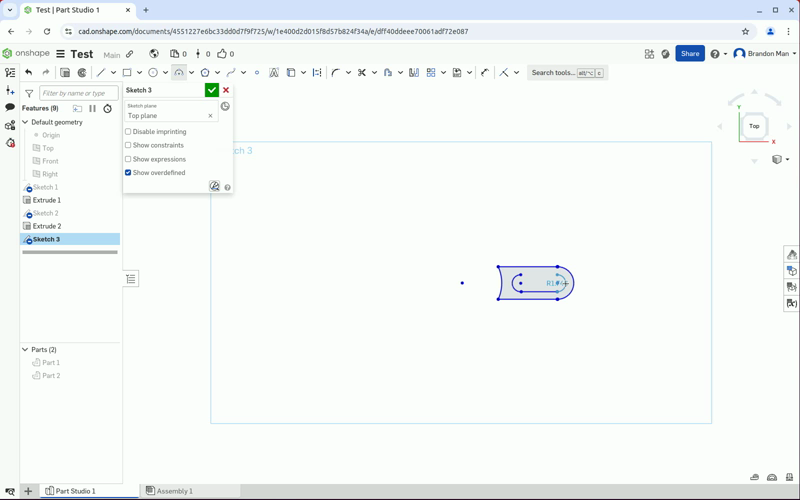
click(565, 283)
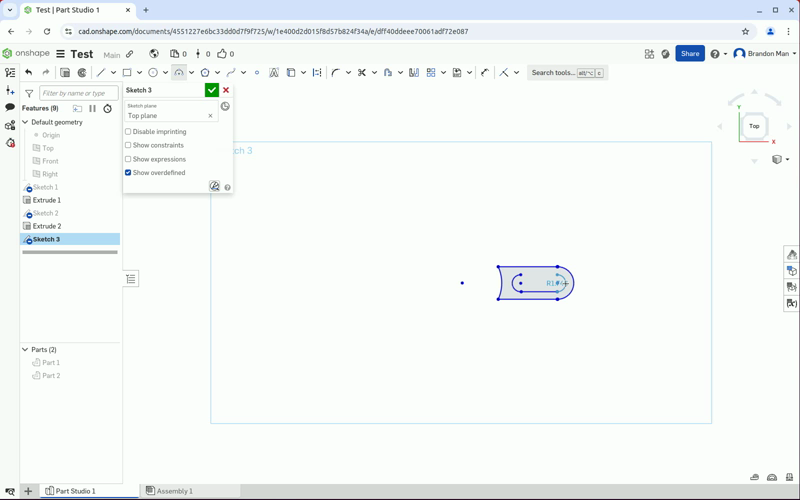
key_up(shift)
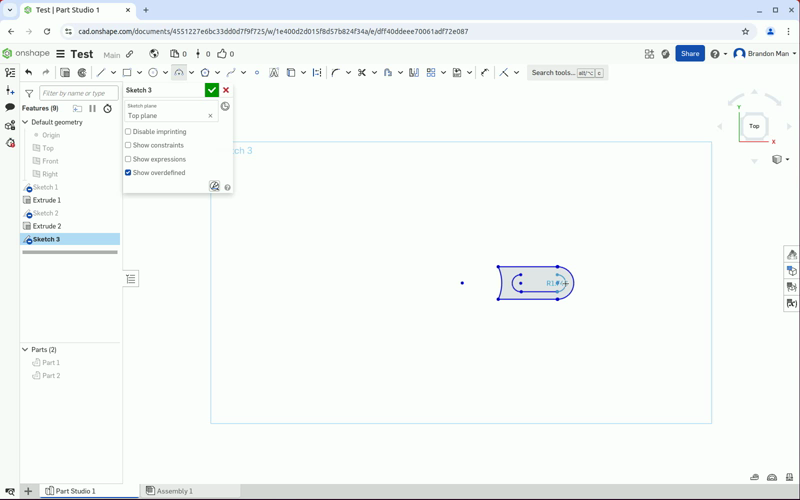
key(esc)
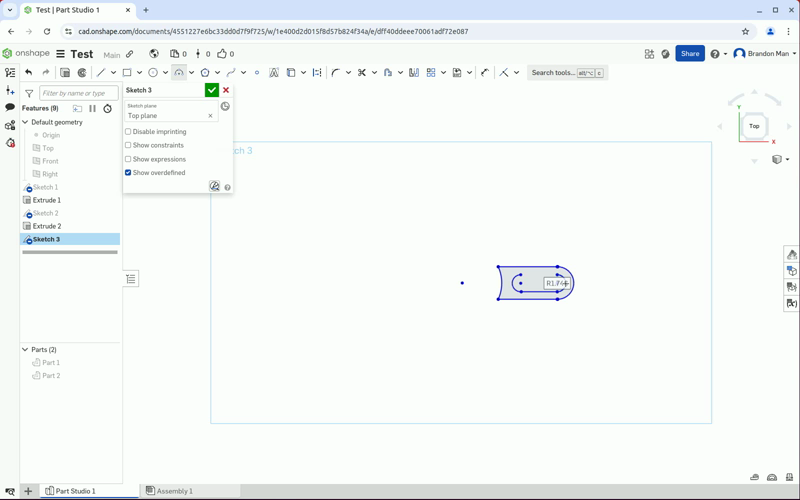
key(l)
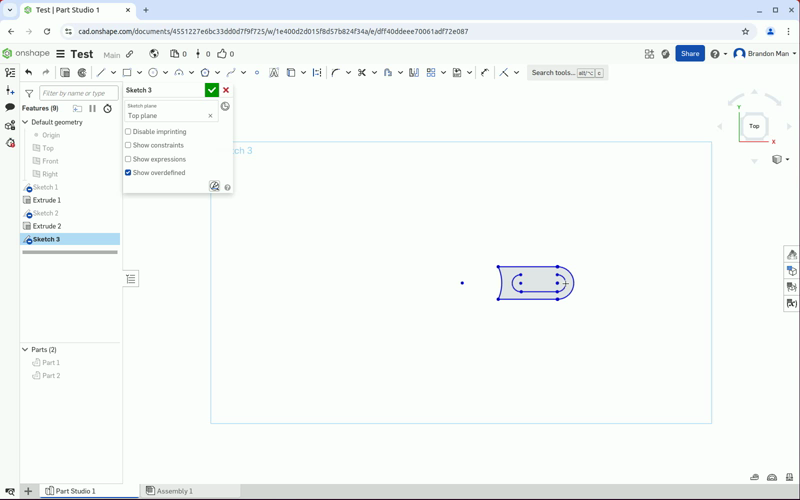
mouse_move(557, 274)
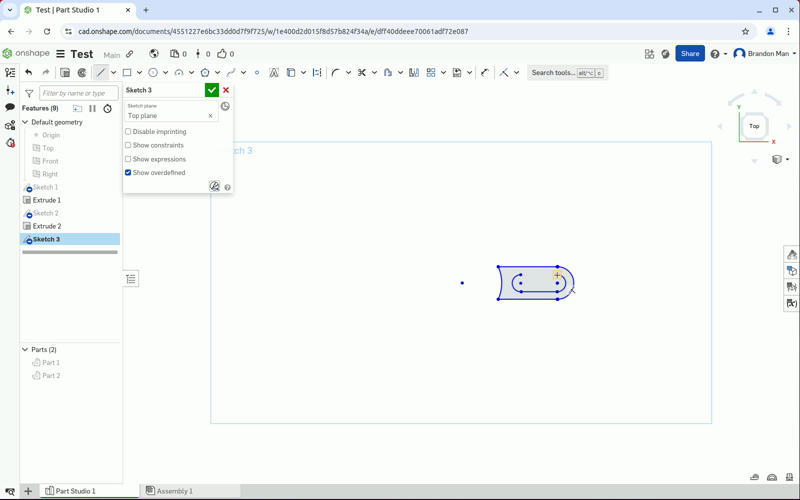
click(557, 274)
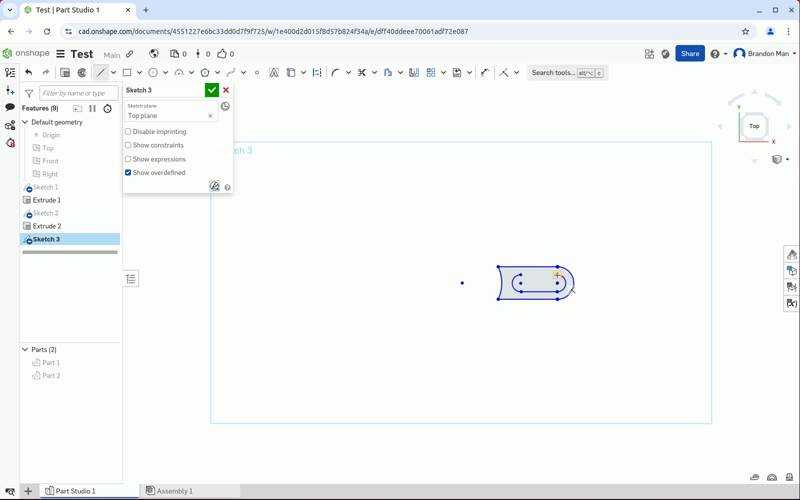
mouse_move(587, 274)
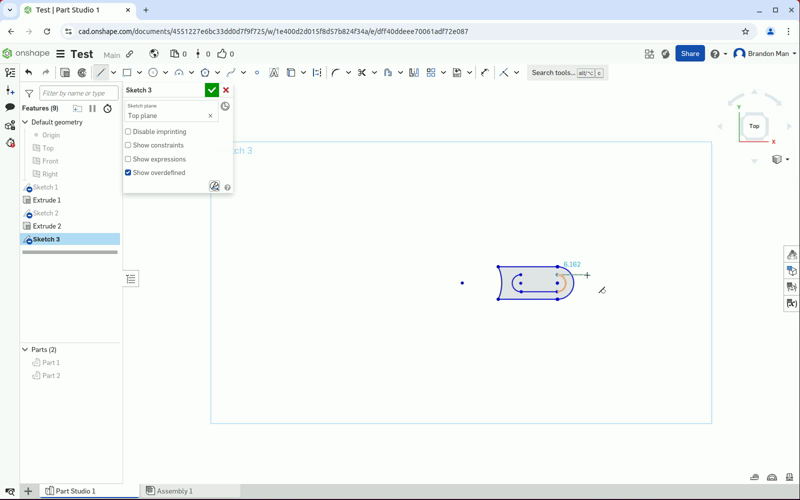
key_down(shift)
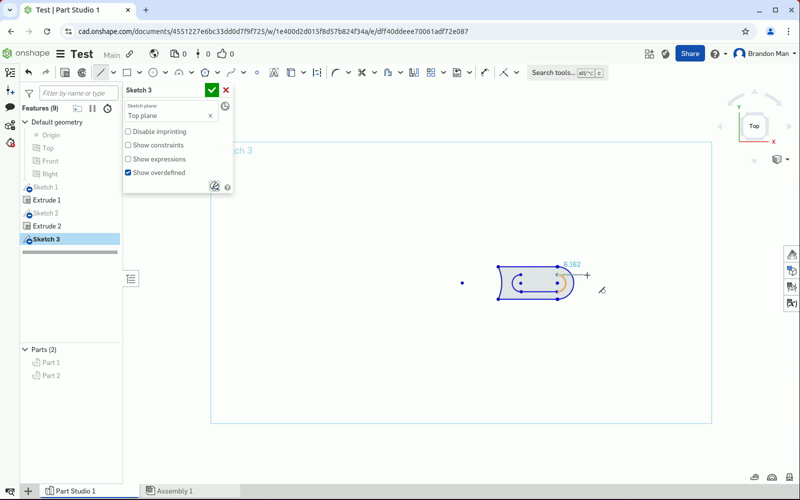
mouse_move(520, 274)
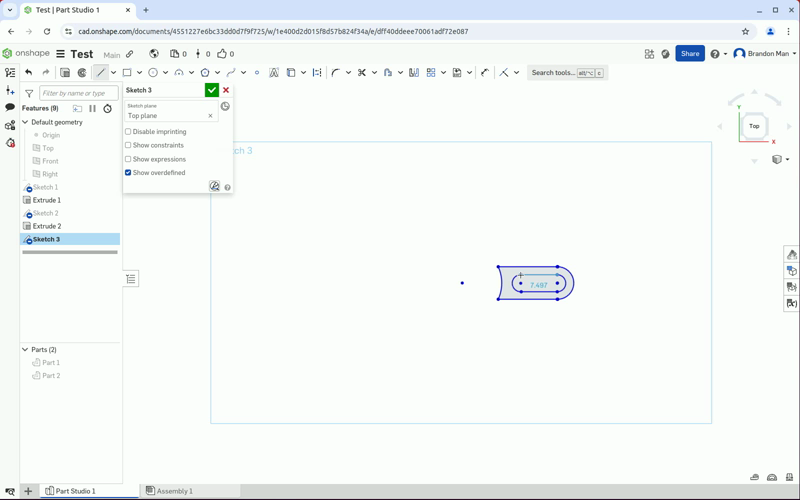
key_up(shift)
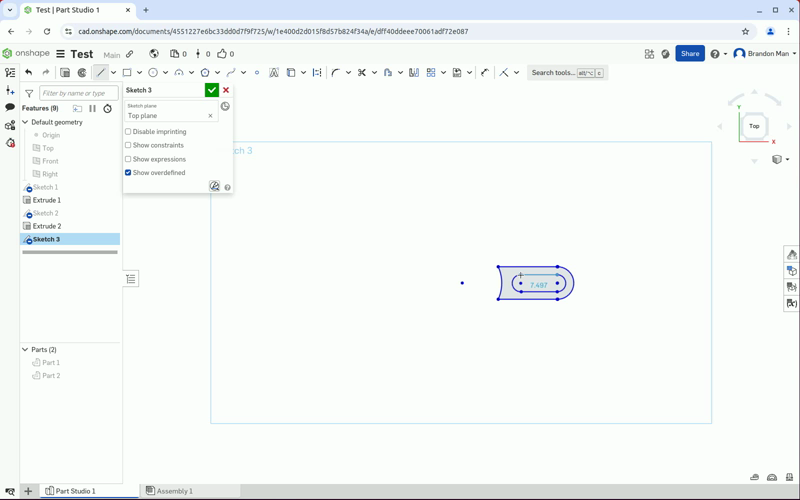
click(520, 274)
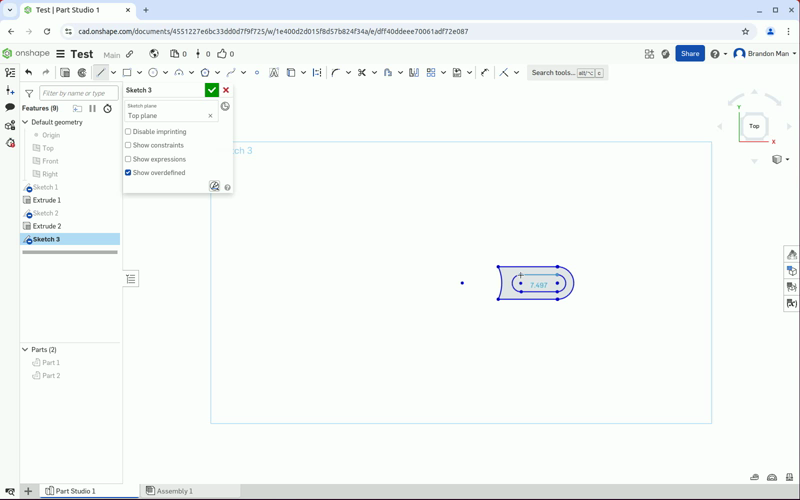
key(esc)
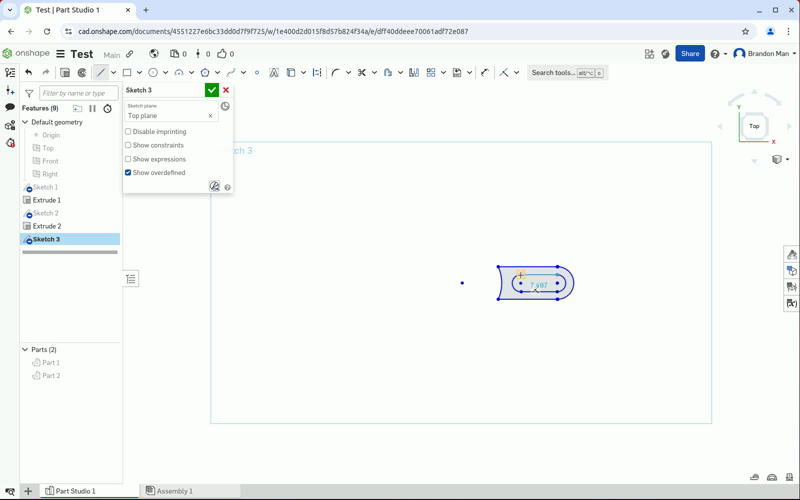
mouse_move(550, 293)
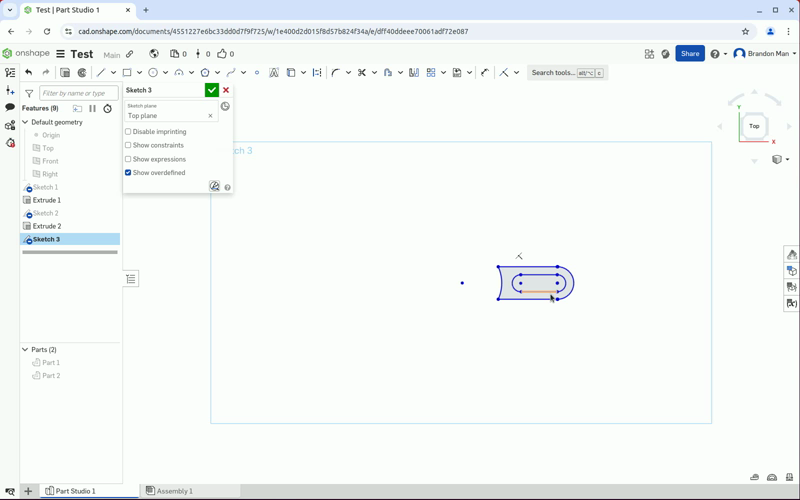
scroll(6)
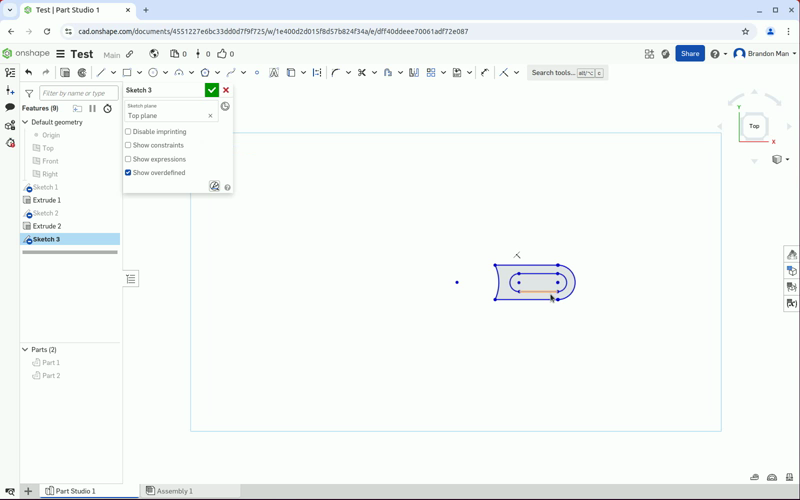
scroll(6)
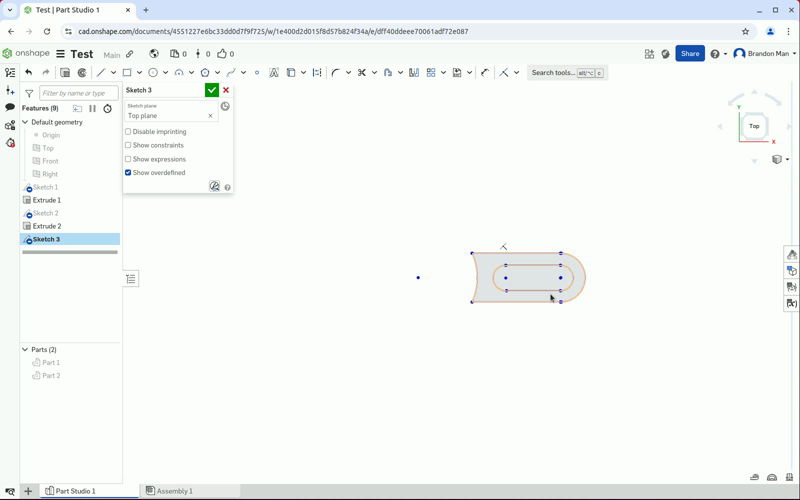
scroll(6)
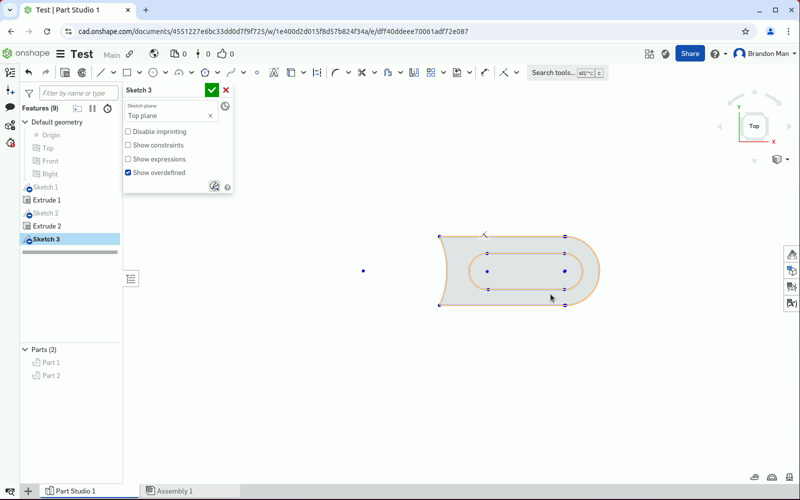
scroll(6)
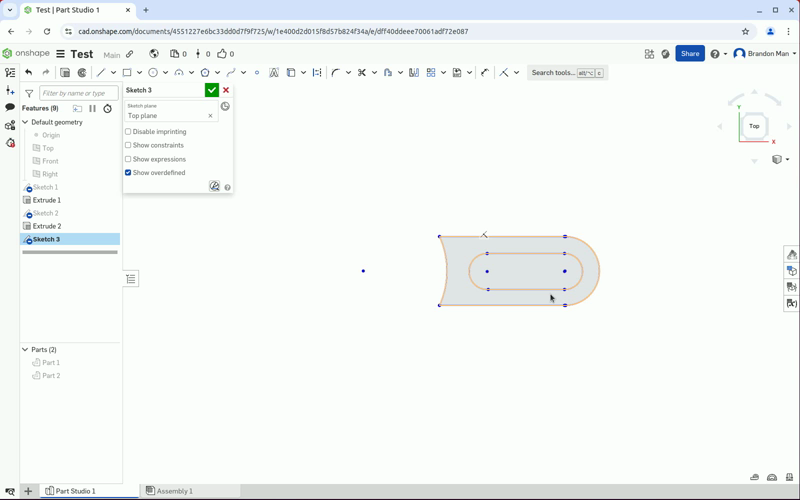
scroll(6)
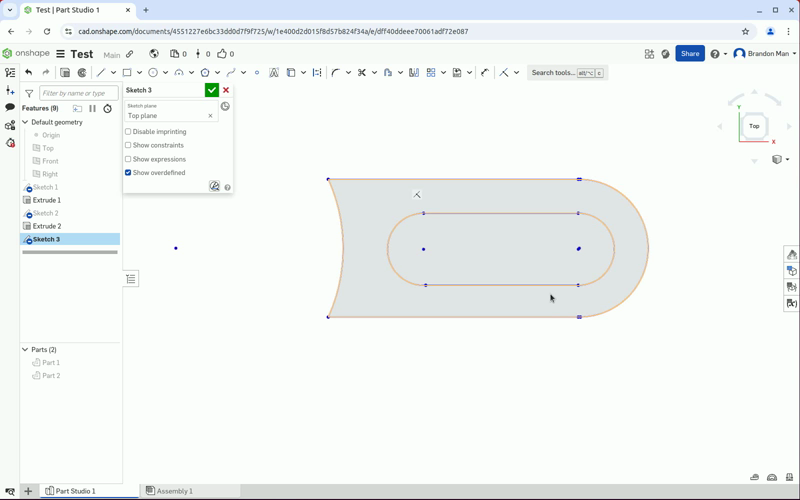
scroll(6)
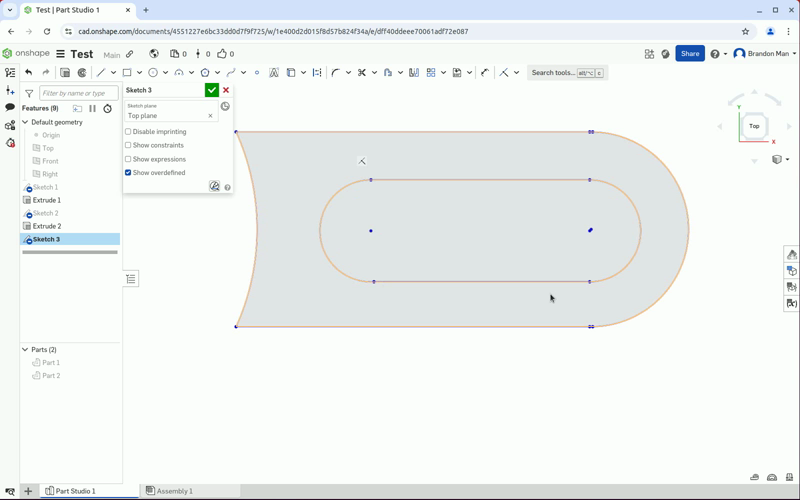
scroll(6)
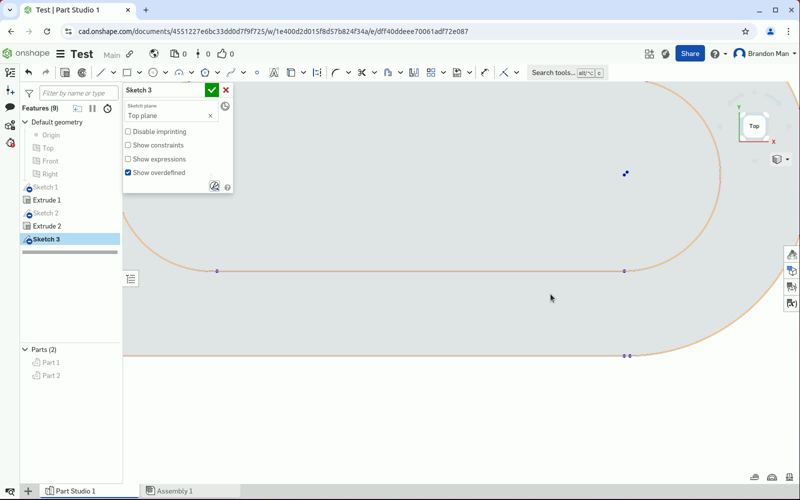
click(550, 293)
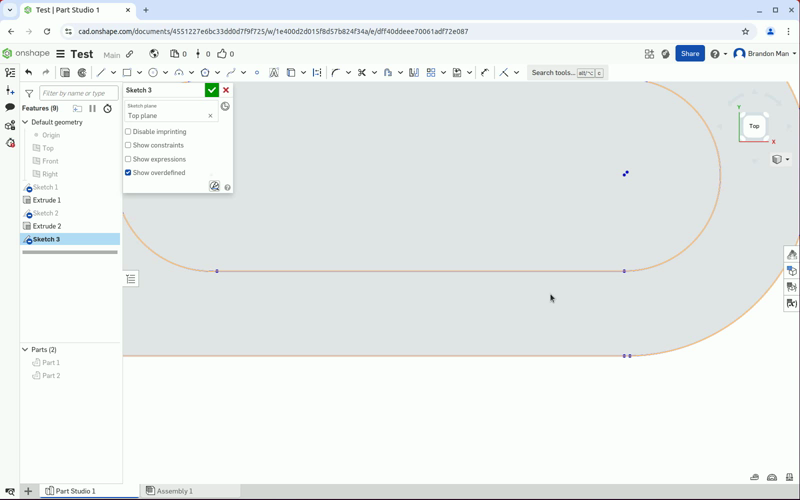
scroll(-6)
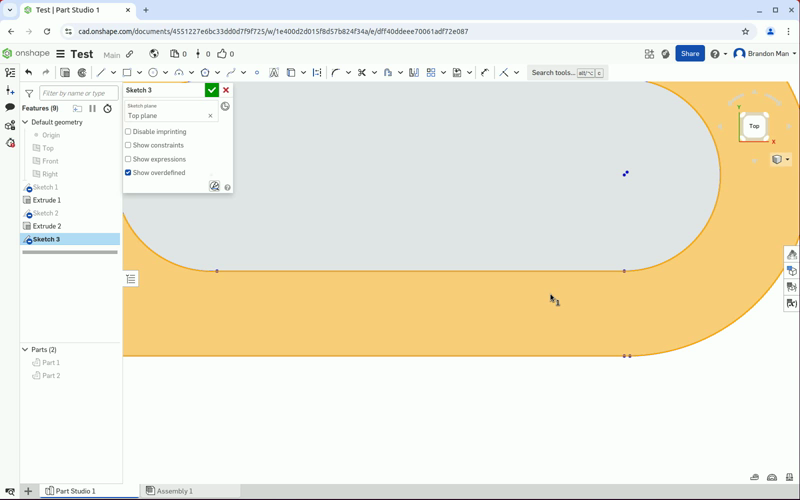
scroll(-6)
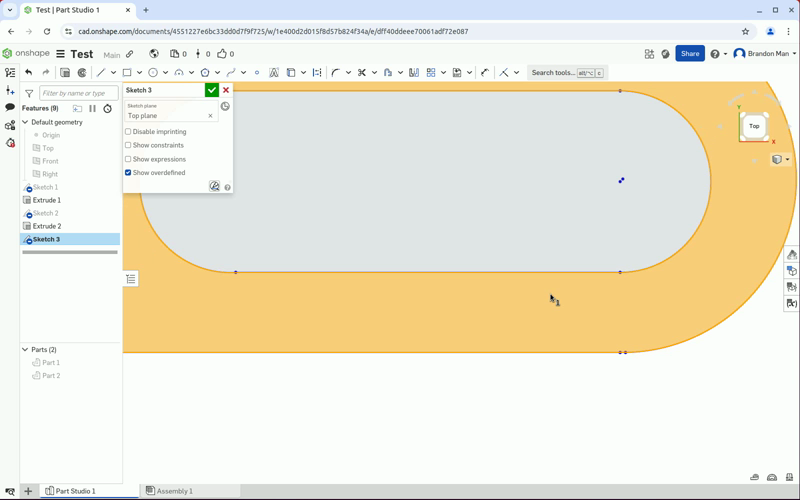
scroll(-6)
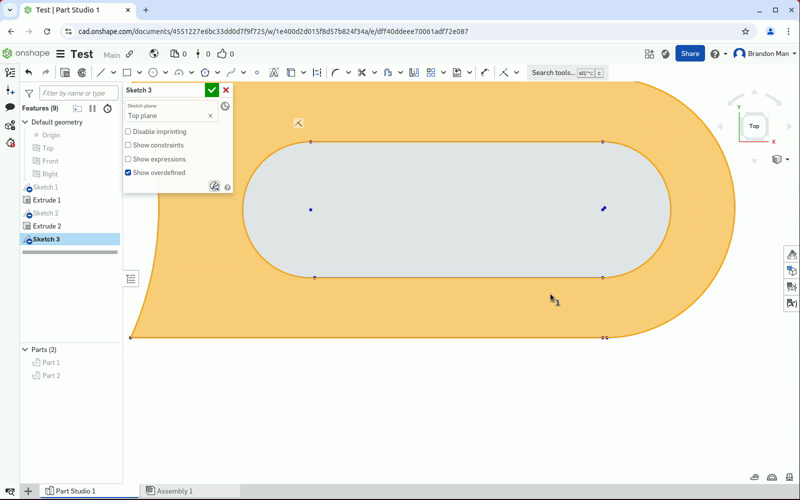
scroll(-6)
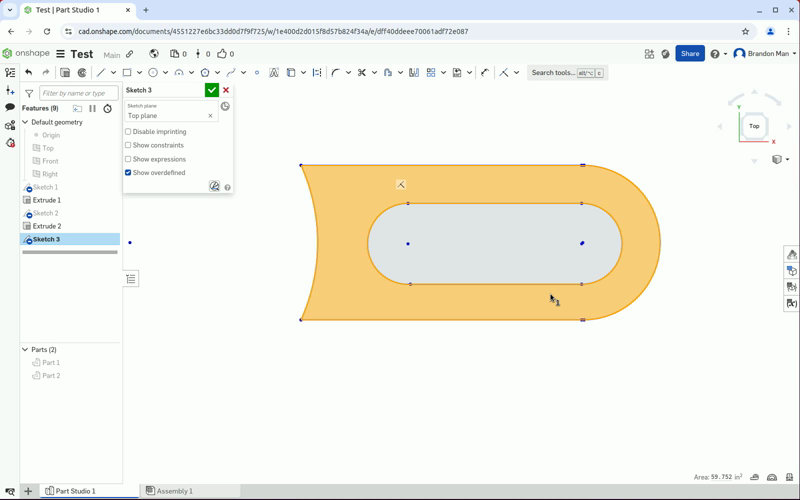
scroll(-6)
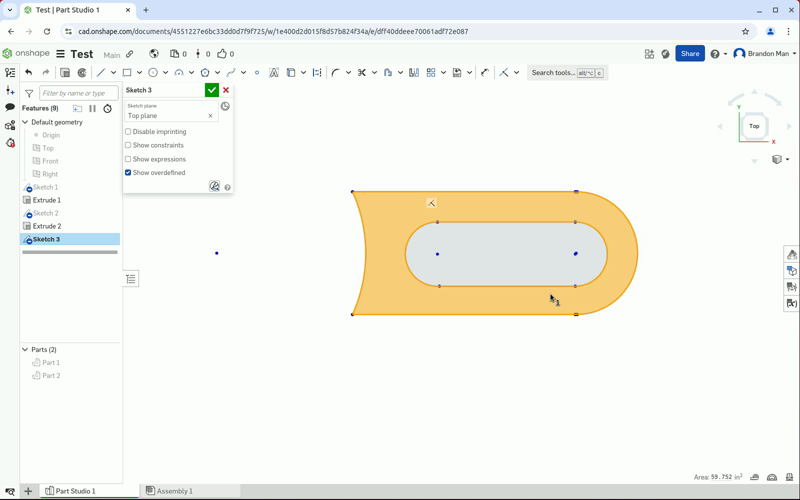
scroll(-6)
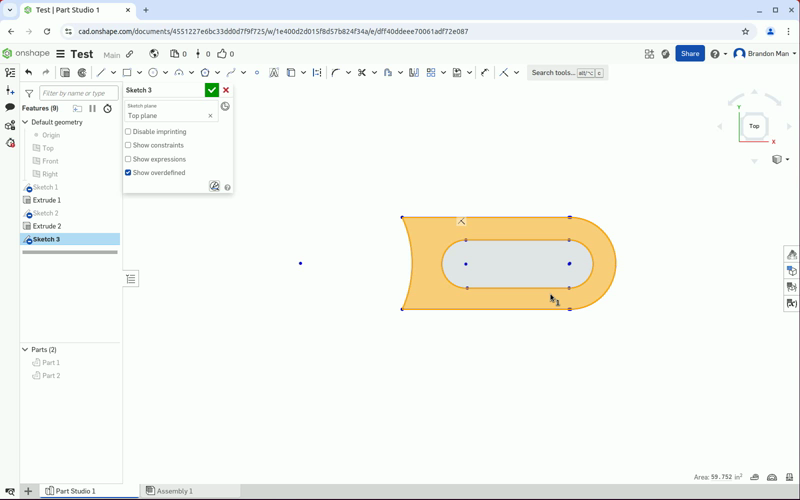
scroll(-6)
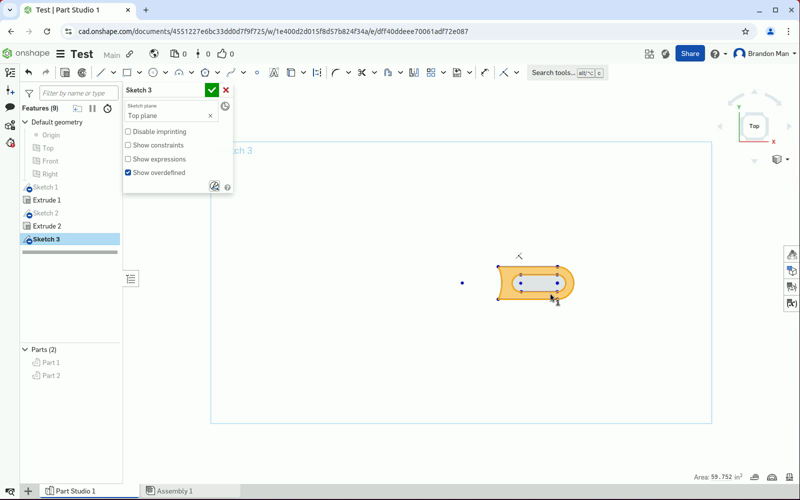
mouse_move(73, 352)
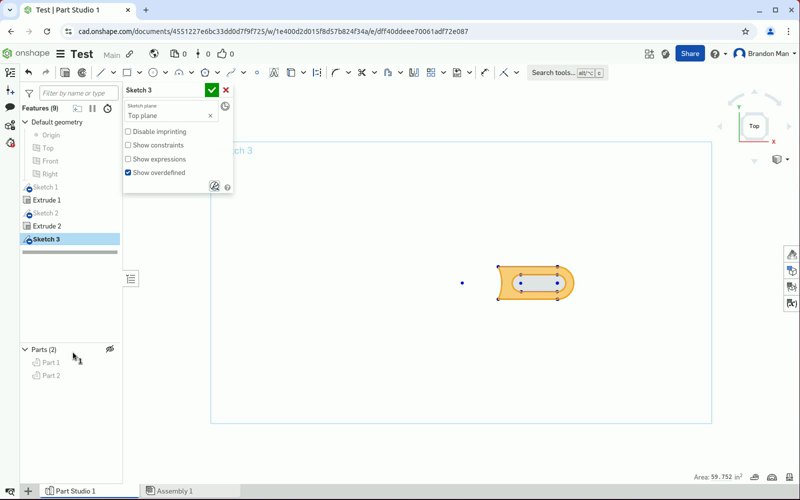
key(shift+y)
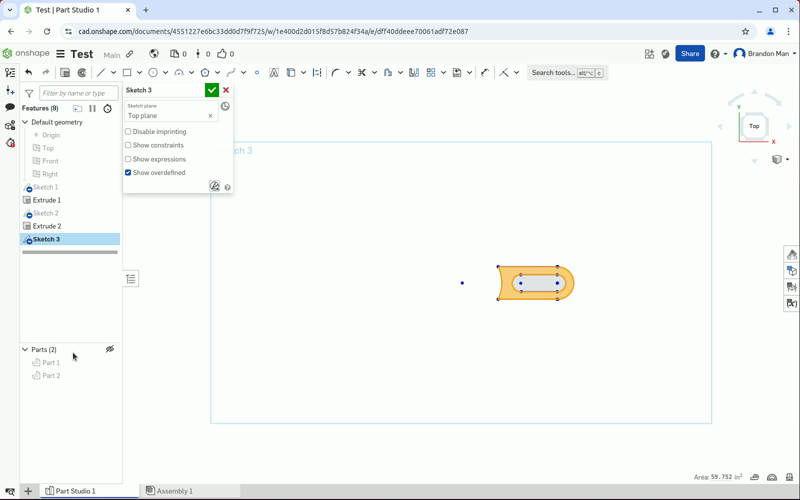
key(shift+e)
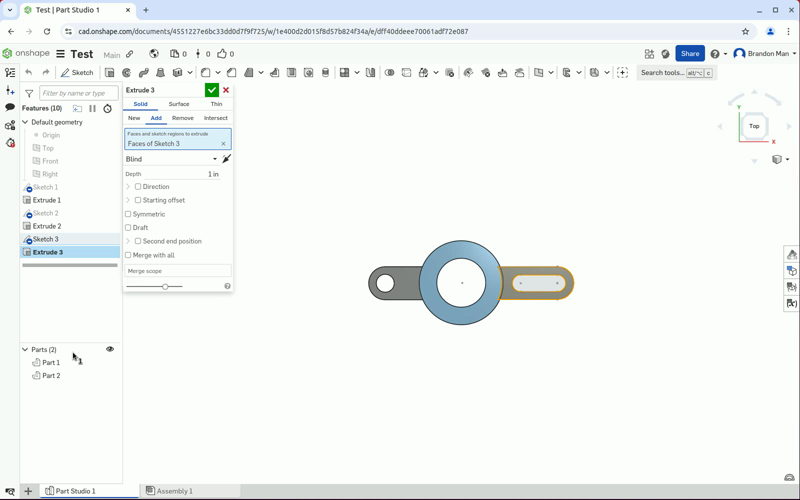
mouse_move(143, 106)
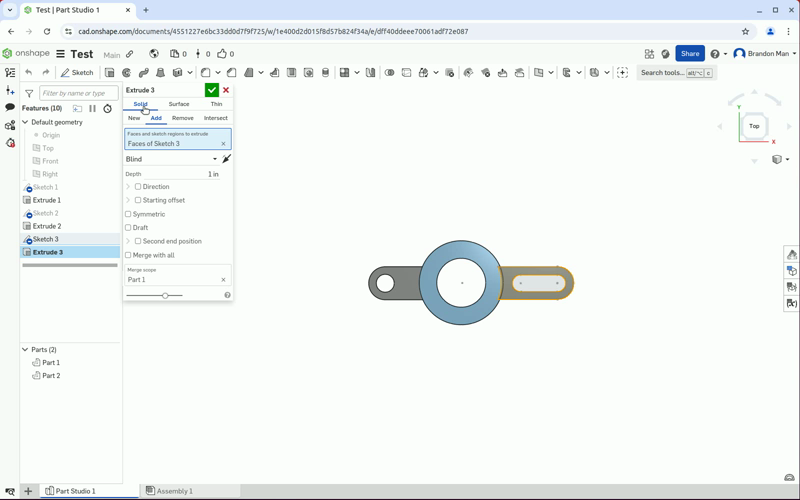
click(143, 106)
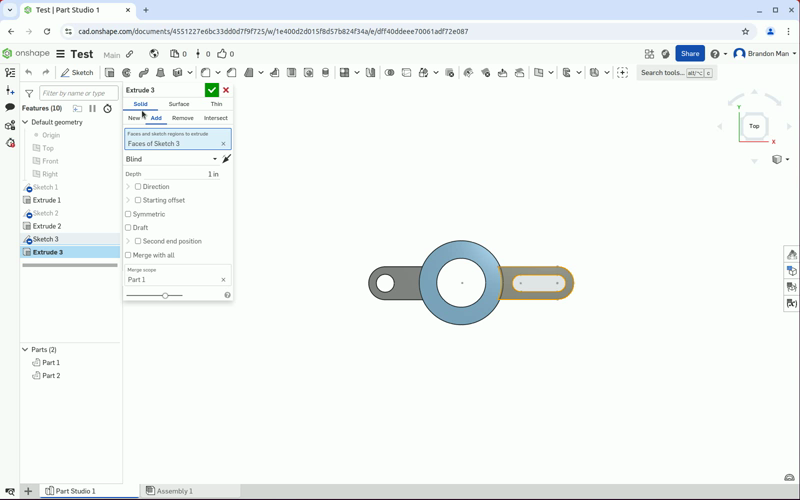
mouse_move(137, 120)
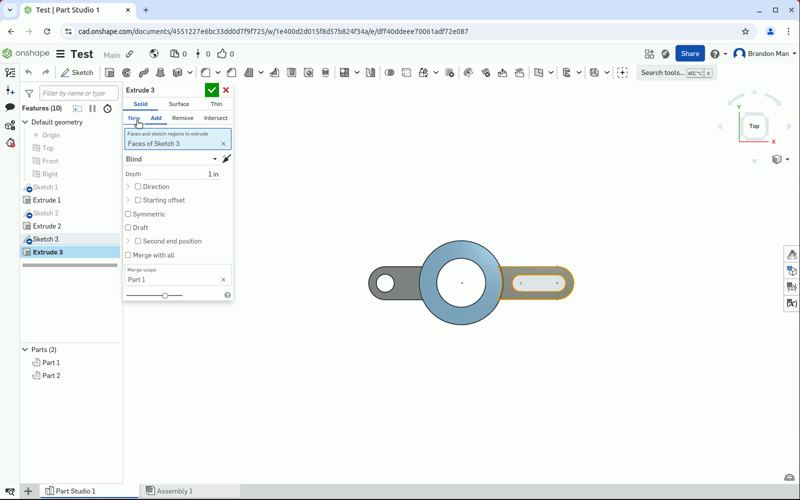
click(137, 120)
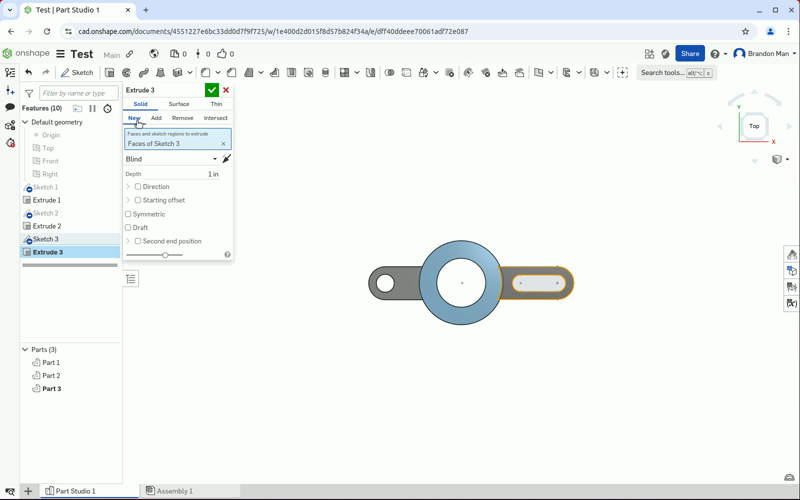
key(tab, 4)
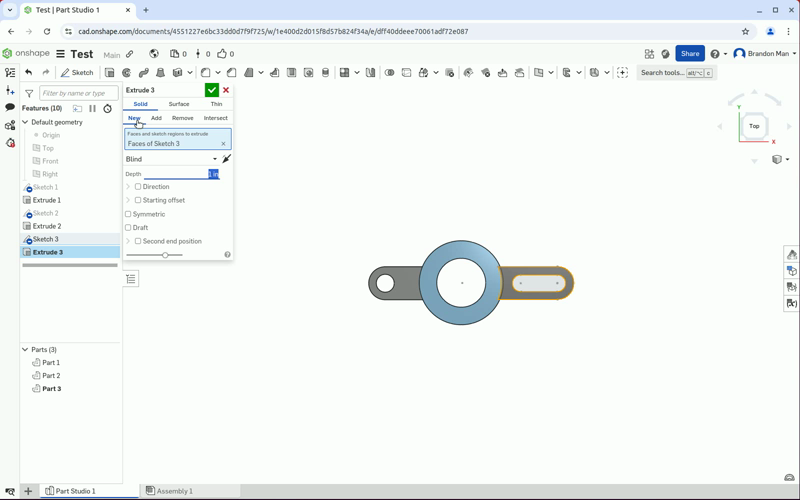
text(5.055)
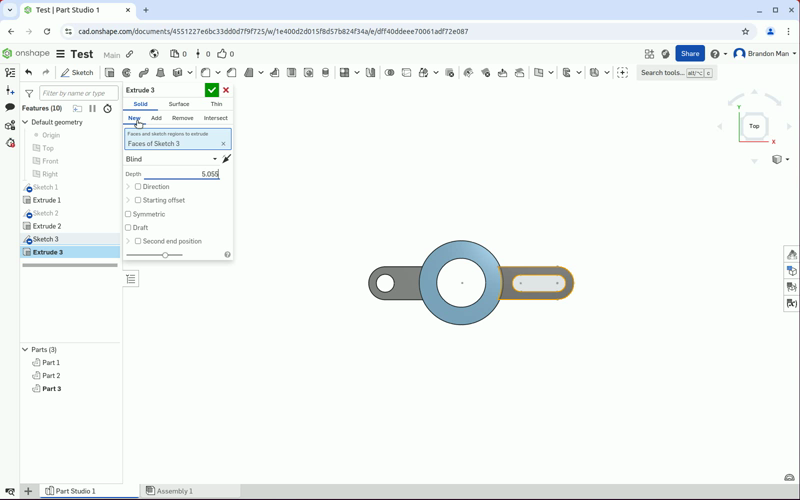
key(enter)
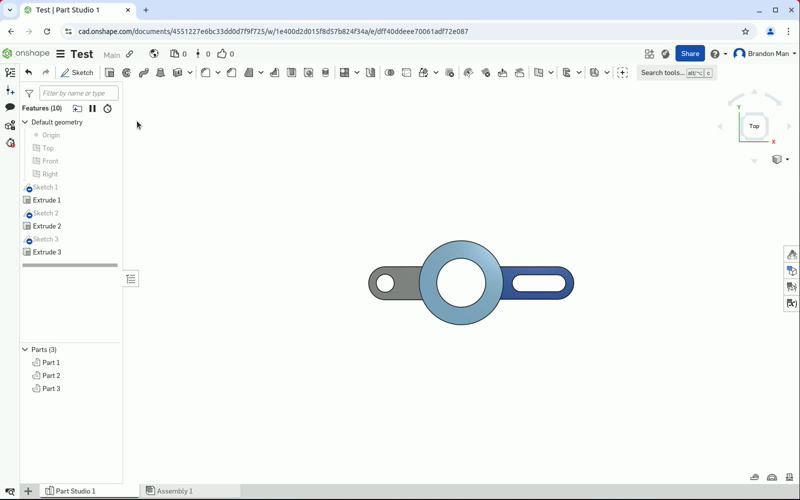
key(shift+h)
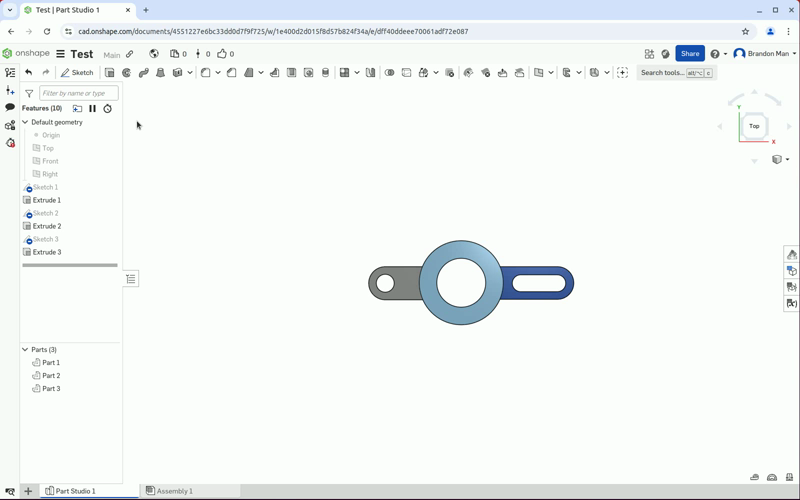
key(shift+h)
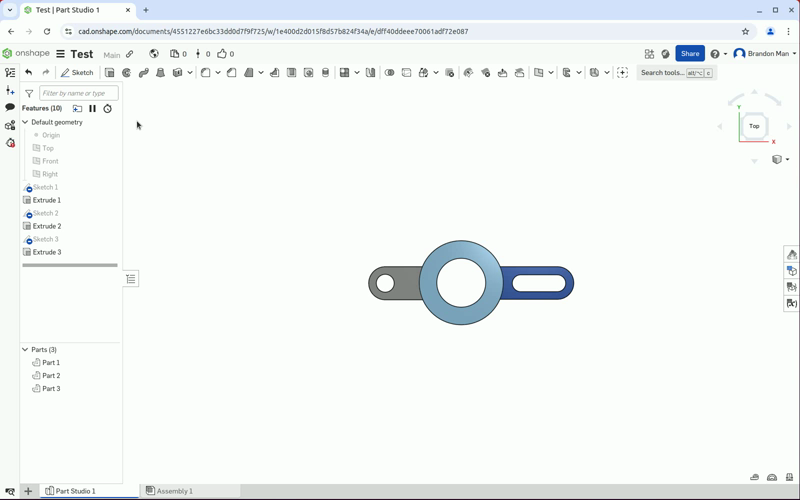
mouse_move(73, 189)
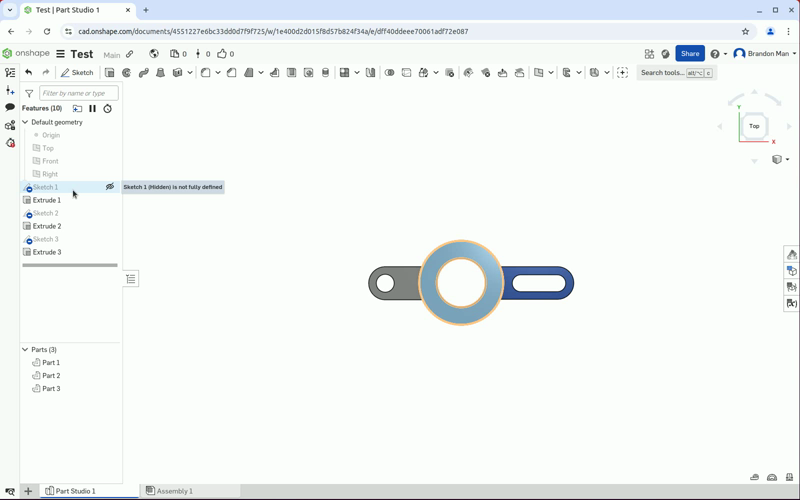
click(73, 189)
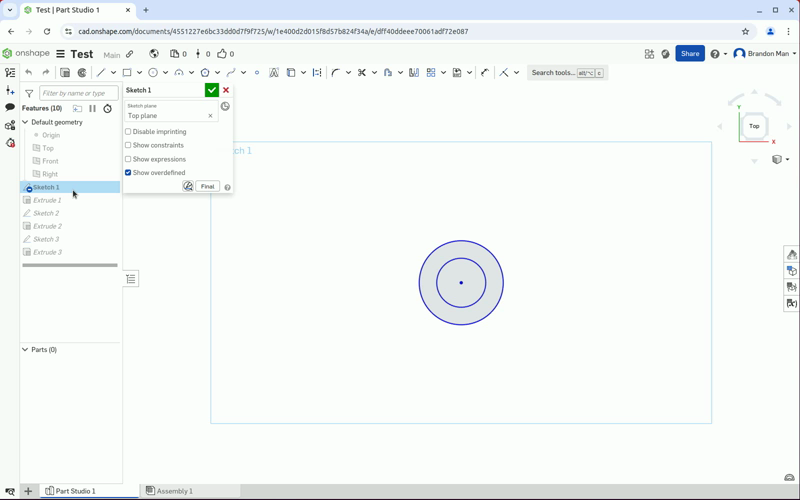
mouse_move(229, 92)
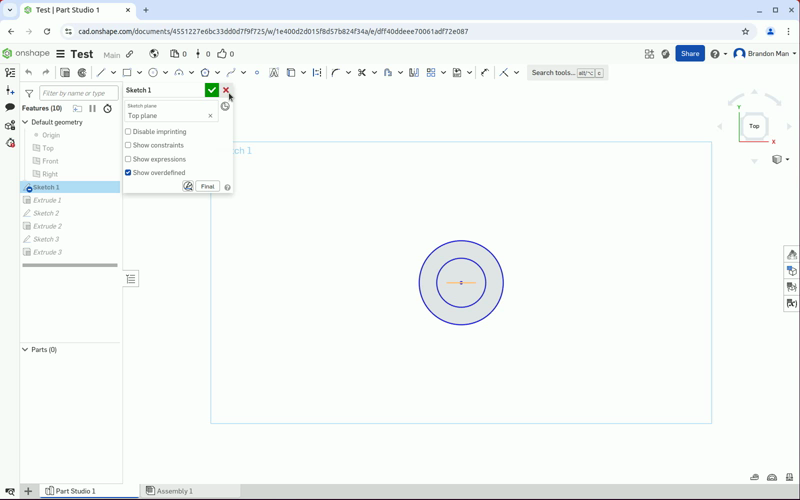
click(229, 92)
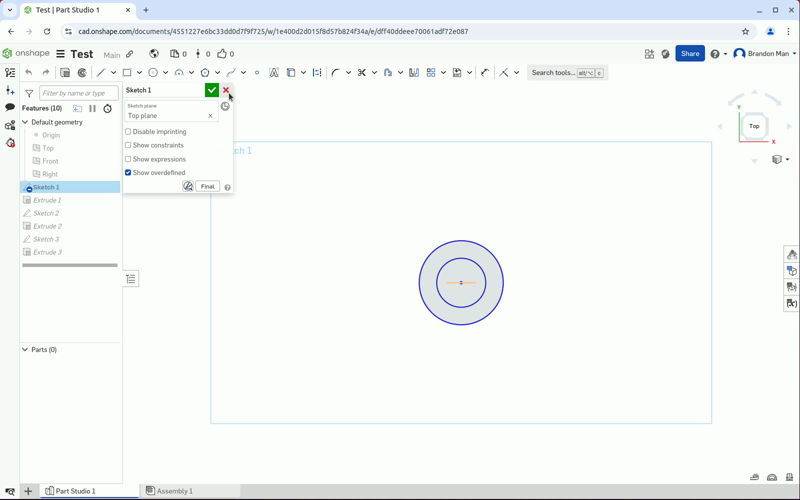
key(shift+s)
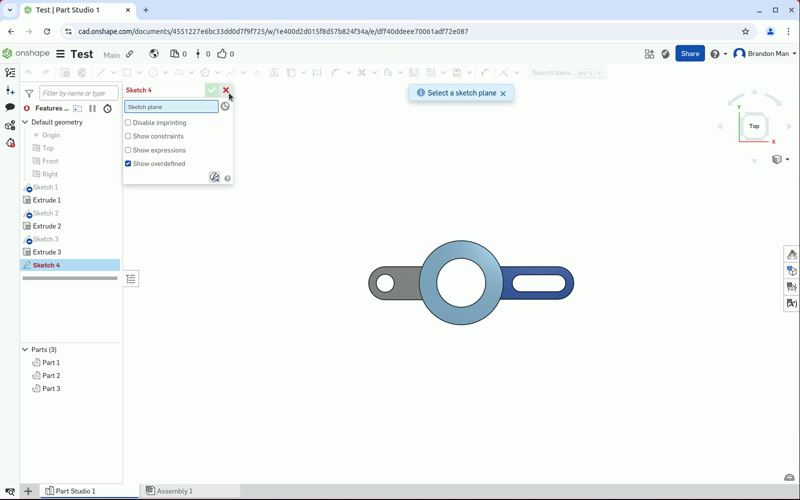
mouse_move(73, 150)
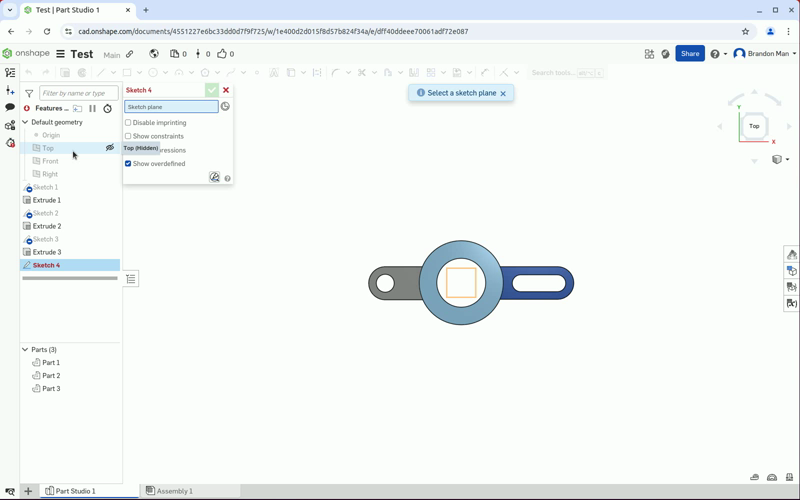
click(73, 150)
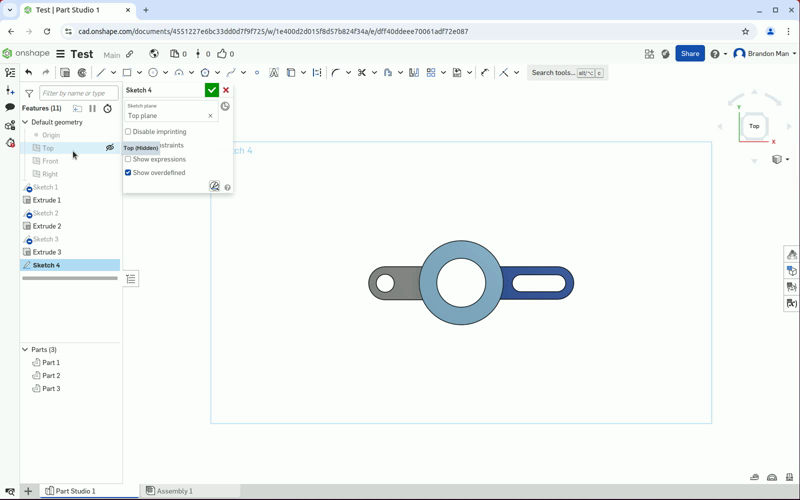
mouse_move(73, 352)
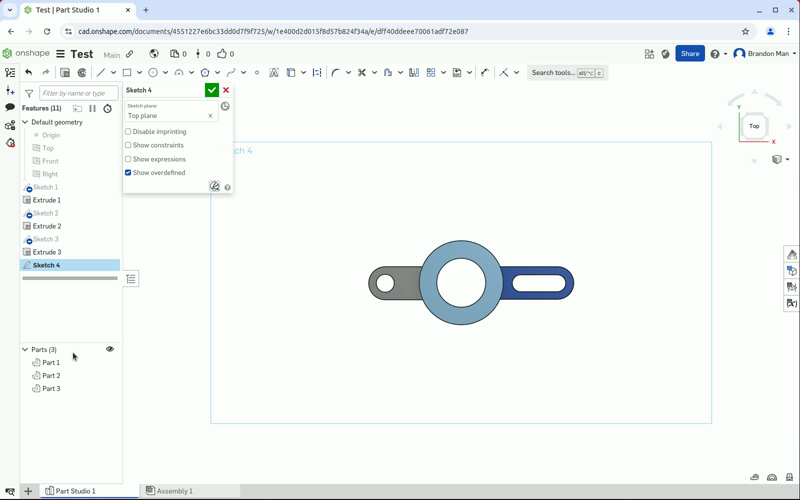
key(y)
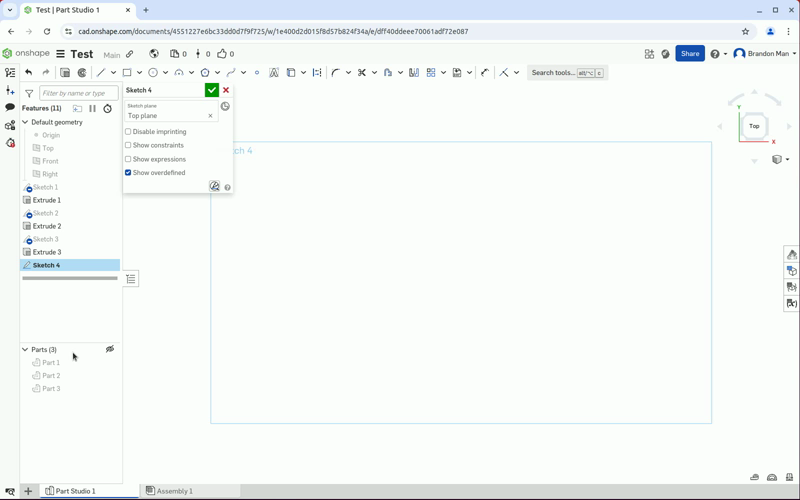
key(c)
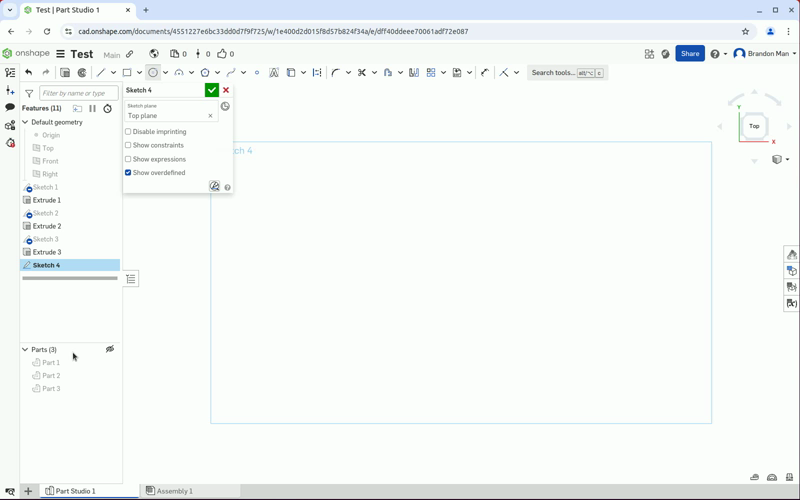
key_down(shift)
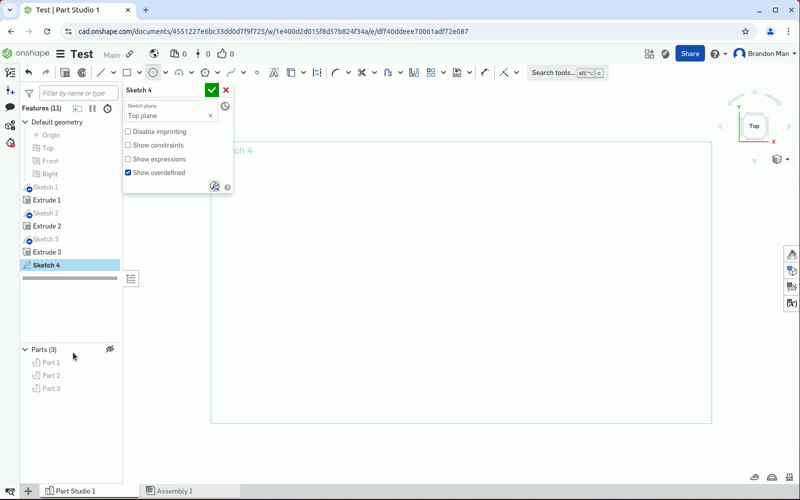
mouse_move(461, 282)
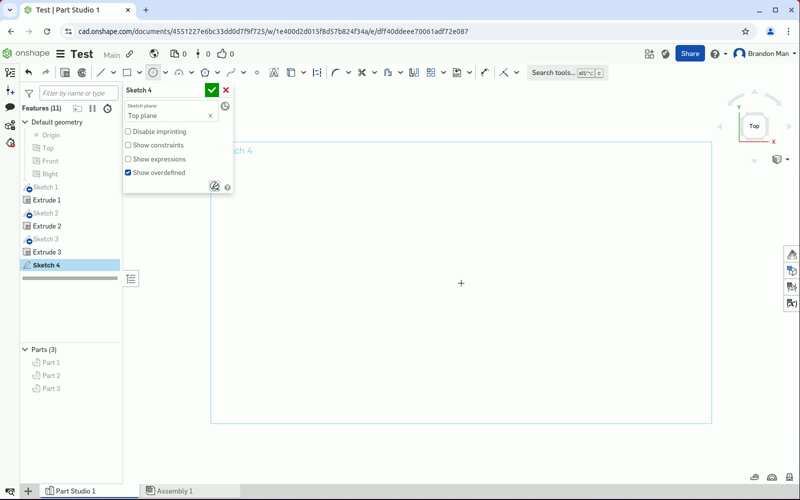
click(461, 282)
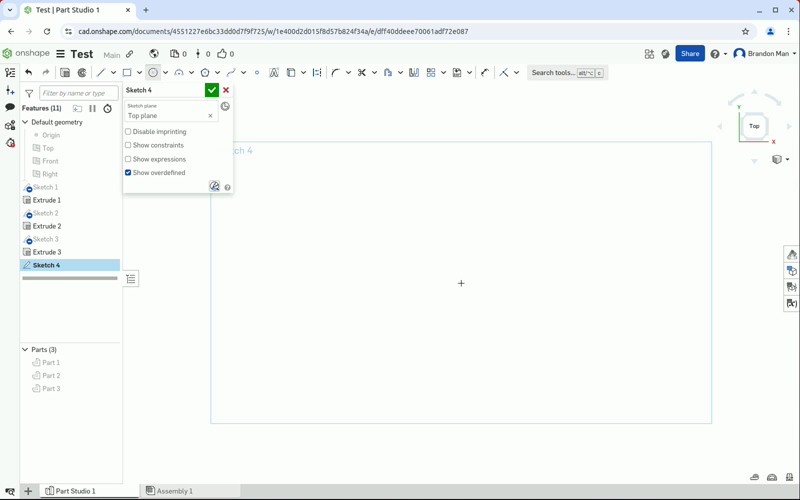
key_up(shift)
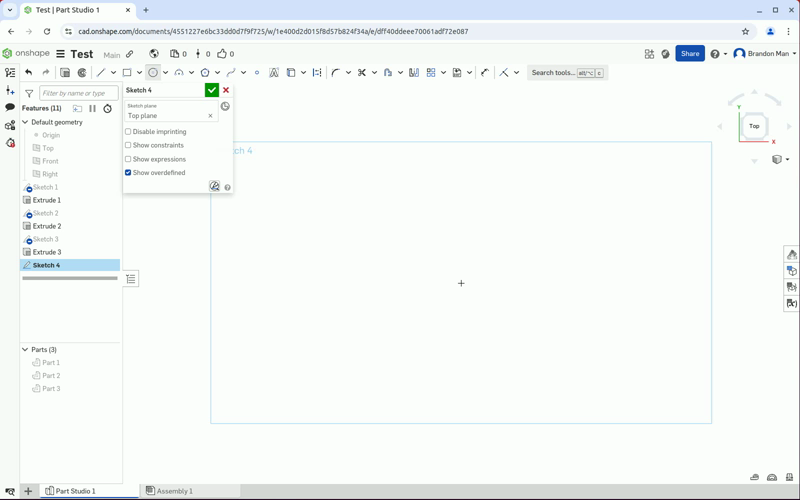
mouse_move(486, 282)
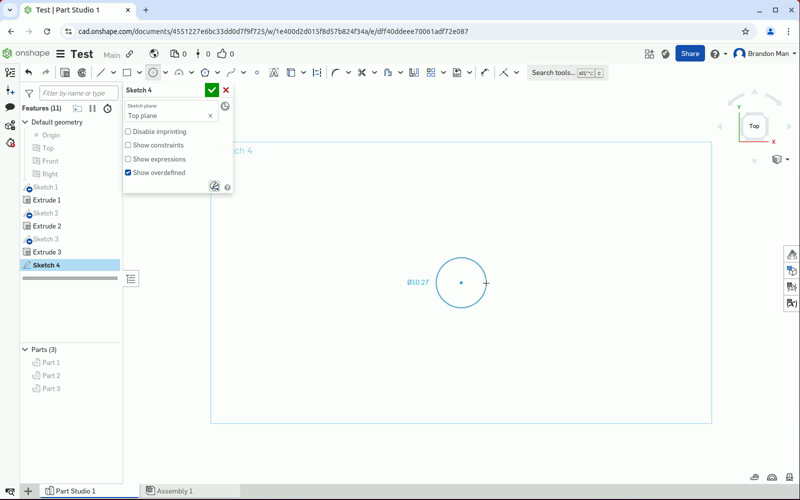
click(486, 282)
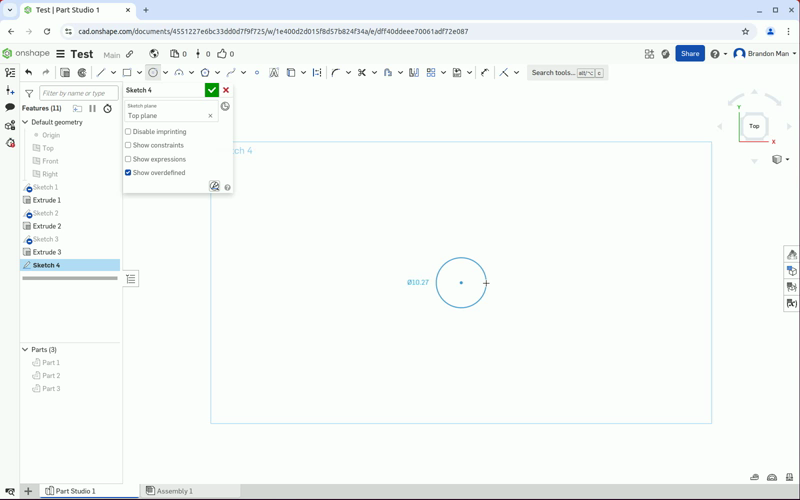
key(esc)
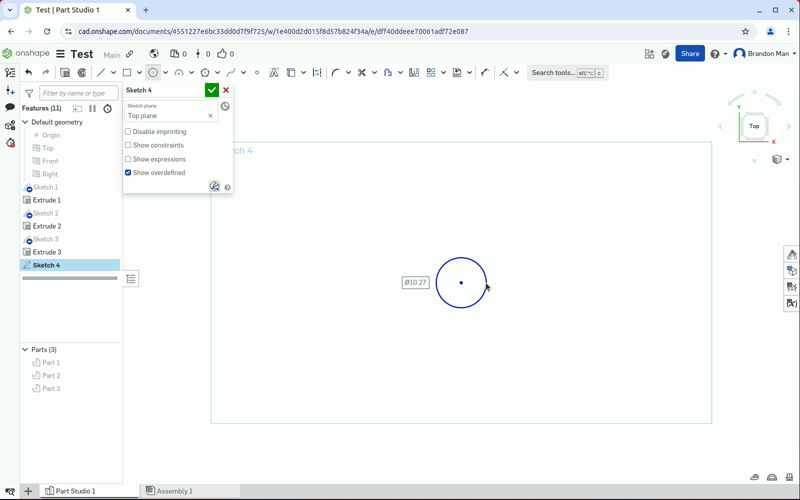
key(c)
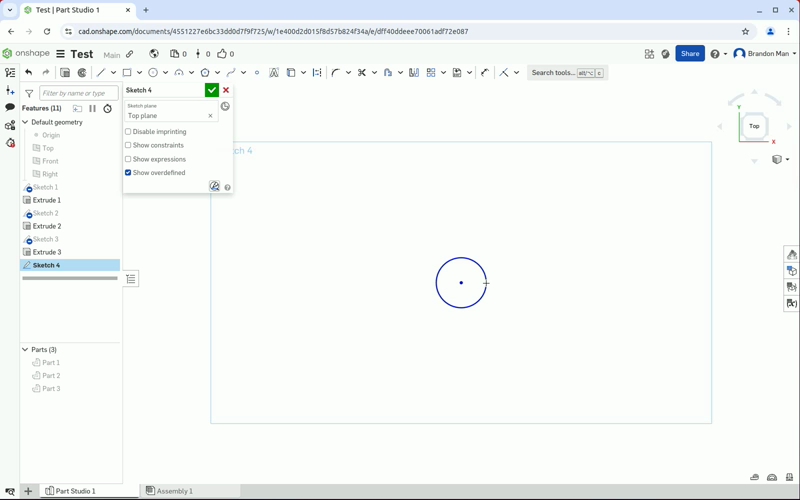
key_down(shift)
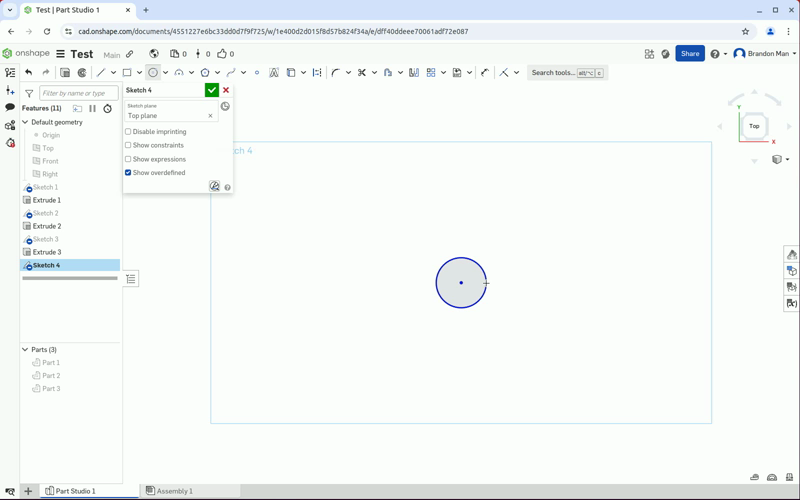
mouse_move(461, 282)
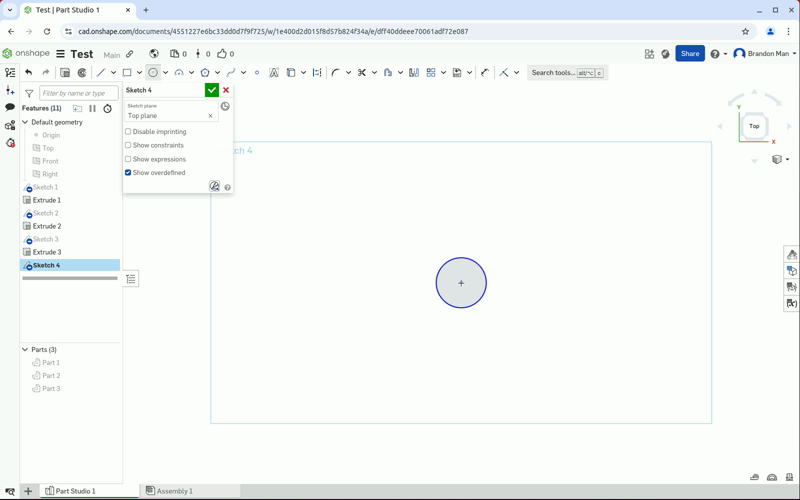
click(461, 282)
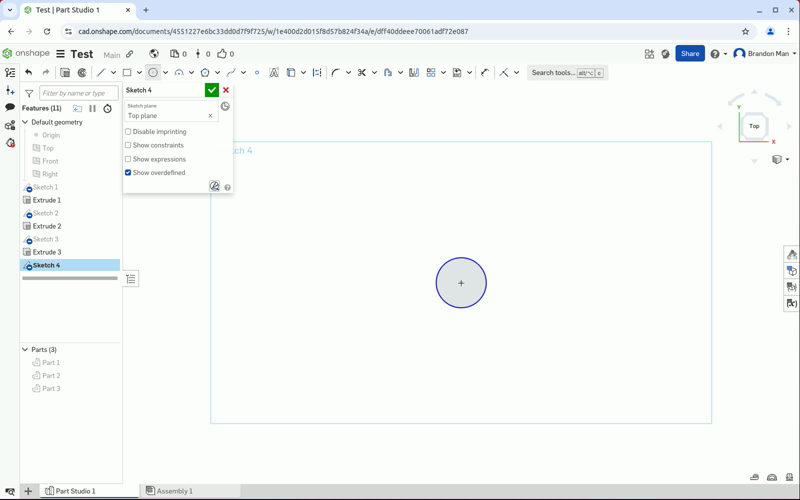
key_up(shift)
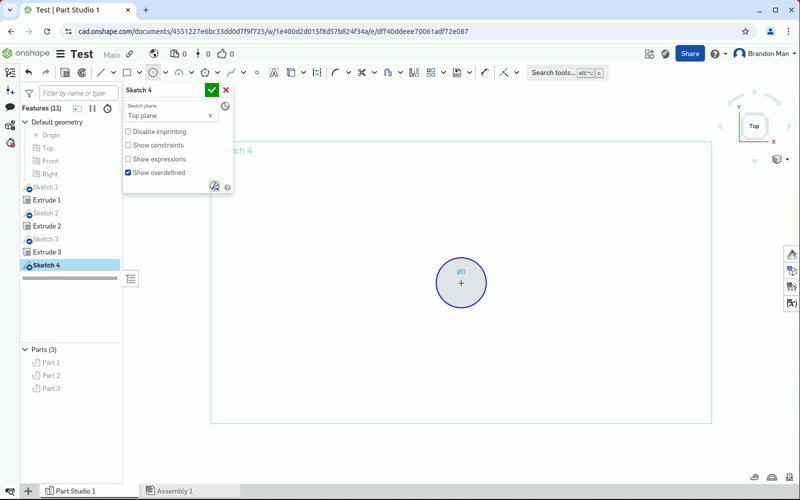
mouse_move(478, 282)
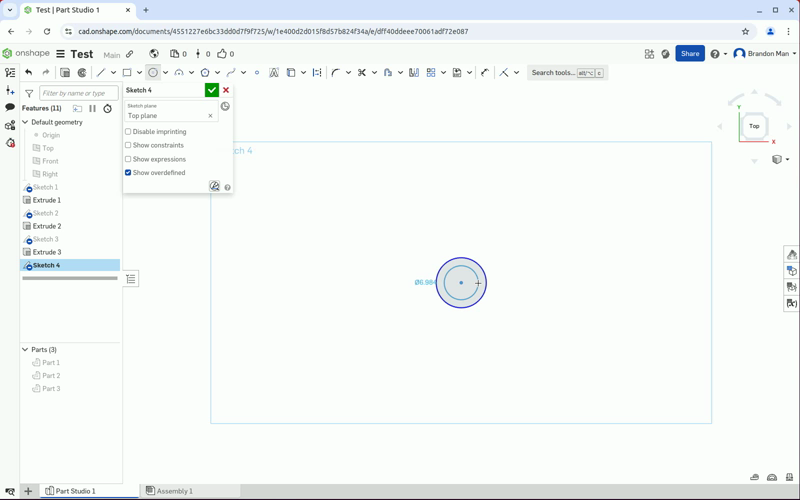
click(478, 282)
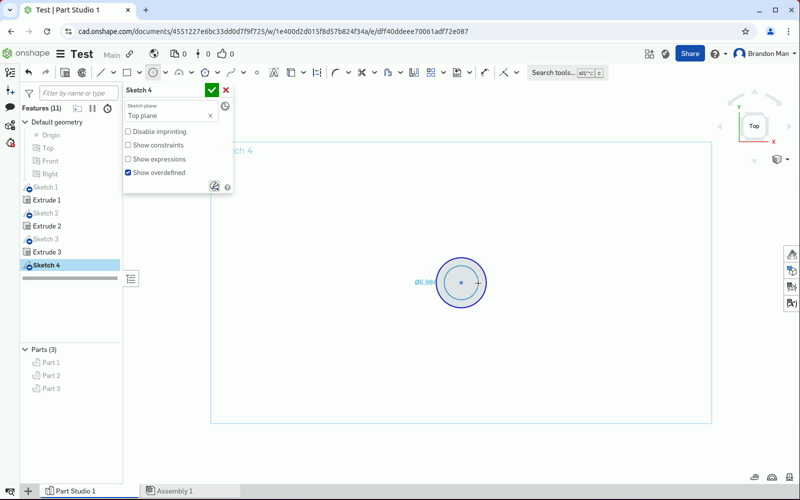
key(esc)
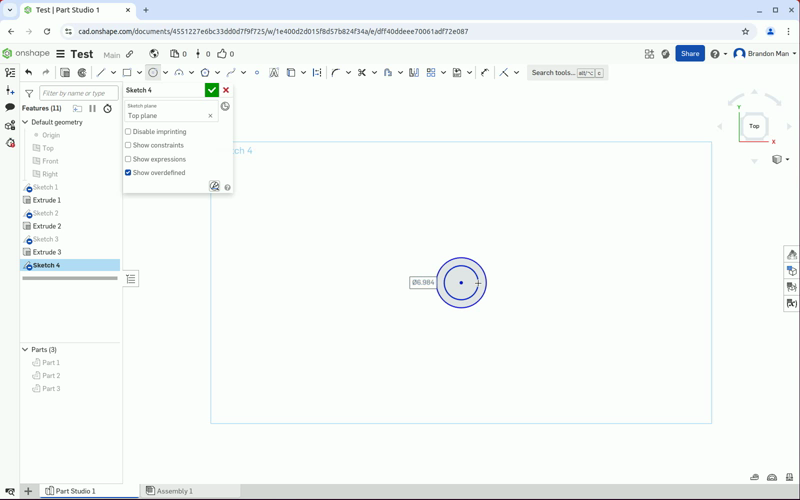
mouse_move(472, 299)
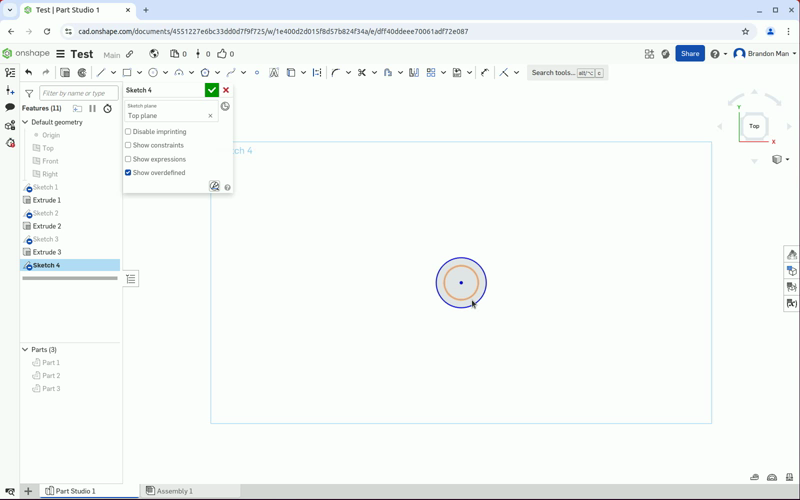
scroll(6)
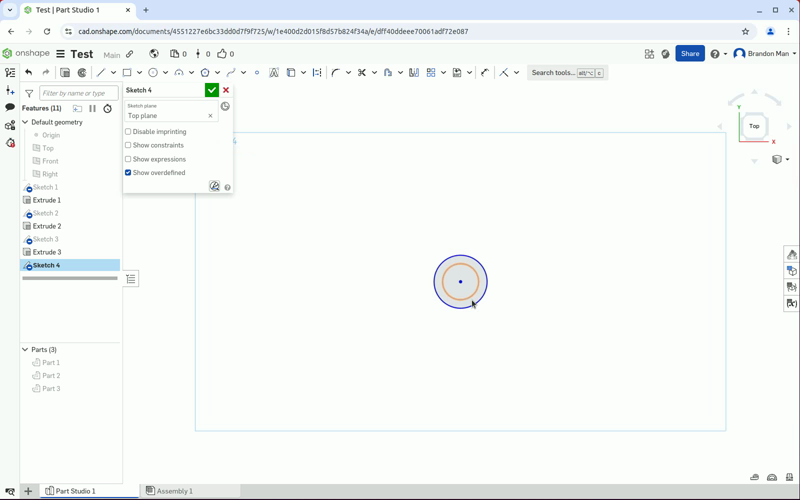
scroll(6)
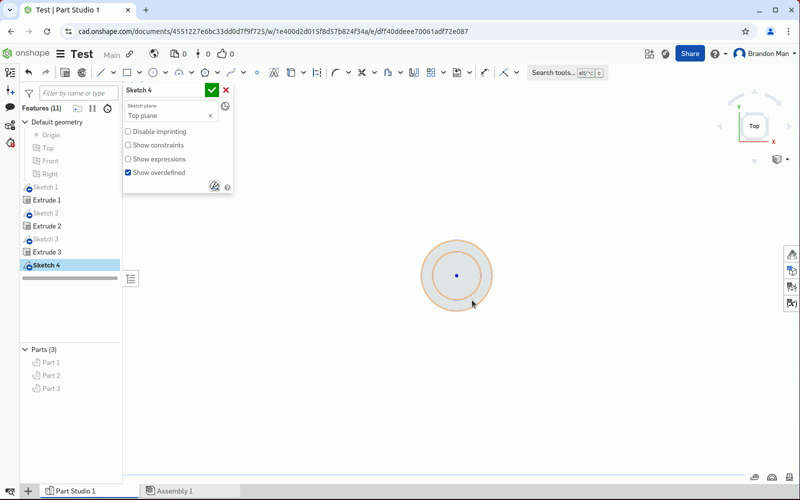
scroll(6)
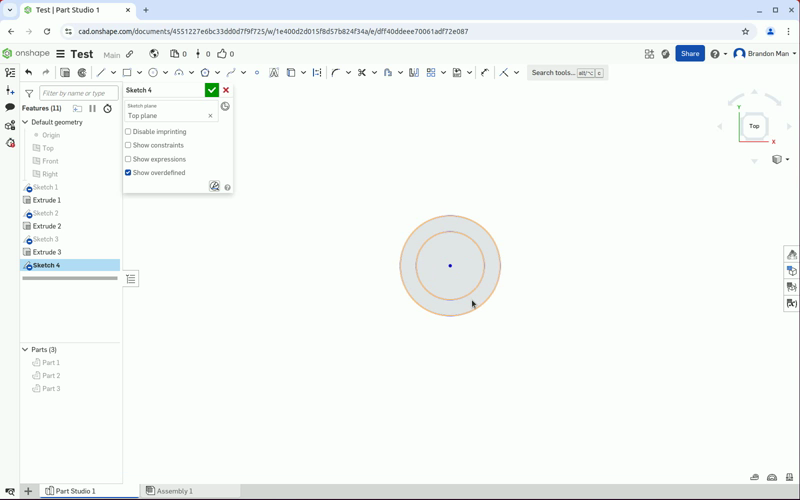
scroll(6)
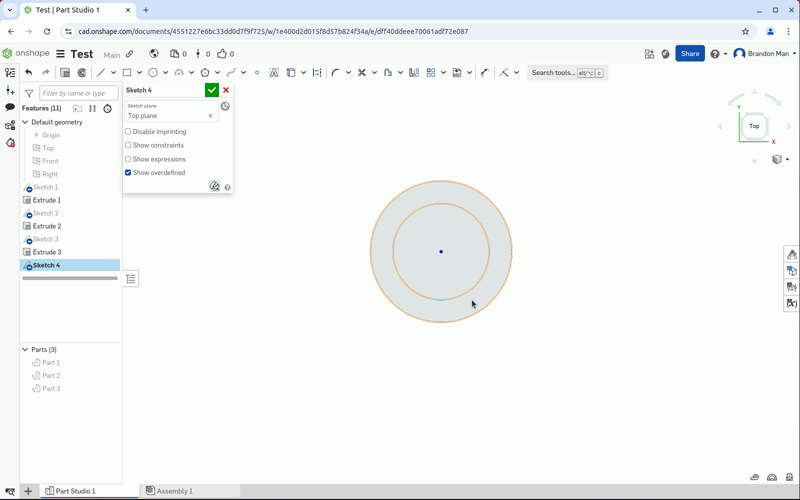
scroll(6)
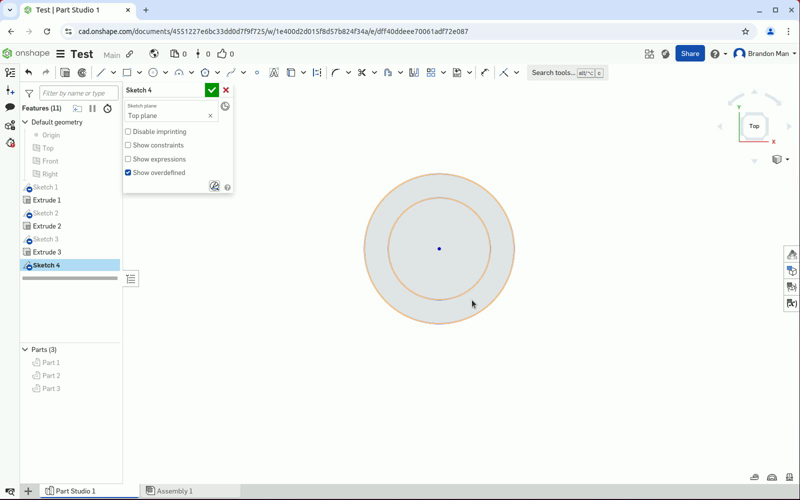
scroll(6)
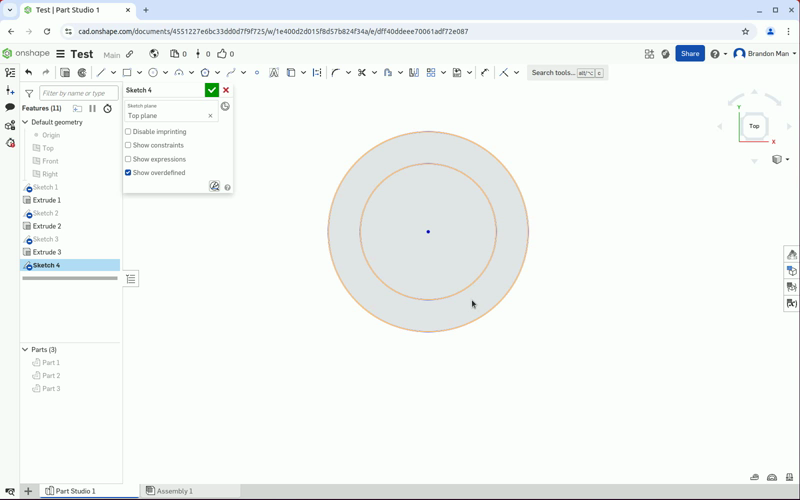
scroll(6)
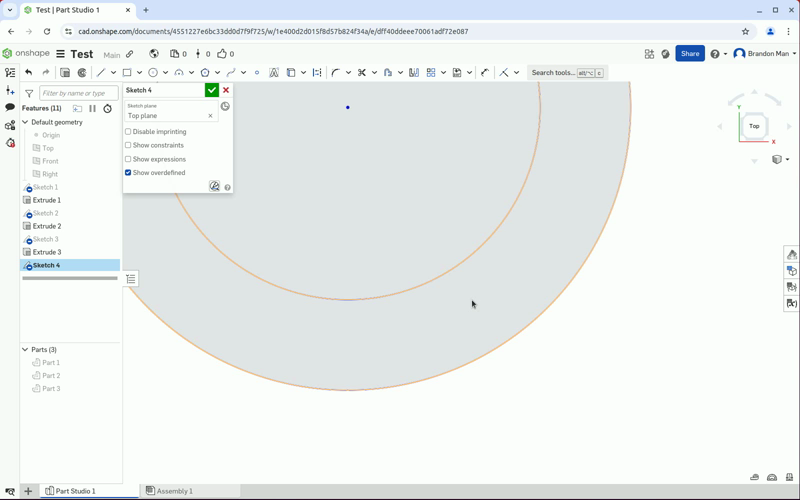
click(472, 299)
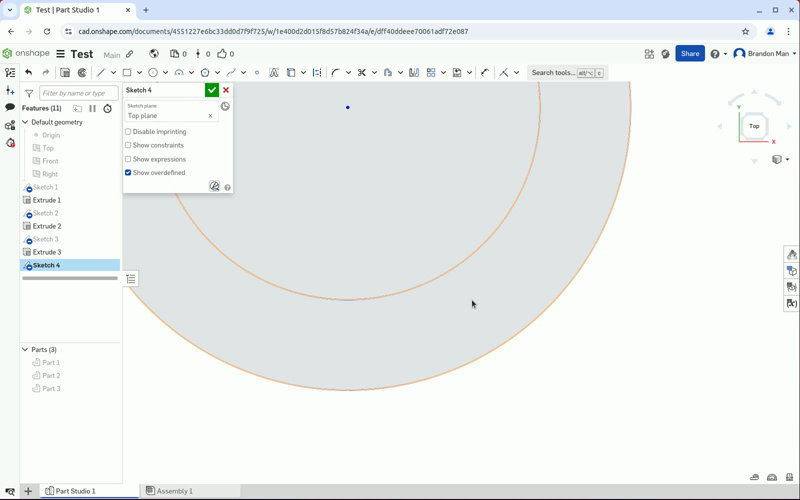
scroll(-6)
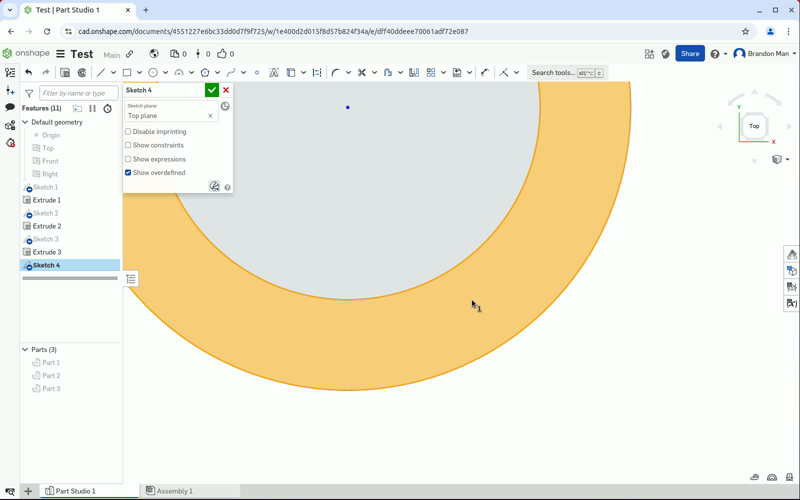
scroll(-6)
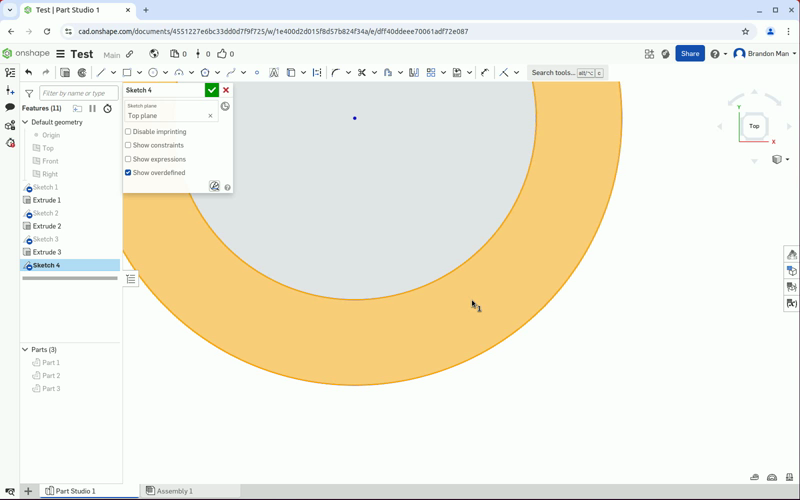
scroll(-6)
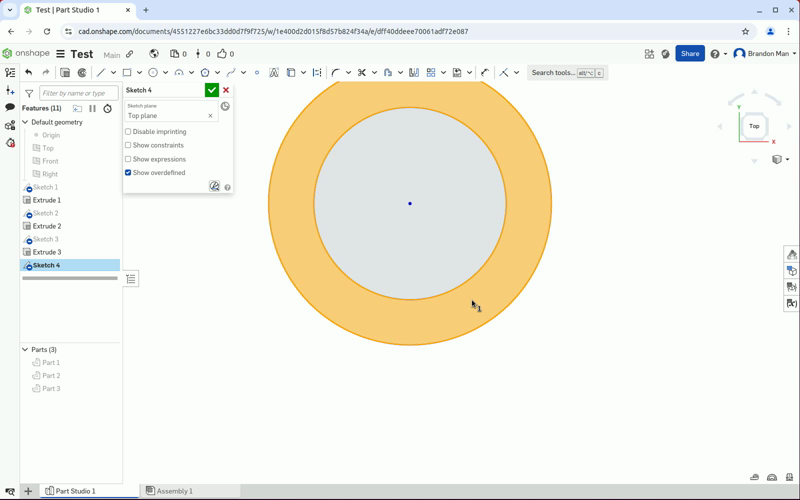
scroll(-6)
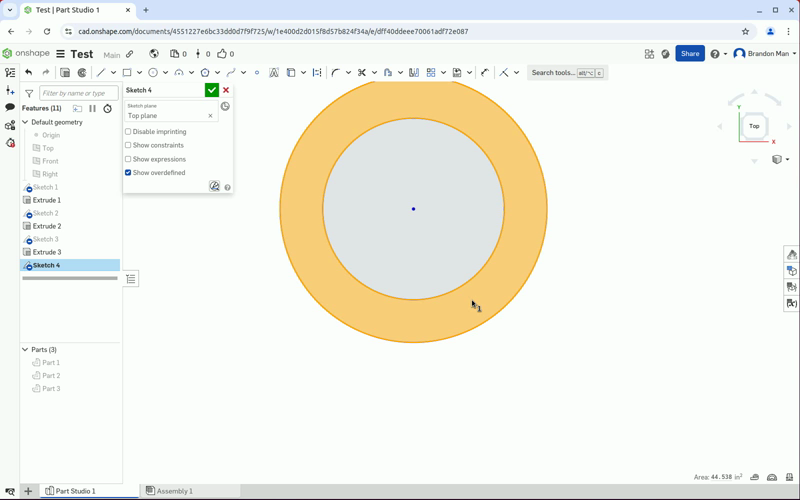
scroll(-6)
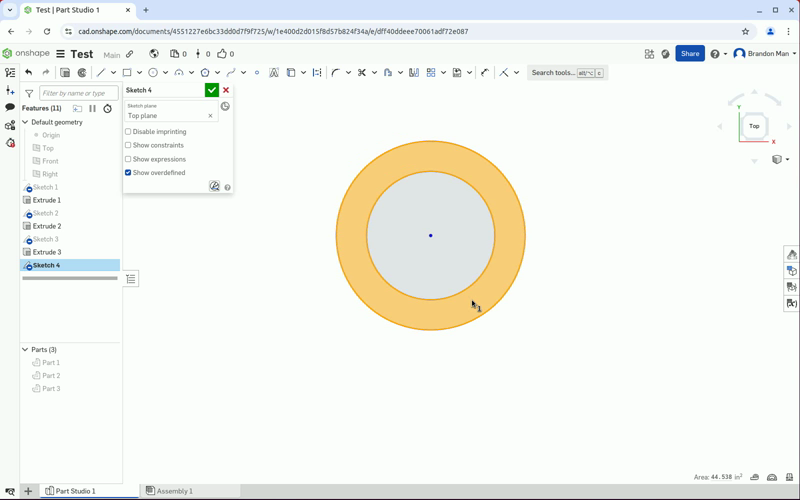
scroll(-6)
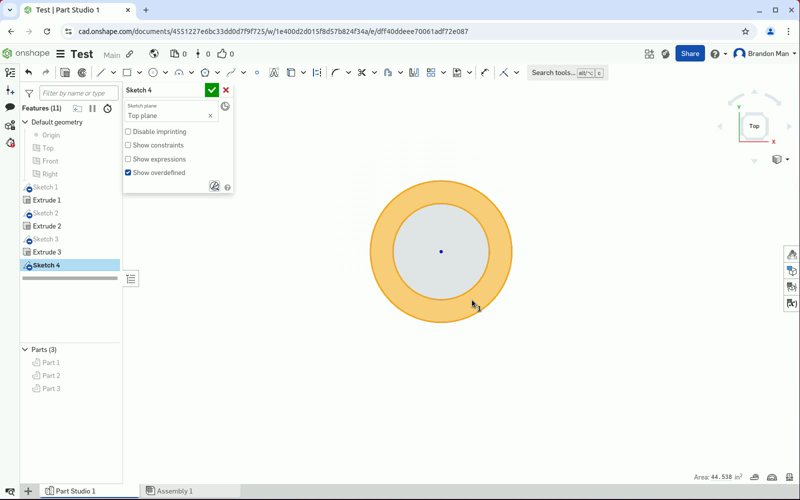
scroll(-6)
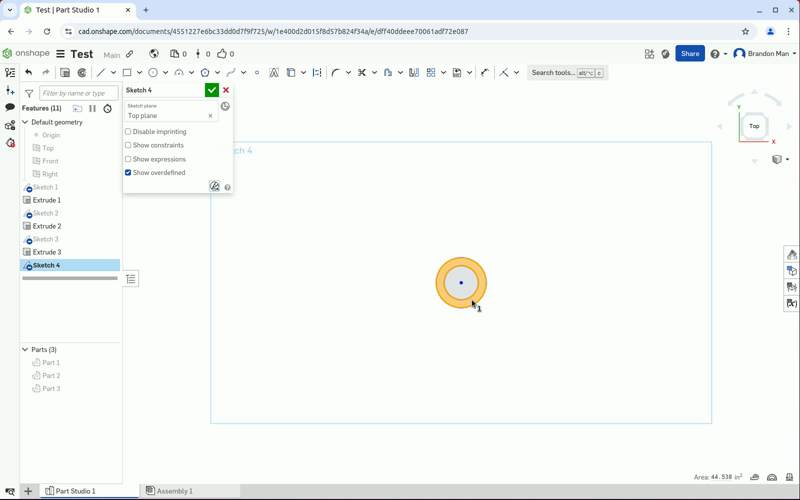
mouse_move(73, 352)
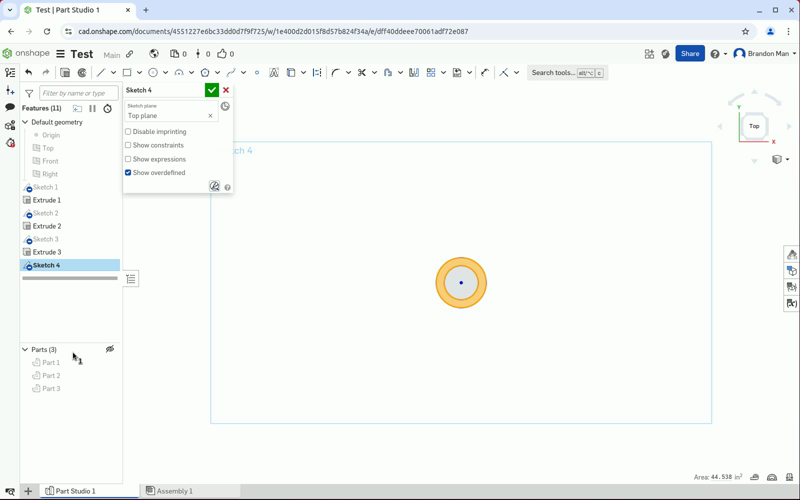
key(shift+y)
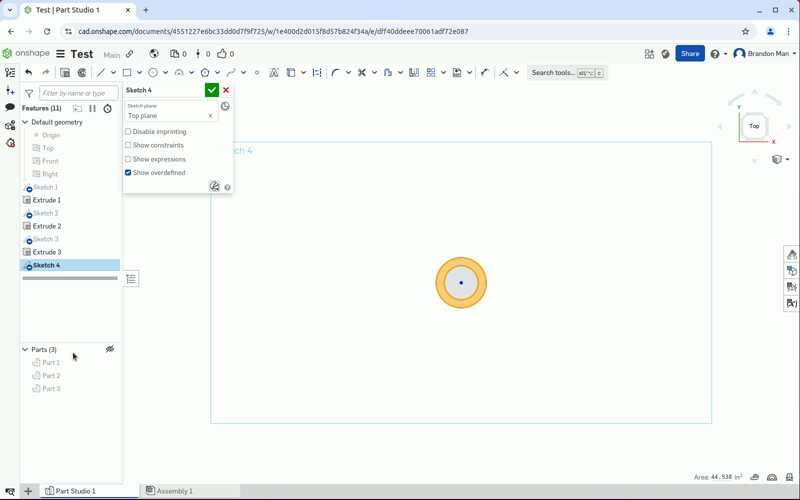
key(shift+e)
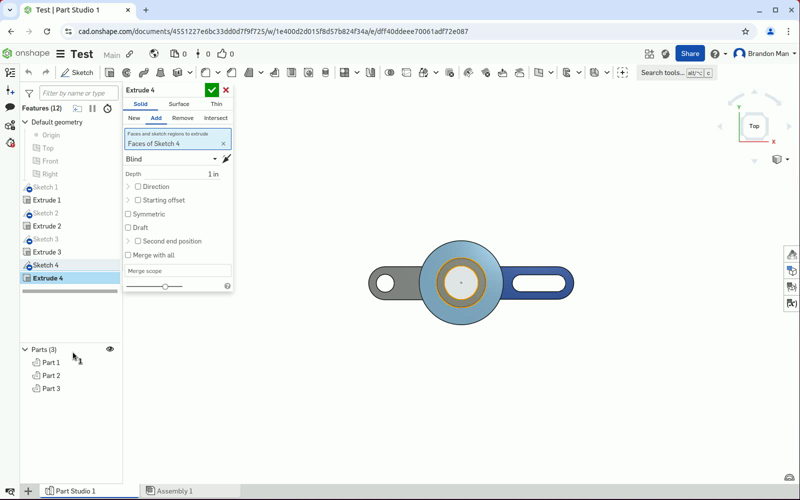
mouse_move(143, 106)
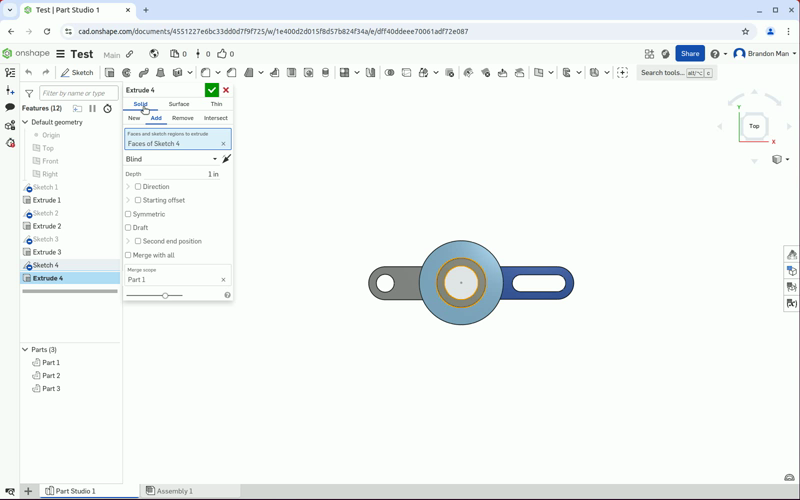
click(143, 106)
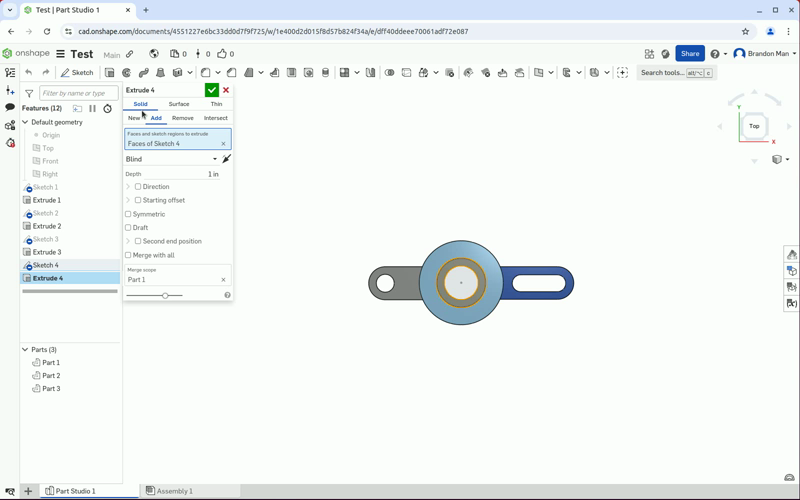
mouse_move(137, 120)
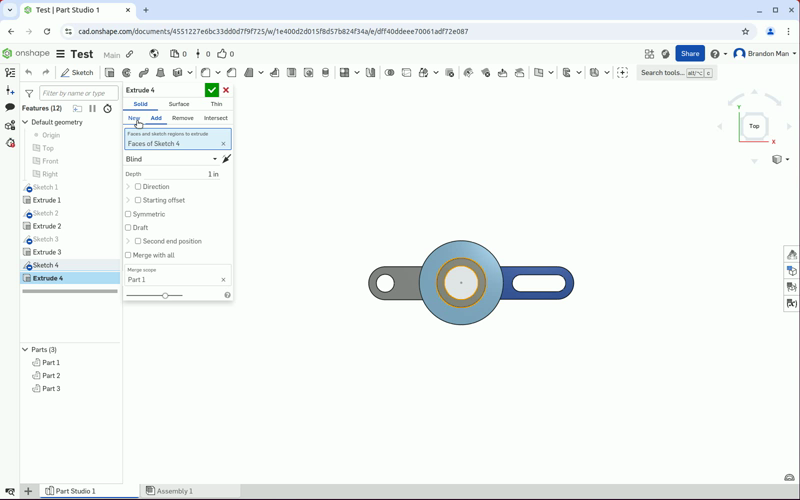
click(137, 120)
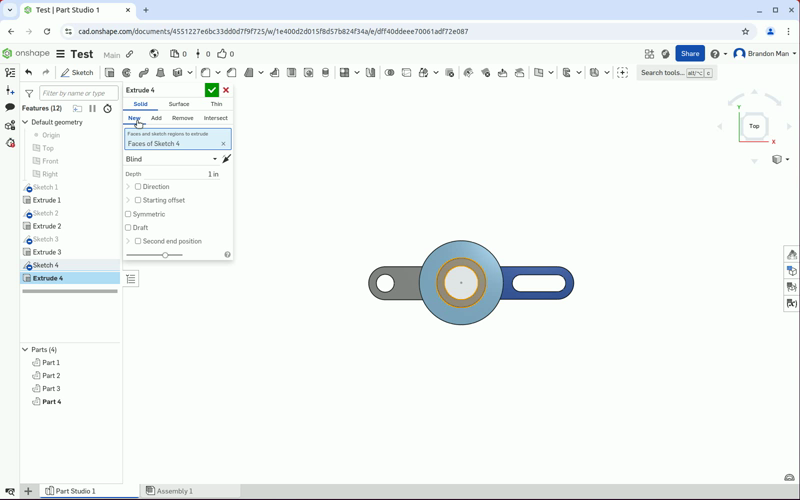
key(tab, 4)
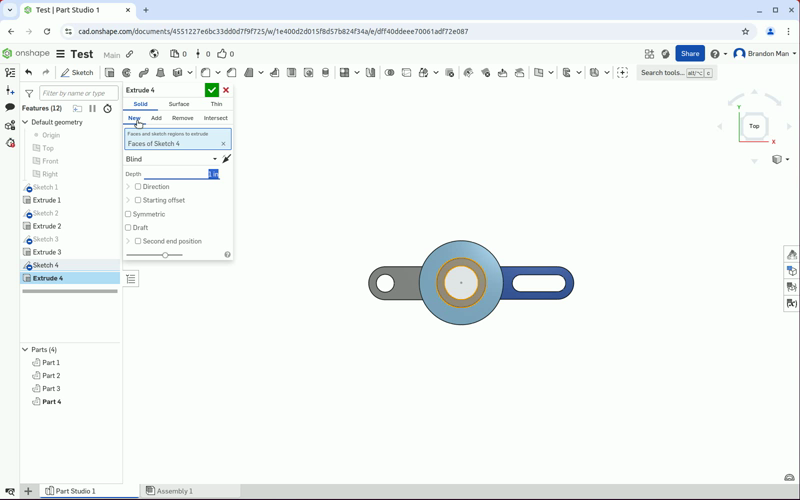
text(10.11)
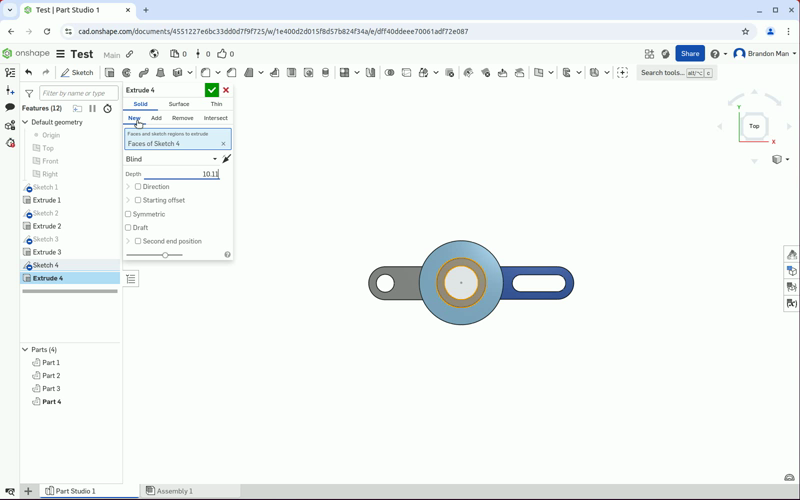
key(enter)
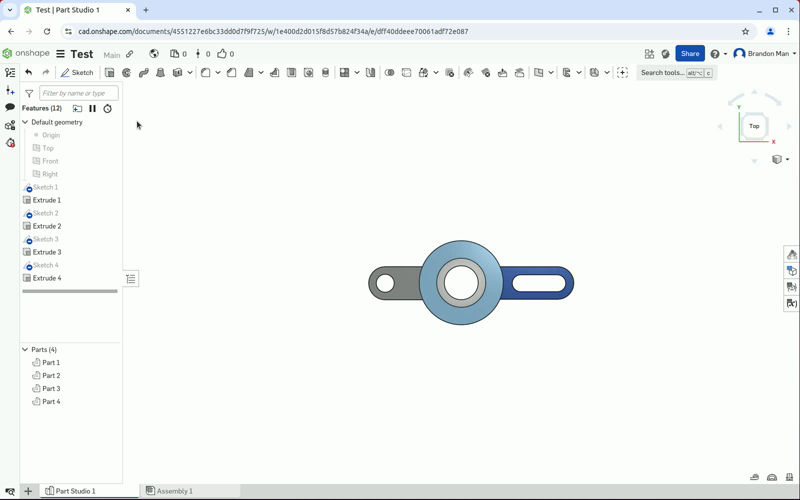
key(shift+h)
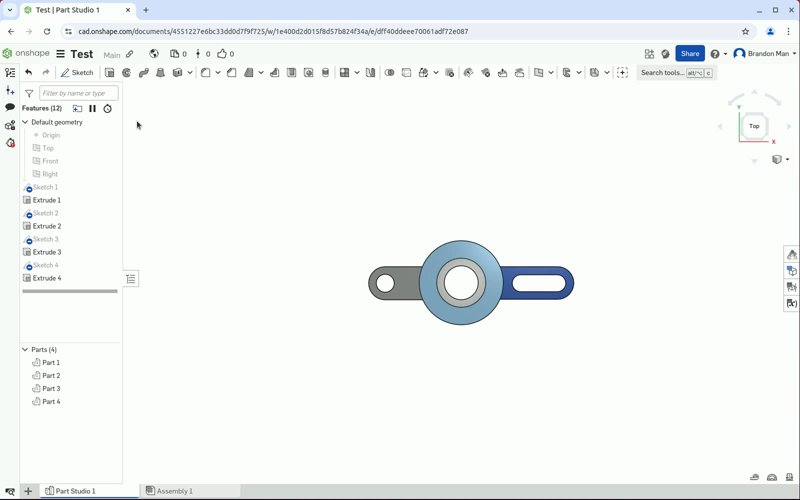
key(shift+h)
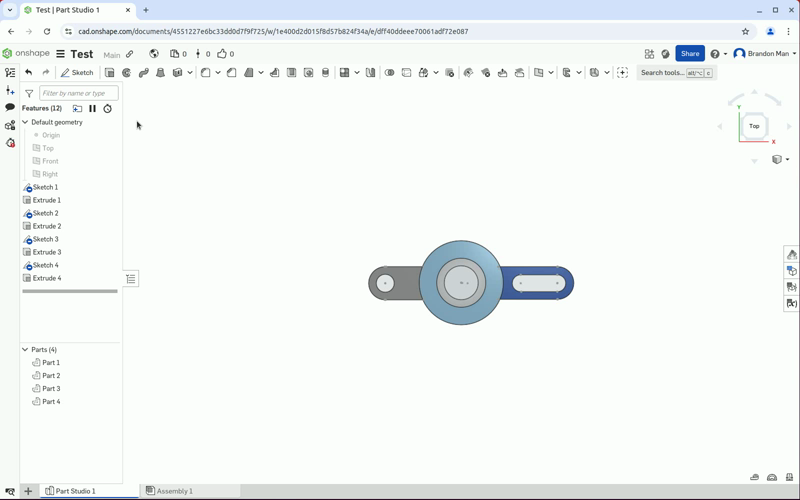
key(shift+7)
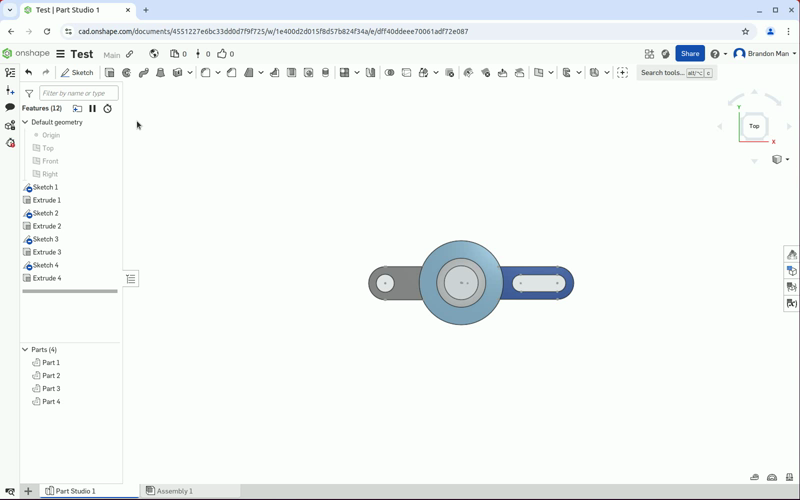
key(up, 3)
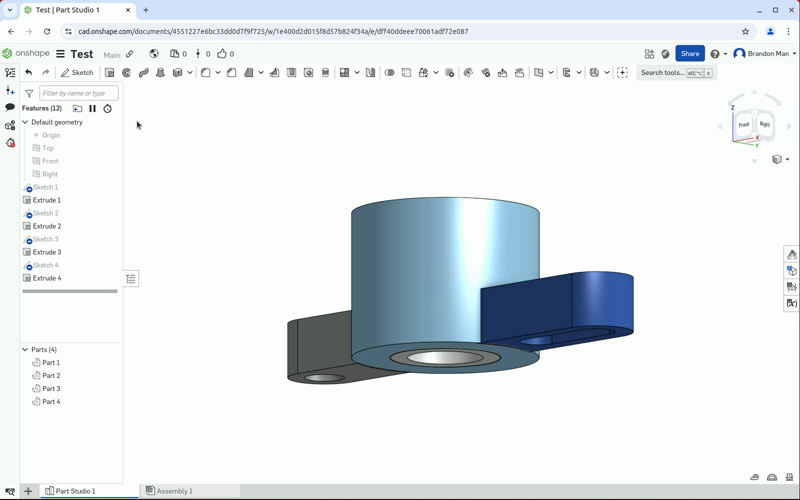
key(left, 3)
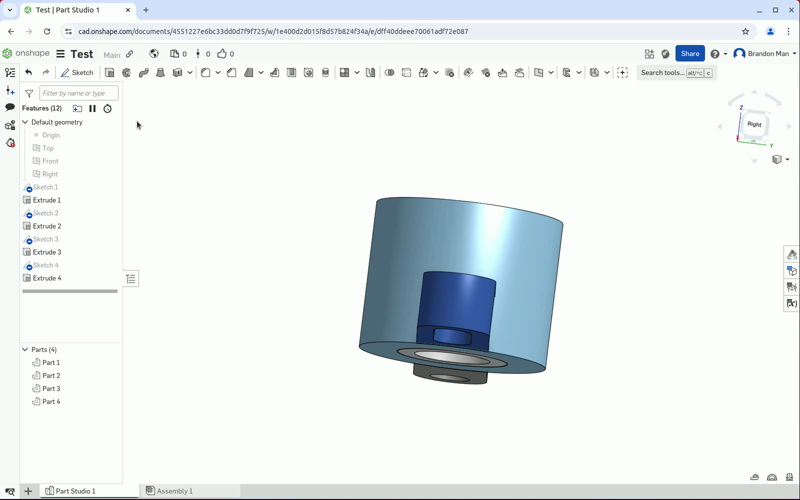
key(right, 3)
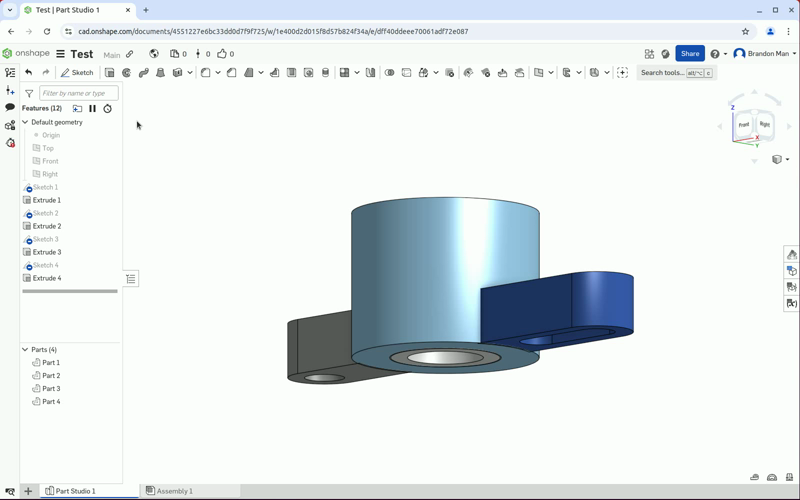
key(down, 3)
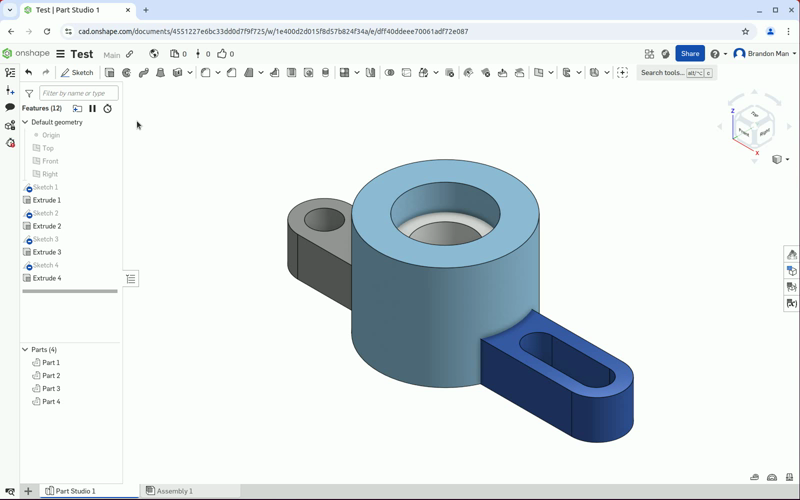
mouse_move(73, 189)
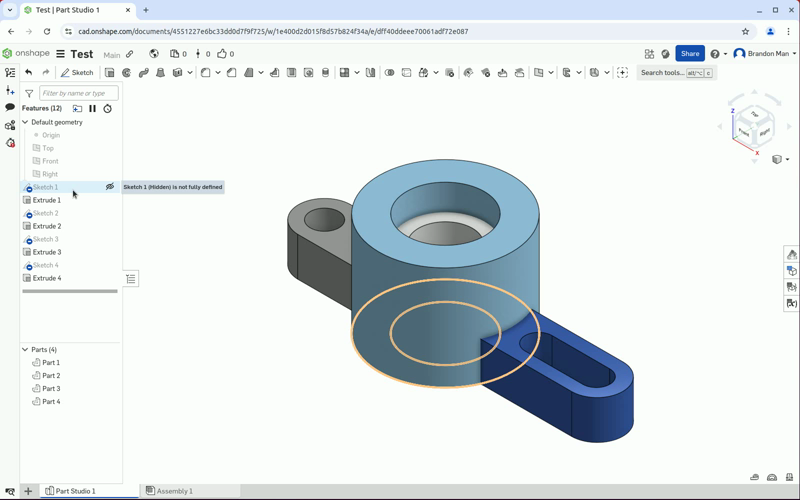
click(73, 189)